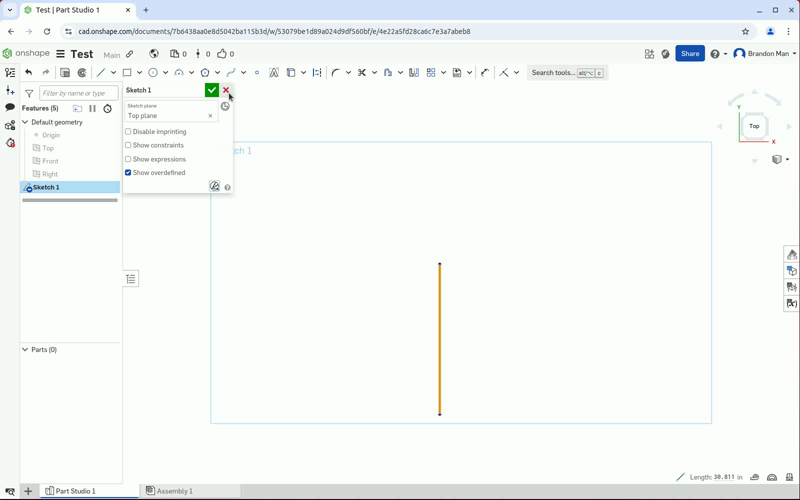
key(shift+h)
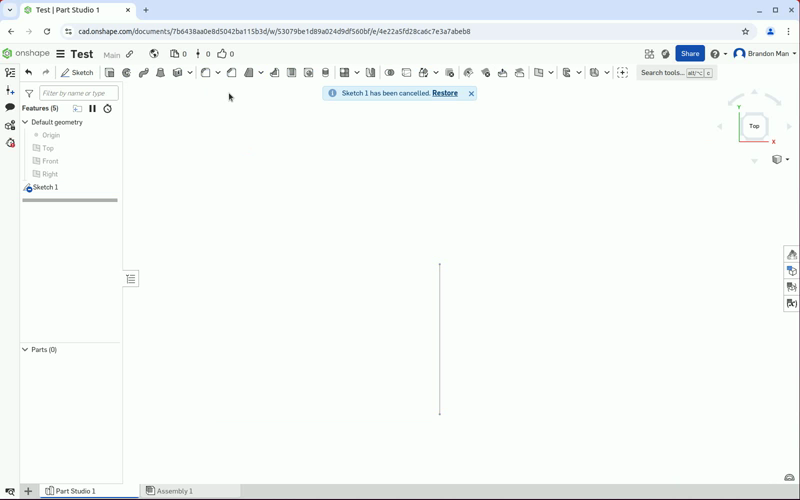
key(shift+s)
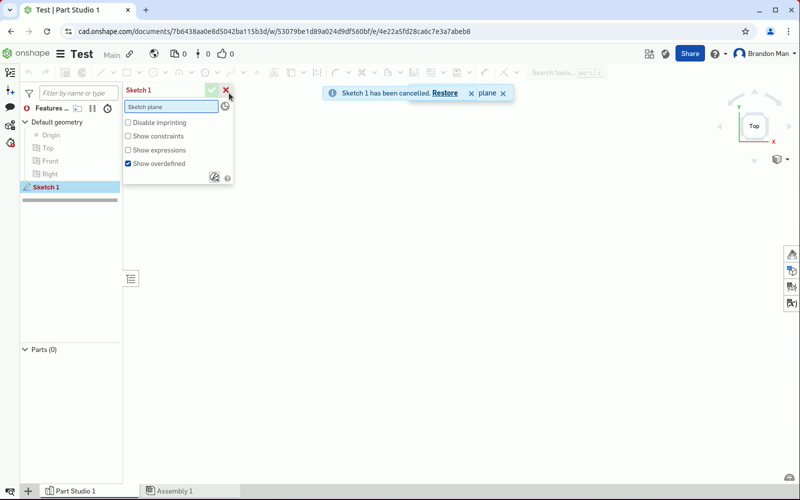
mouse_move(73, 150)
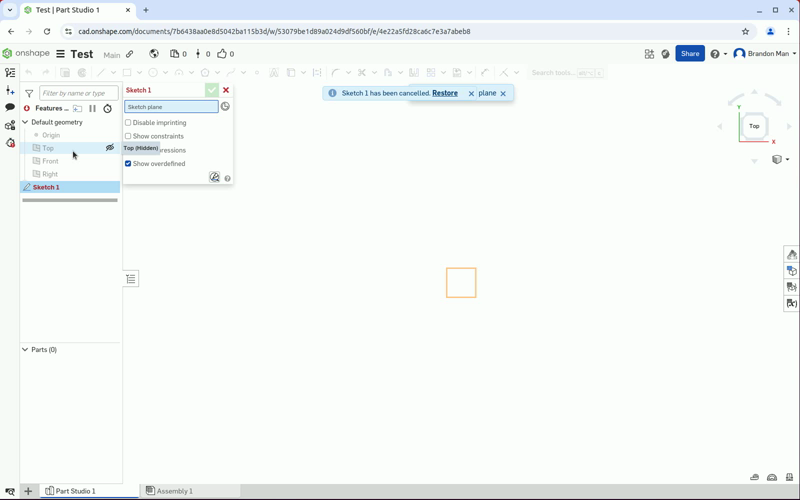
click(73, 150)
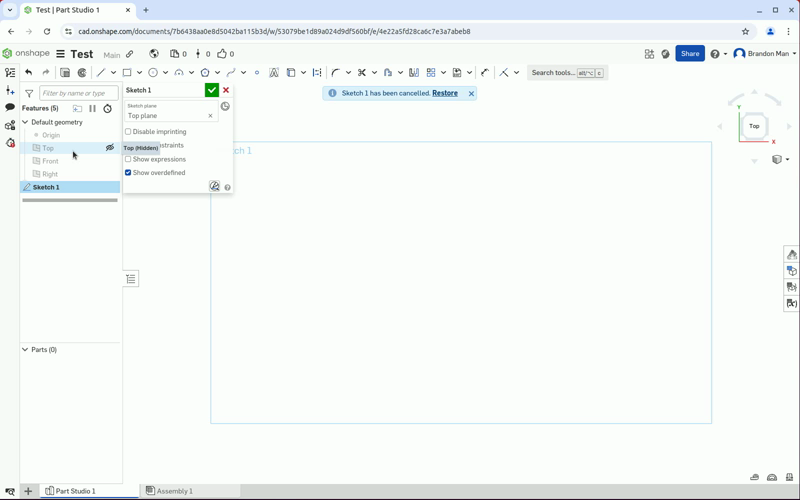
mouse_move(73, 352)
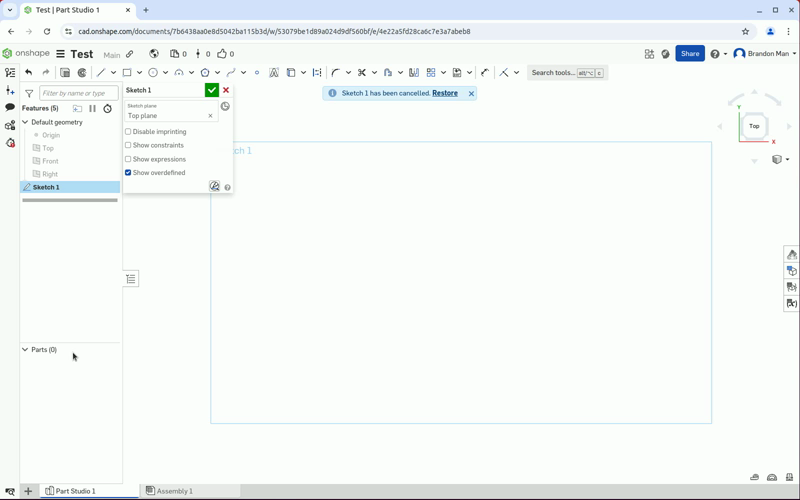
key(y)
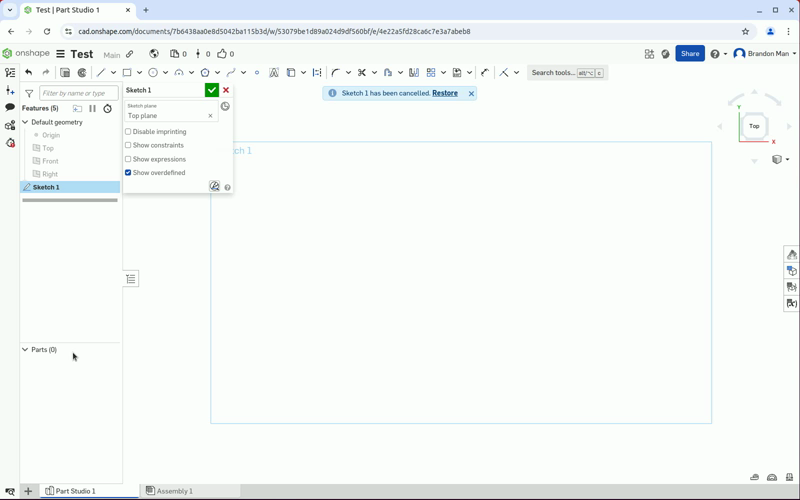
key(a)
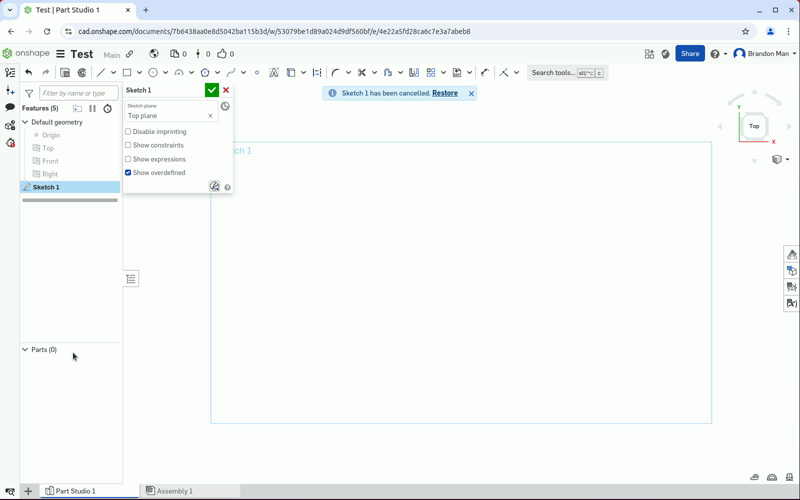
key_down(shift)
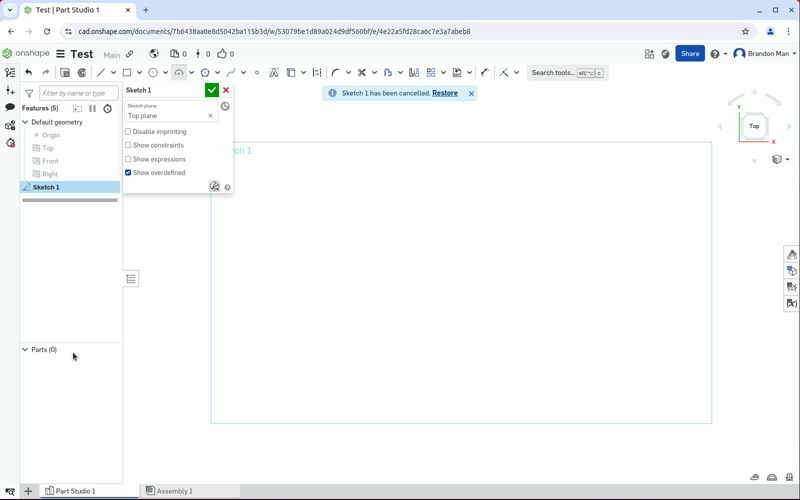
mouse_move(348, 291)
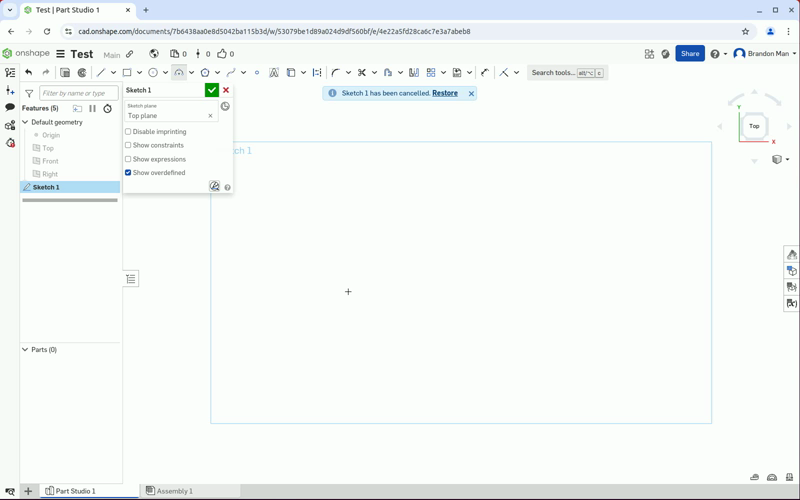
click(348, 291)
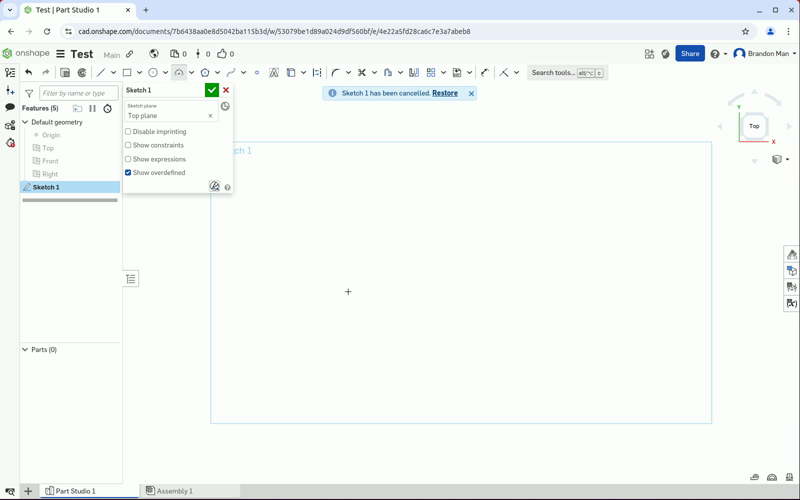
key_up(shift)
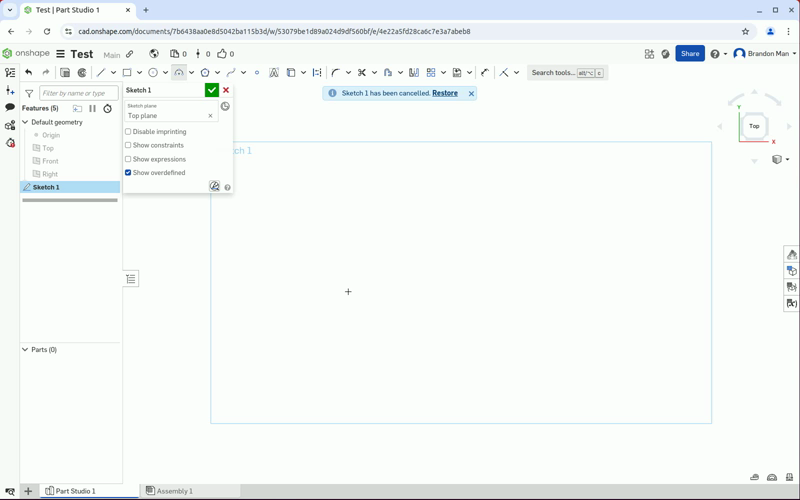
key_down(shift)
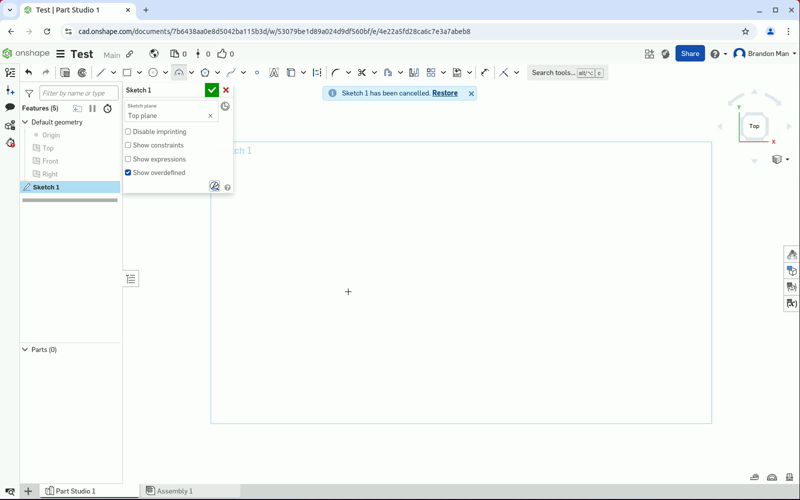
mouse_move(407, 314)
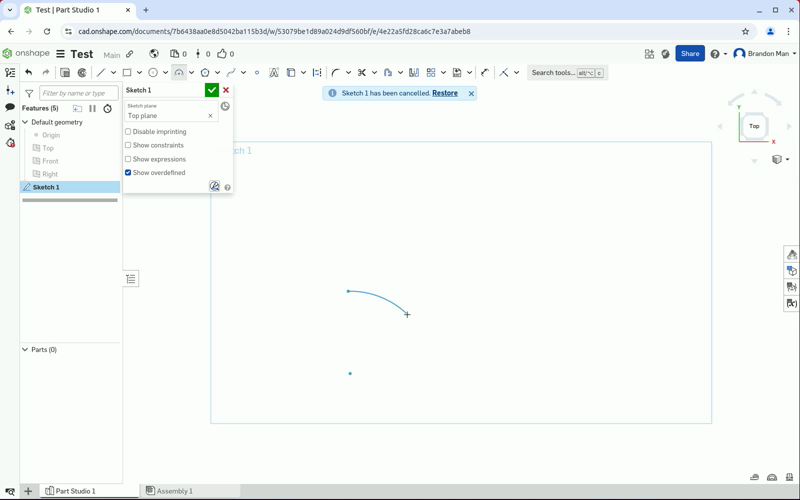
click(407, 314)
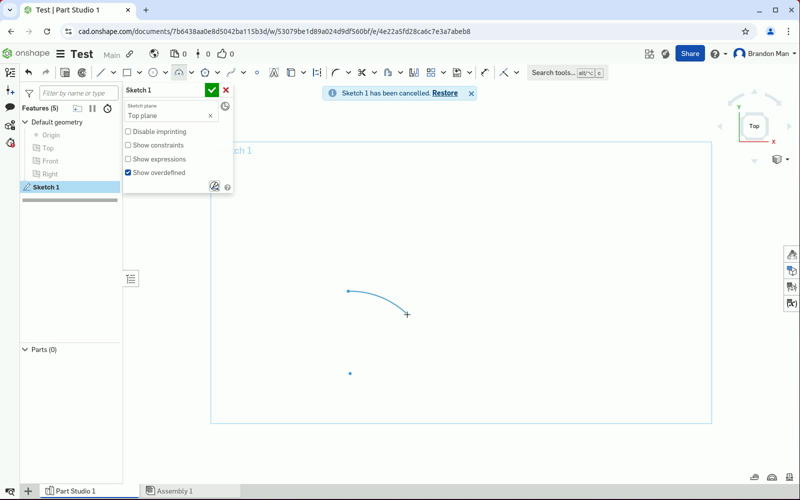
mouse_move(374, 310)
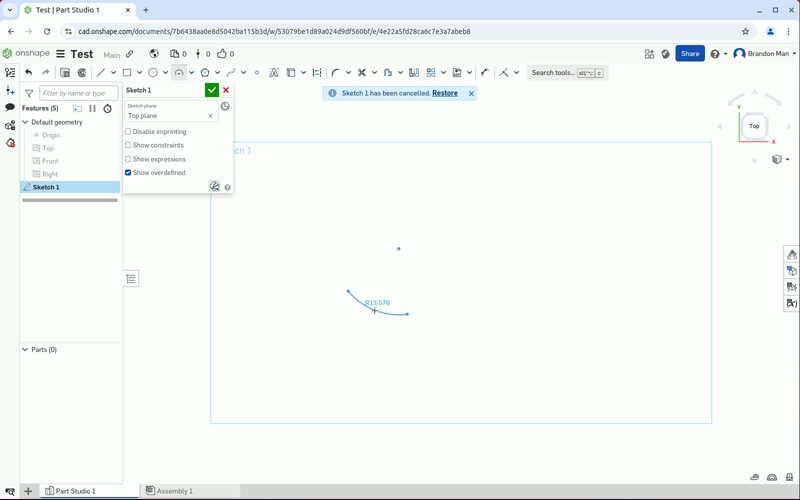
click(374, 310)
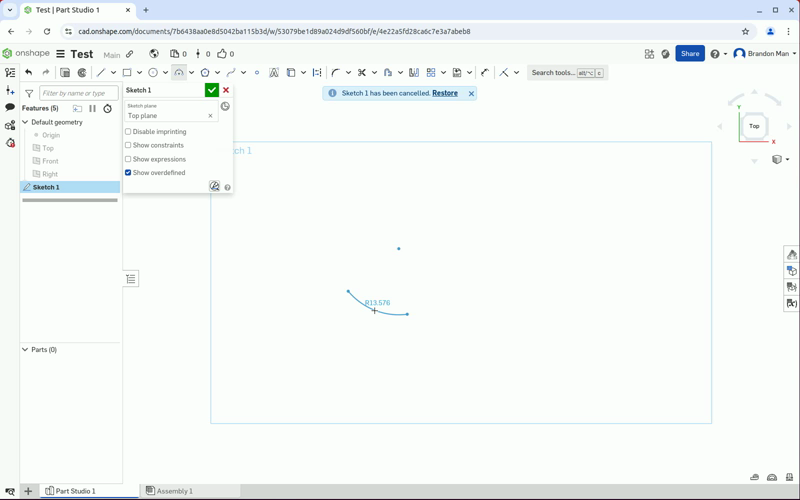
key_up(shift)
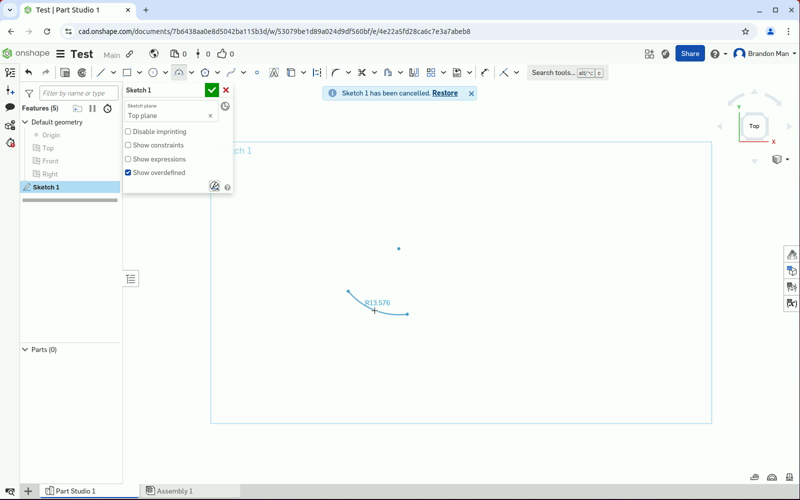
mouse_move(407, 314)
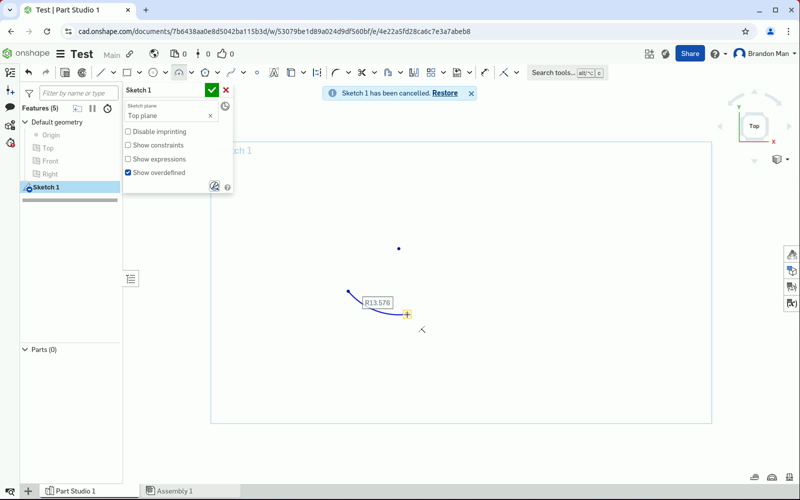
click(407, 314)
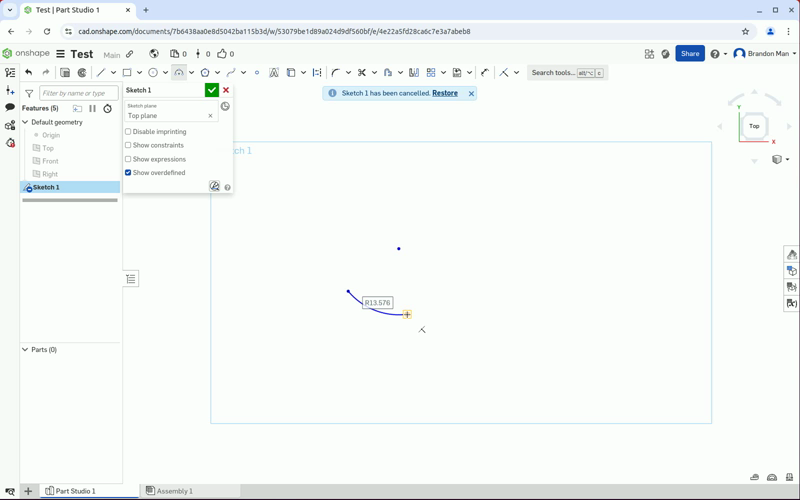
key_down(shift)
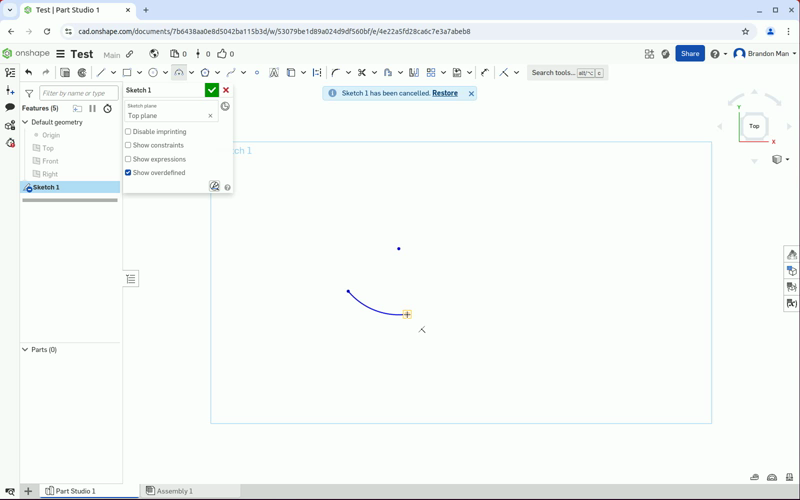
mouse_move(407, 251)
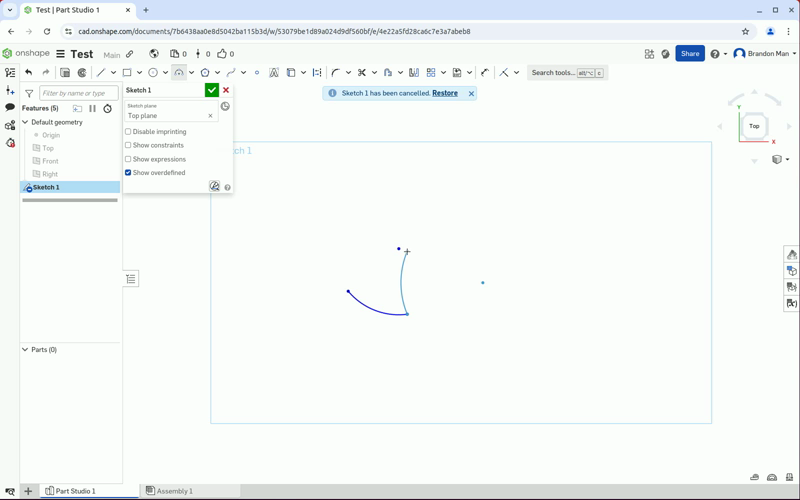
click(407, 251)
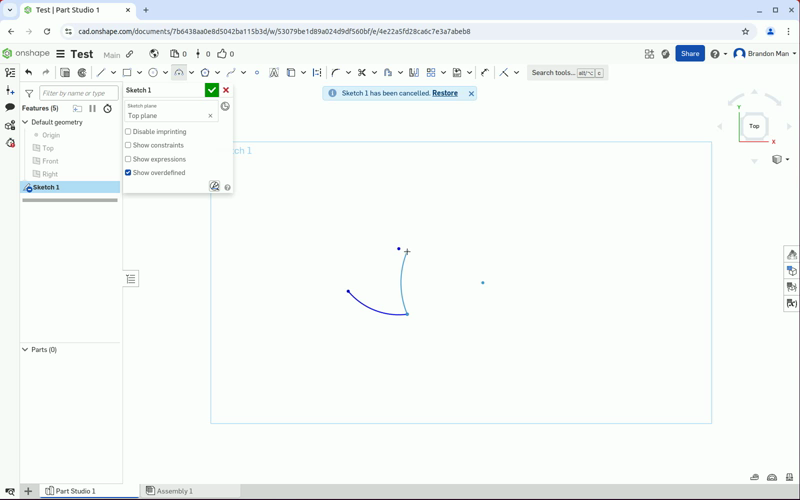
mouse_move(398, 282)
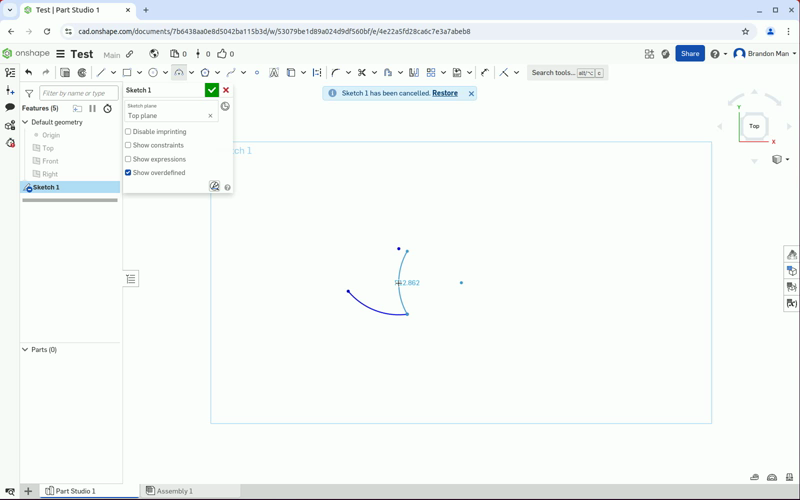
click(398, 282)
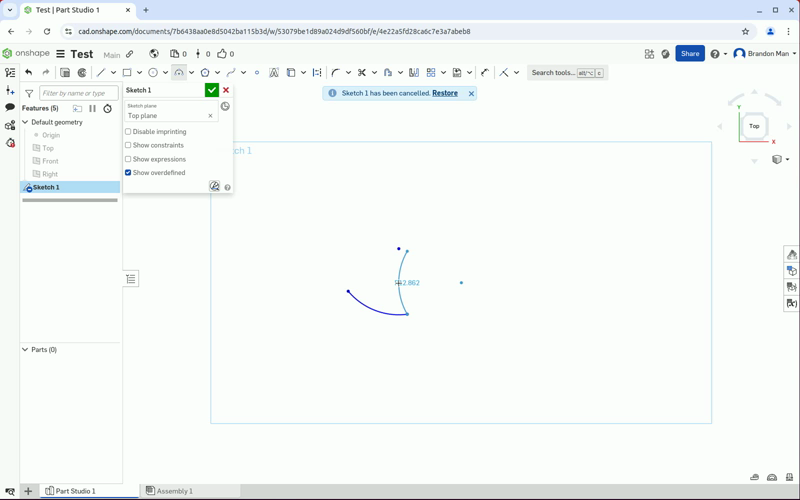
key_up(shift)
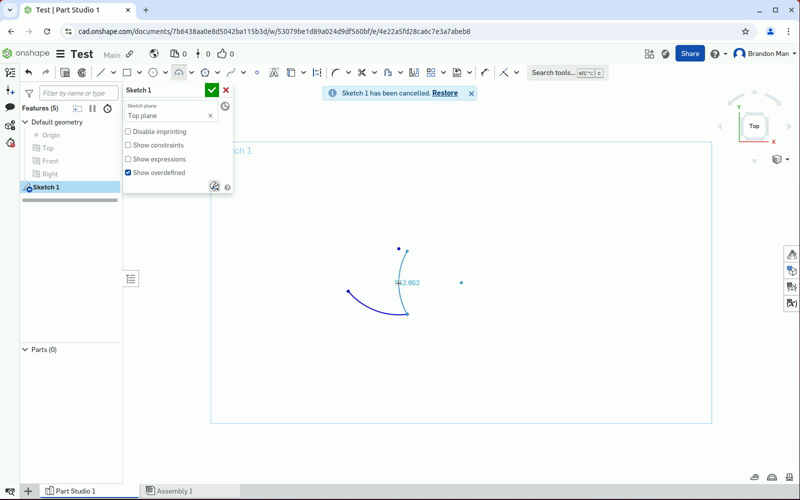
mouse_move(407, 251)
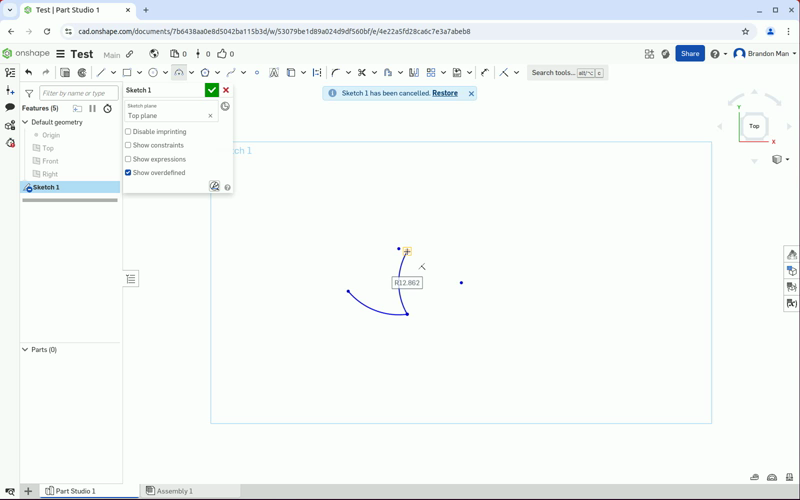
click(407, 251)
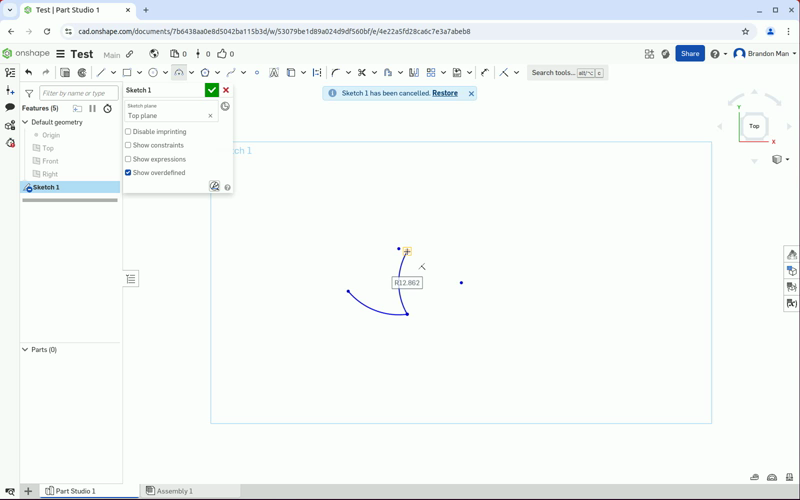
key_down(shift)
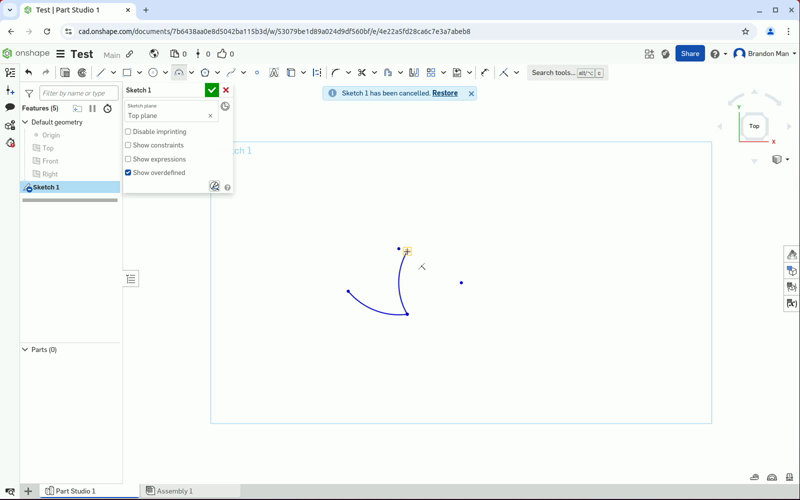
mouse_move(348, 274)
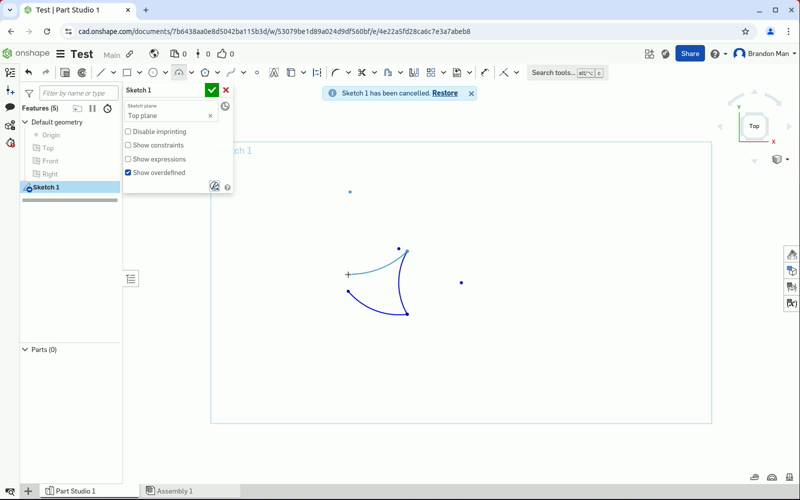
click(348, 274)
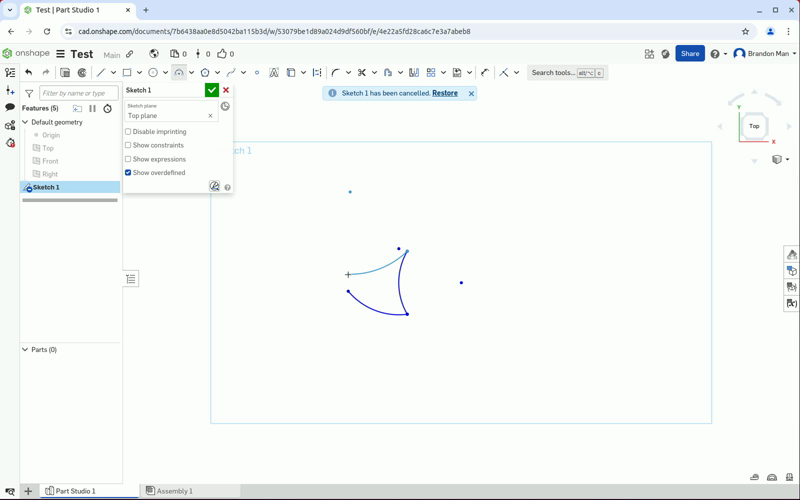
mouse_move(374, 255)
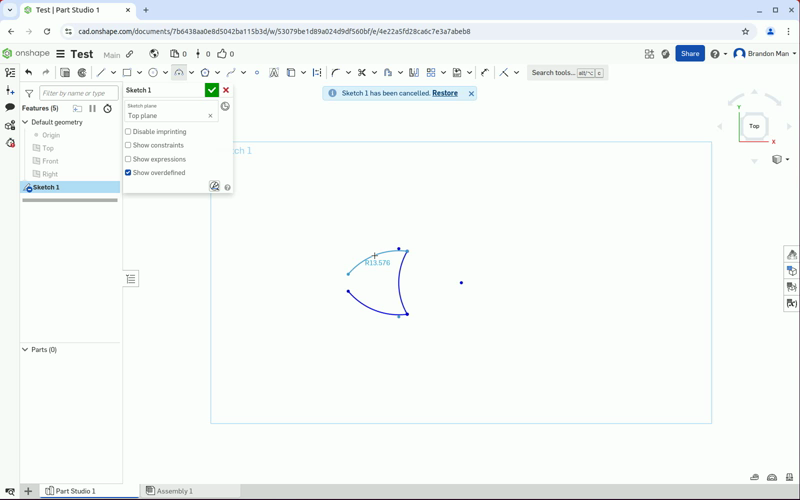
click(374, 255)
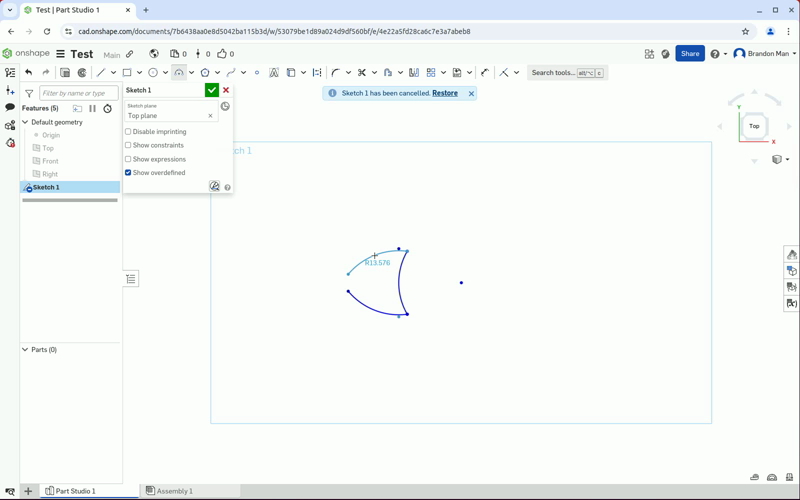
key_up(shift)
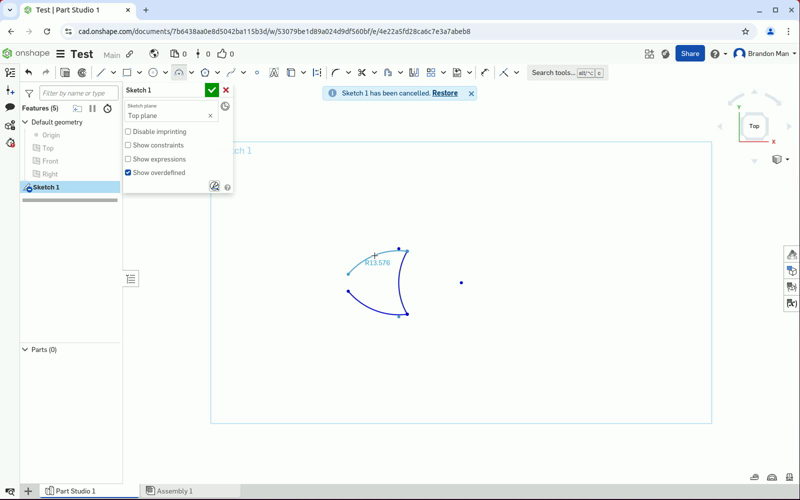
key(esc)
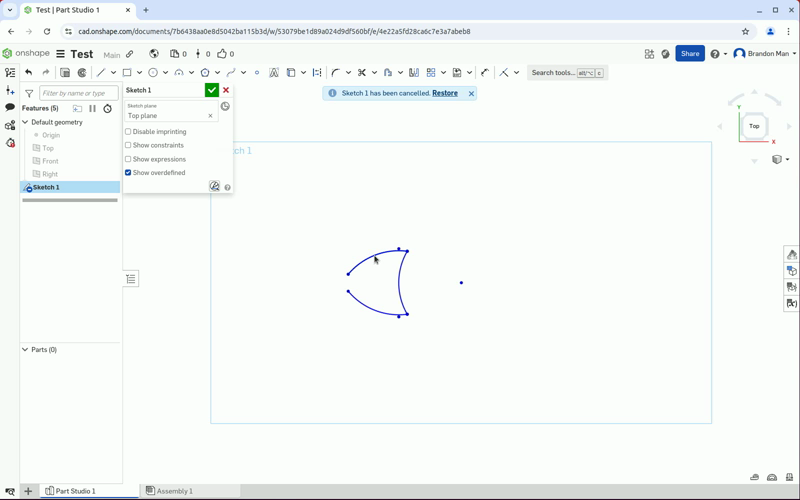
key(l)
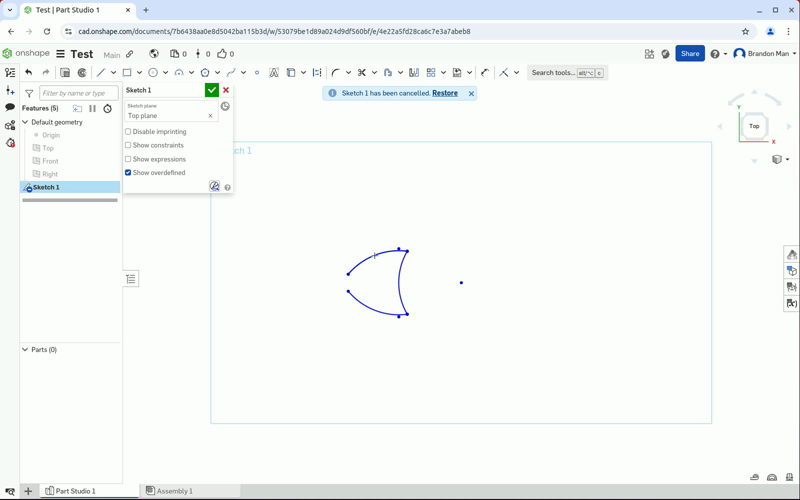
mouse_move(348, 274)
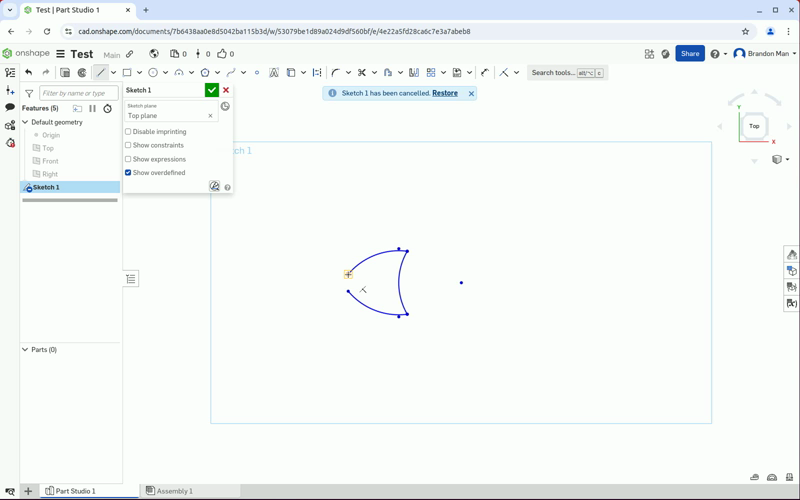
click(348, 274)
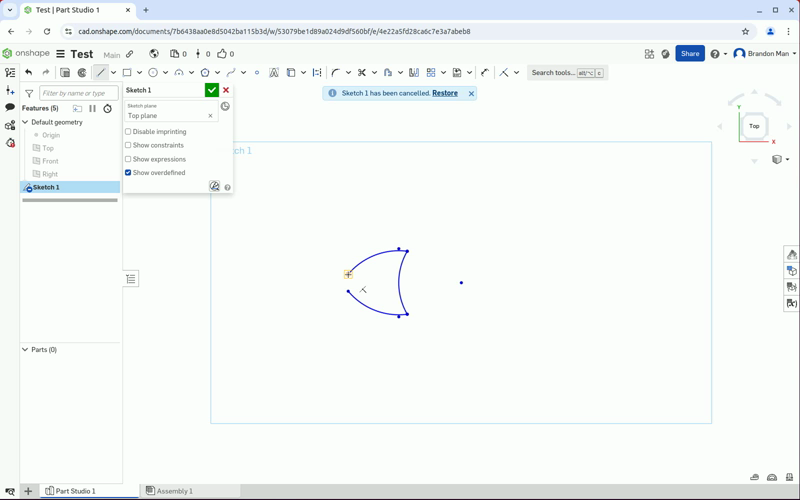
key_down(shift)
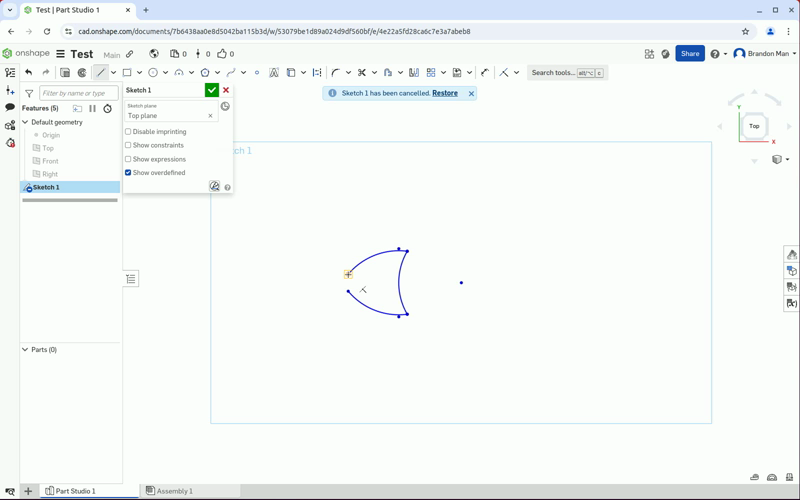
mouse_move(378, 274)
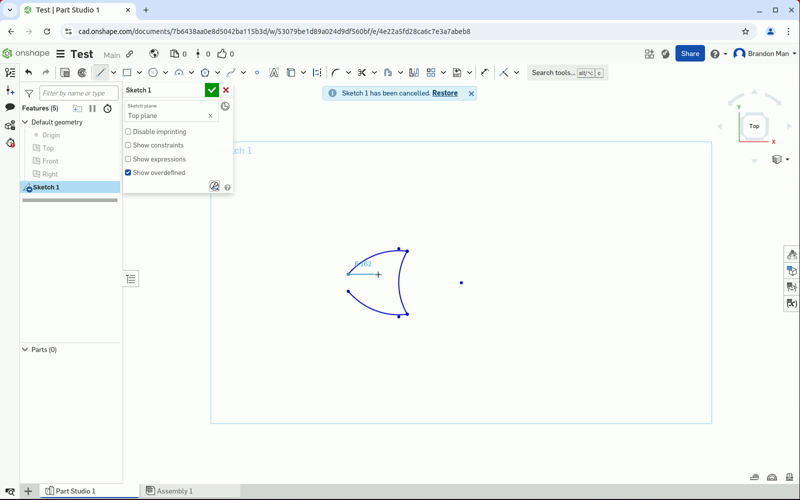
mouse_move(348, 282)
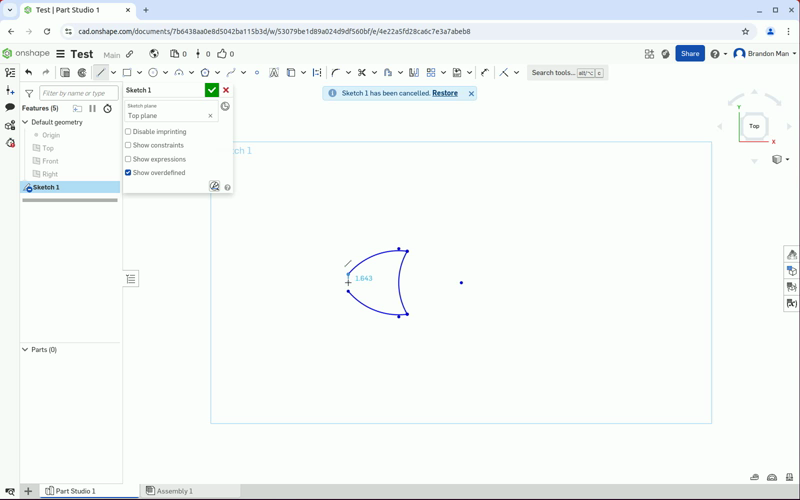
click(348, 282)
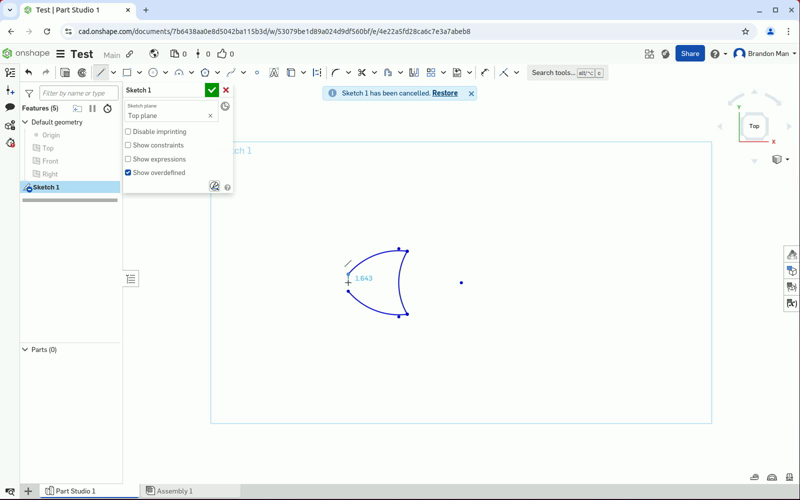
key_up(shift)
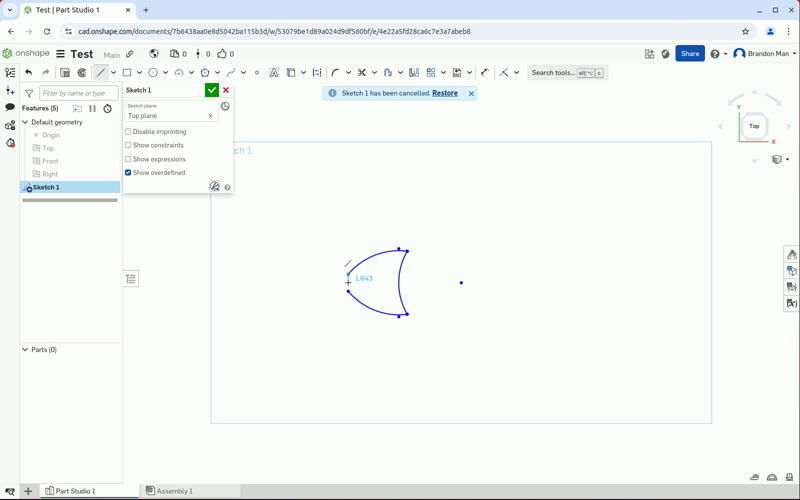
mouse_move(378, 282)
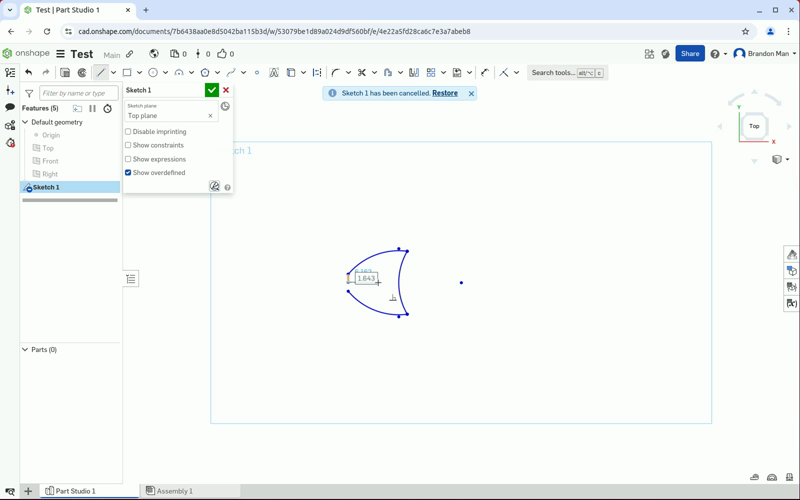
key_down(shift)
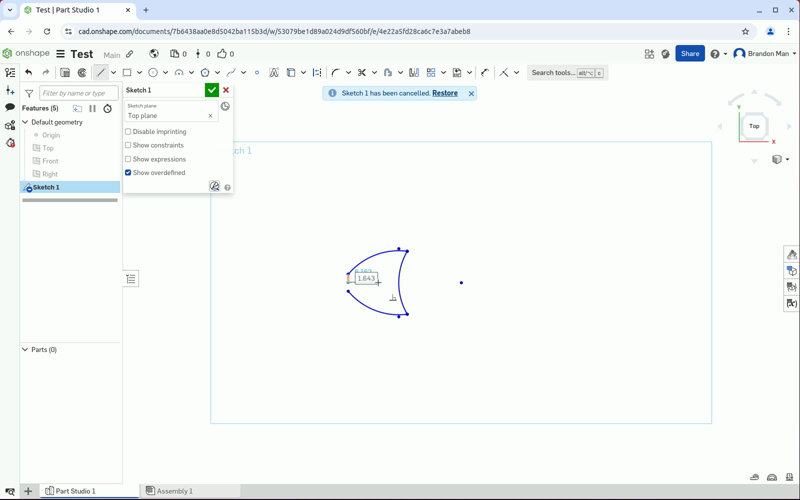
mouse_move(348, 291)
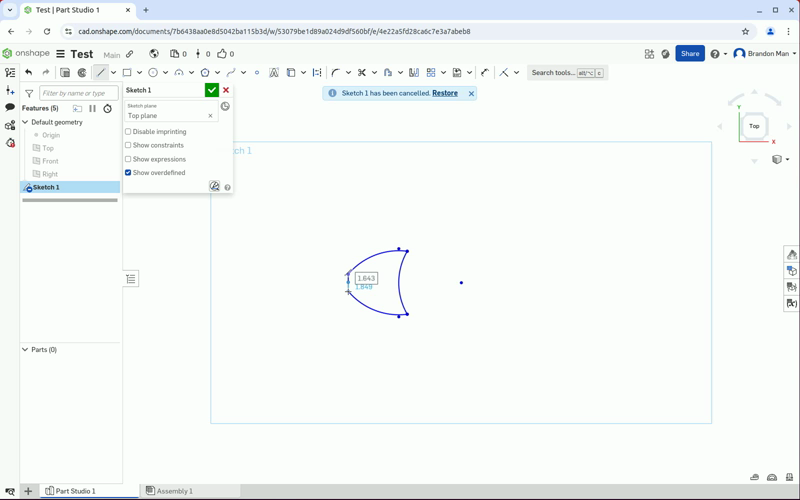
key_up(shift)
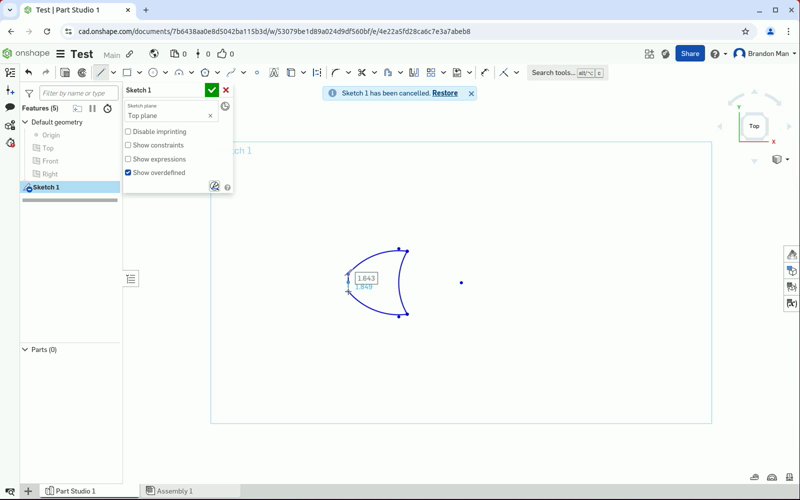
click(348, 291)
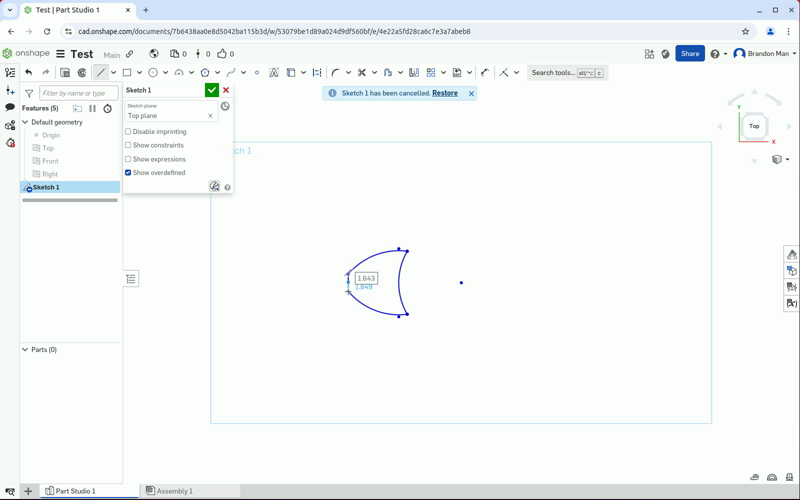
key(esc)
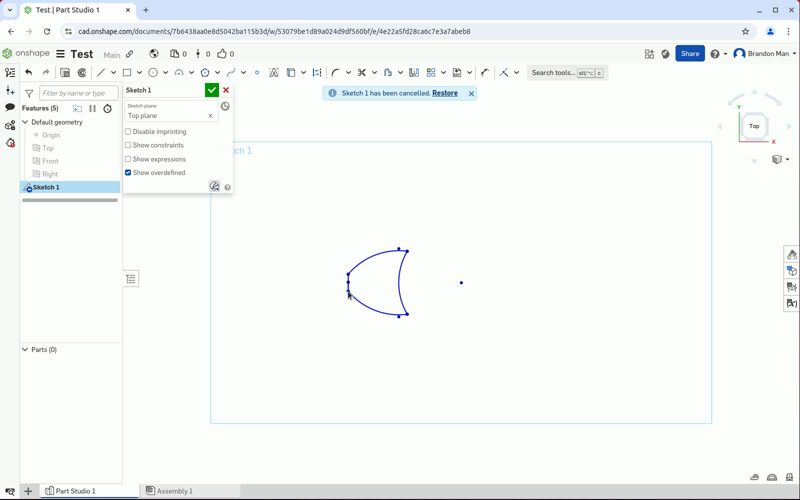
mouse_move(370, 260)
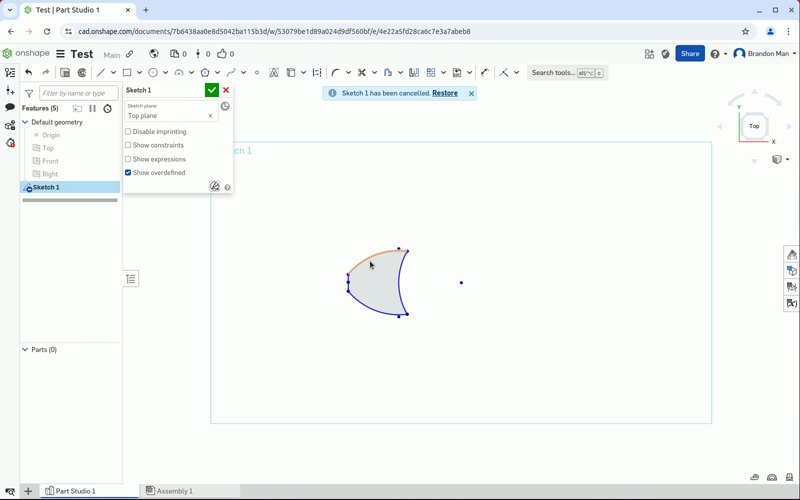
click(370, 260)
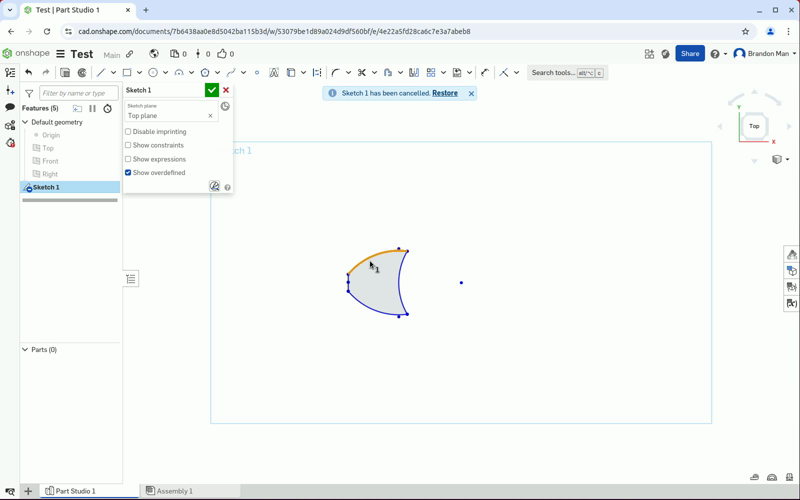
mouse_move(73, 352)
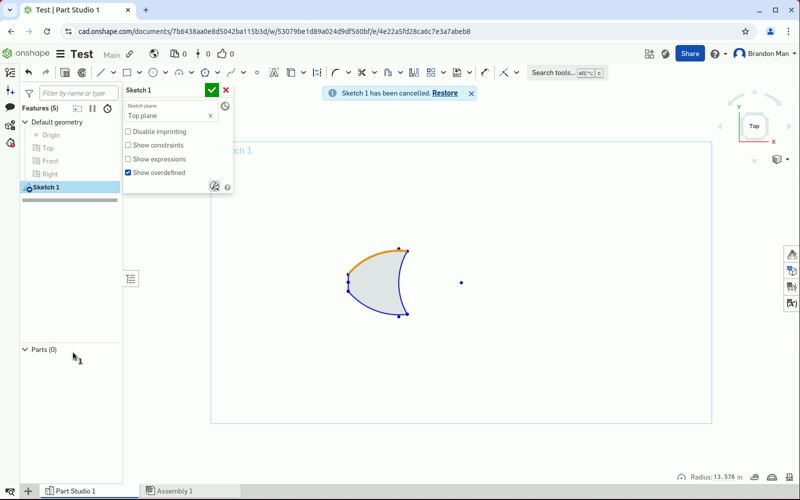
key(shift+y)
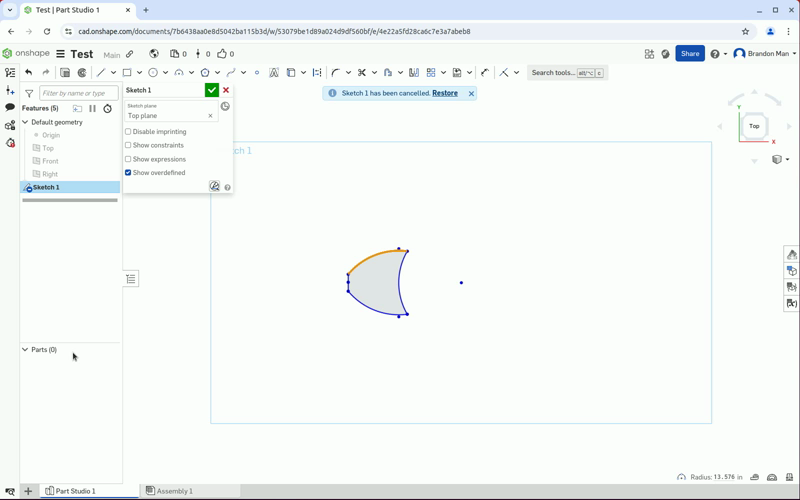
key(shift+e)
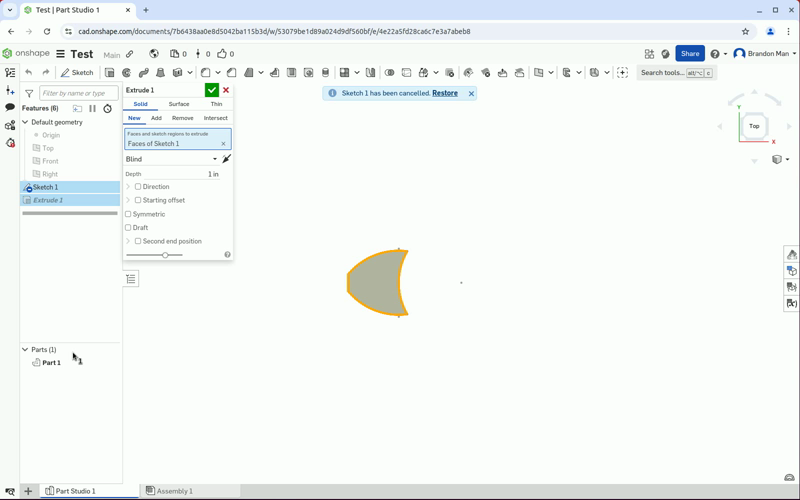
mouse_move(143, 106)
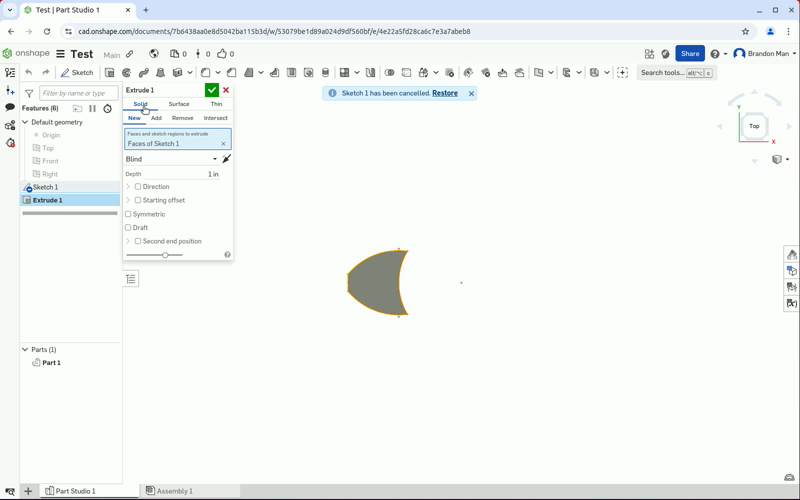
click(143, 106)
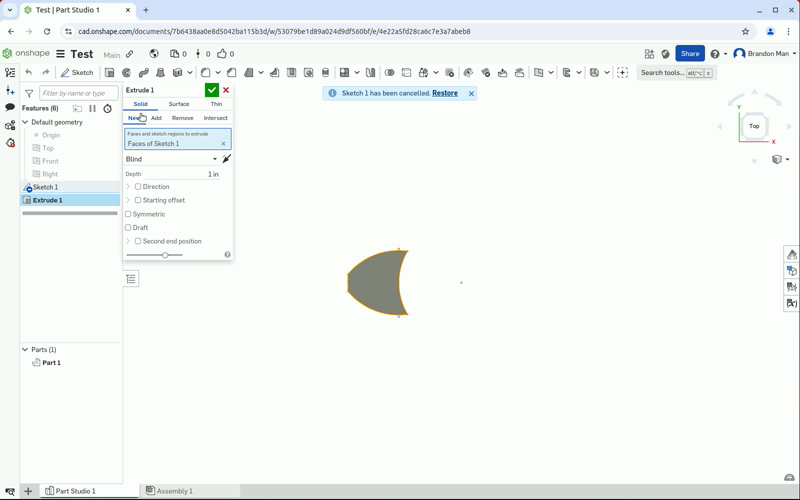
mouse_move(137, 120)
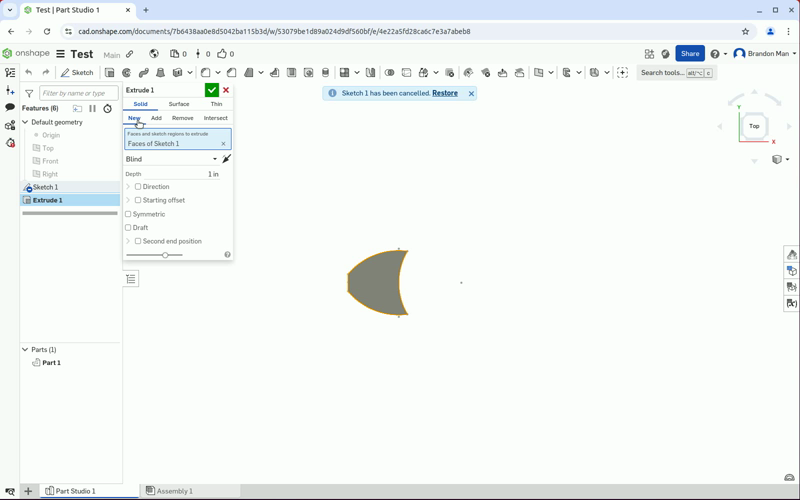
click(137, 120)
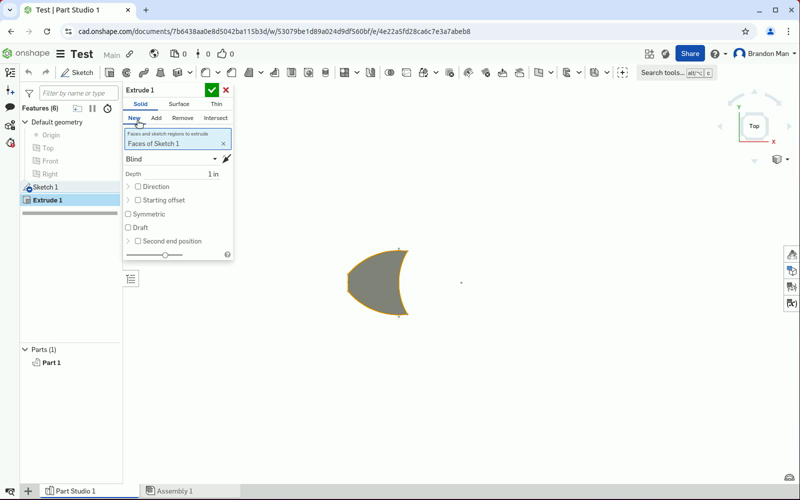
key(tab, 4)
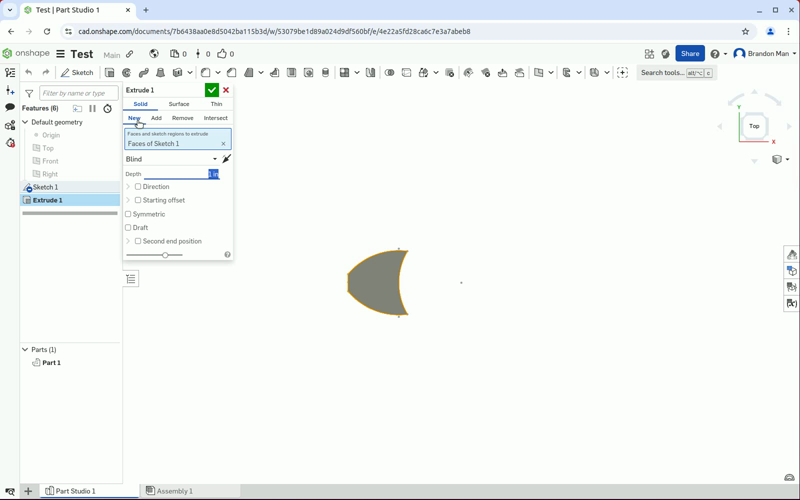
text(3.37)
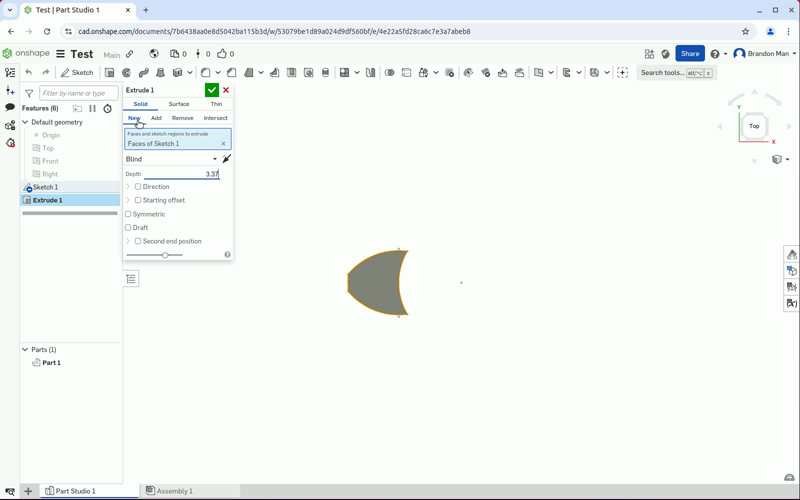
key(enter)
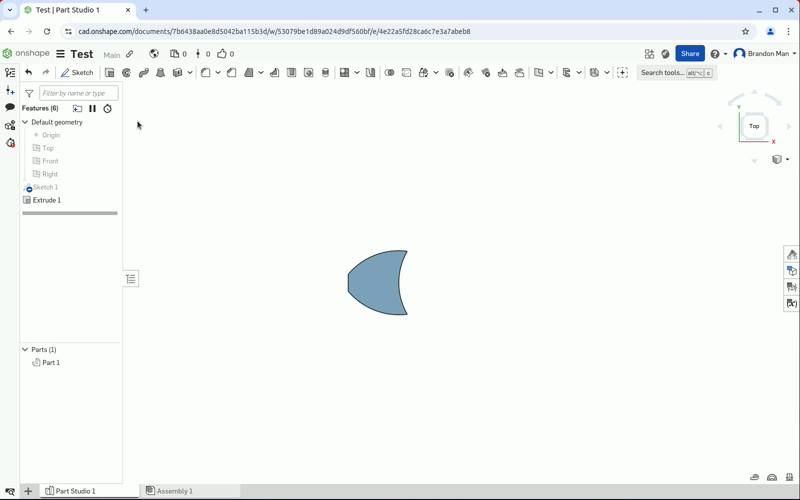
key(shift+h)
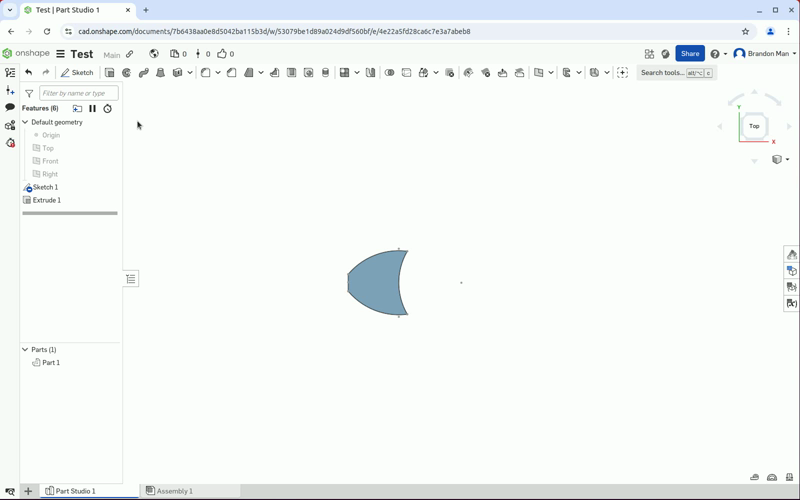
key(shift+h)
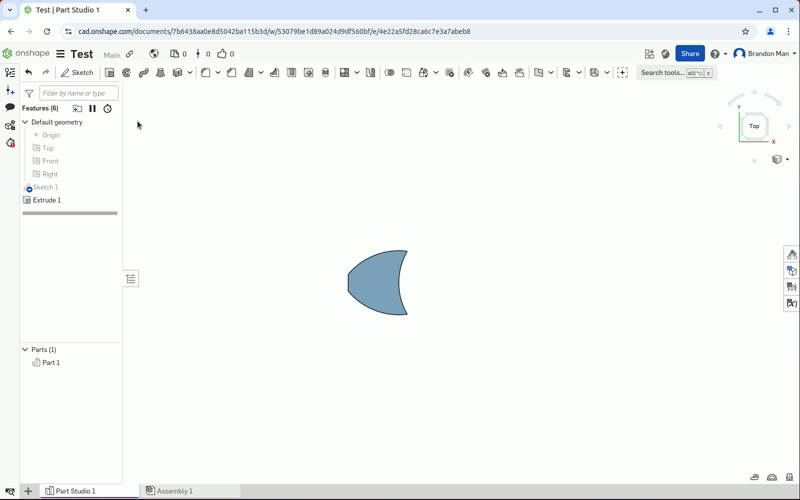
mouse_move(73, 189)
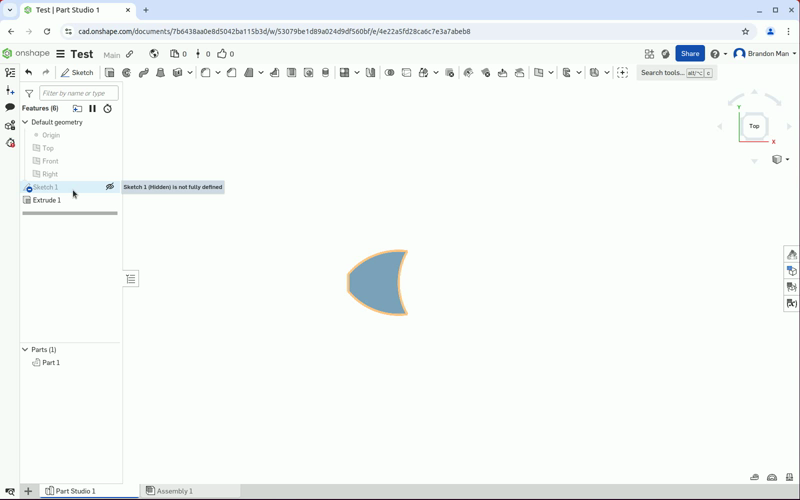
click(73, 189)
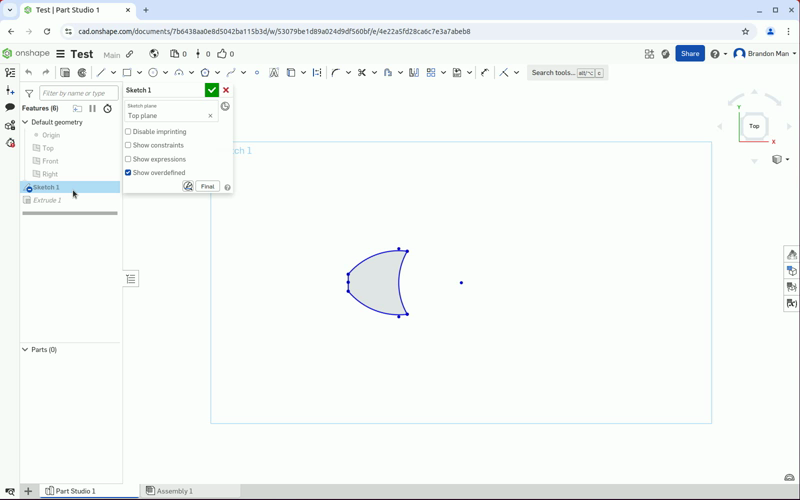
mouse_move(229, 92)
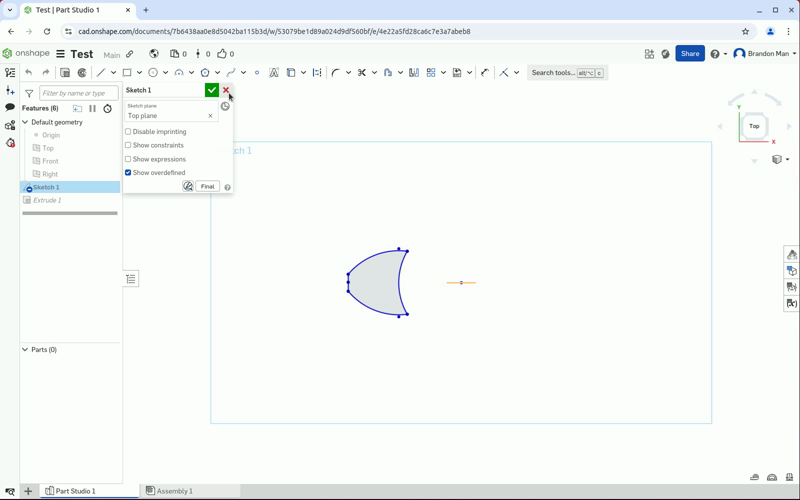
click(229, 92)
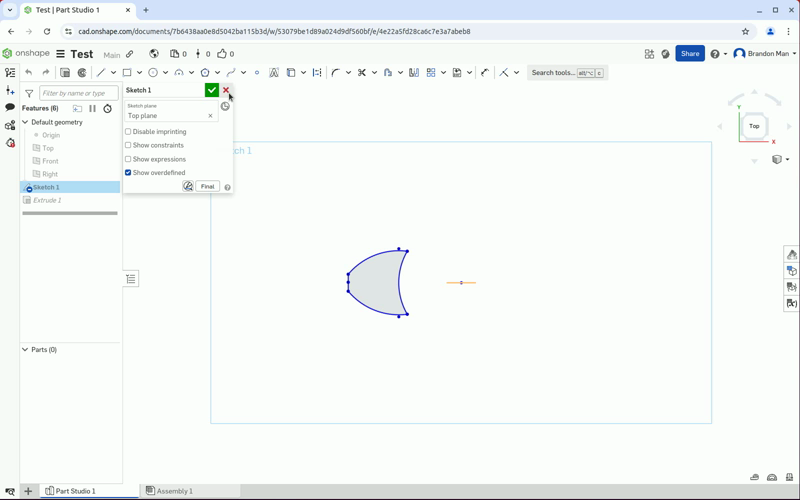
key(shift+s)
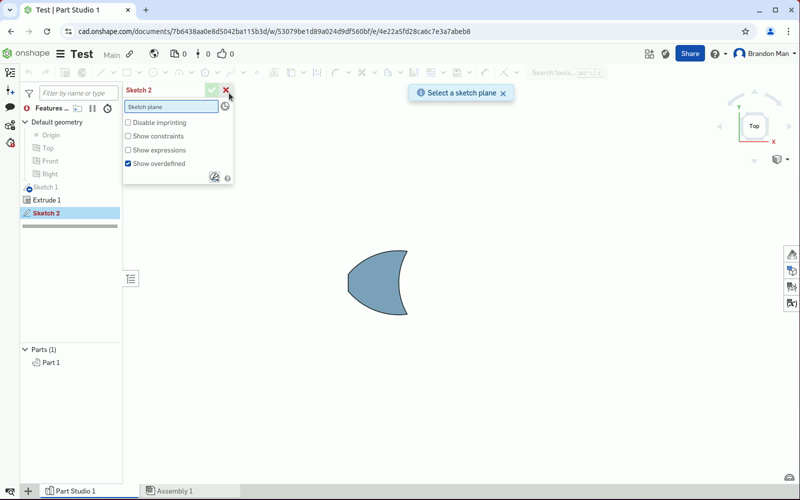
mouse_move(73, 150)
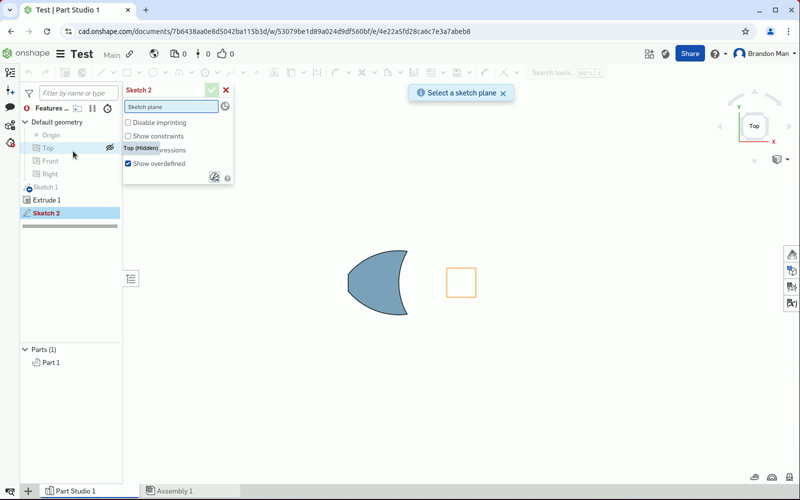
click(73, 150)
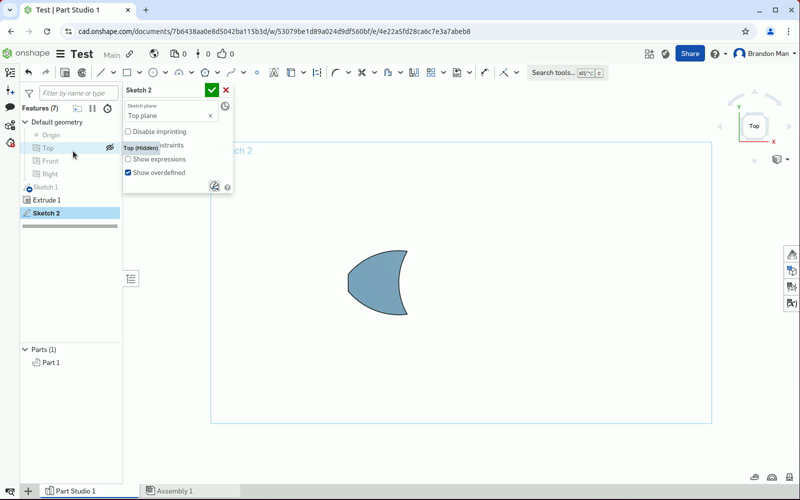
mouse_move(73, 352)
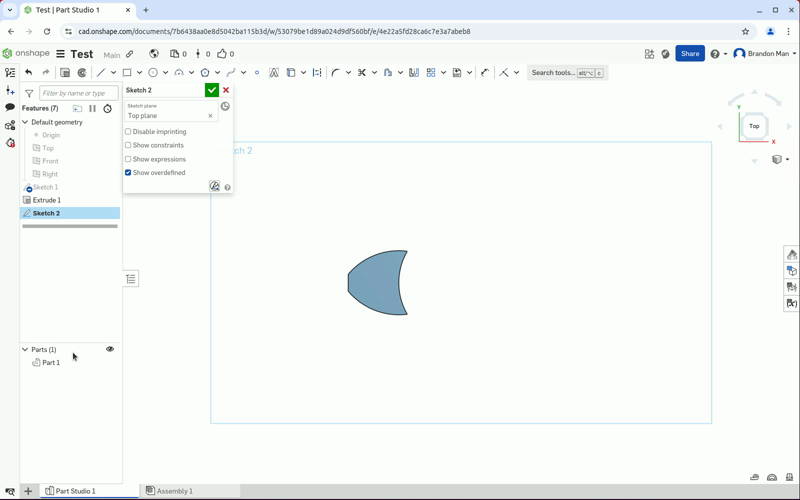
key(y)
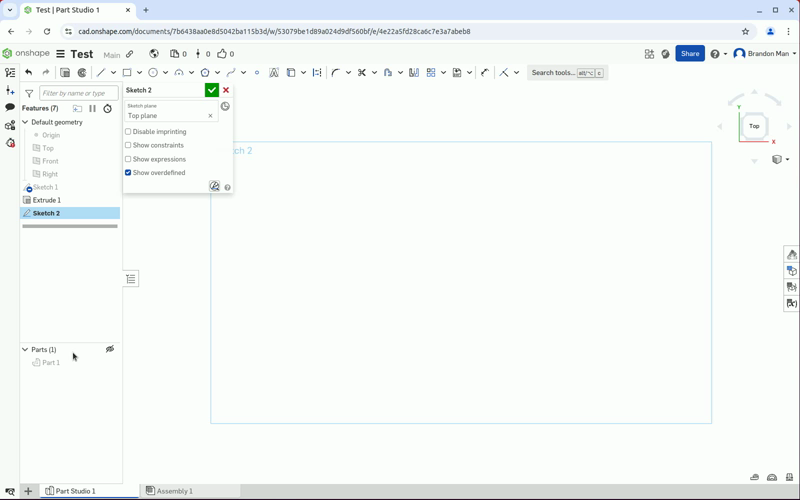
key(a)
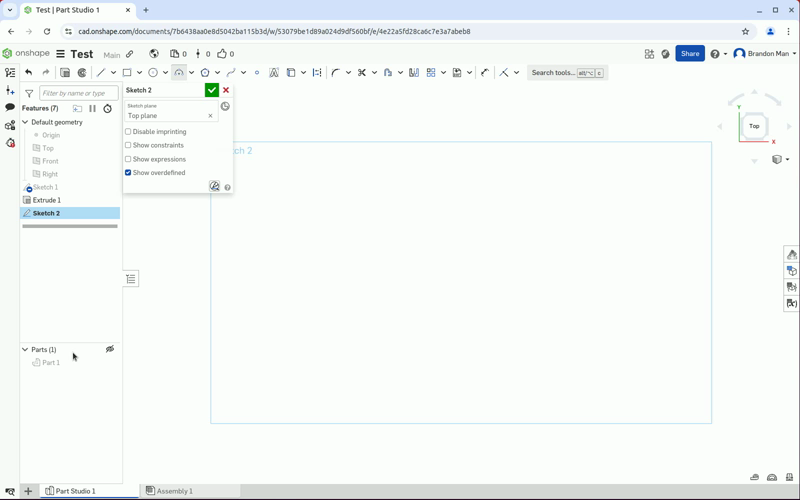
key_down(shift)
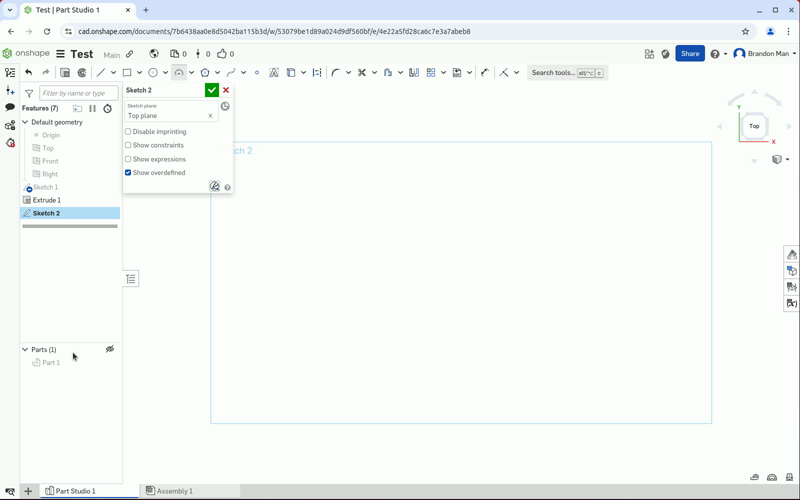
mouse_move(429, 336)
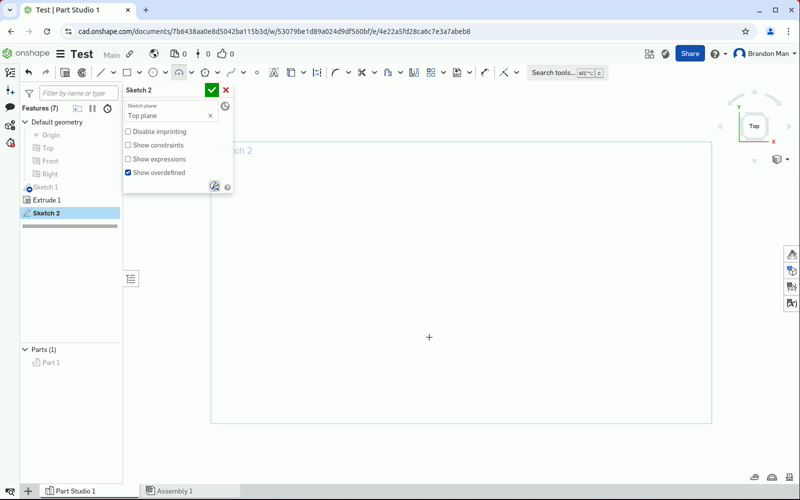
click(429, 336)
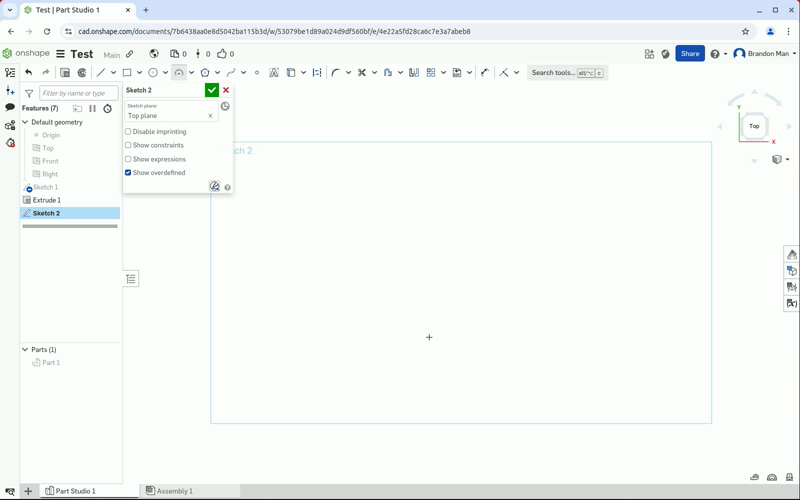
key_up(shift)
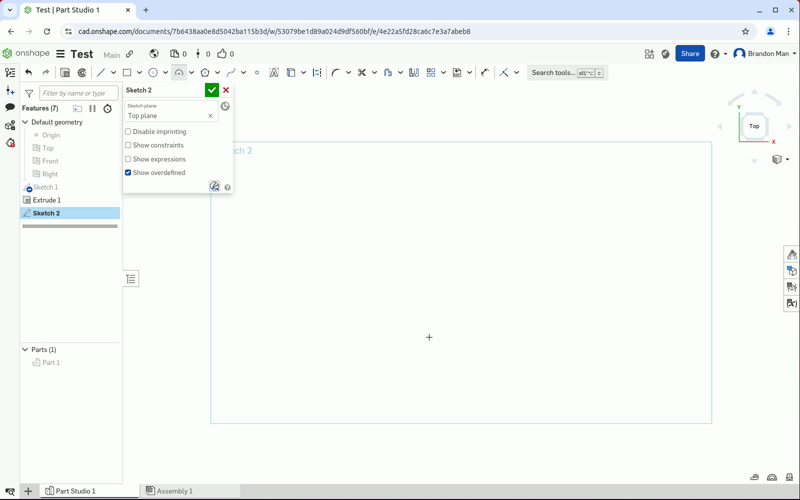
key_down(shift)
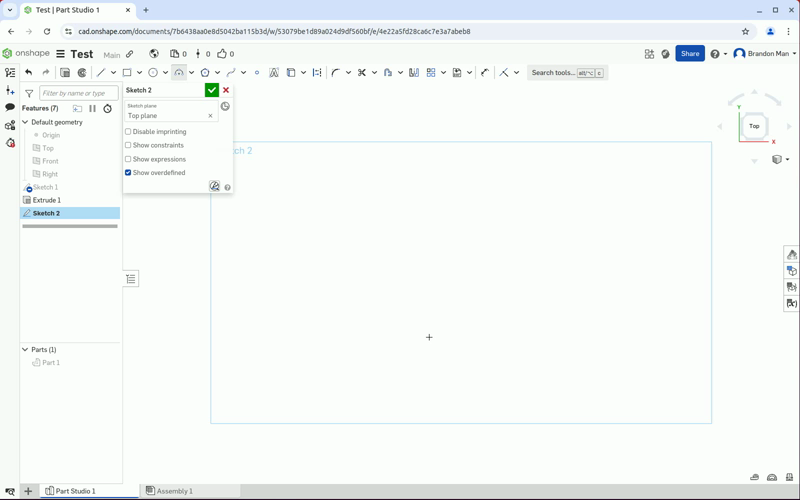
mouse_move(452, 395)
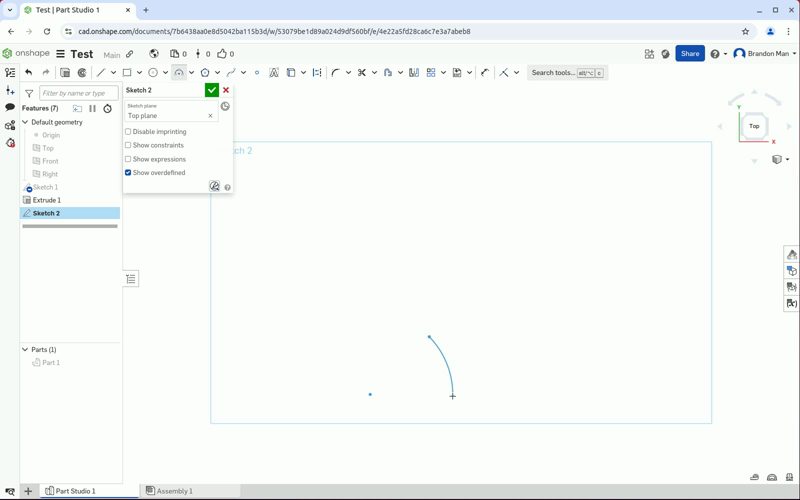
click(452, 395)
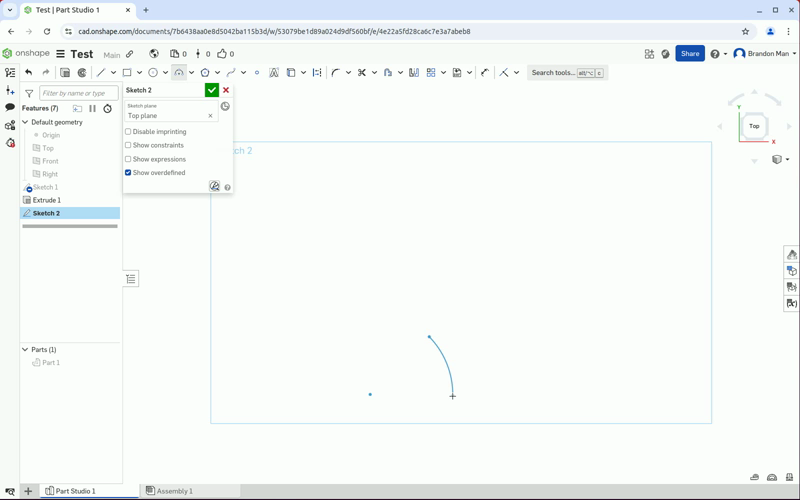
mouse_move(433, 369)
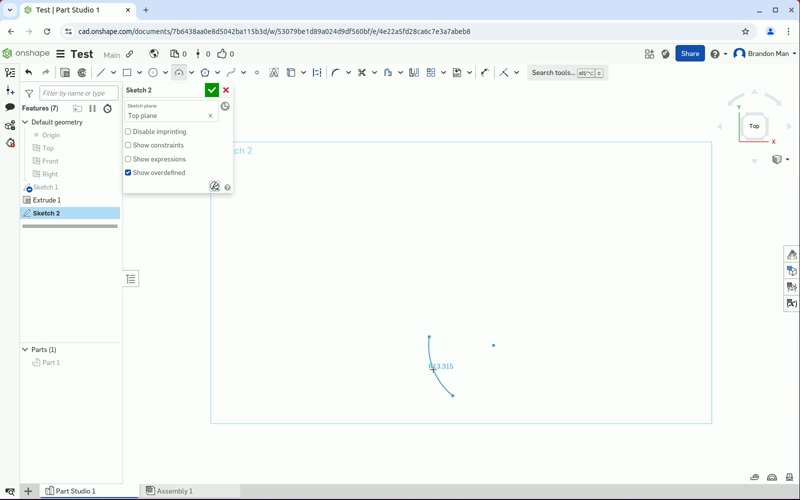
click(433, 369)
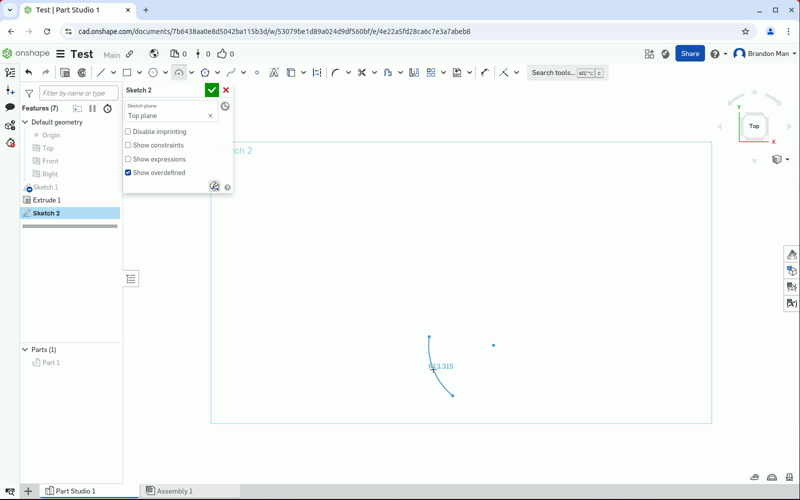
key_up(shift)
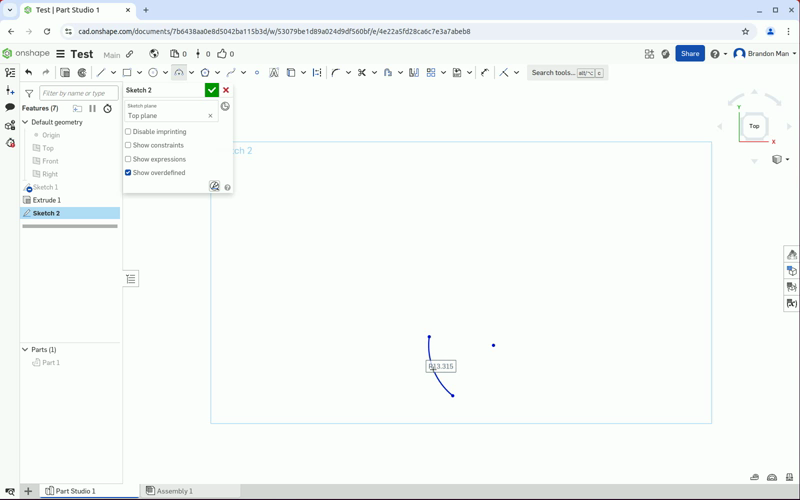
key(esc)
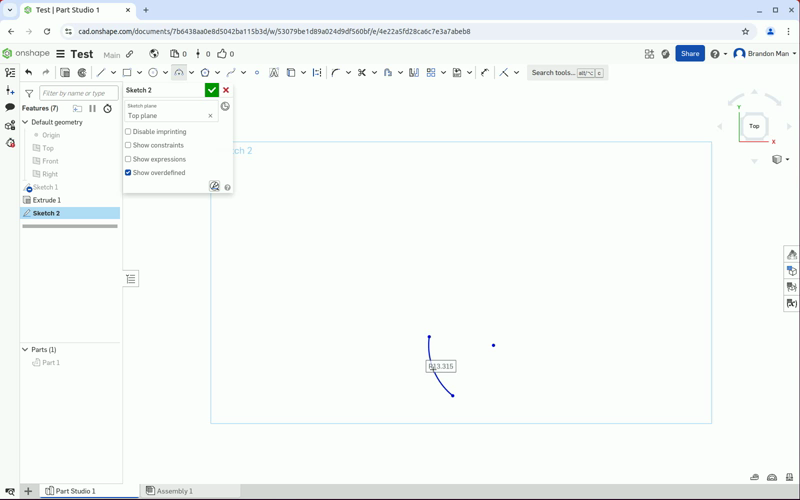
key(l)
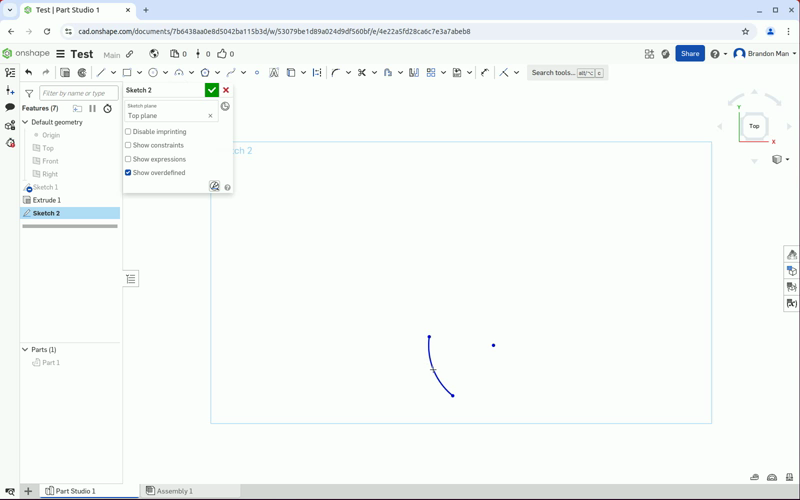
mouse_move(452, 395)
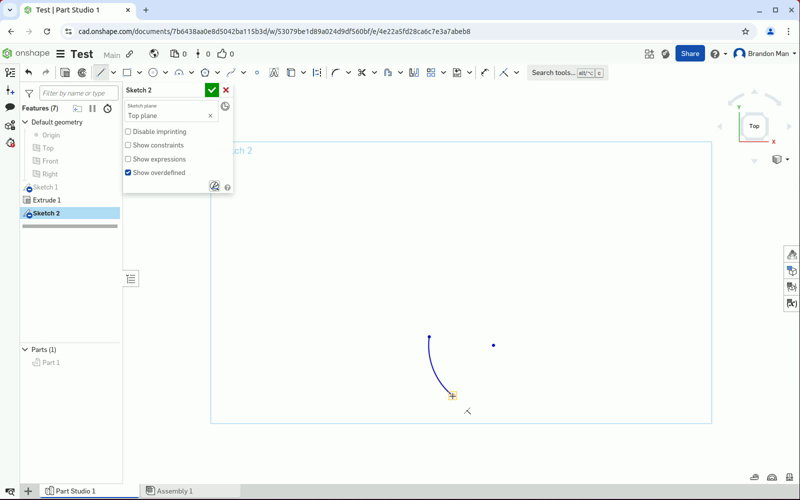
click(452, 395)
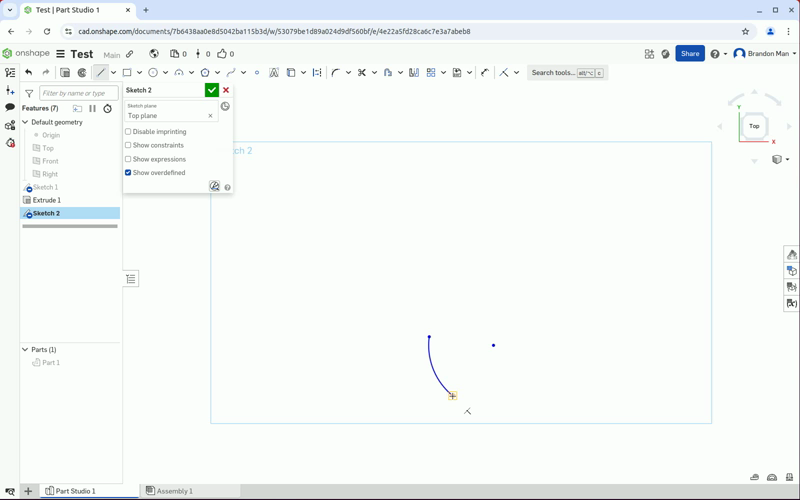
key_down(shift)
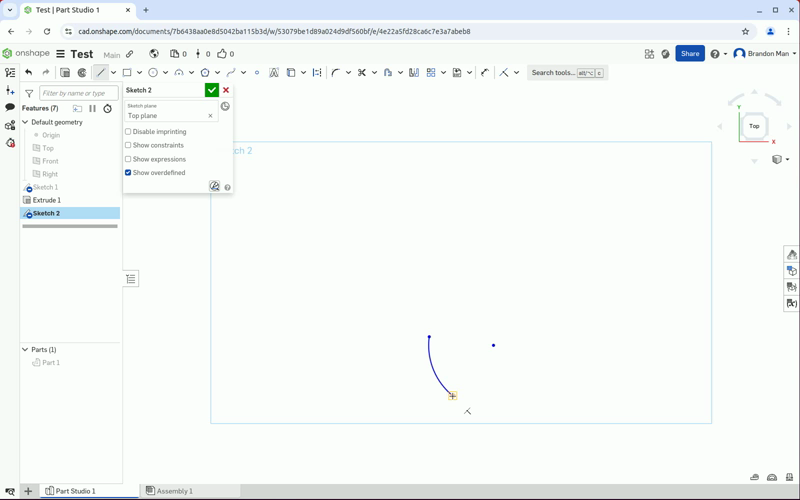
mouse_move(482, 395)
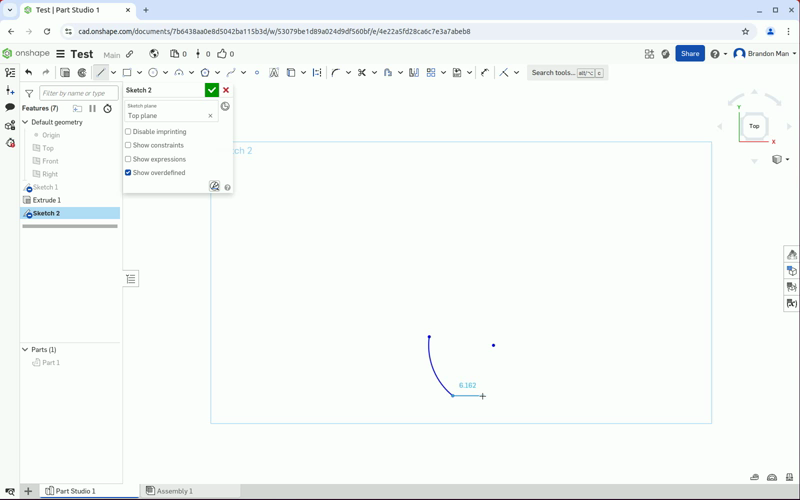
mouse_move(460, 395)
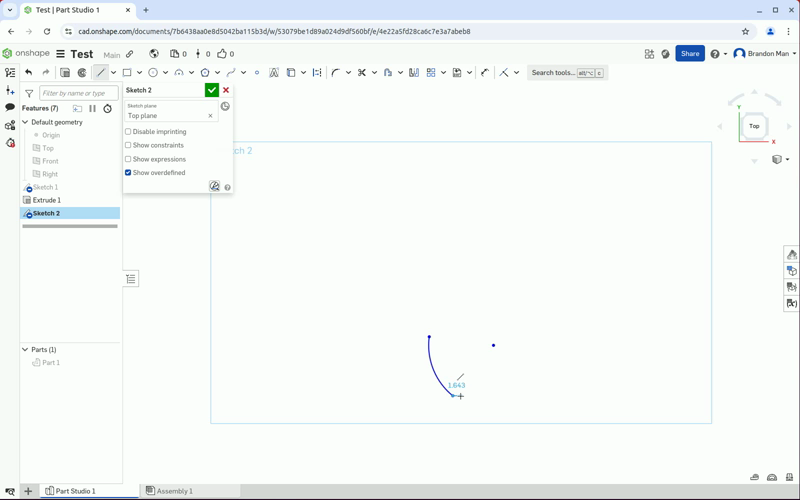
click(460, 395)
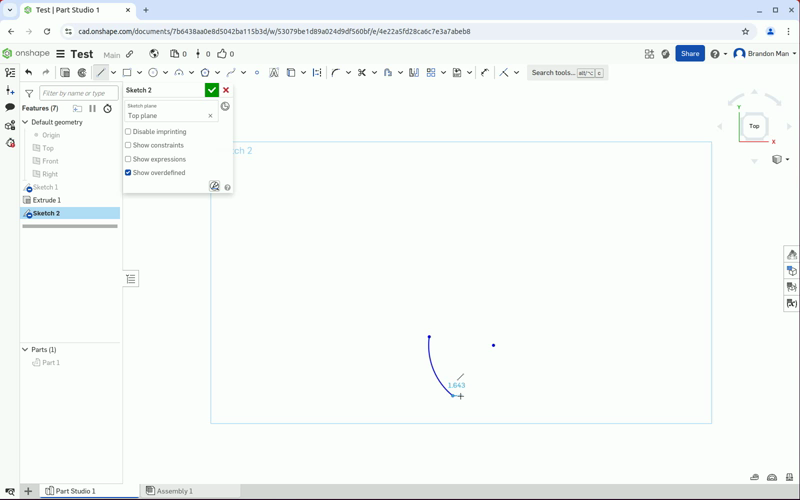
key_up(shift)
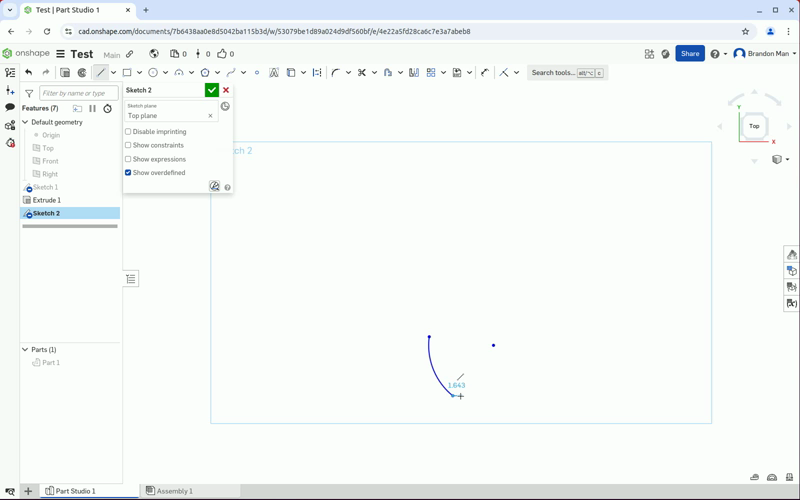
key_down(shift)
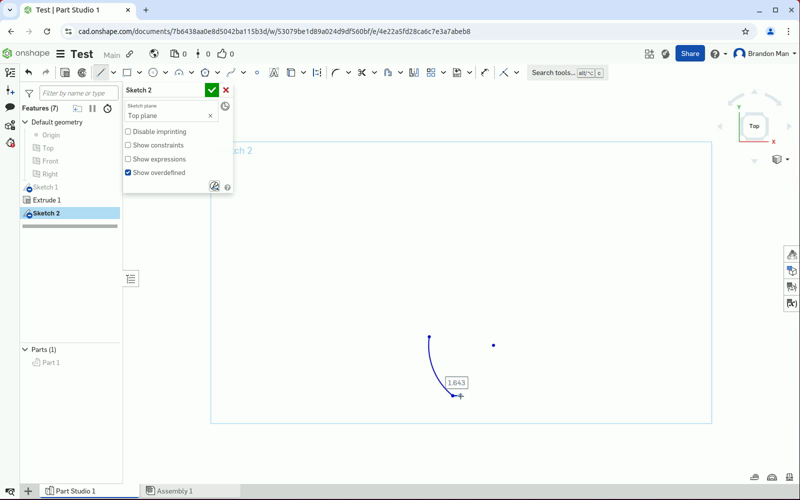
mouse_move(490, 395)
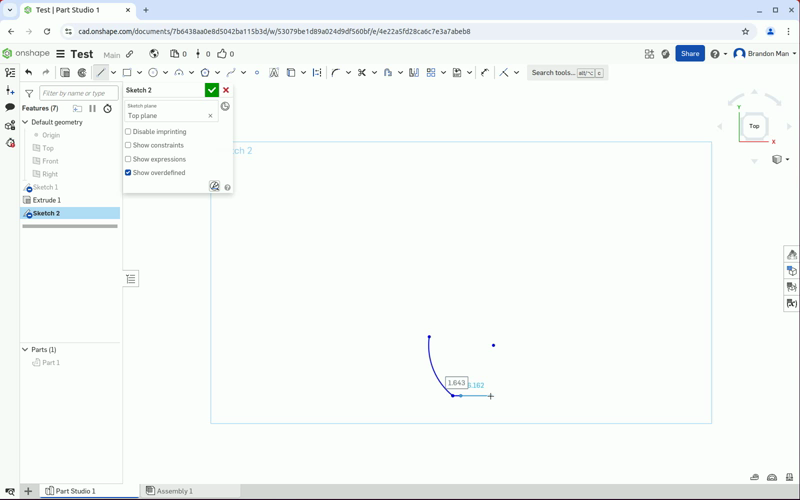
mouse_move(469, 395)
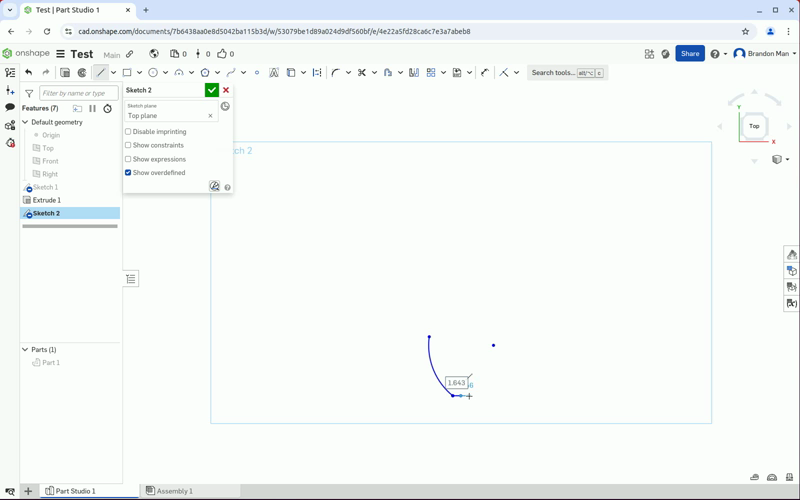
click(469, 395)
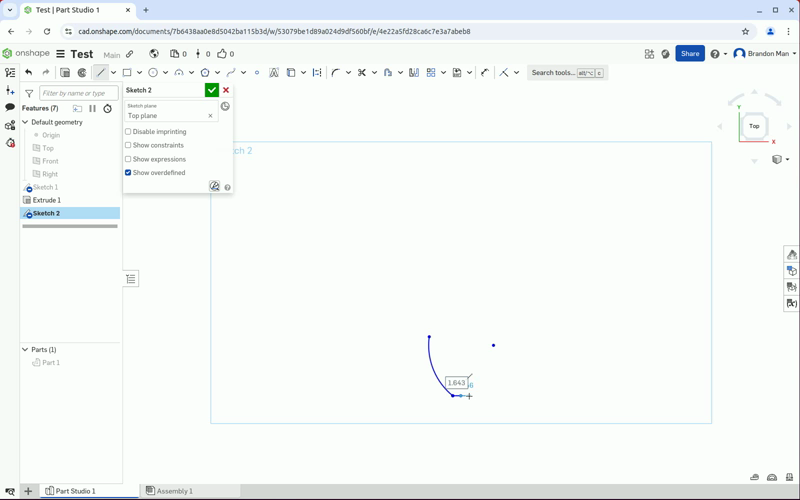
key_up(shift)
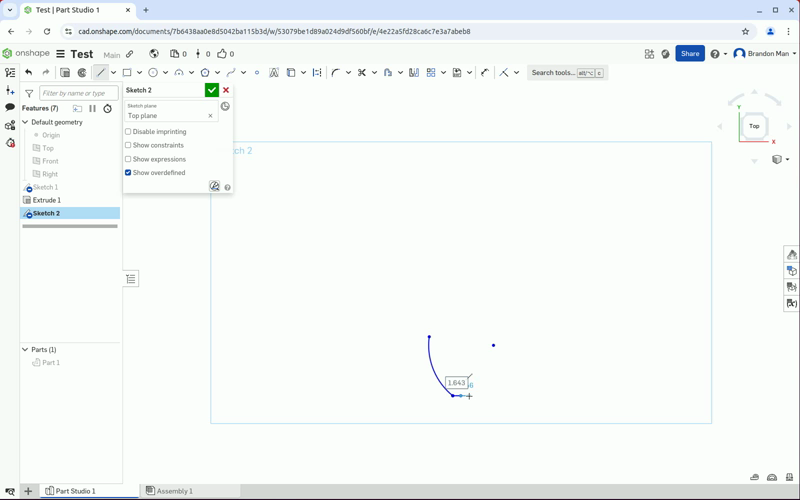
key(esc)
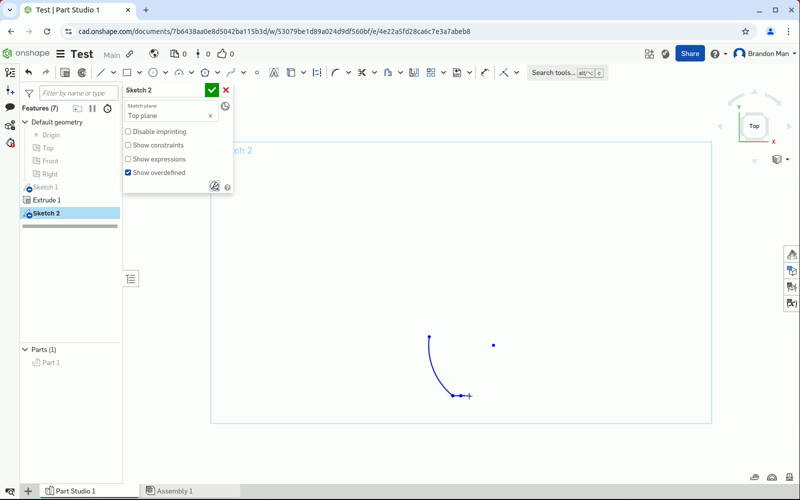
key(a)
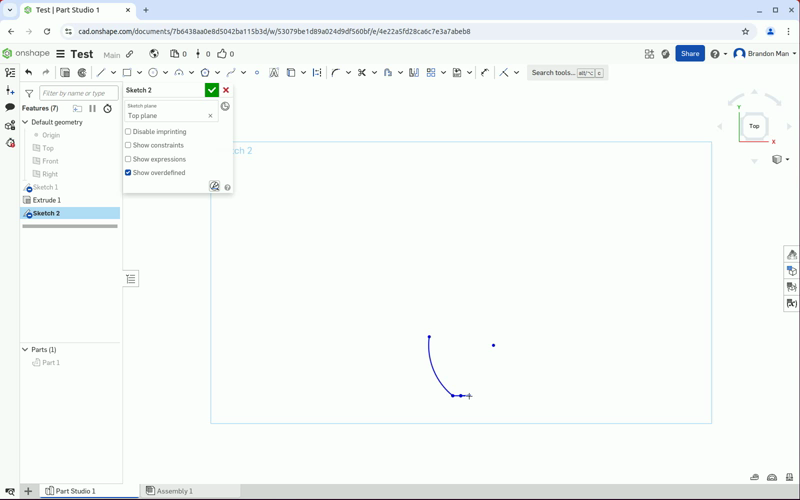
mouse_move(469, 395)
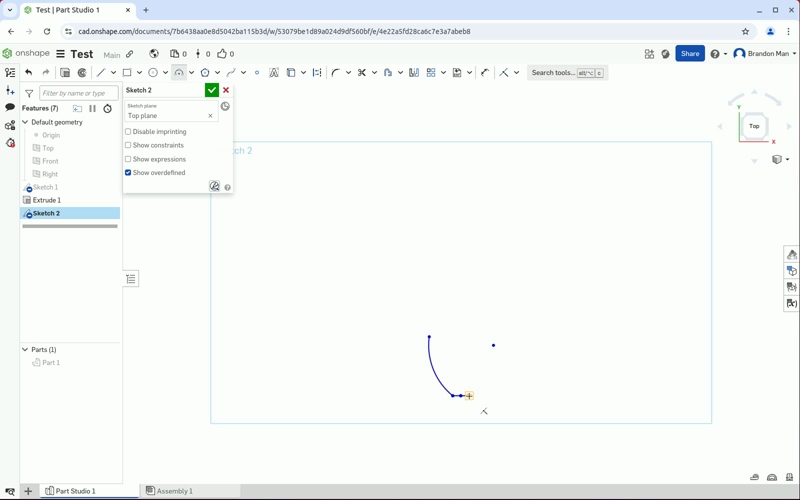
click(469, 395)
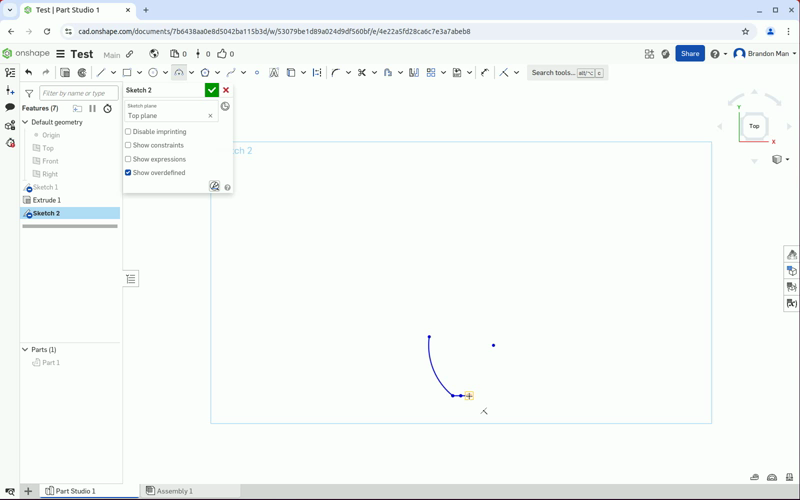
key_down(shift)
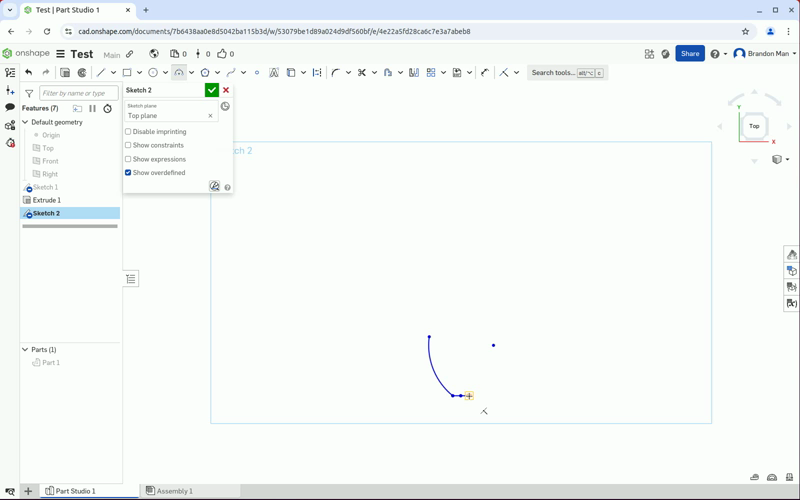
mouse_move(492, 336)
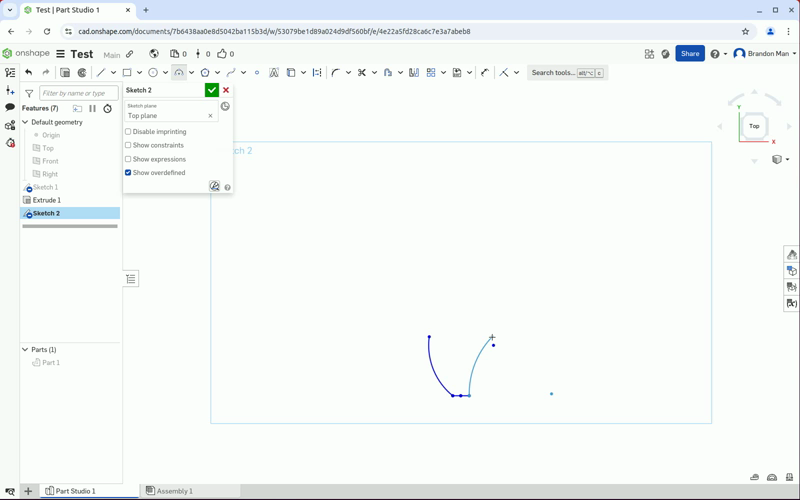
click(492, 336)
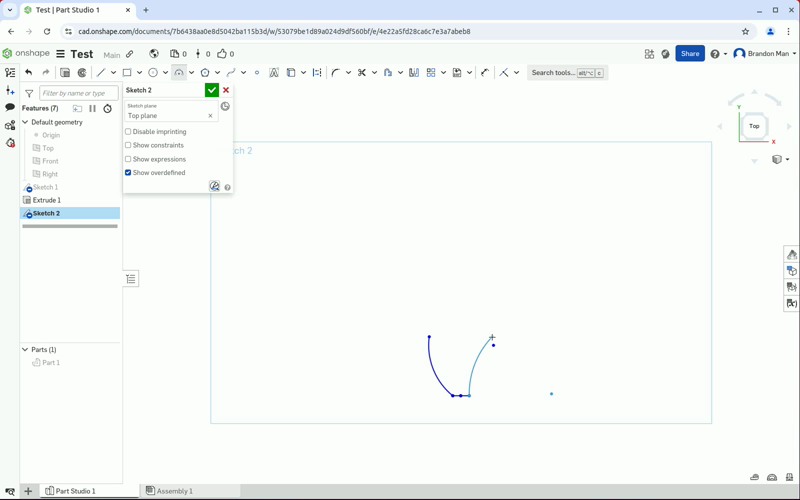
mouse_move(488, 369)
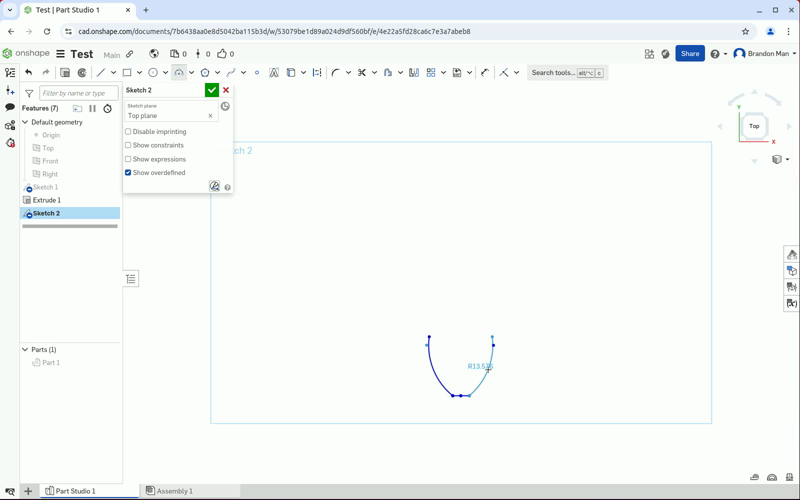
click(488, 369)
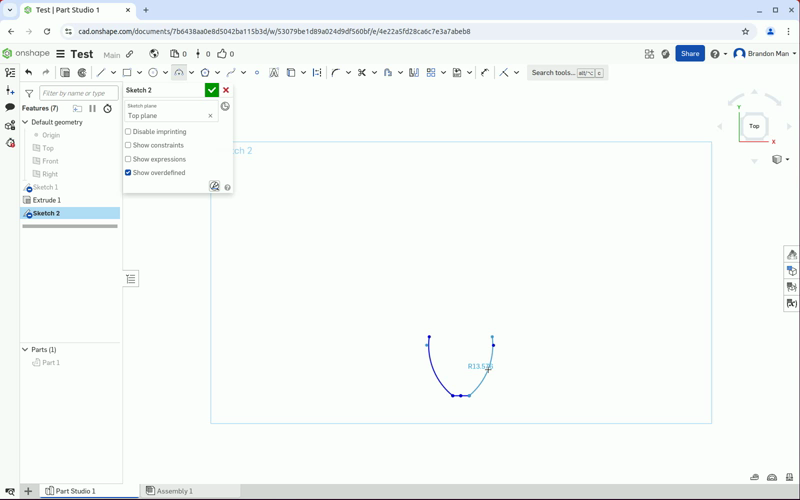
key_up(shift)
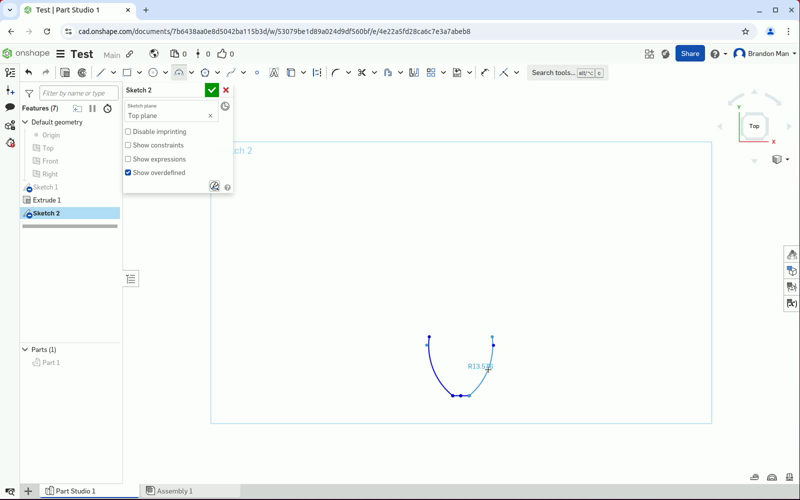
mouse_move(492, 336)
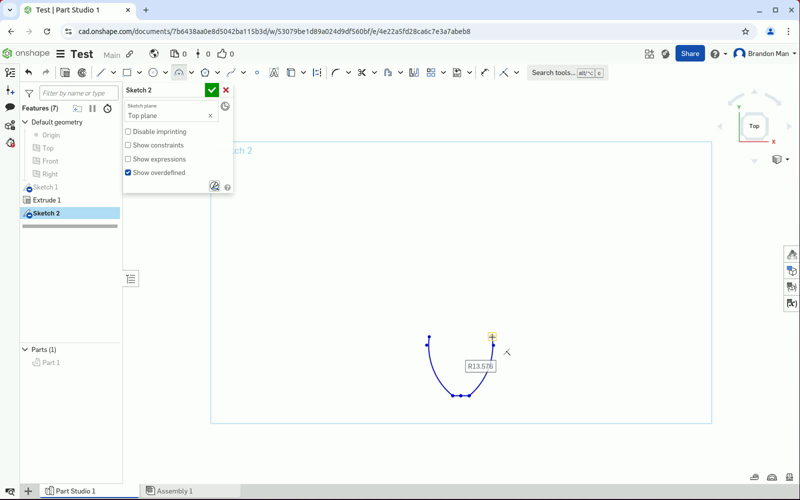
click(492, 336)
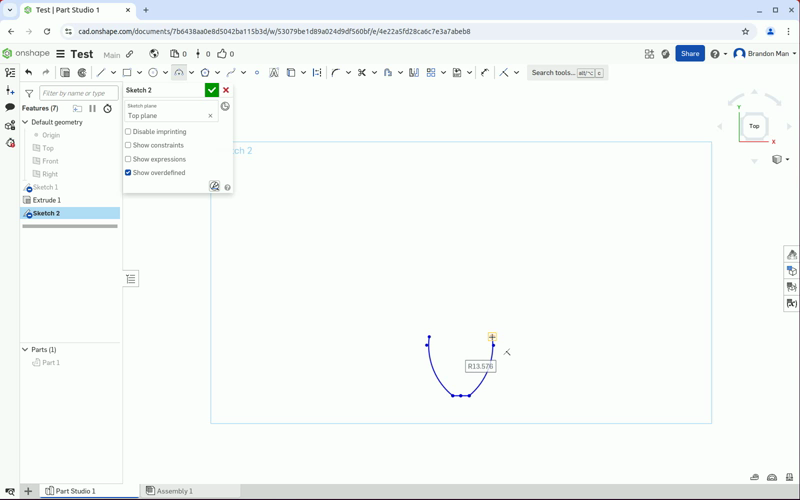
mouse_move(429, 336)
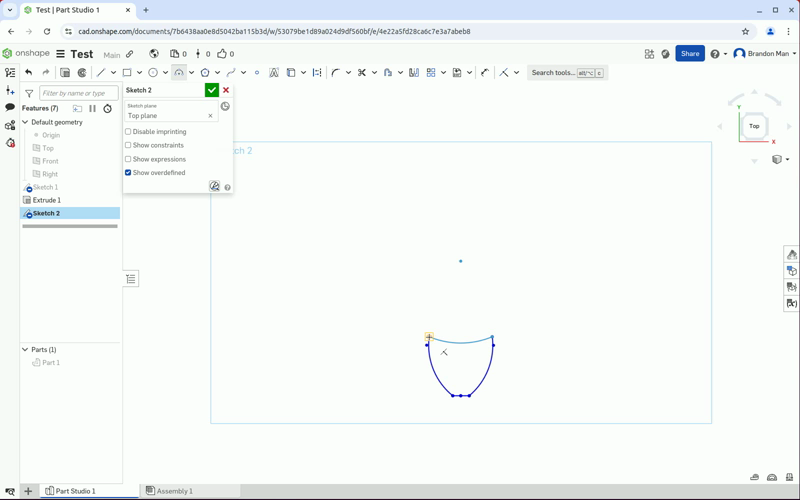
click(429, 336)
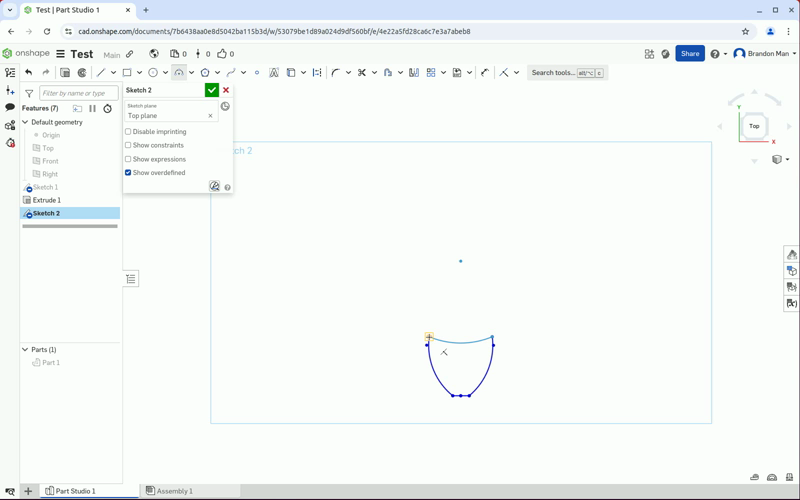
key_down(shift)
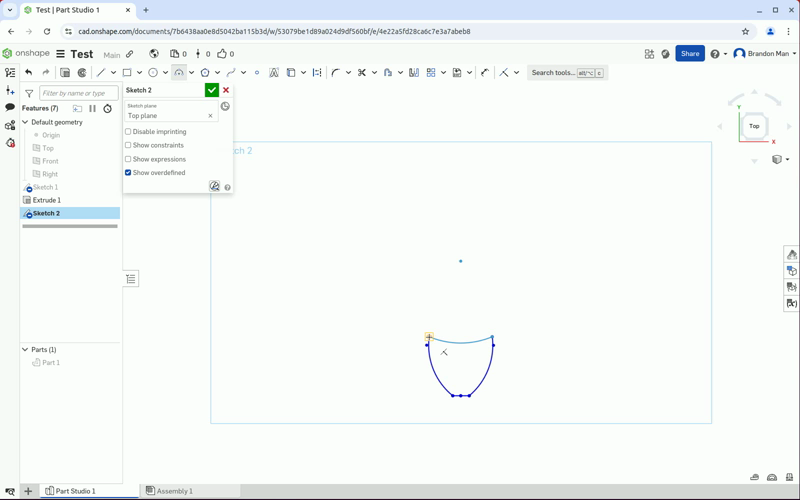
mouse_move(460, 345)
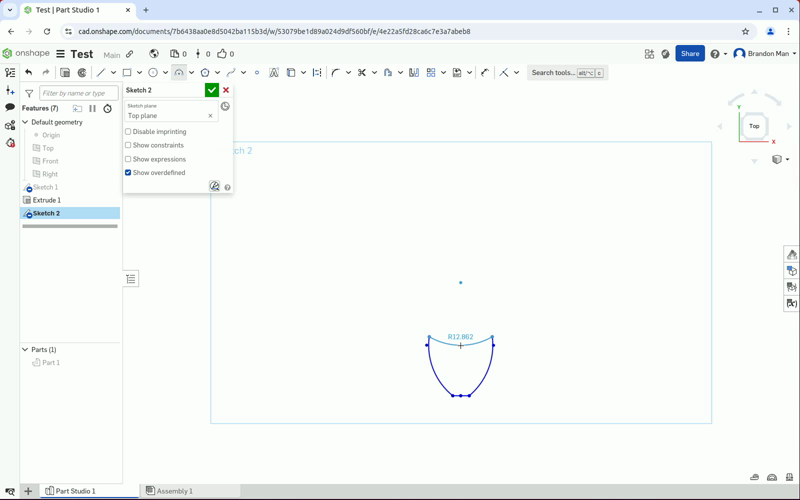
click(460, 345)
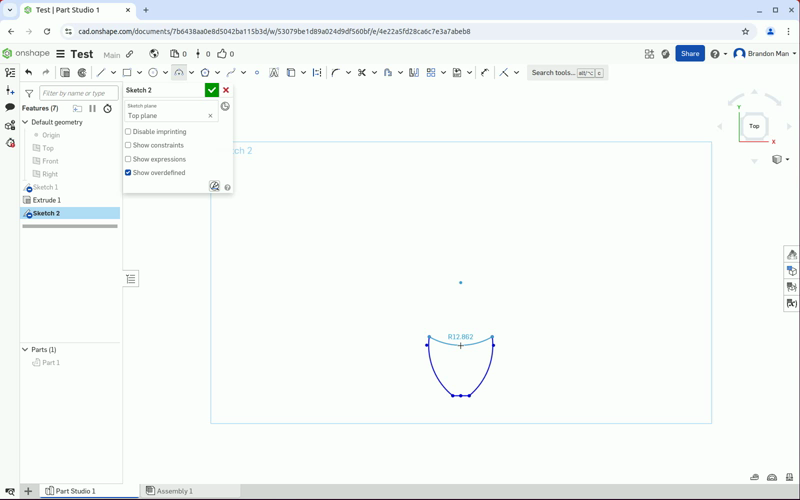
key_up(shift)
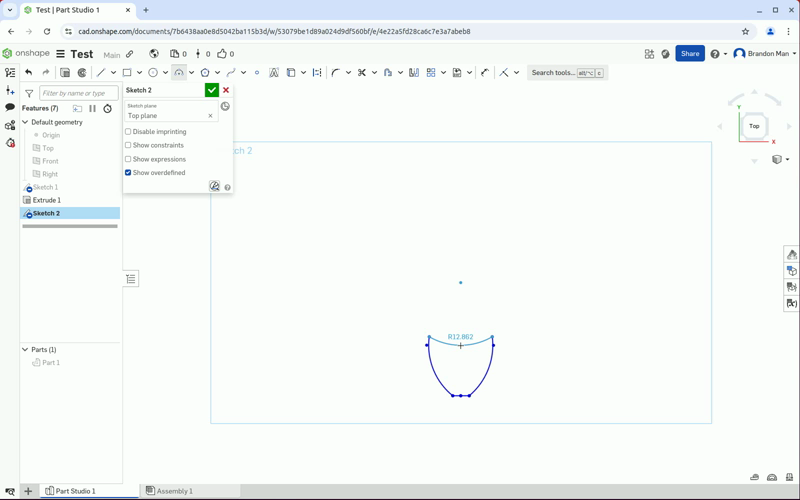
key(esc)
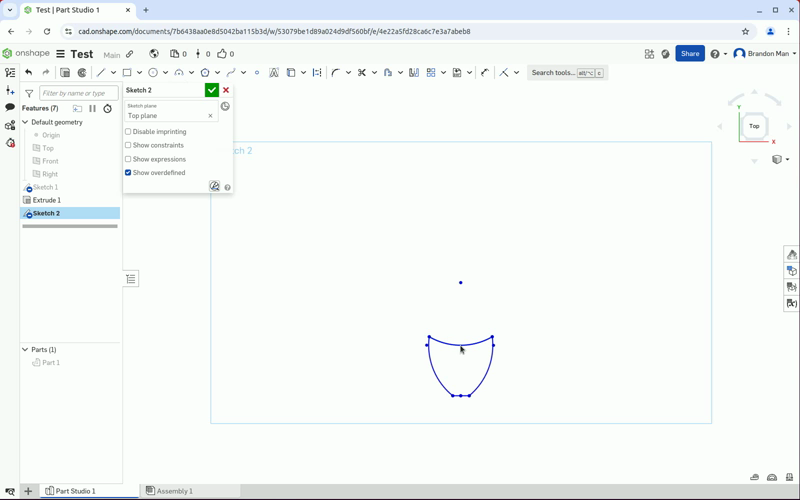
mouse_move(451, 379)
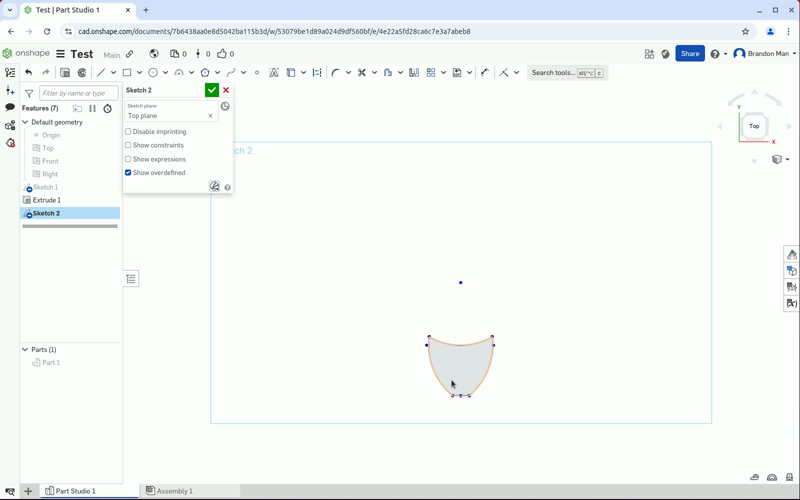
click(451, 379)
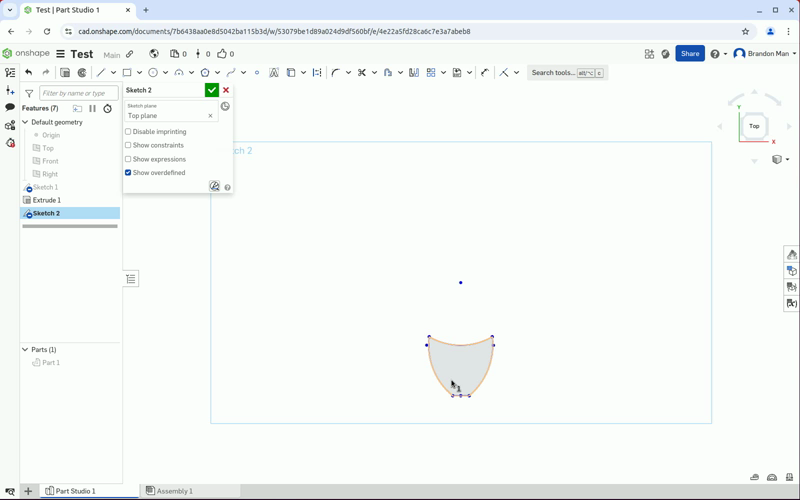
mouse_move(73, 352)
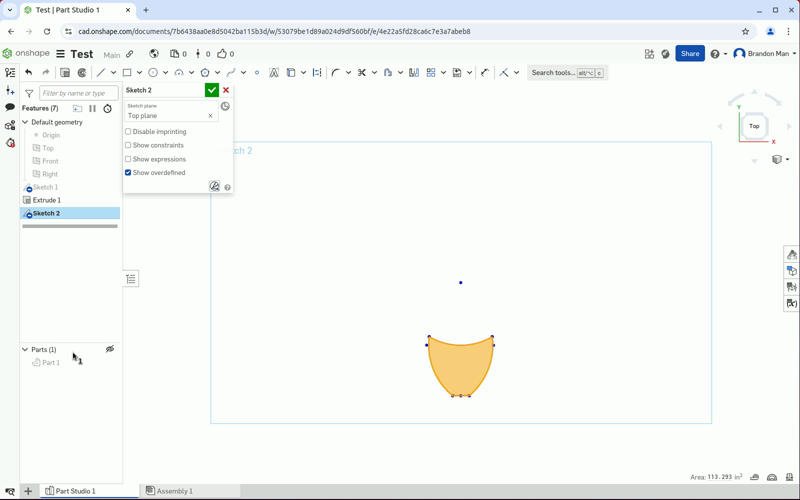
key(shift+y)
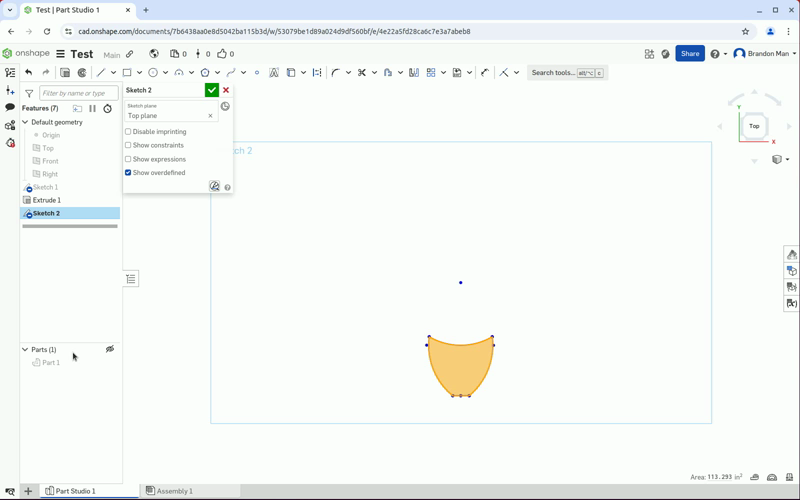
key(shift+e)
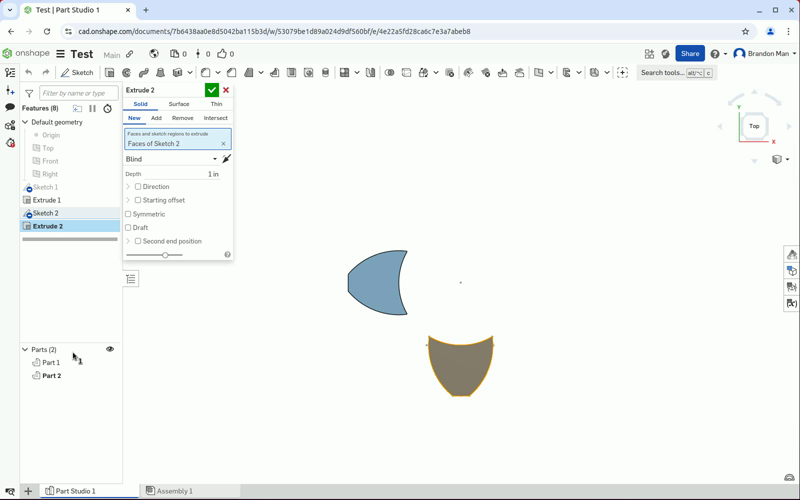
mouse_move(143, 106)
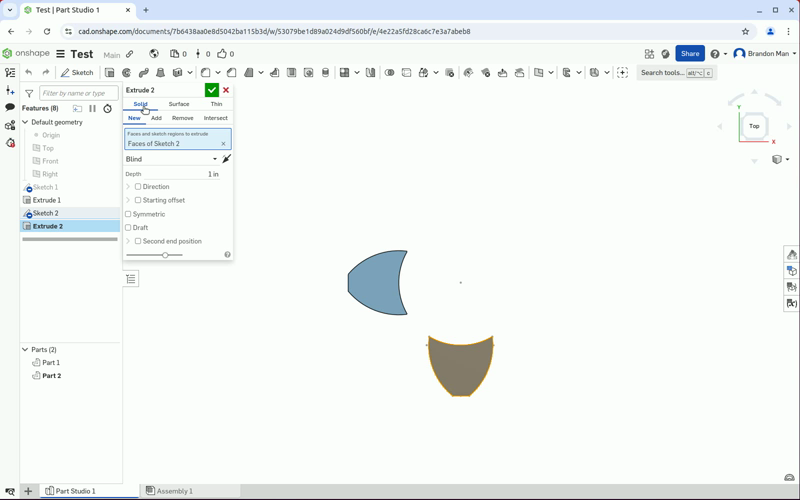
click(143, 106)
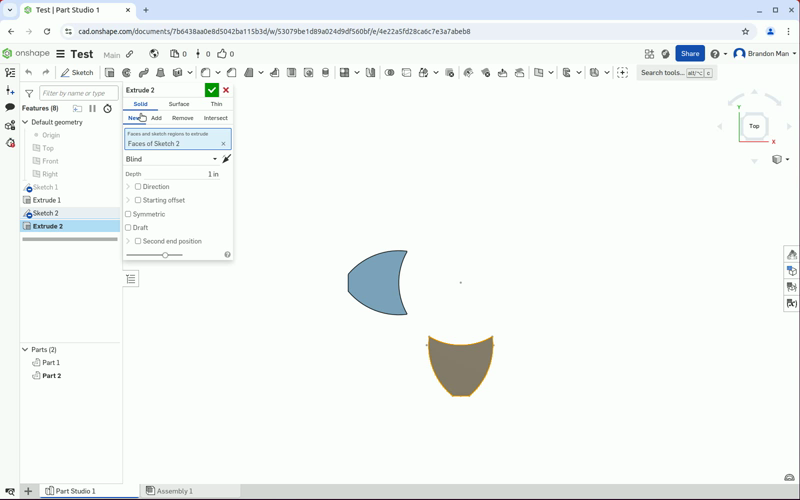
mouse_move(137, 120)
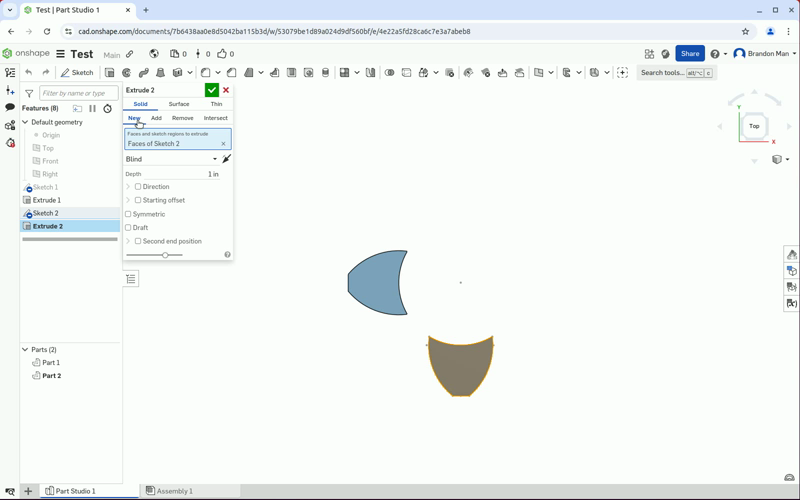
click(137, 120)
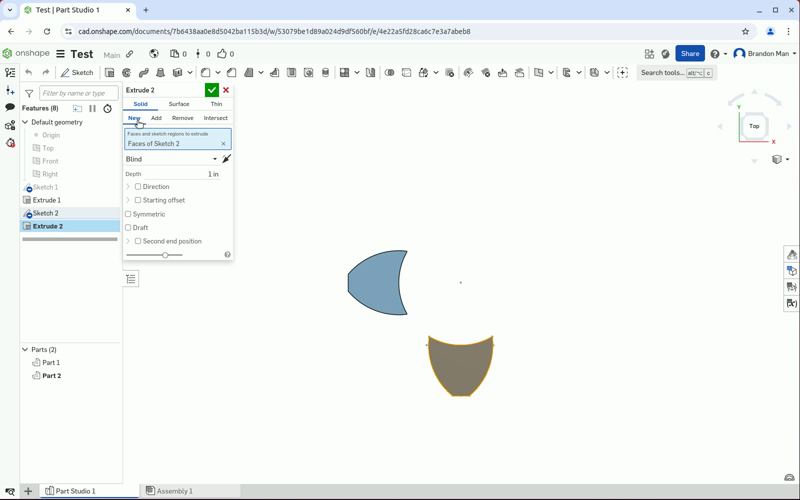
key(tab, 4)
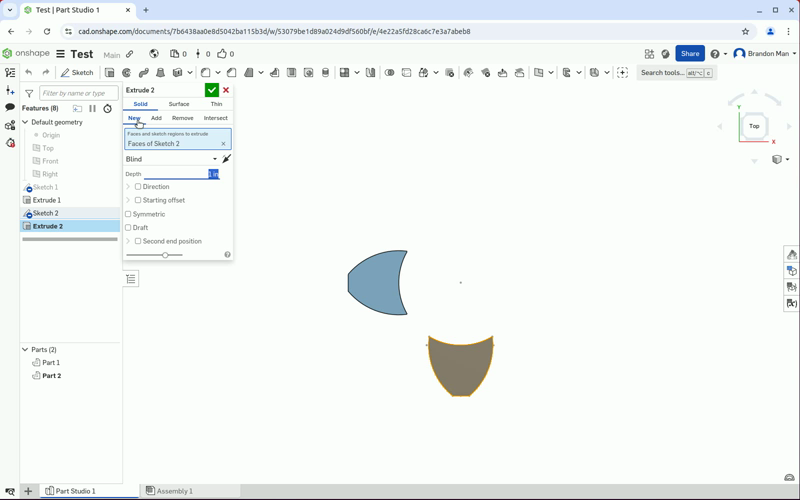
text(3.37)
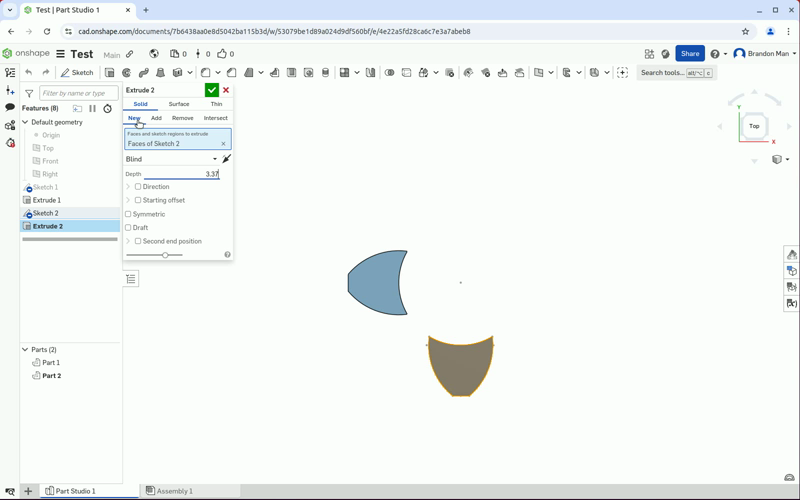
key(enter)
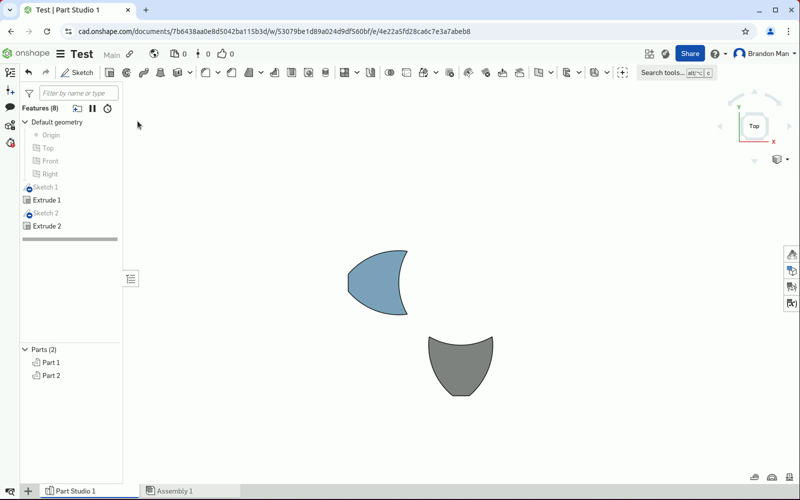
key(shift+h)
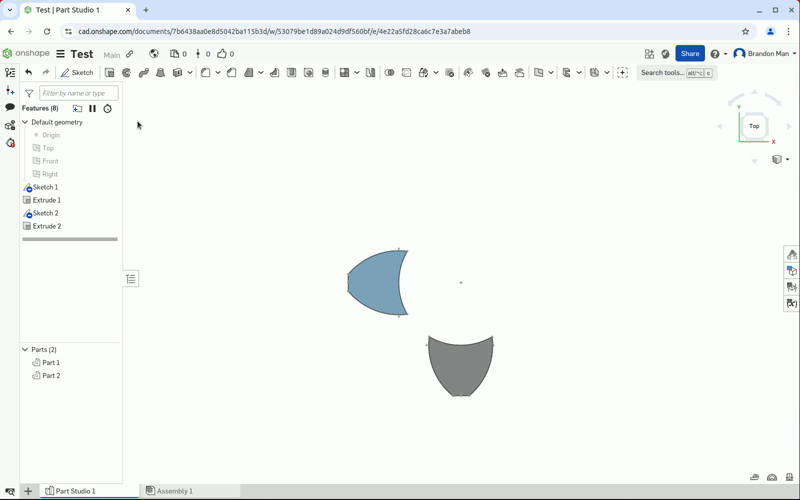
key(shift+h)
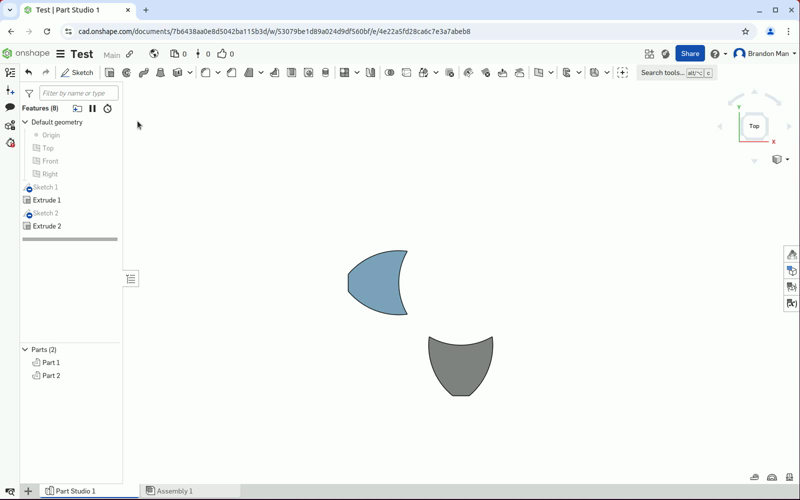
mouse_move(73, 189)
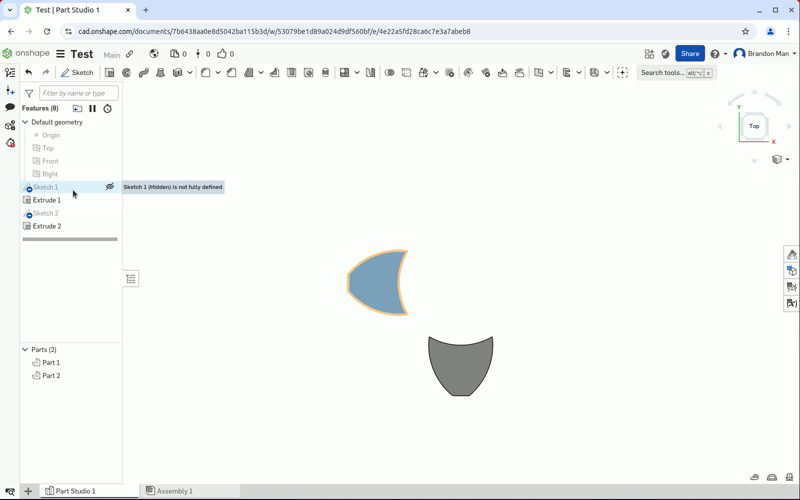
click(73, 189)
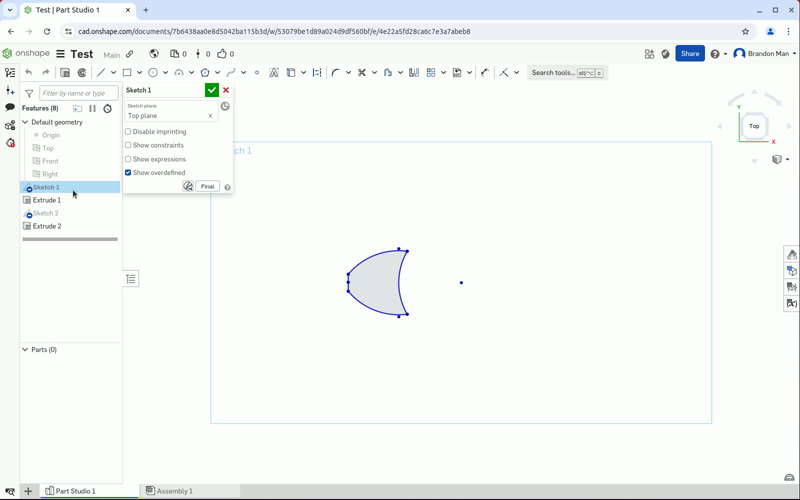
mouse_move(229, 92)
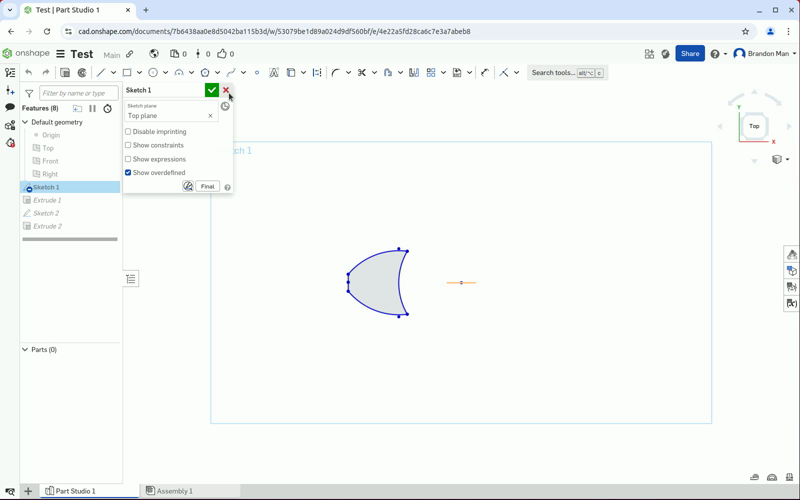
click(229, 92)
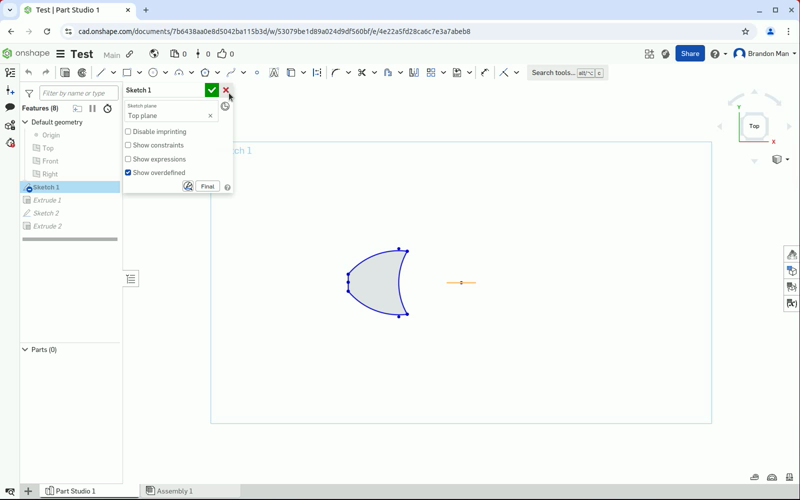
key(shift+s)
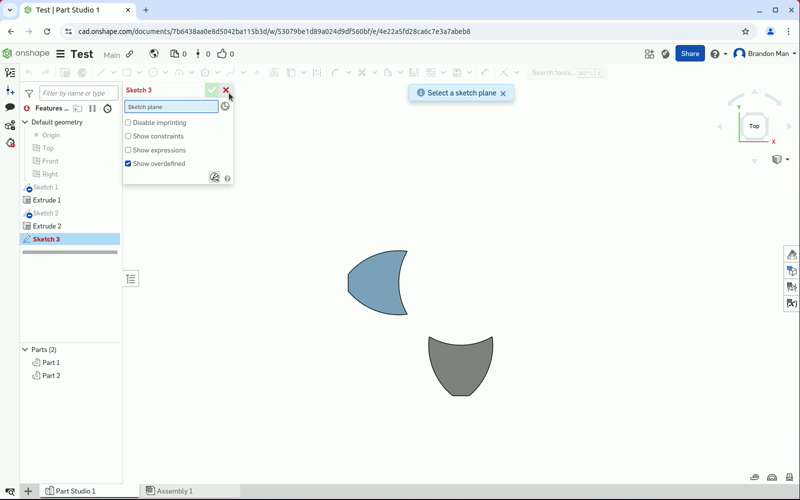
mouse_move(73, 150)
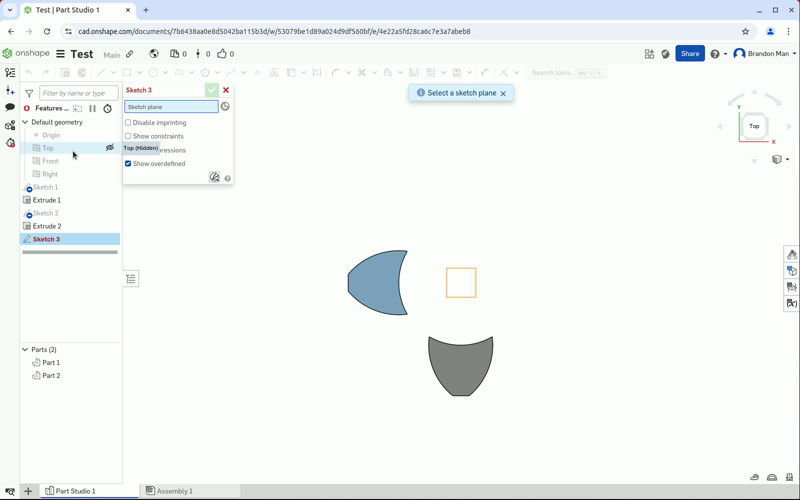
click(73, 150)
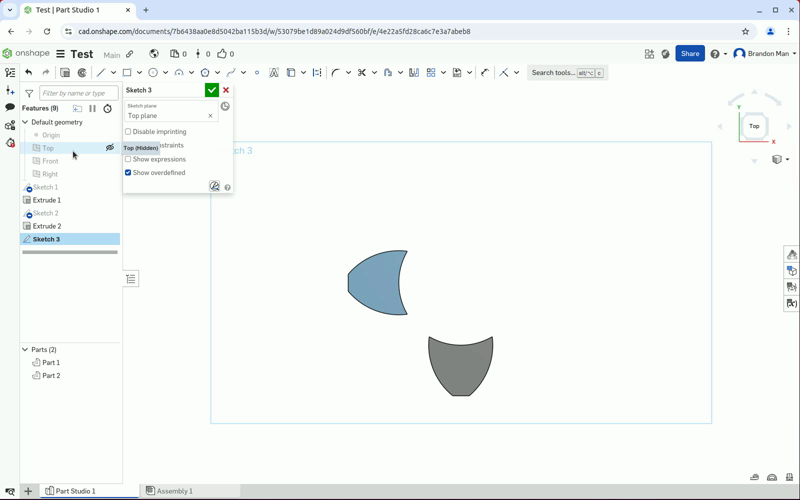
mouse_move(73, 352)
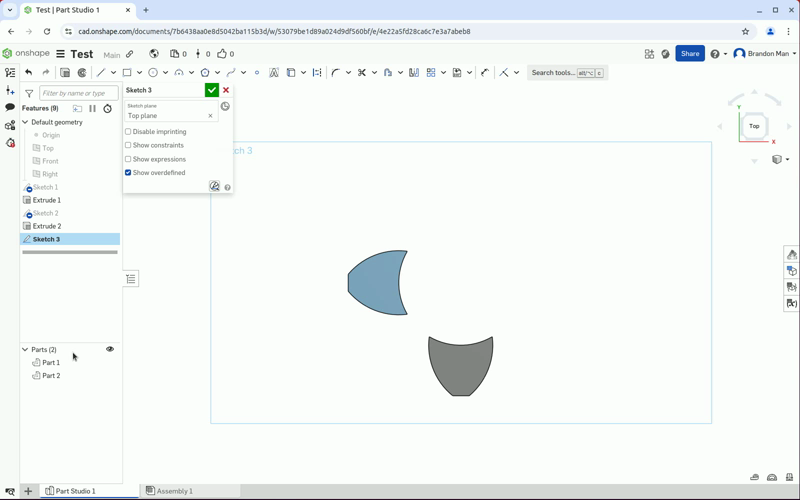
key(y)
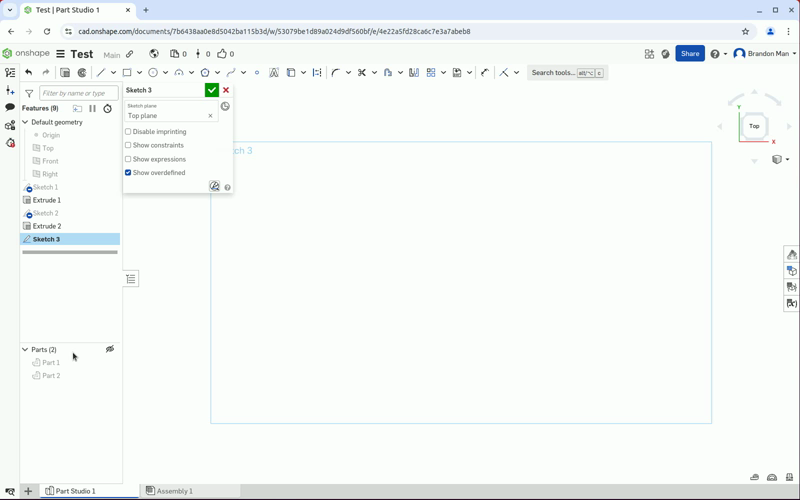
key(a)
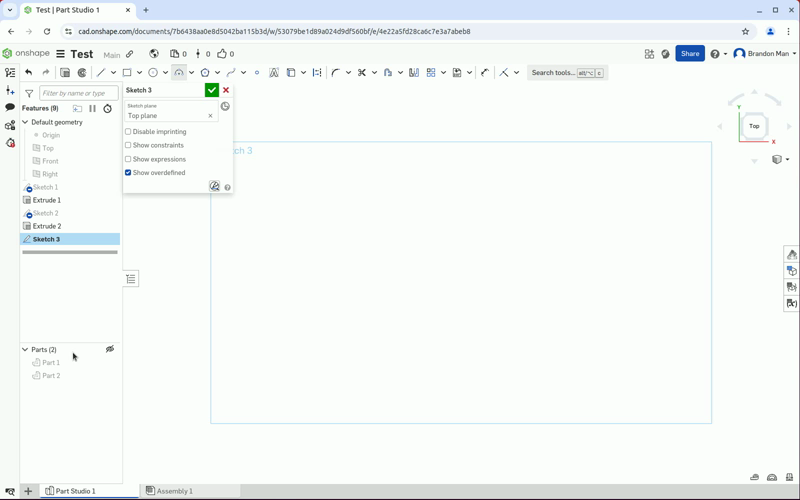
key_down(shift)
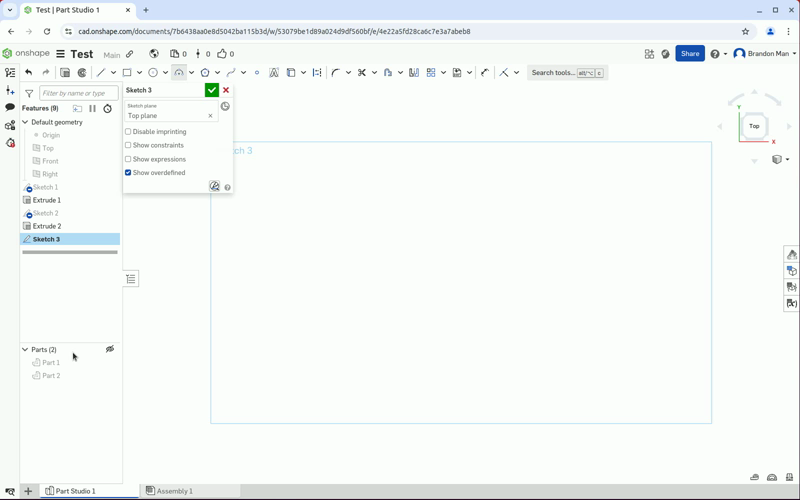
mouse_move(514, 314)
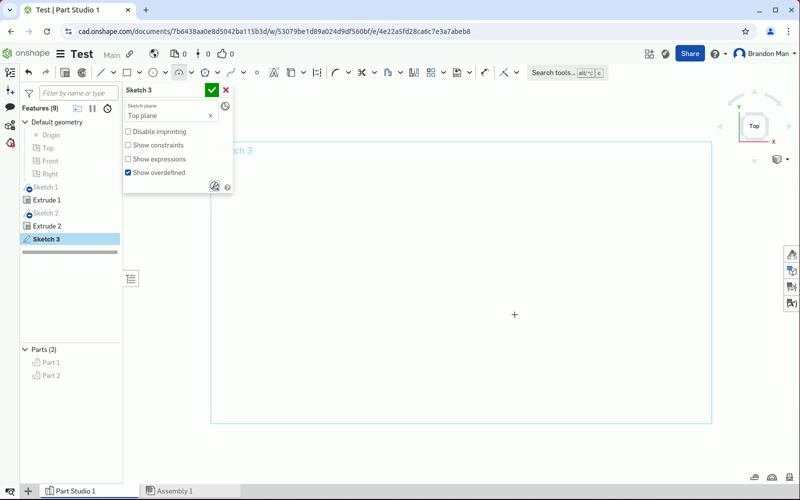
click(514, 314)
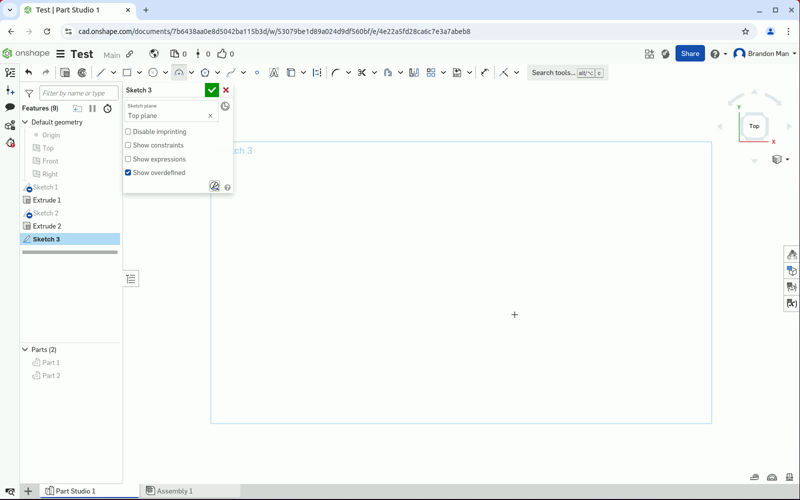
key_up(shift)
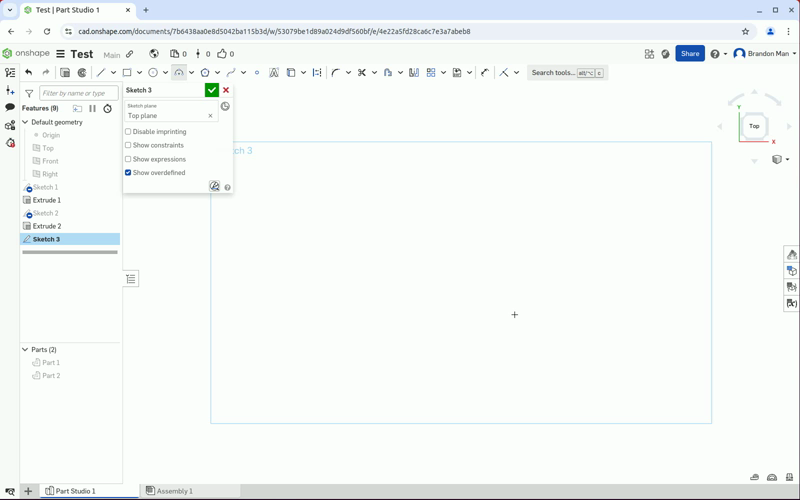
key_down(shift)
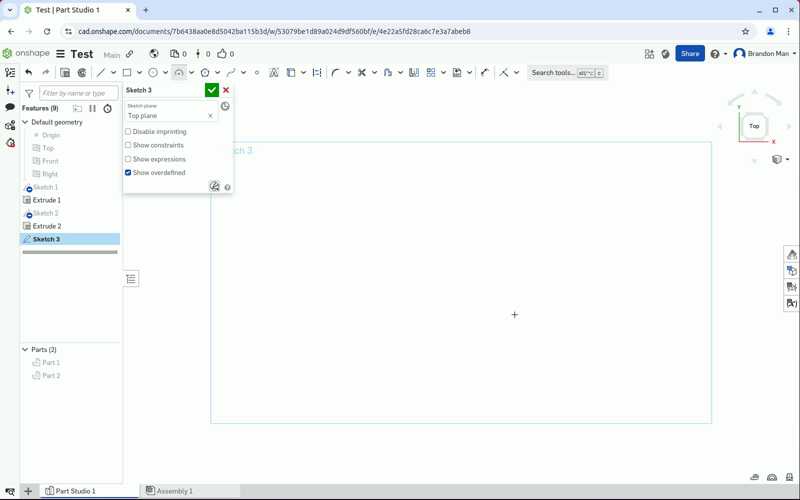
mouse_move(573, 291)
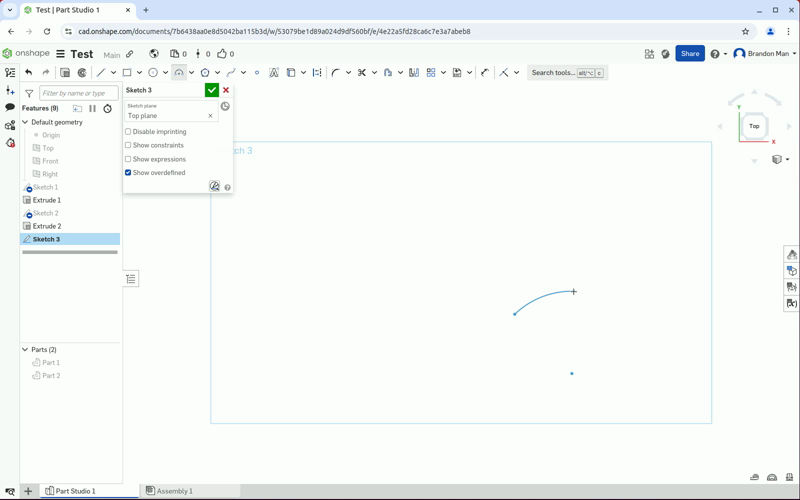
click(573, 291)
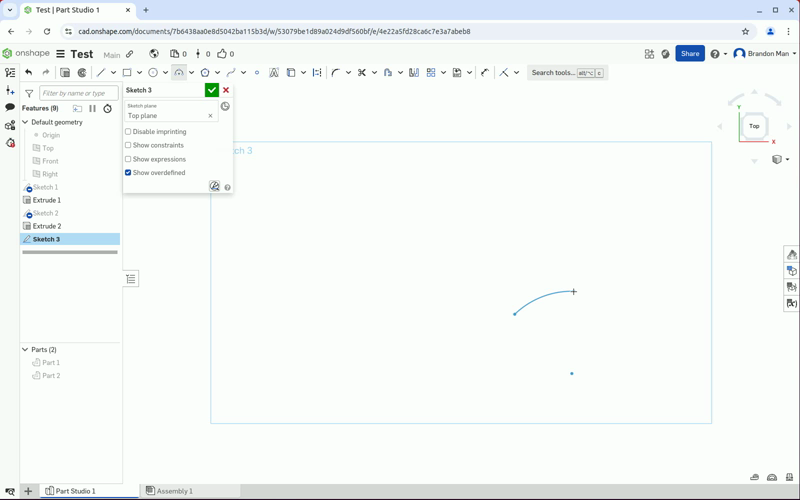
mouse_move(547, 310)
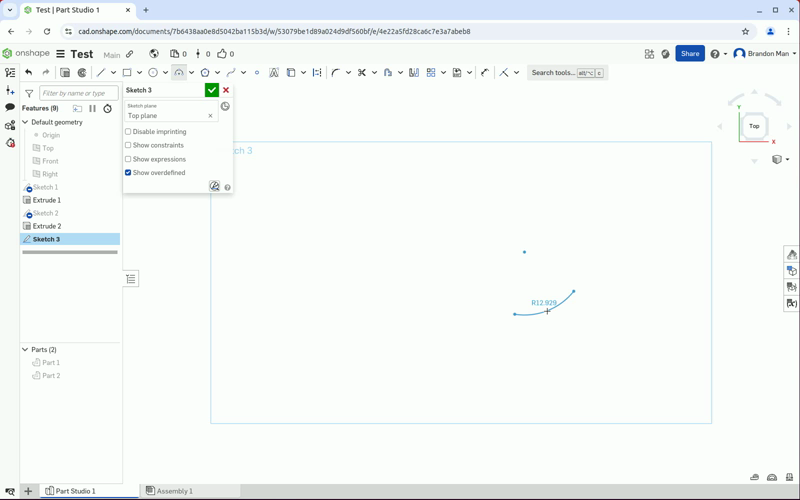
click(547, 310)
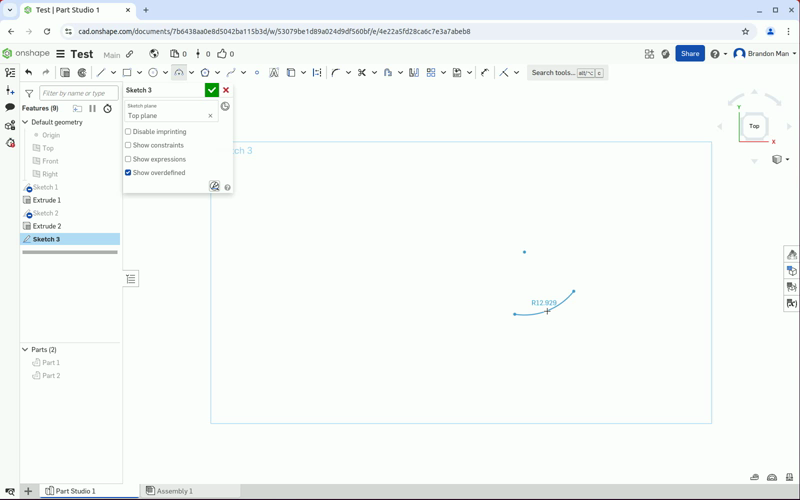
key_up(shift)
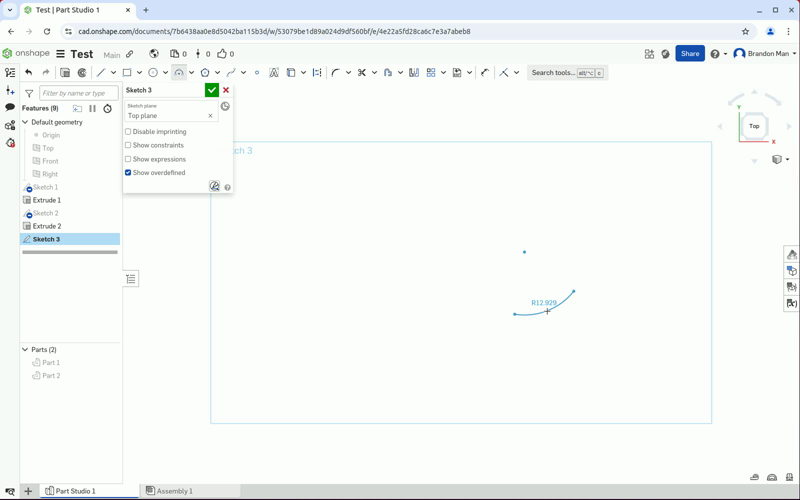
key(esc)
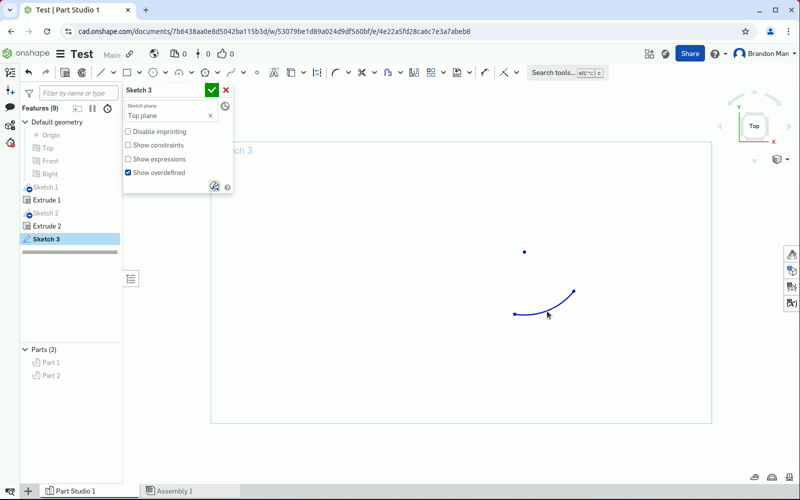
key(l)
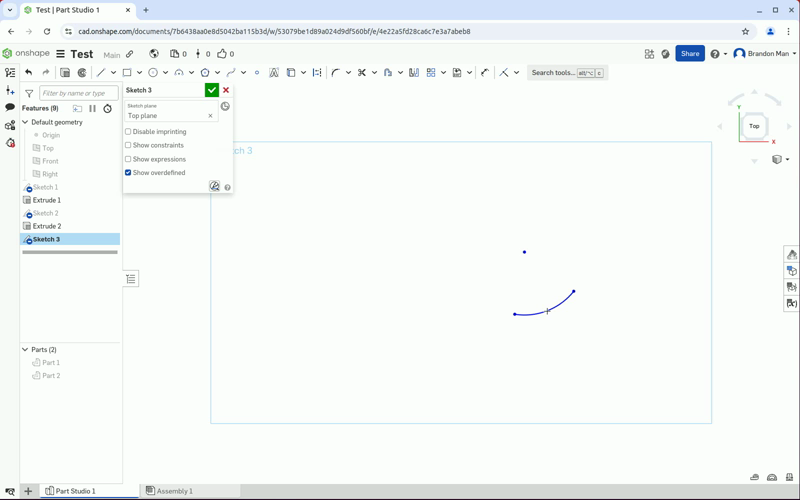
mouse_move(573, 291)
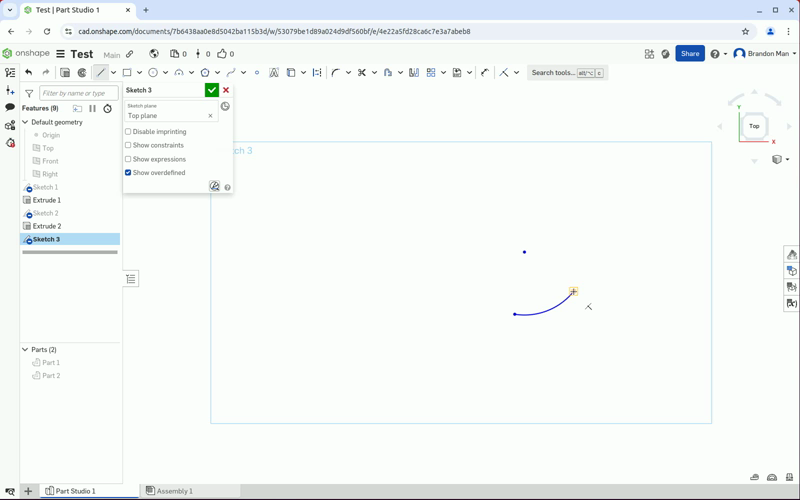
click(573, 291)
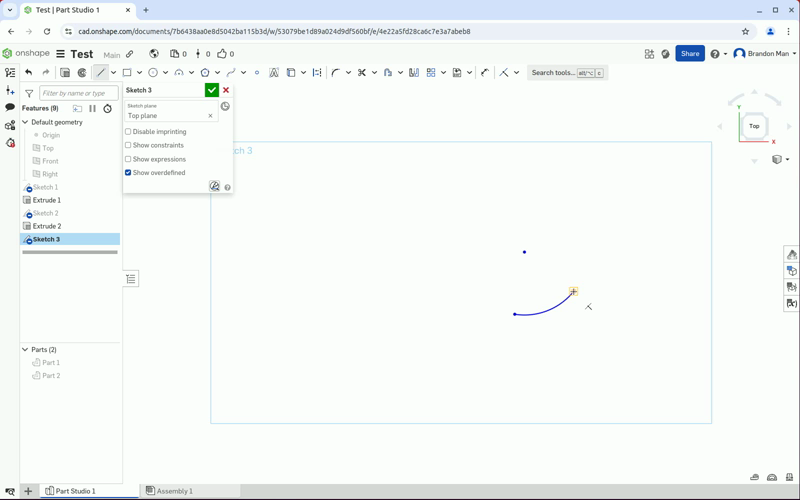
key_down(shift)
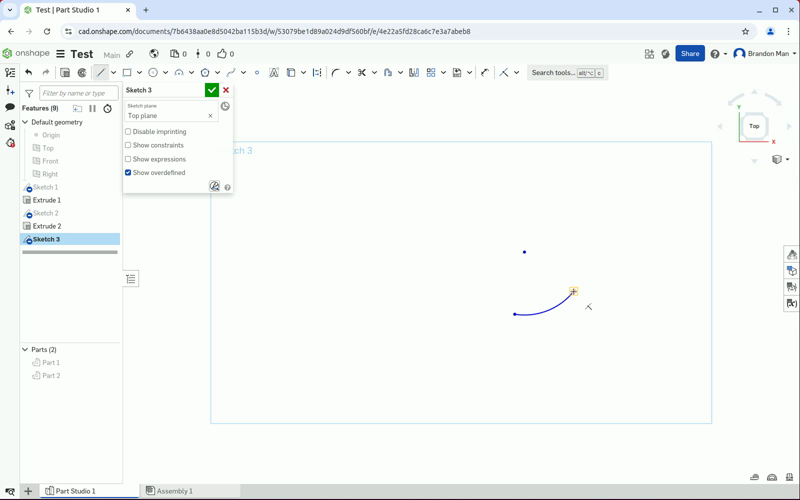
mouse_move(589, 291)
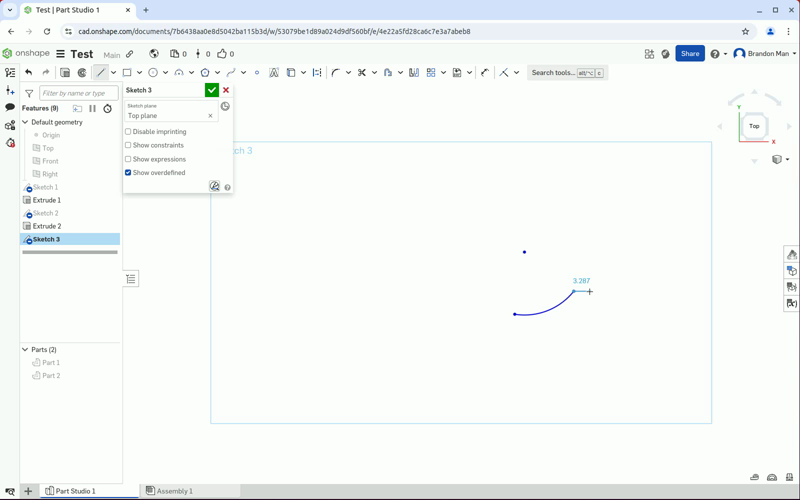
mouse_move(573, 282)
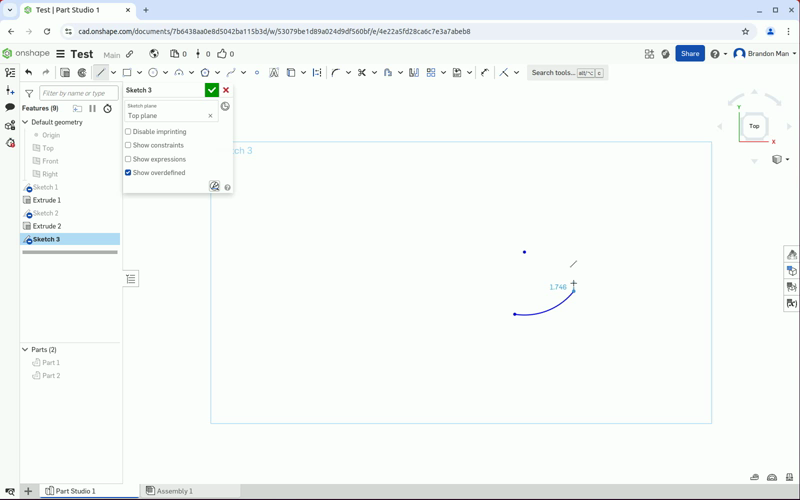
click(573, 282)
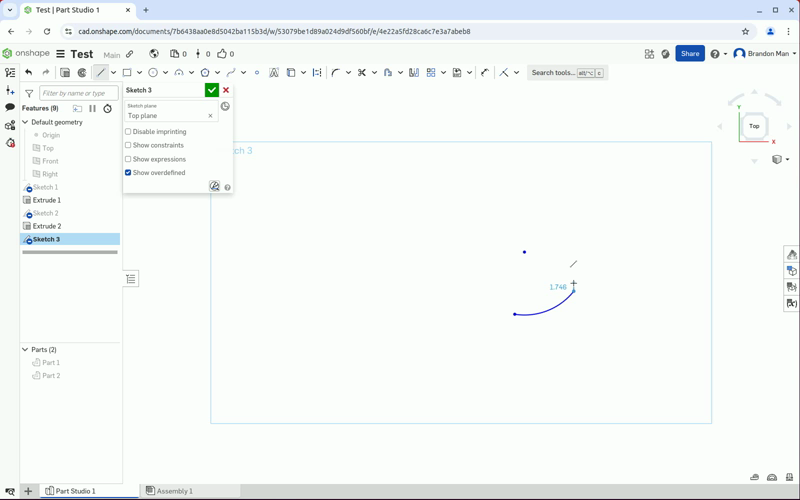
key_up(shift)
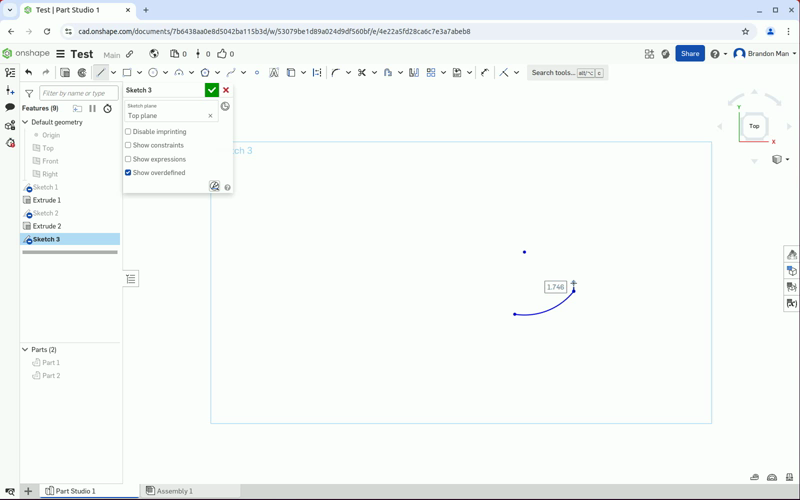
key_down(shift)
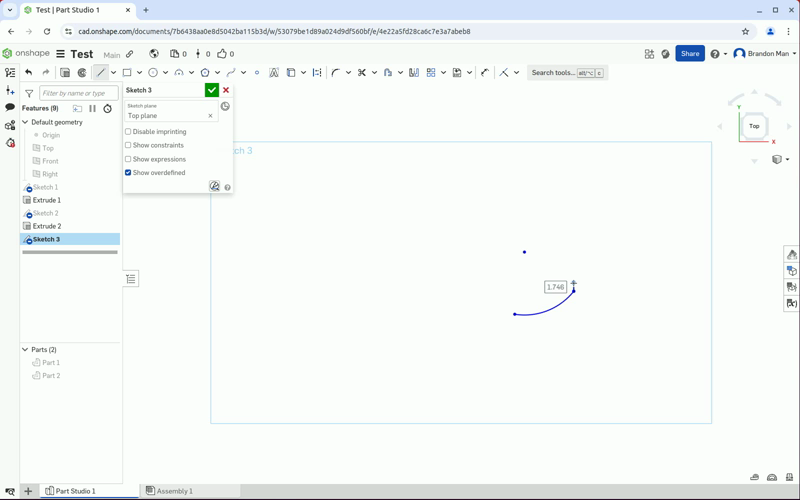
mouse_move(589, 282)
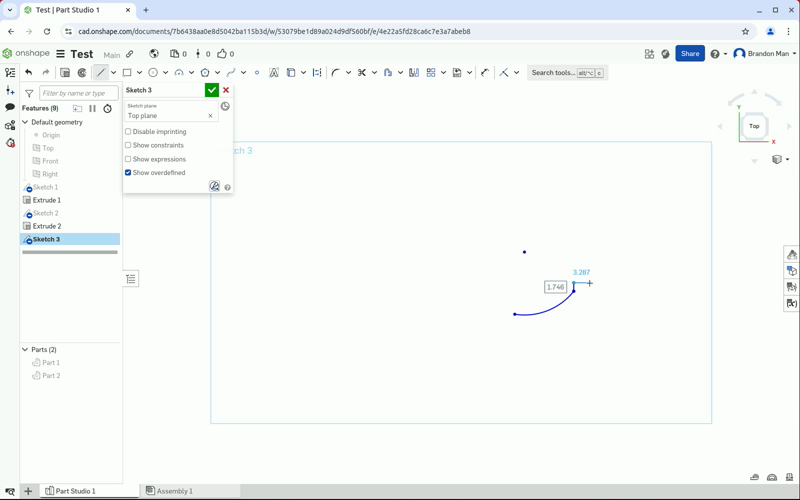
mouse_move(573, 274)
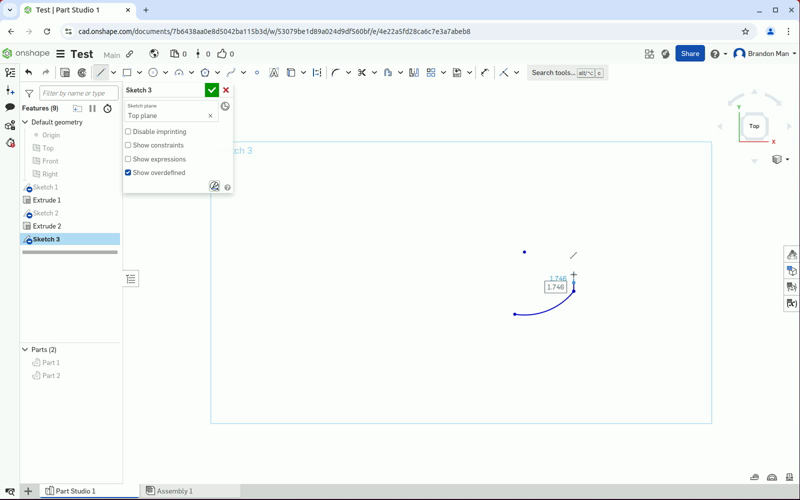
click(573, 274)
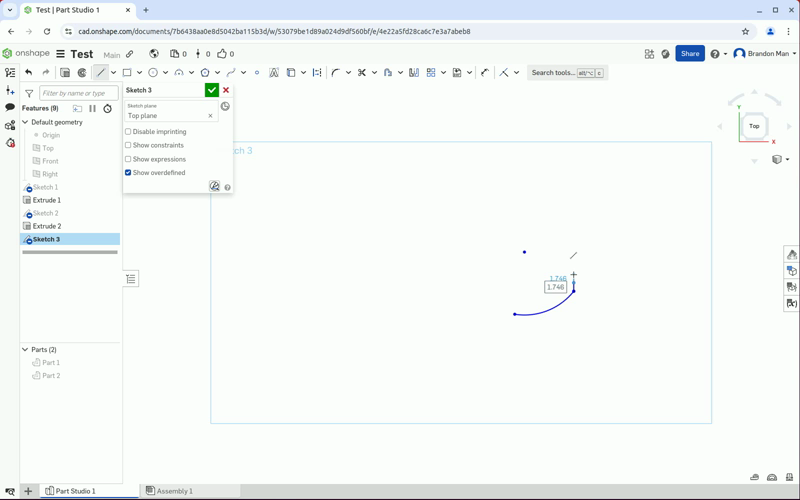
key_up(shift)
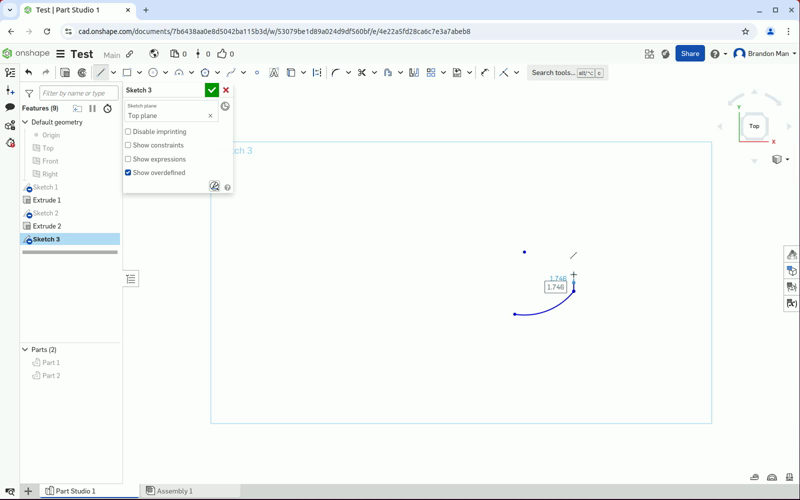
key(esc)
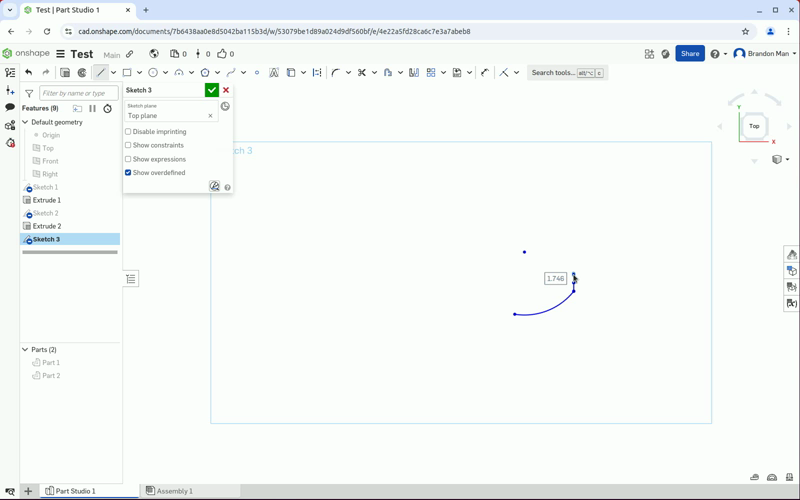
key(a)
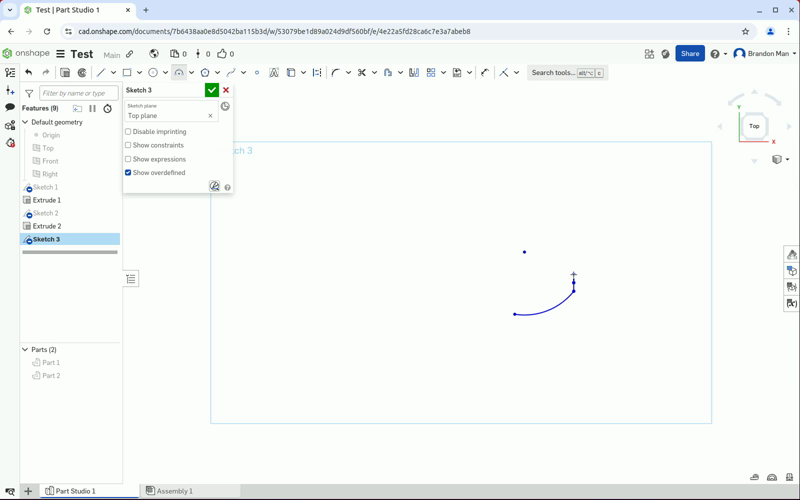
mouse_move(573, 274)
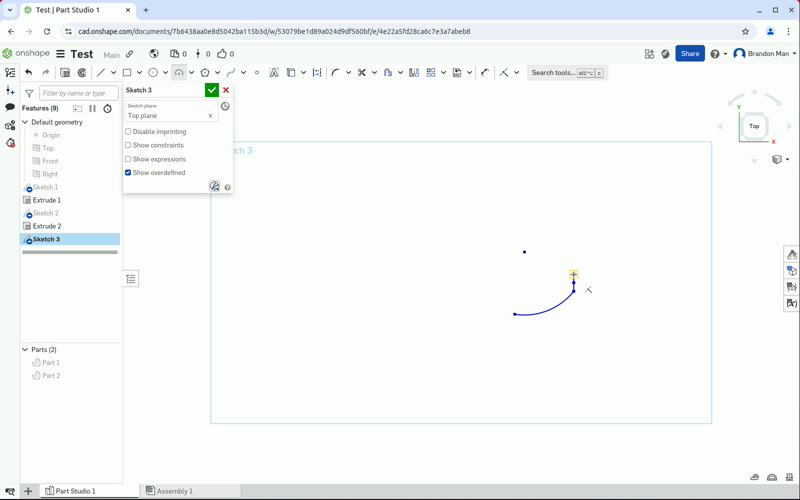
click(573, 274)
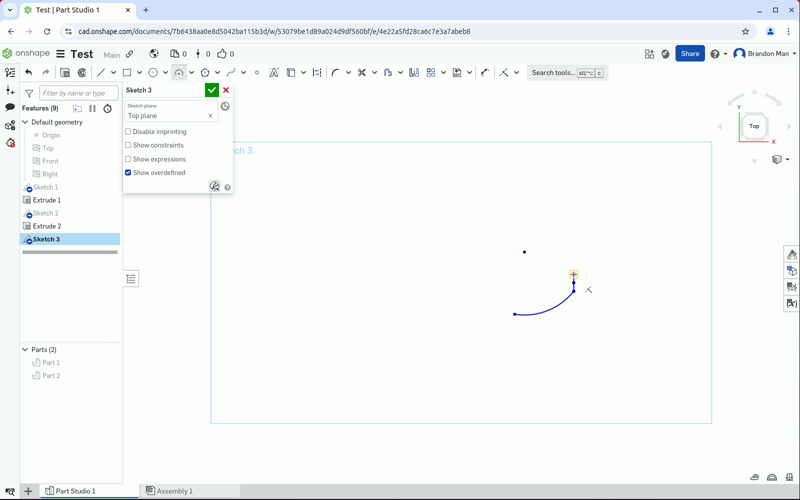
key_down(shift)
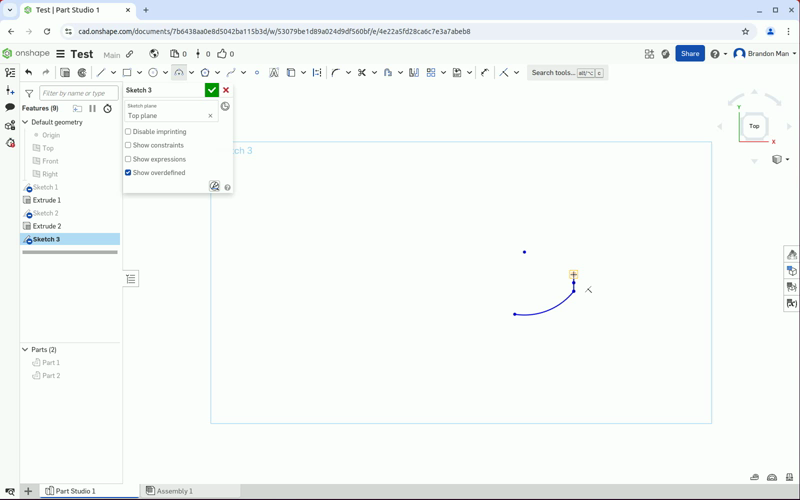
mouse_move(514, 251)
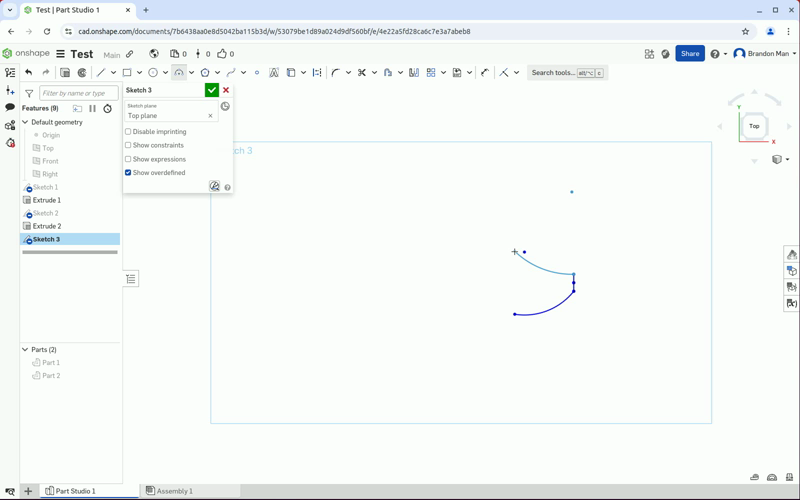
click(514, 251)
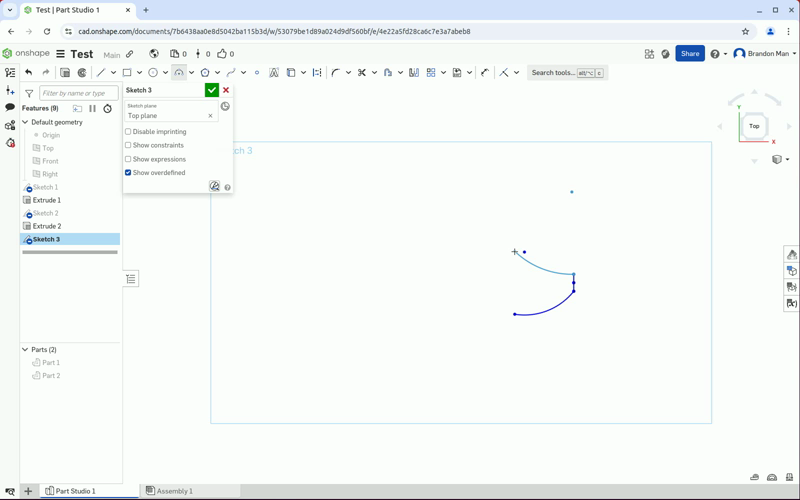
mouse_move(547, 255)
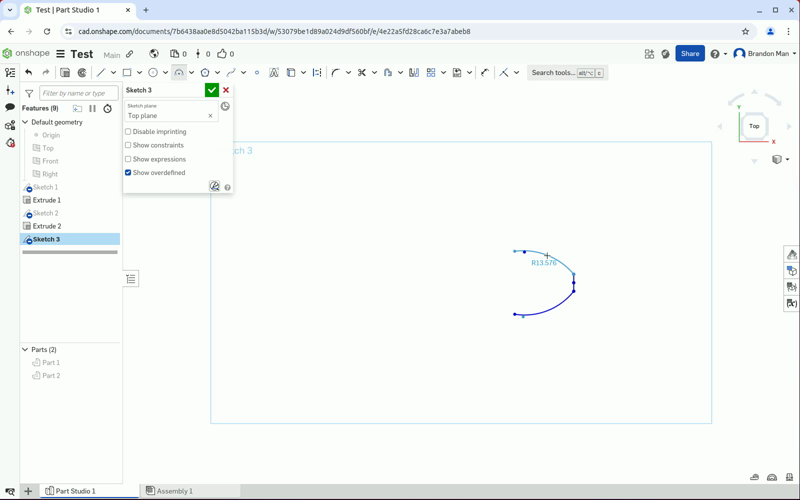
click(547, 255)
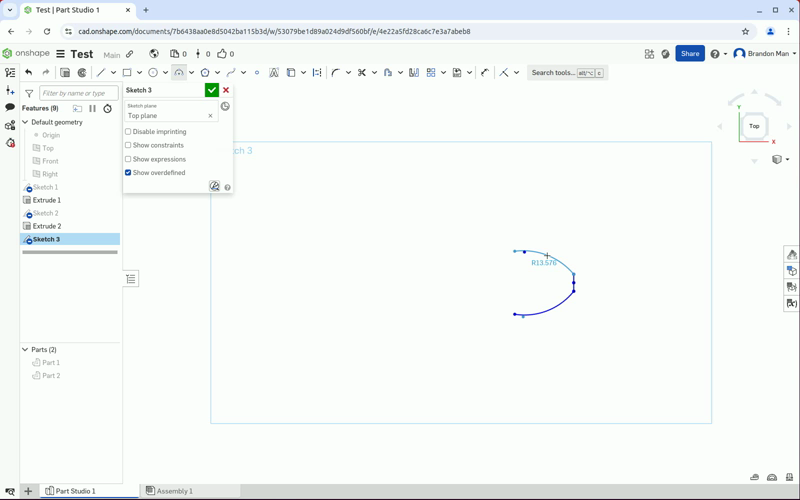
key_up(shift)
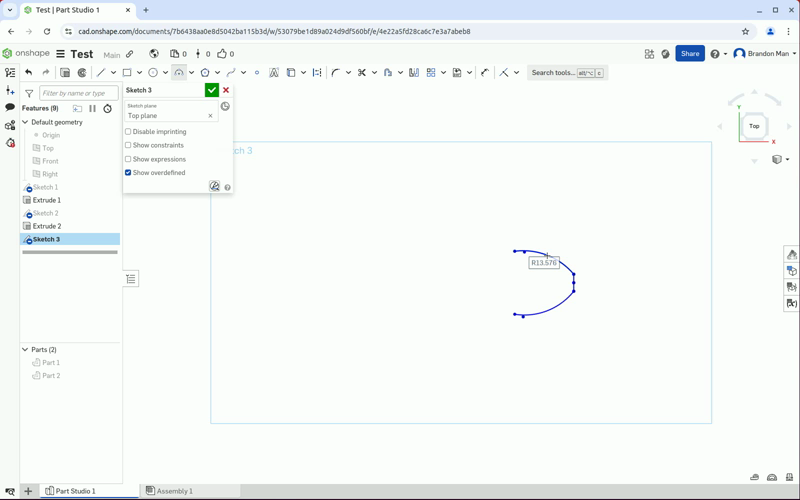
mouse_move(514, 251)
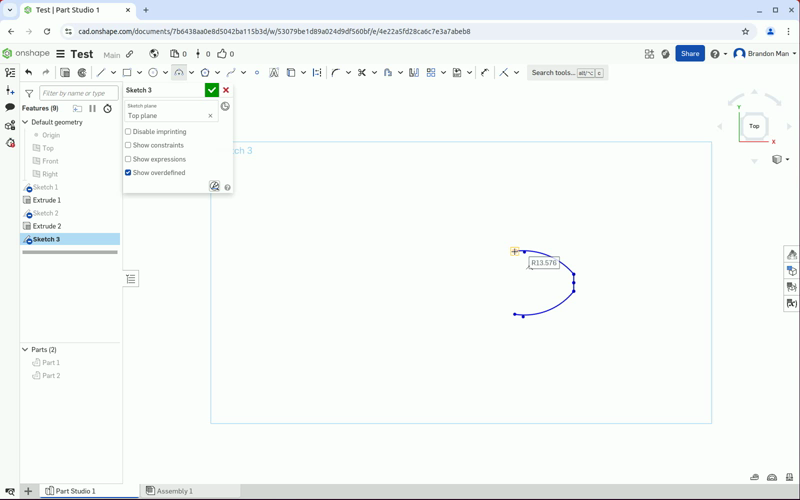
click(514, 251)
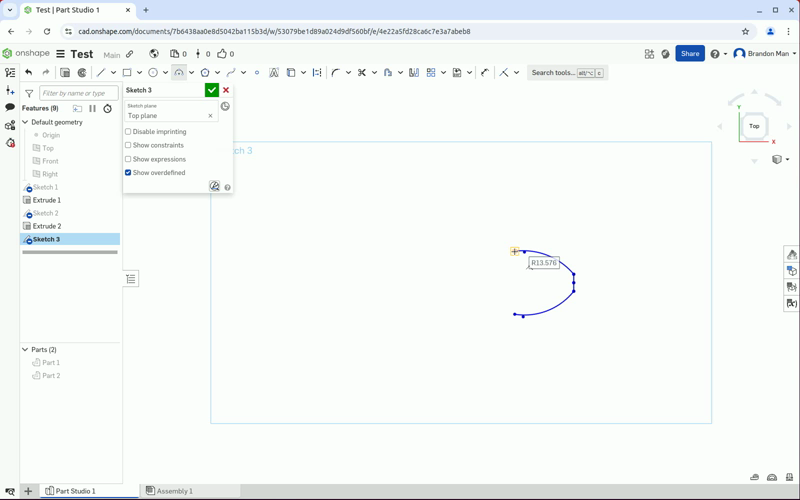
mouse_move(514, 314)
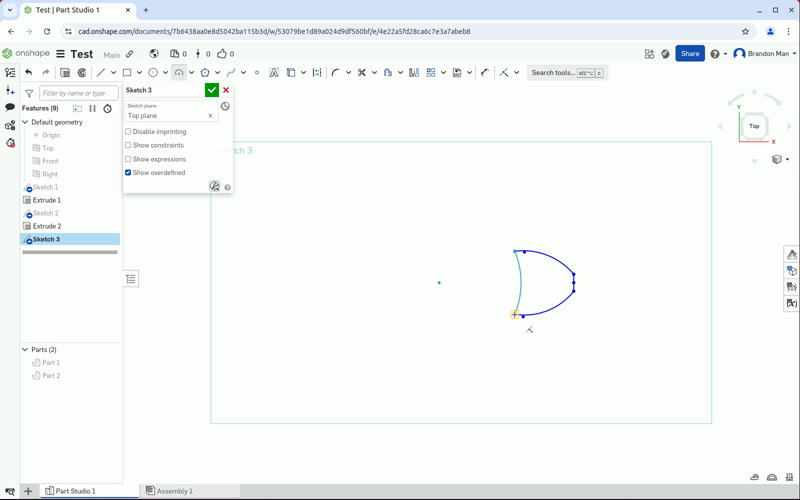
click(514, 314)
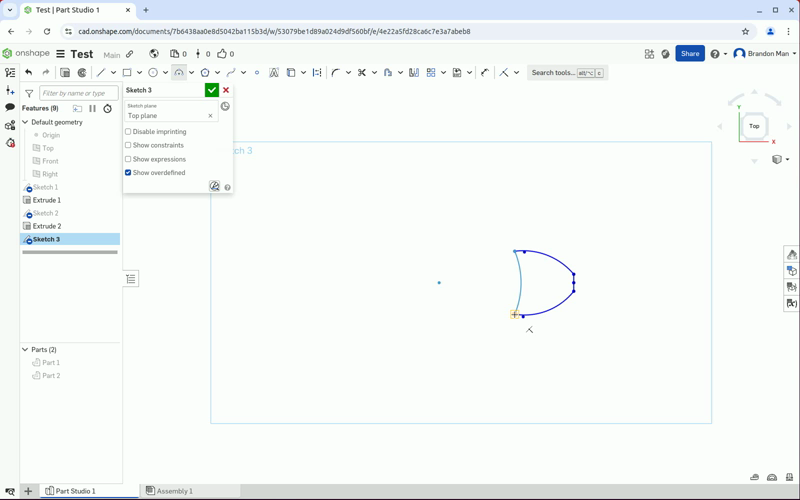
key_down(shift)
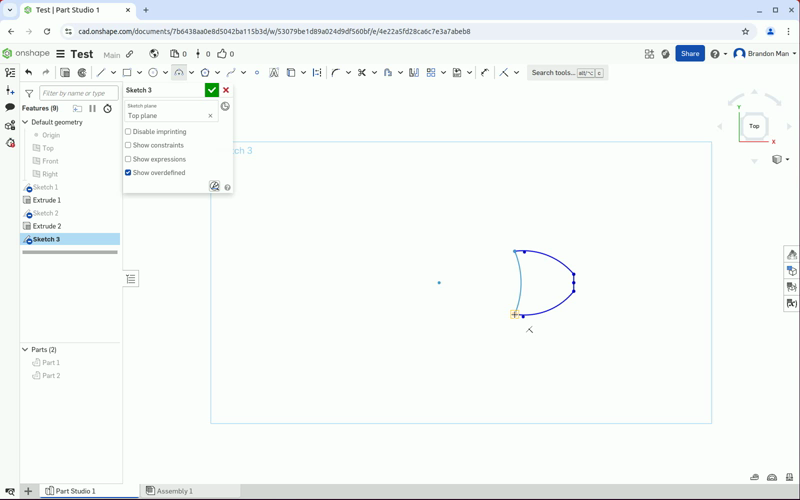
mouse_move(523, 282)
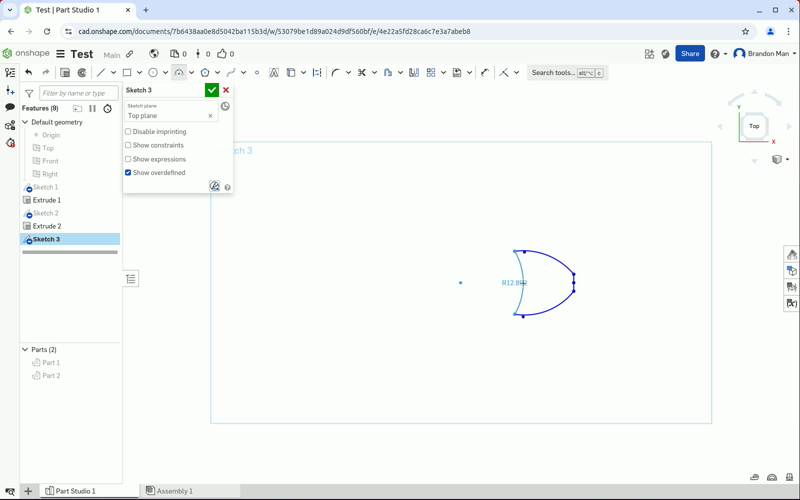
click(523, 282)
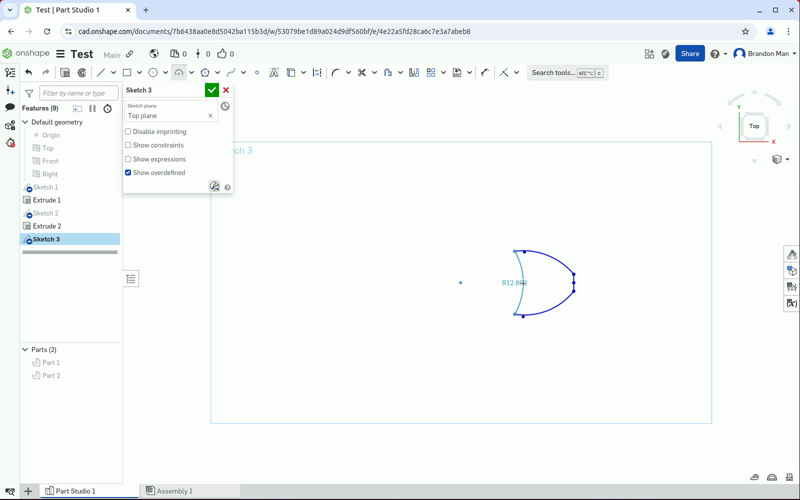
key_up(shift)
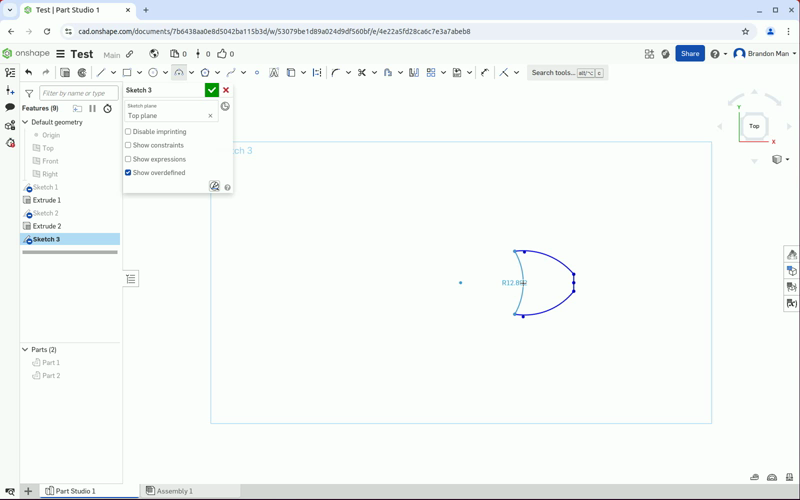
key(esc)
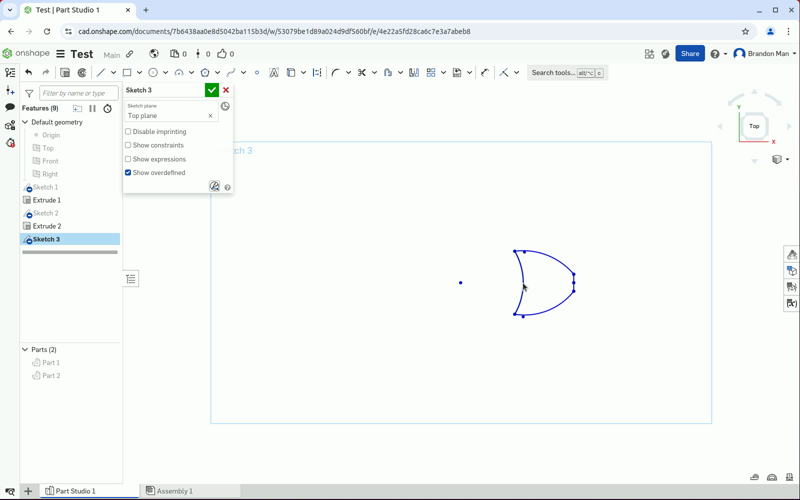
mouse_move(529, 297)
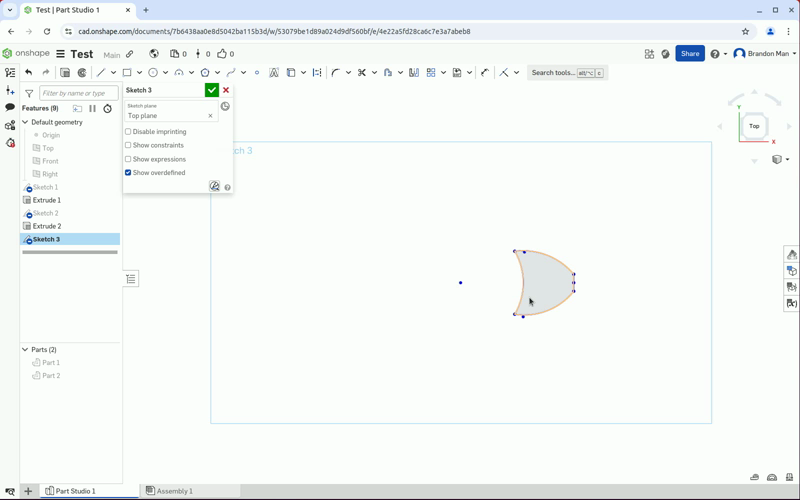
click(529, 297)
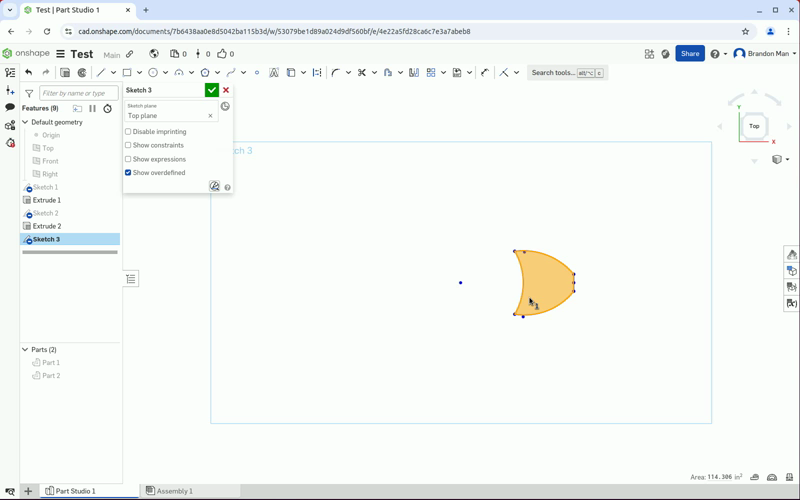
mouse_move(73, 352)
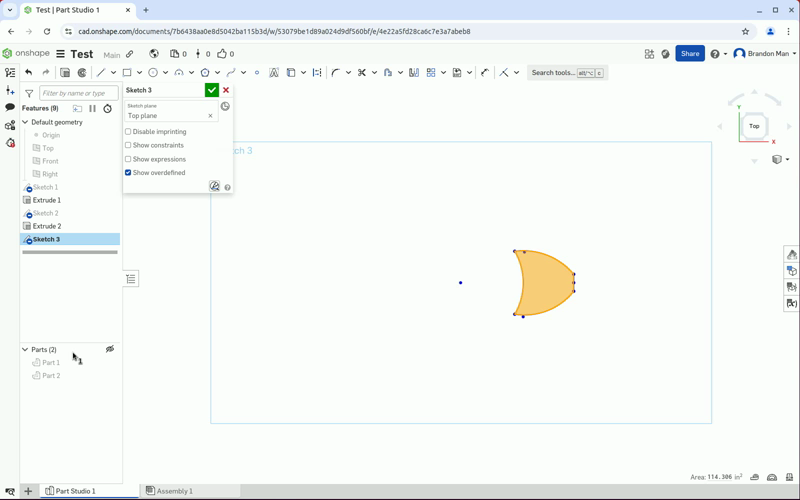
key(shift+y)
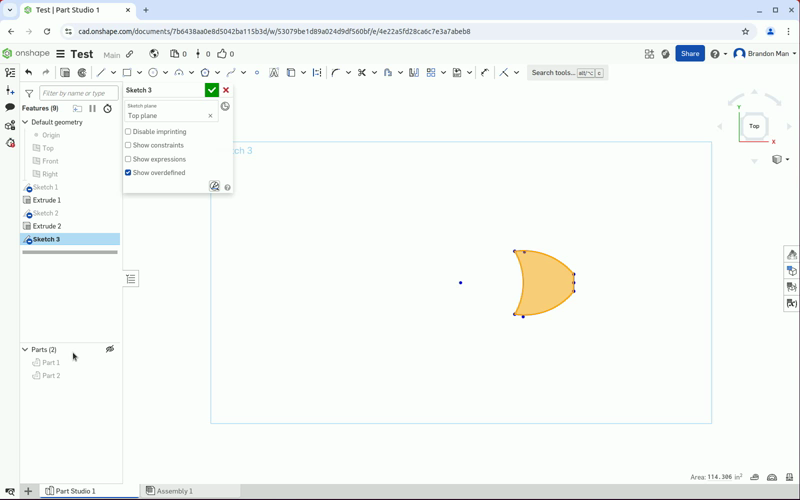
key(shift+e)
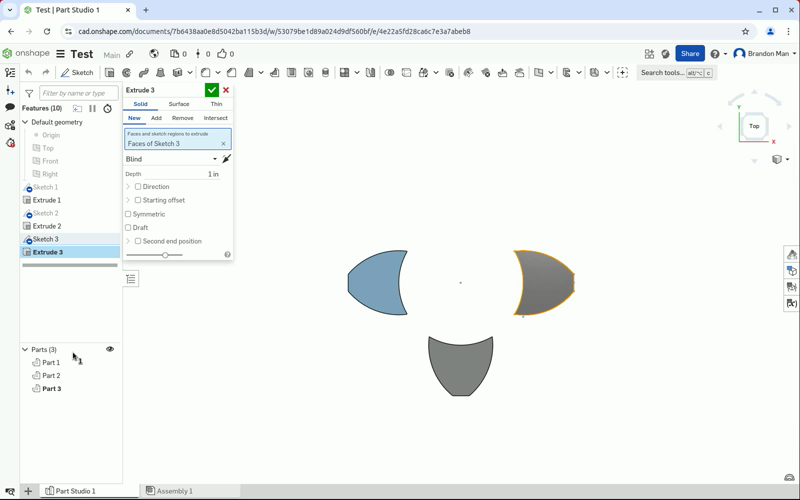
mouse_move(143, 106)
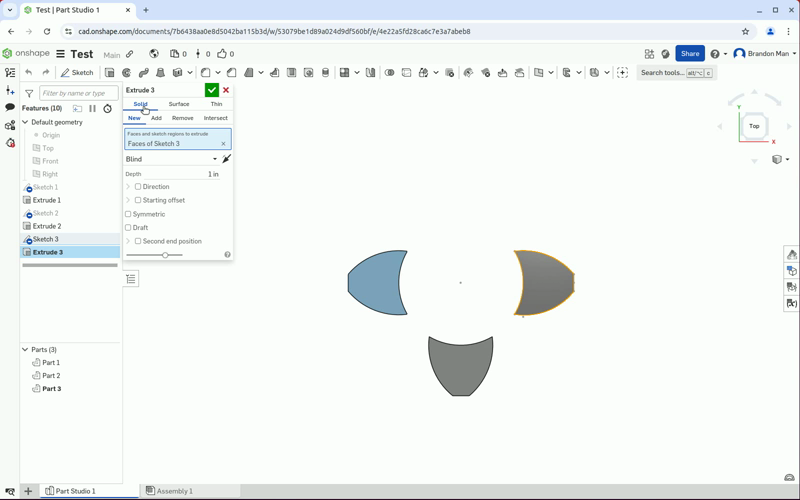
click(143, 106)
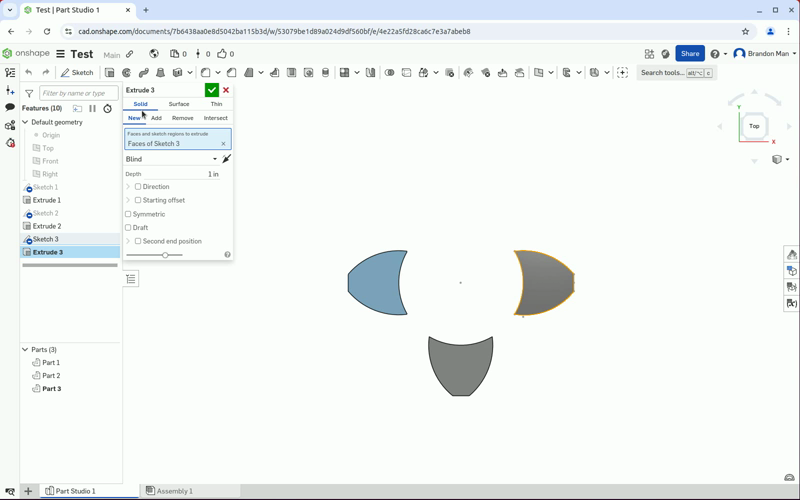
mouse_move(137, 120)
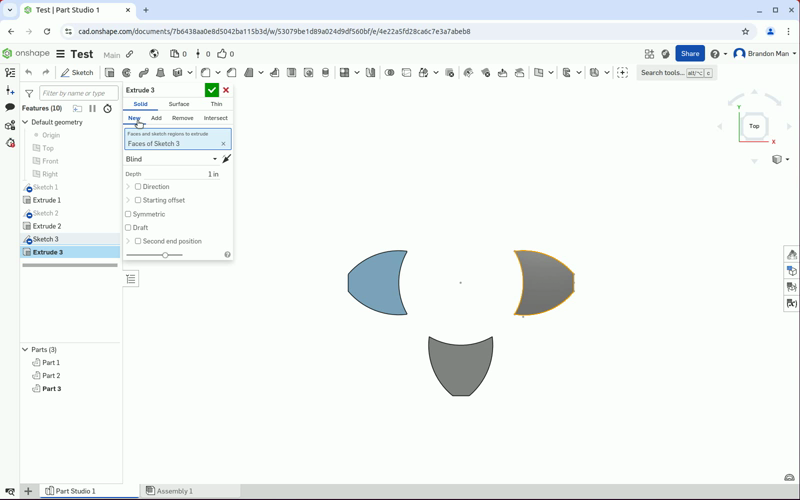
click(137, 120)
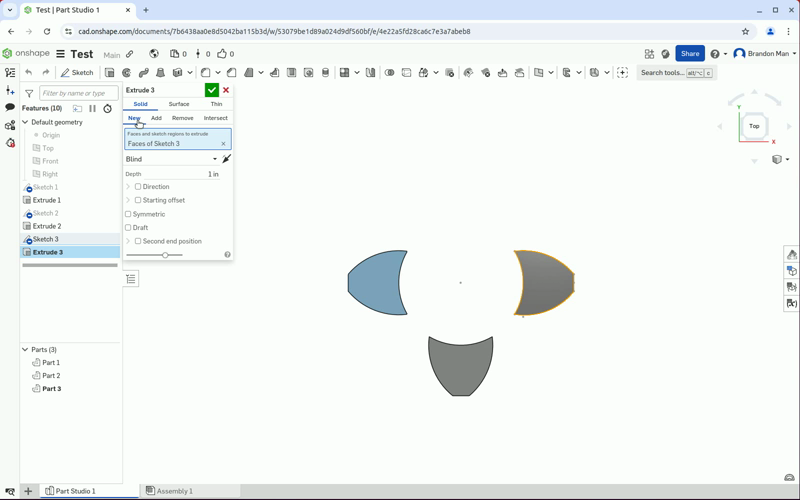
key(tab, 4)
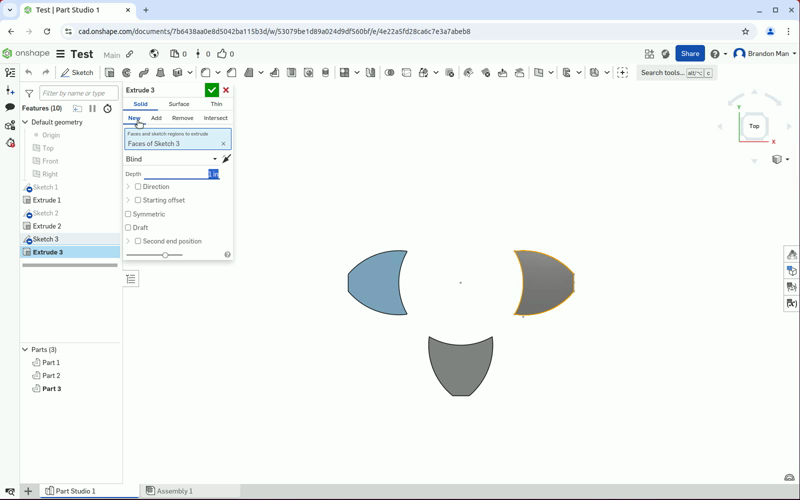
text(3.37)
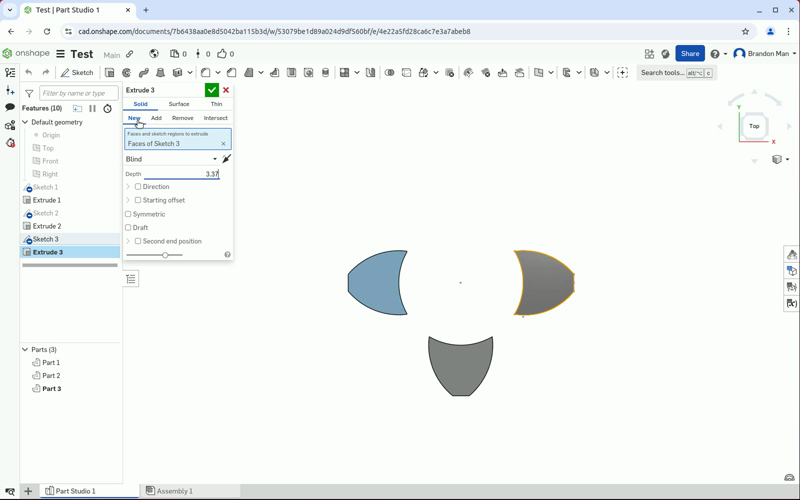
key(enter)
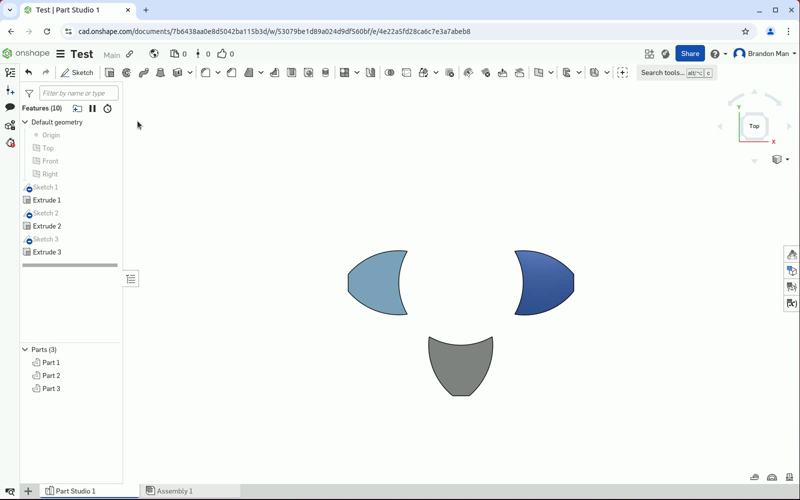
key(shift+h)
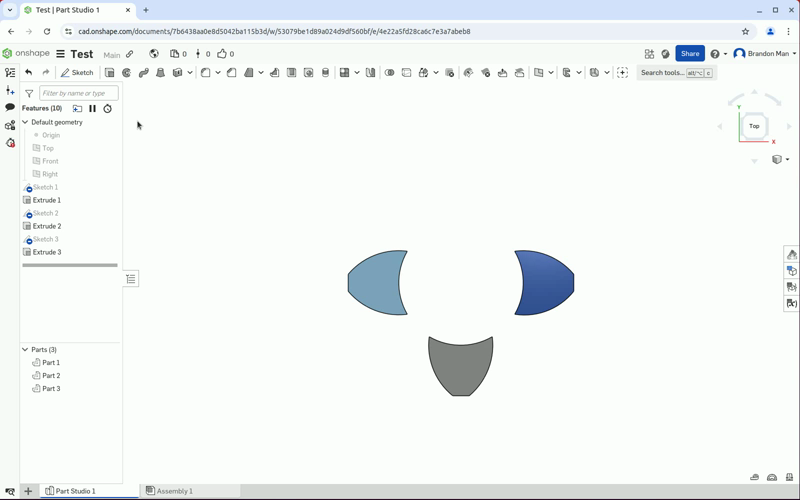
key(shift+h)
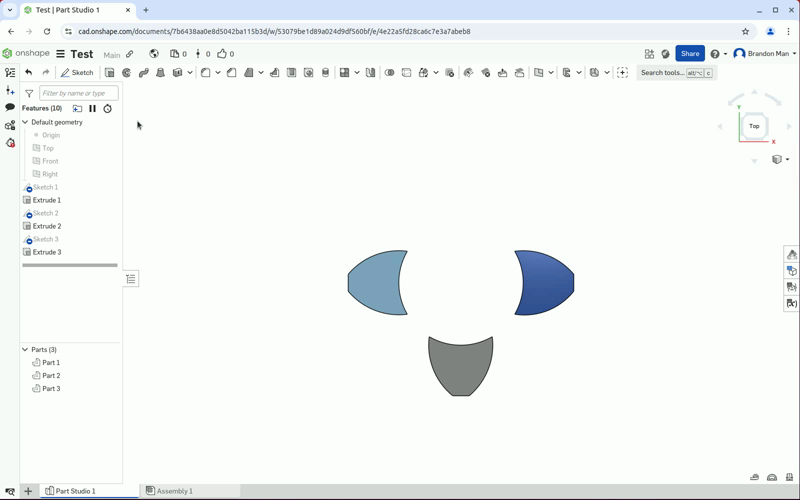
mouse_move(73, 189)
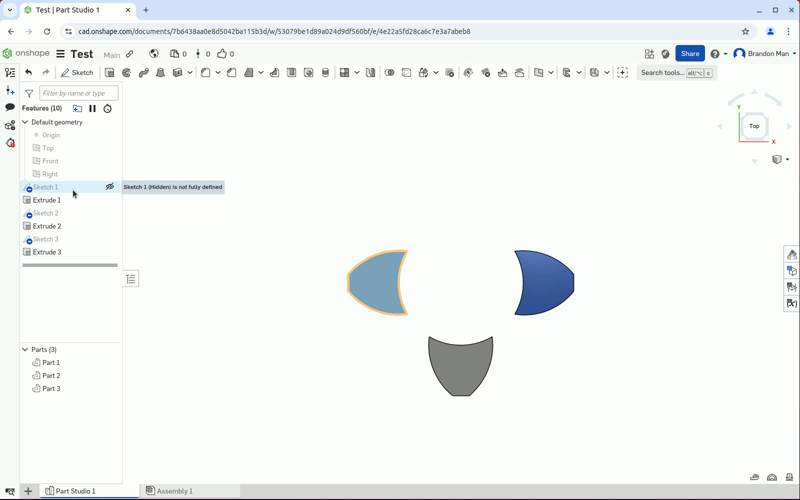
click(73, 189)
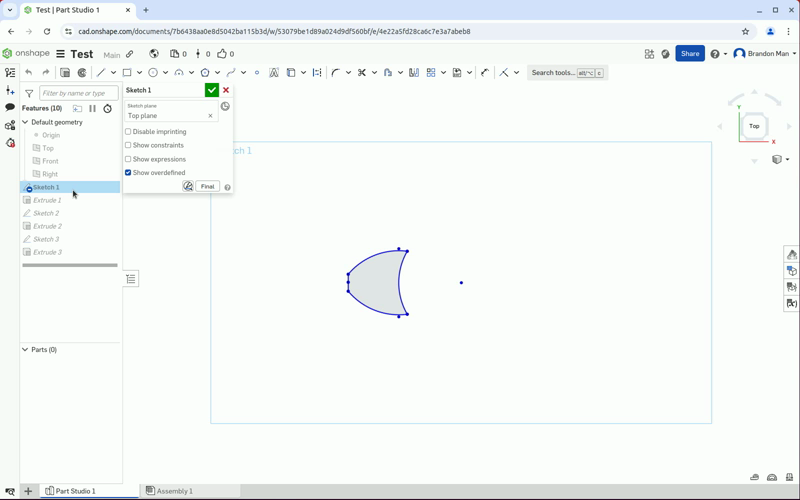
mouse_move(229, 92)
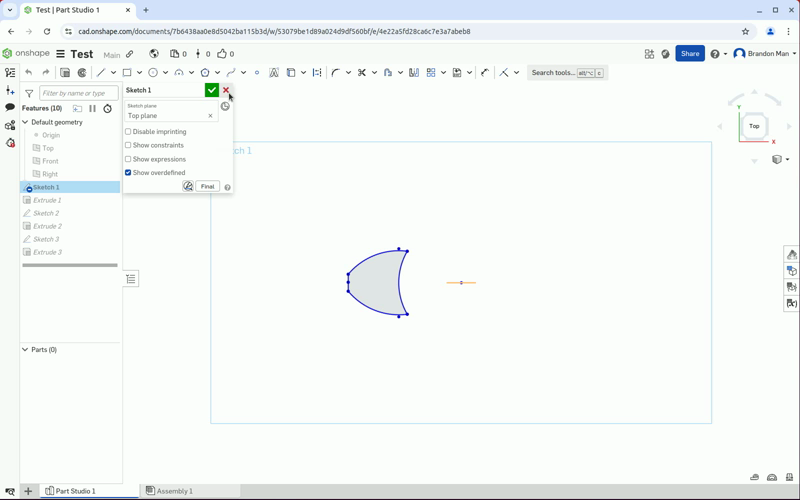
click(229, 92)
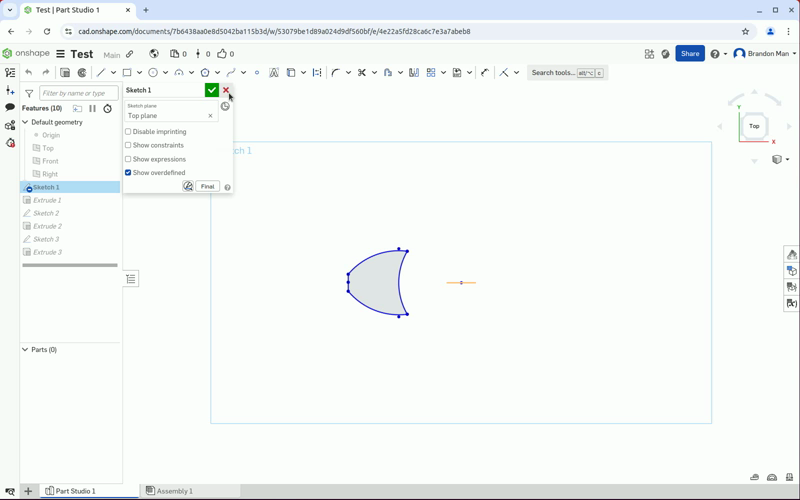
key(shift+s)
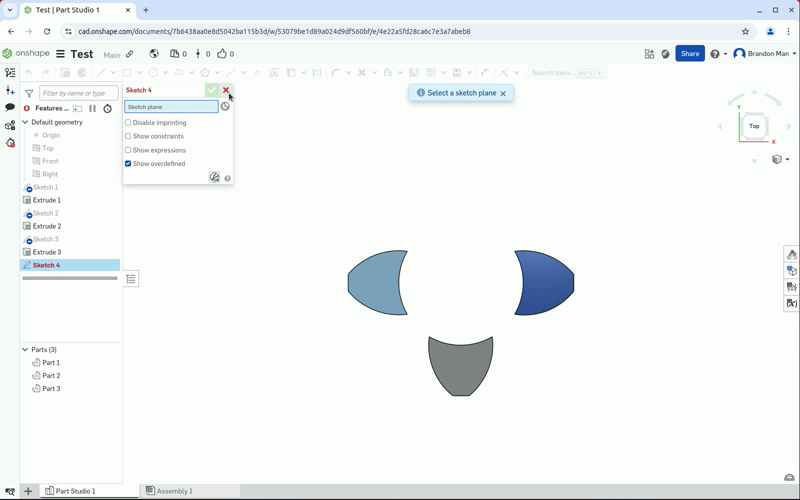
mouse_move(73, 150)
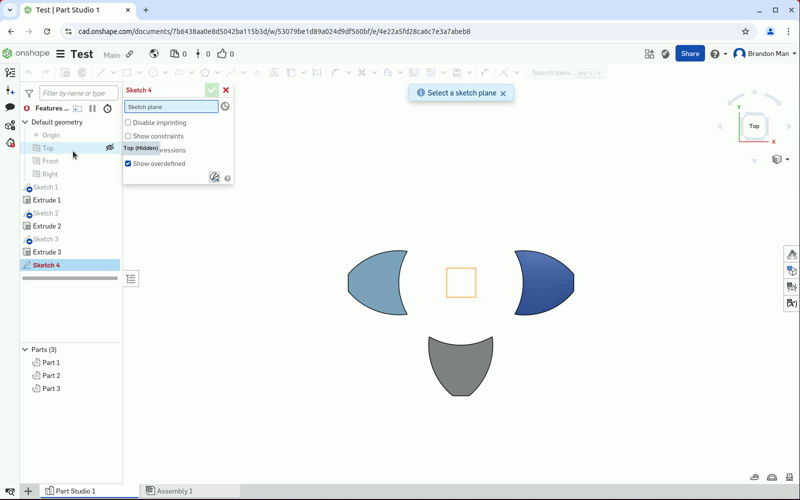
click(73, 150)
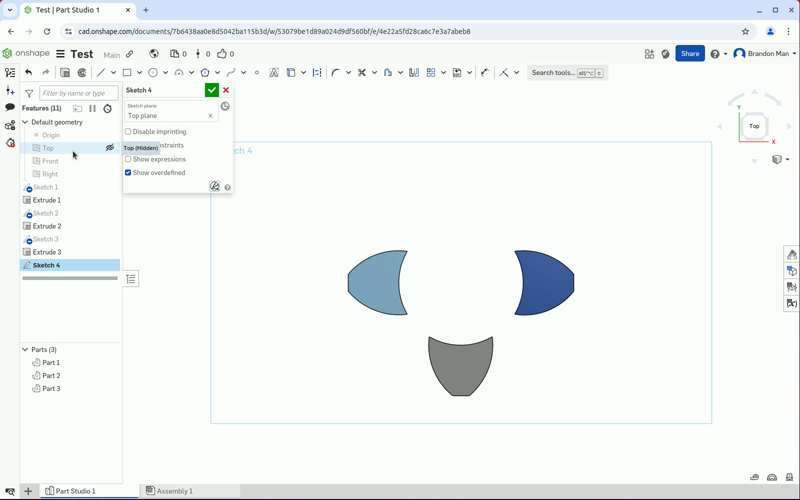
mouse_move(73, 352)
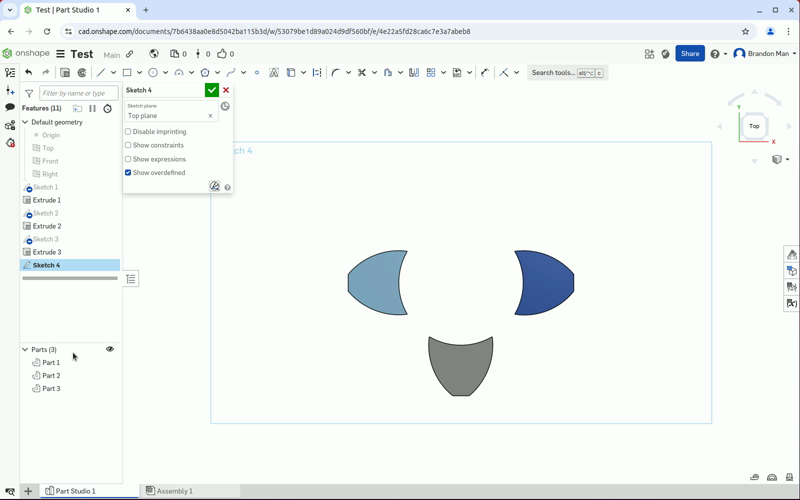
key(y)
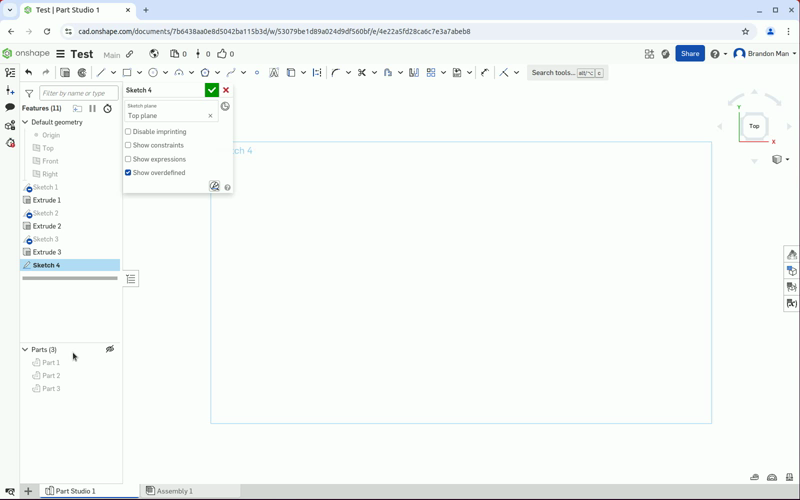
key(a)
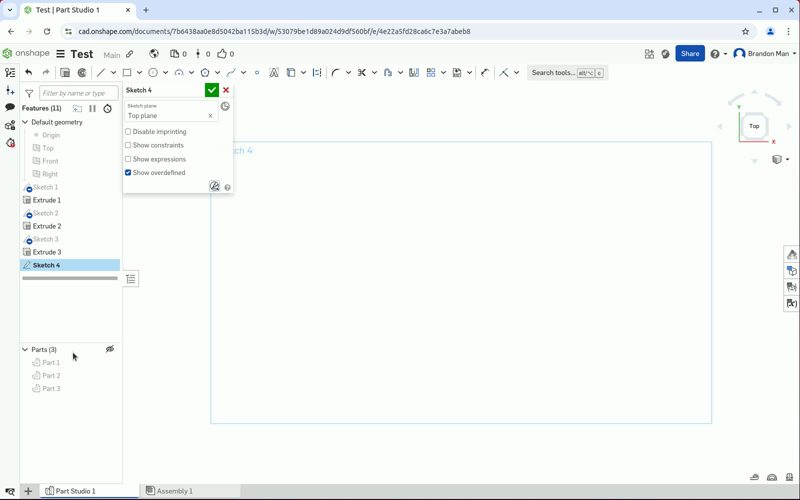
key_down(shift)
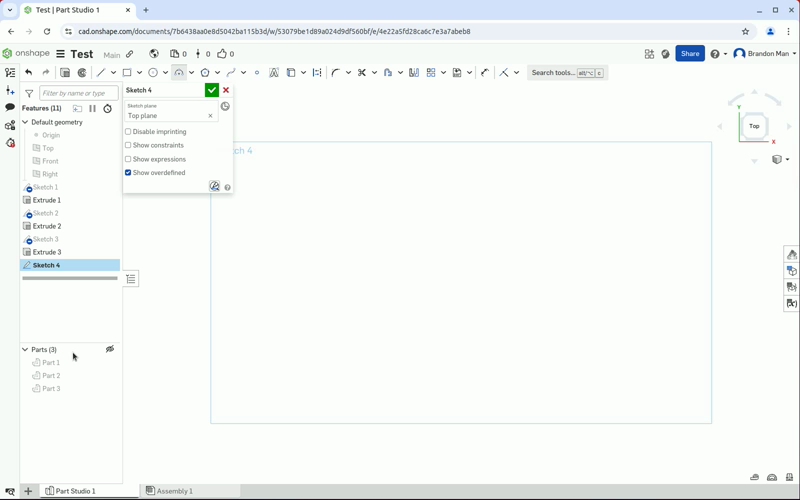
mouse_move(460, 220)
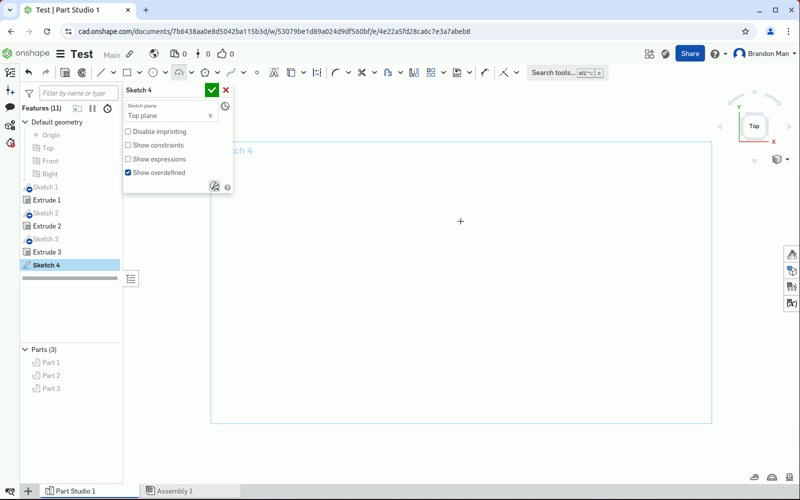
click(460, 220)
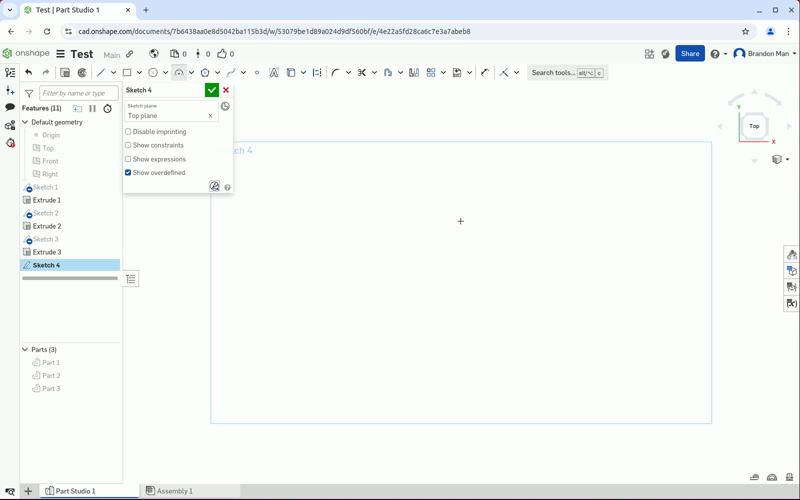
key_up(shift)
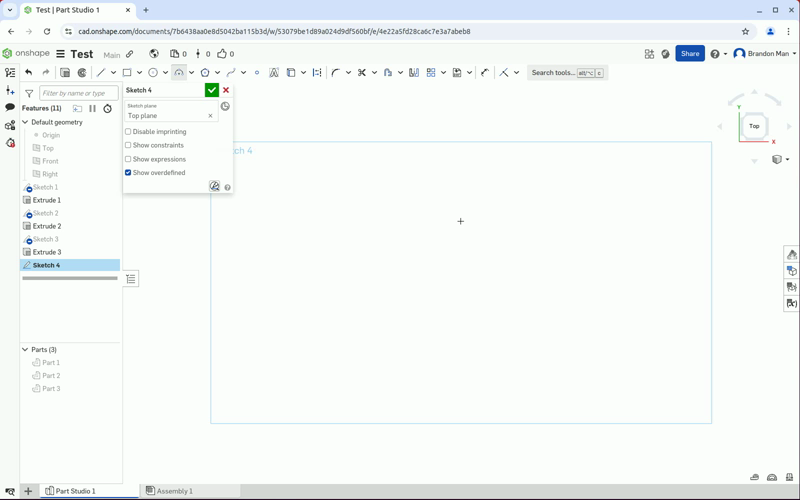
key_down(shift)
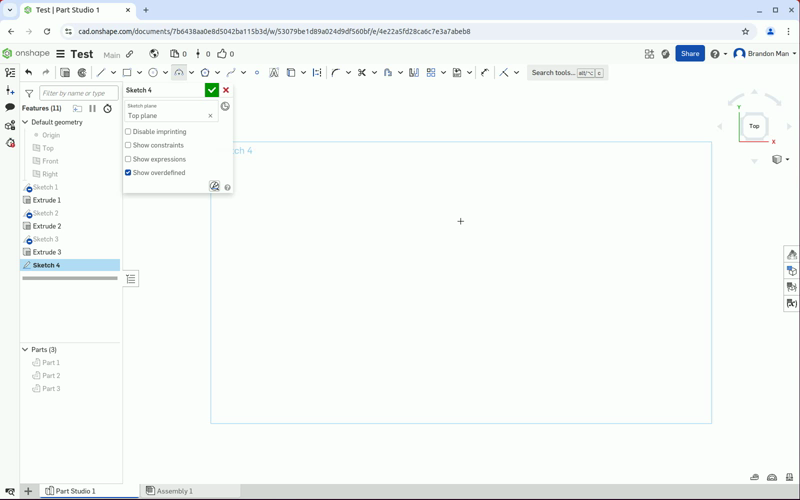
mouse_move(492, 229)
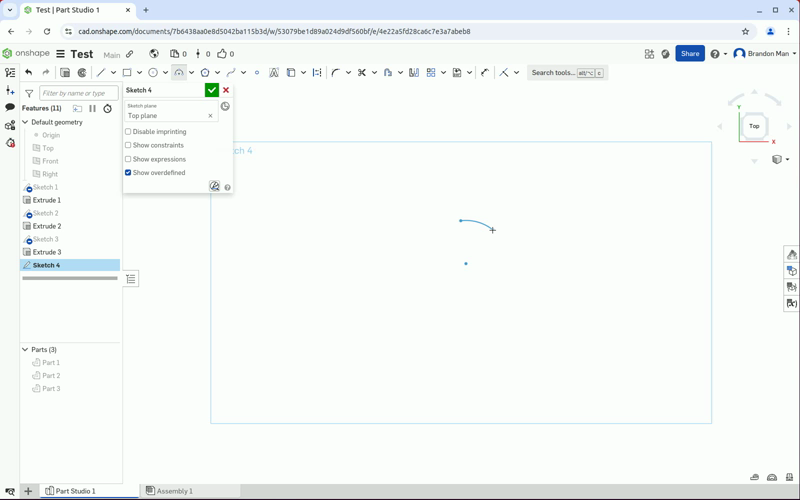
click(492, 229)
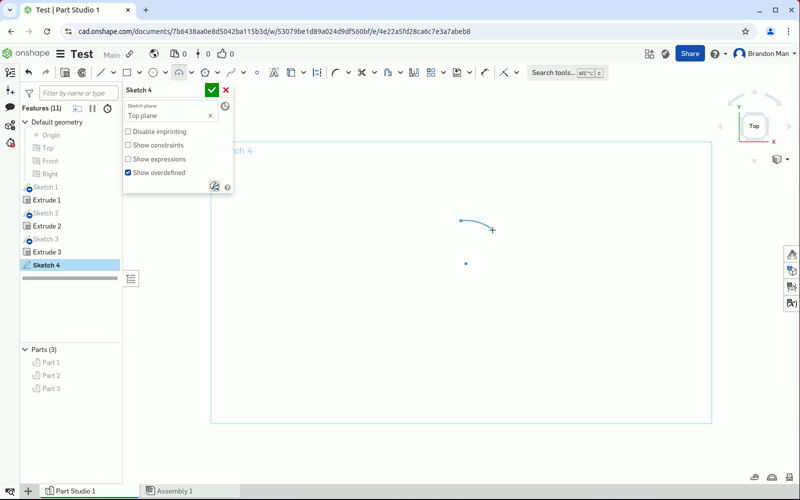
mouse_move(477, 222)
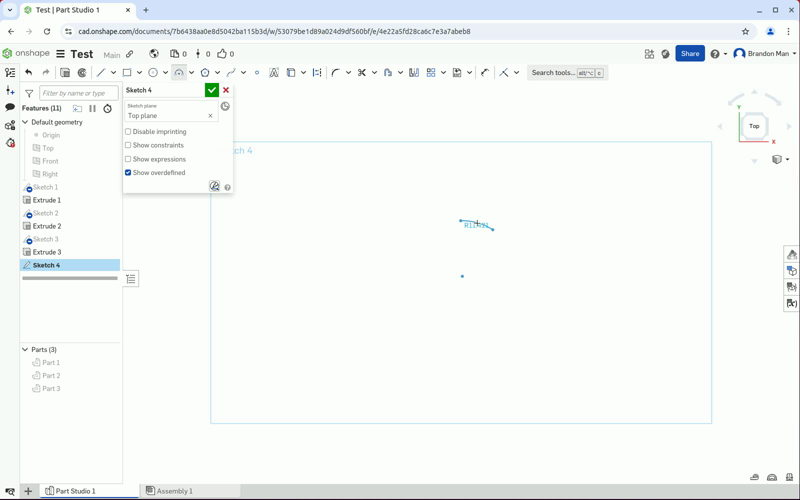
click(477, 222)
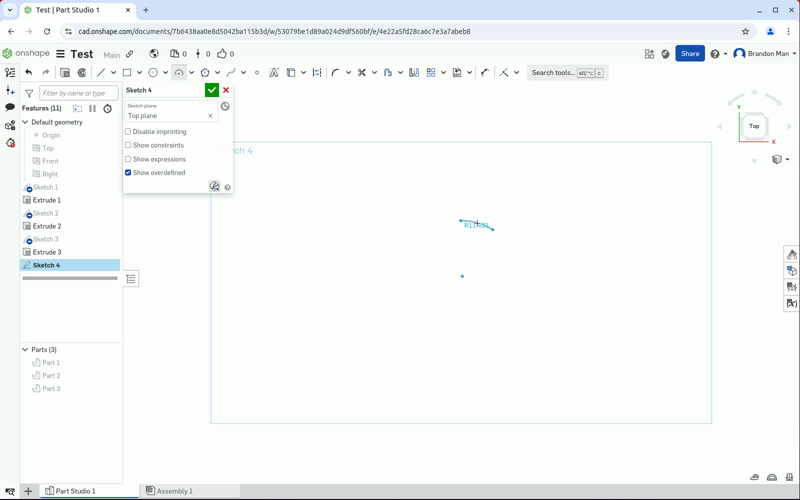
key_up(shift)
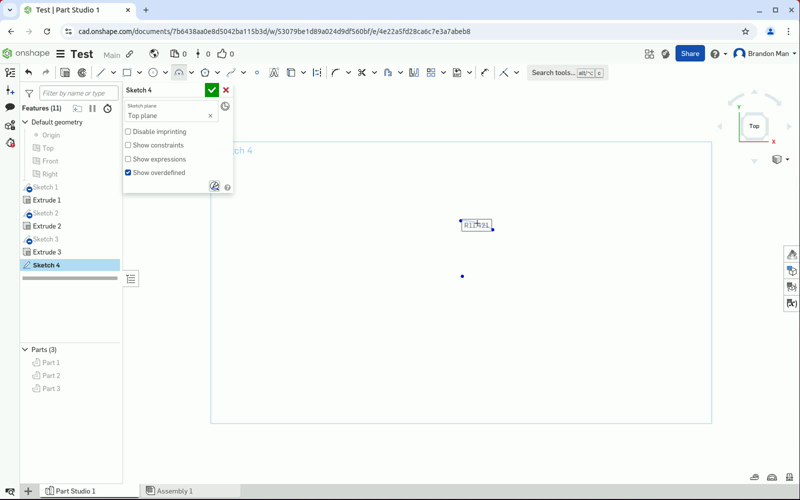
mouse_move(492, 229)
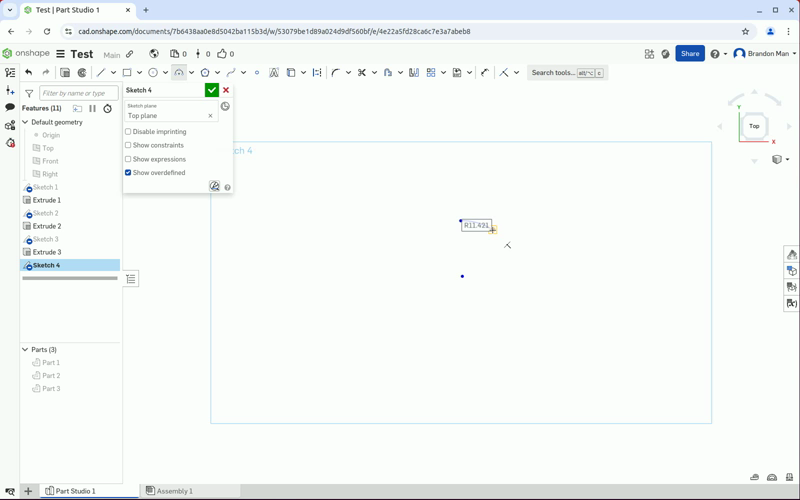
click(492, 229)
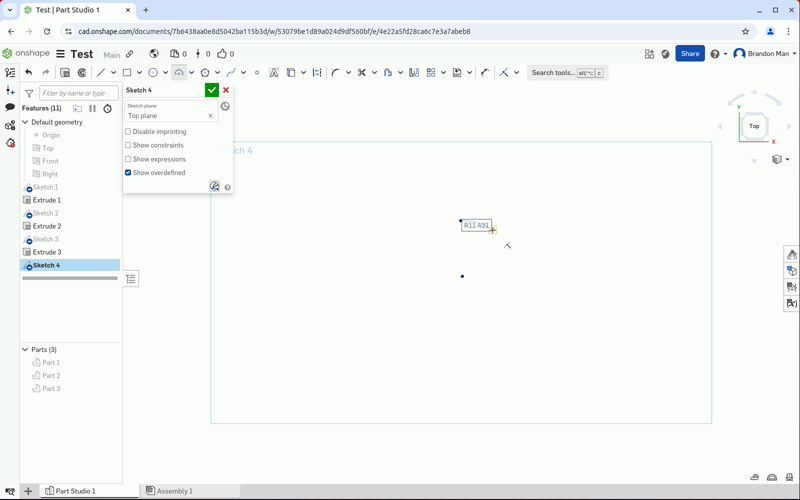
key_down(shift)
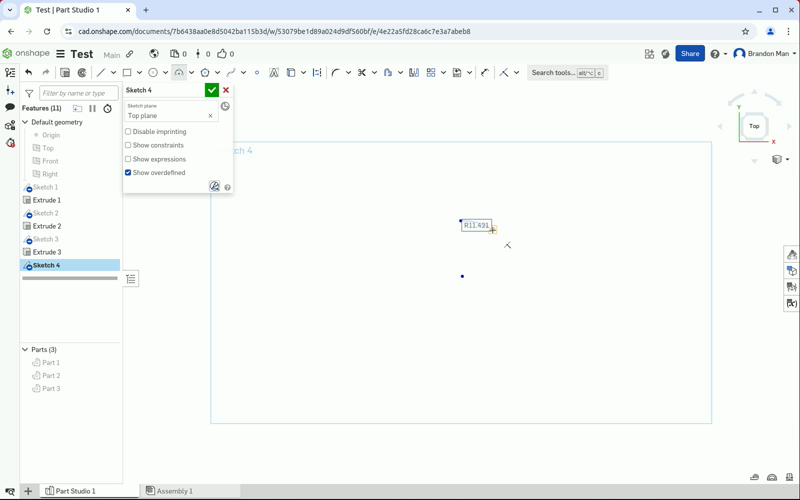
mouse_move(469, 169)
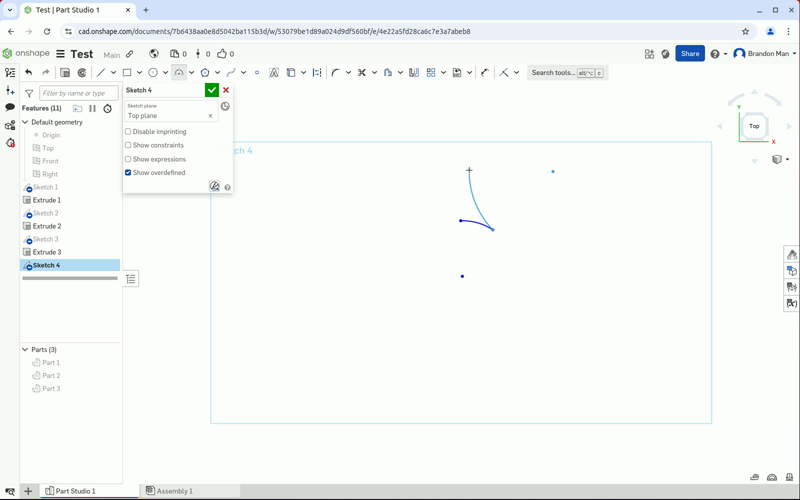
click(469, 169)
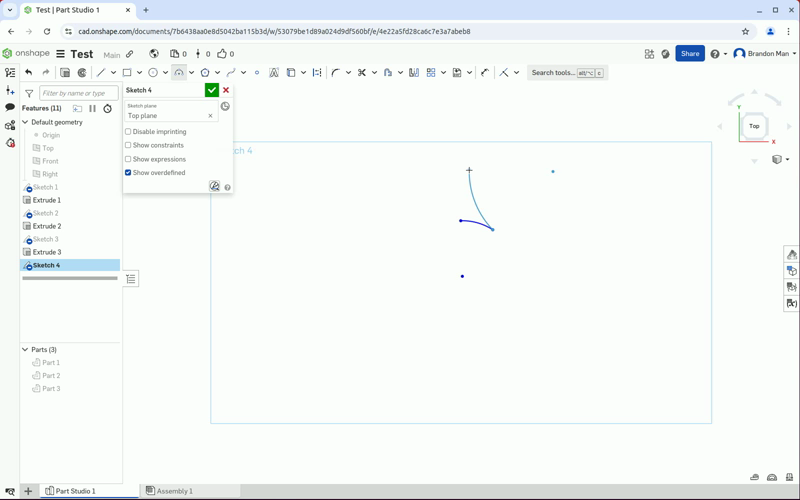
mouse_move(488, 196)
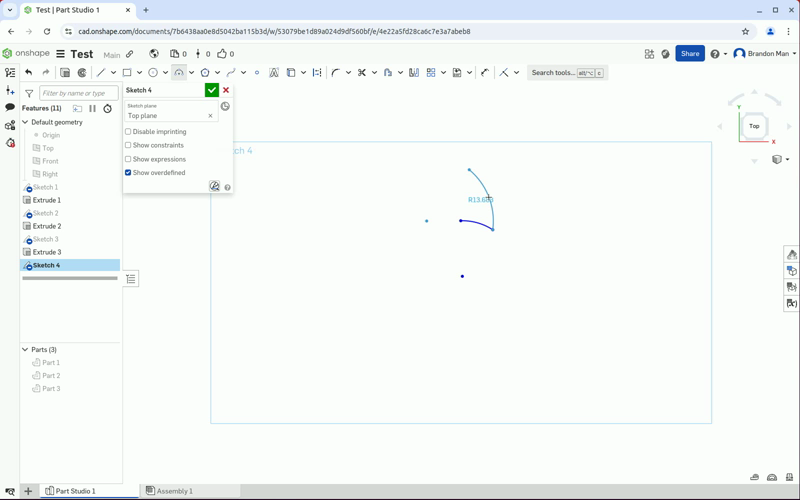
click(488, 196)
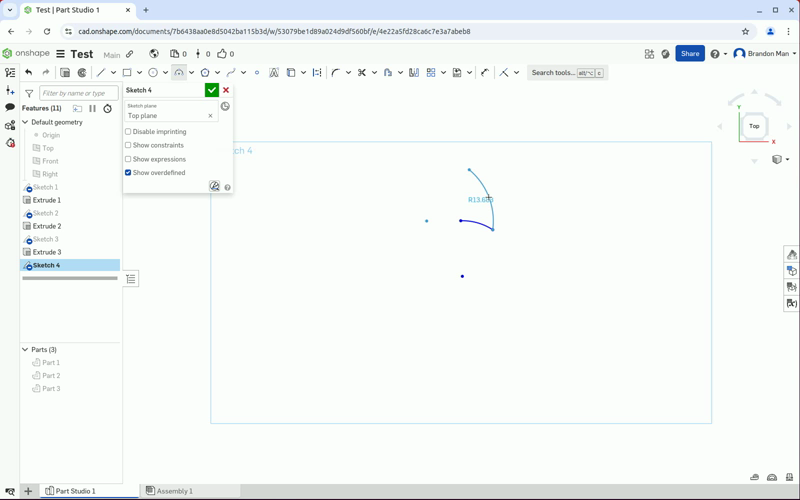
key_up(shift)
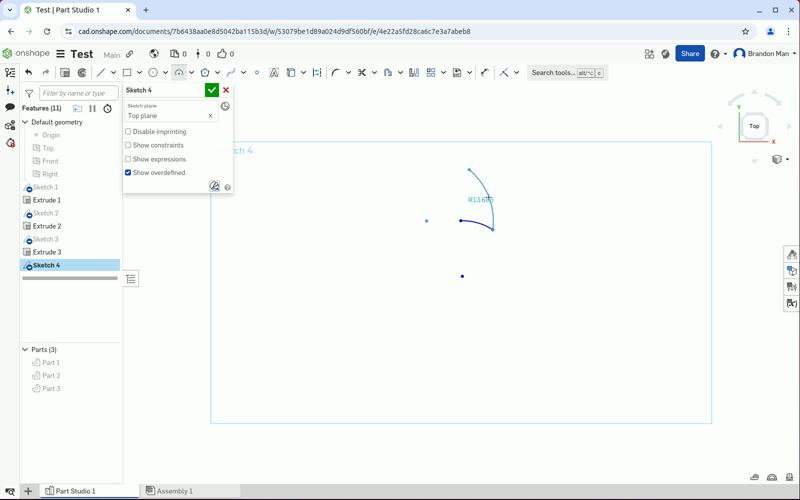
key(esc)
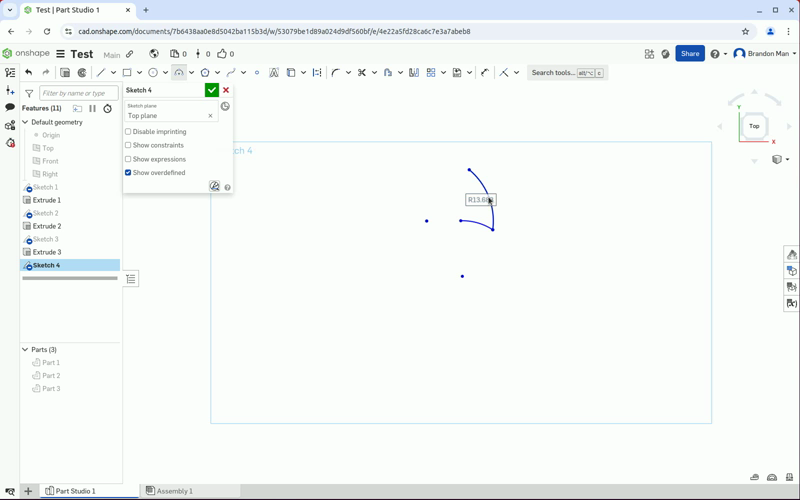
key(l)
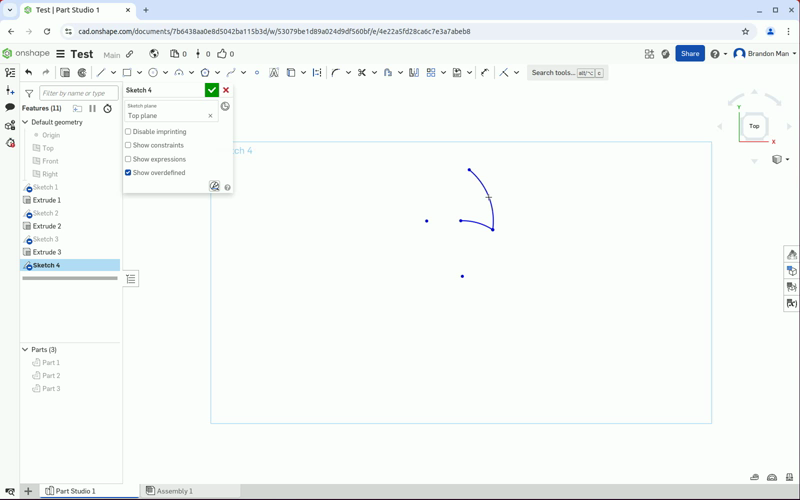
mouse_move(469, 169)
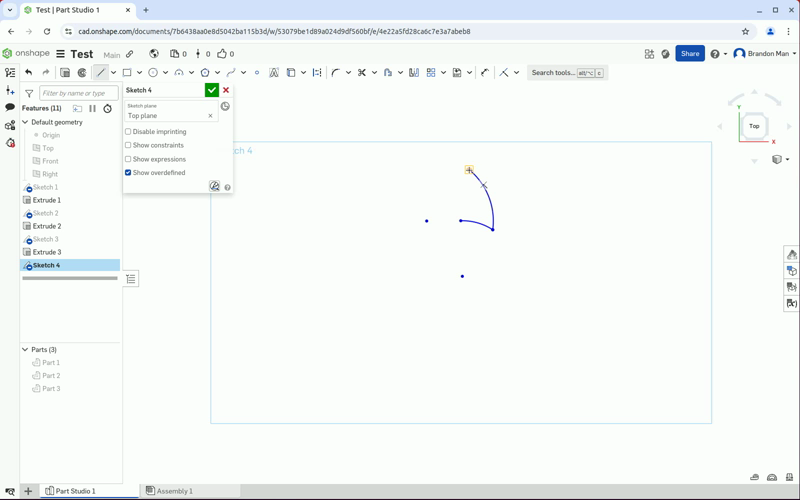
click(469, 169)
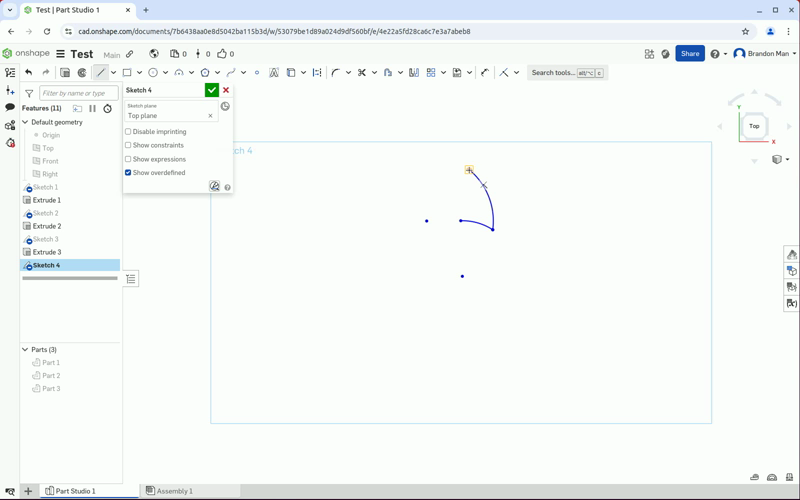
key_down(shift)
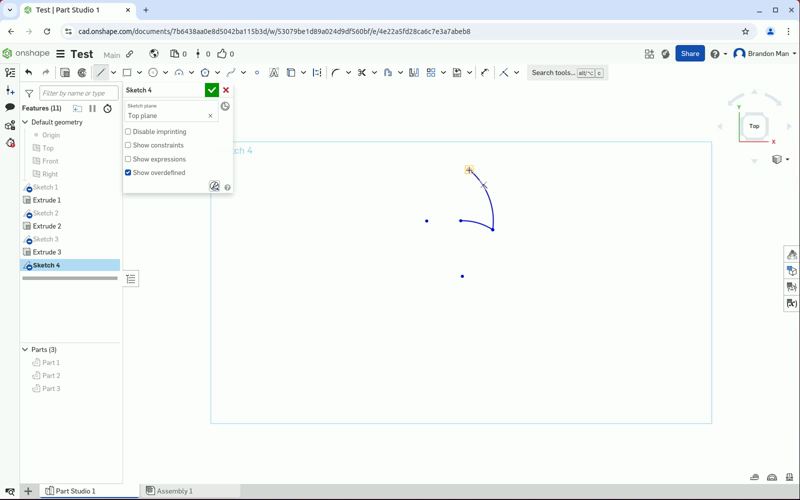
mouse_move(499, 169)
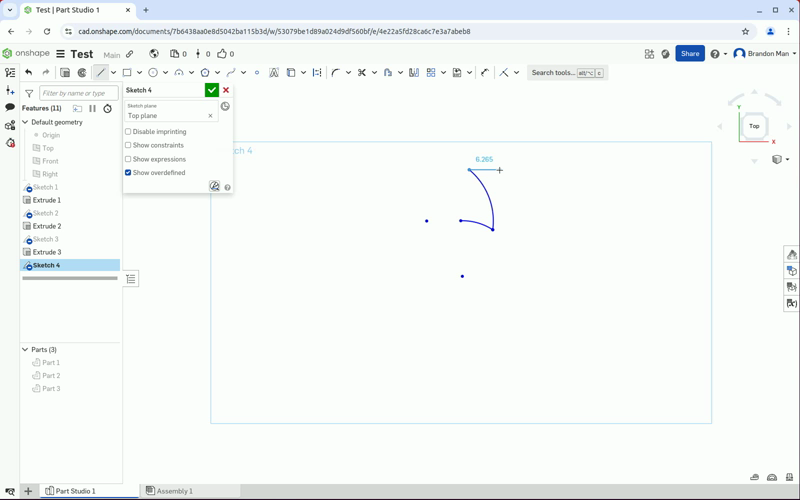
mouse_move(460, 169)
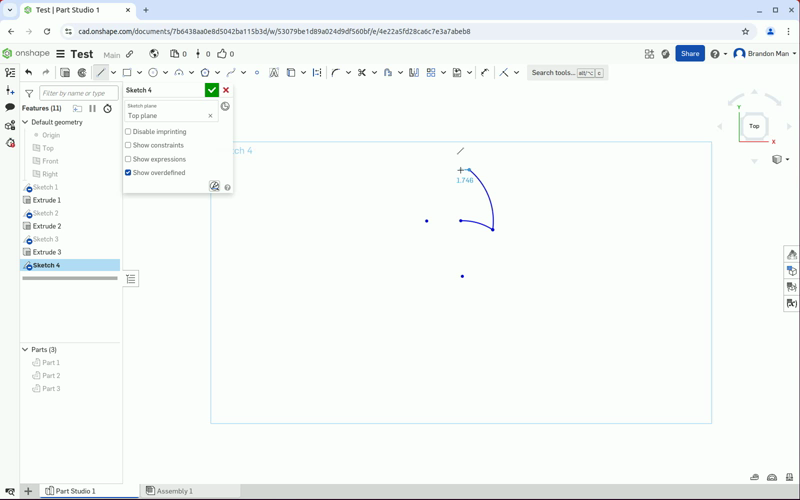
click(460, 169)
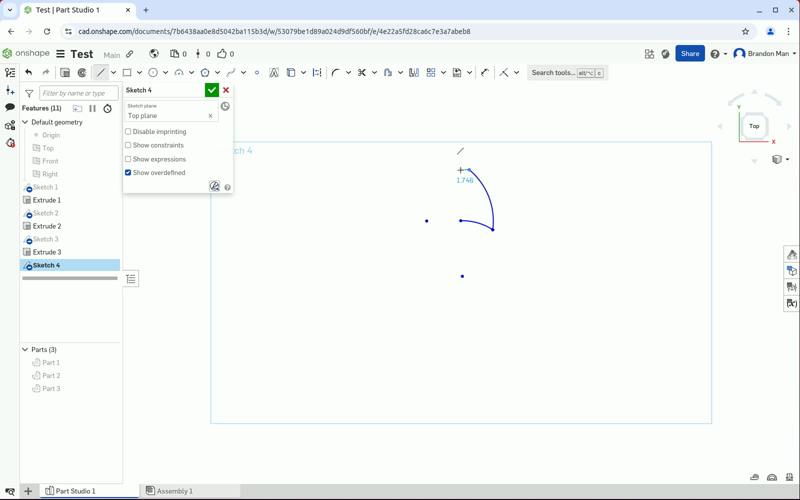
key_up(shift)
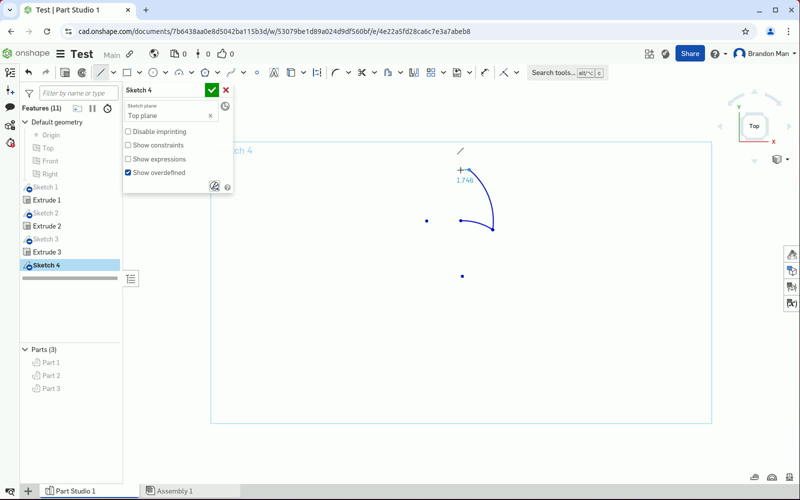
mouse_move(490, 169)
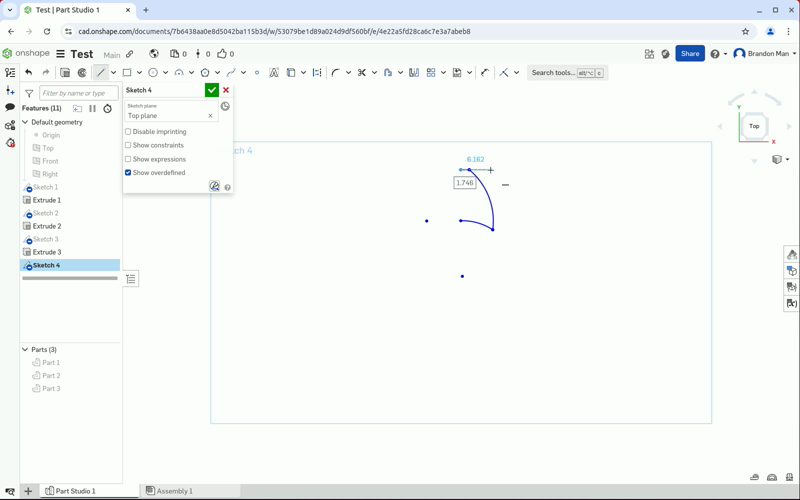
key_down(shift)
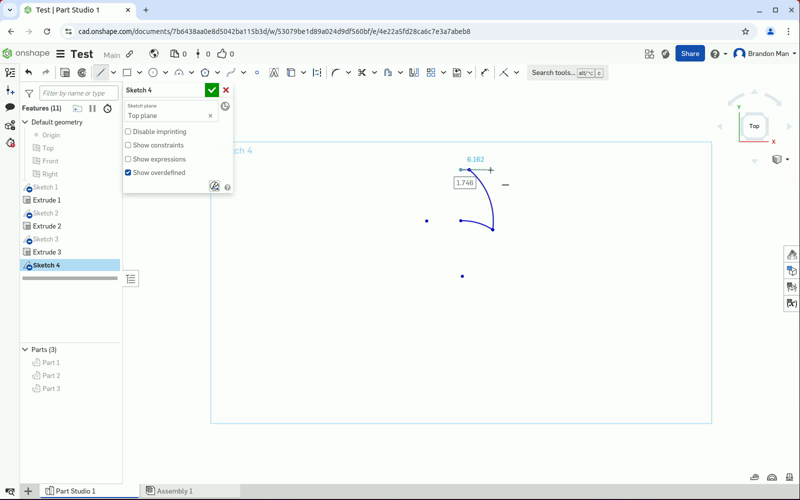
mouse_move(460, 220)
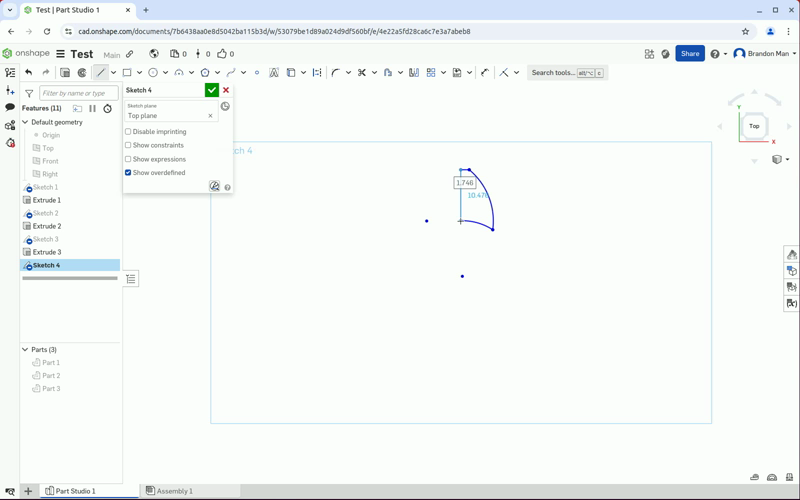
key_up(shift)
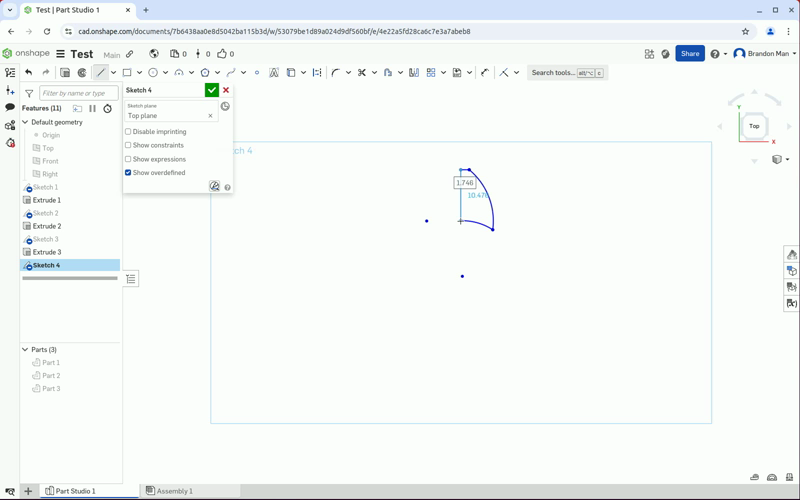
click(460, 220)
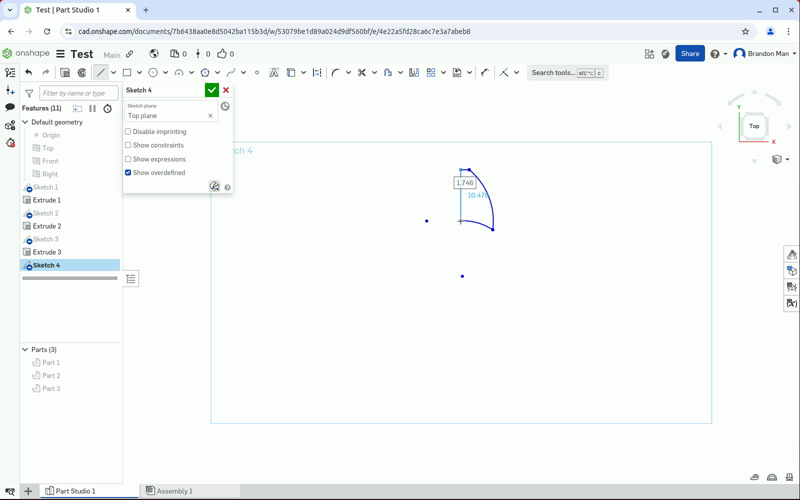
key(esc)
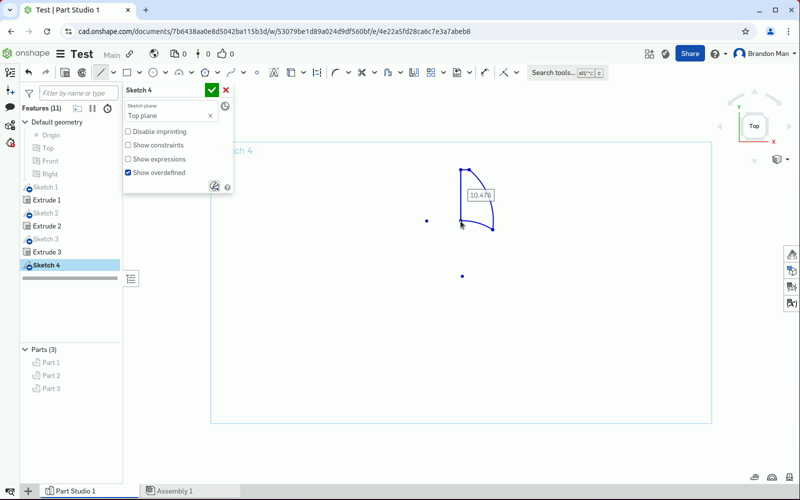
mouse_move(463, 206)
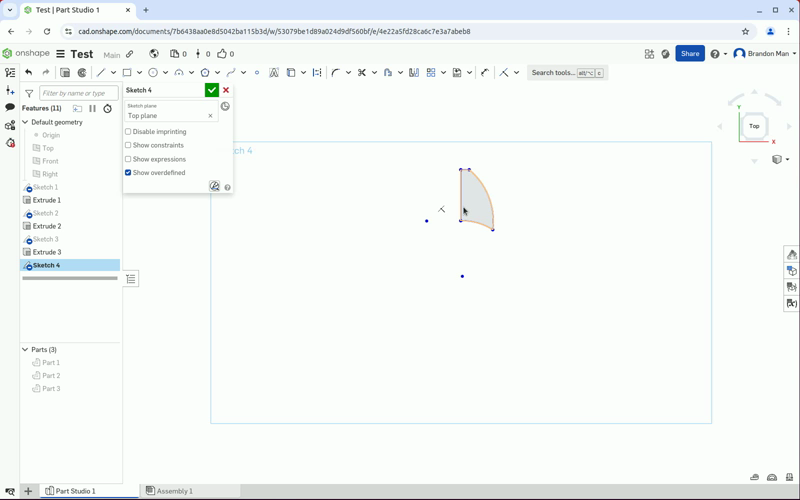
scroll(6)
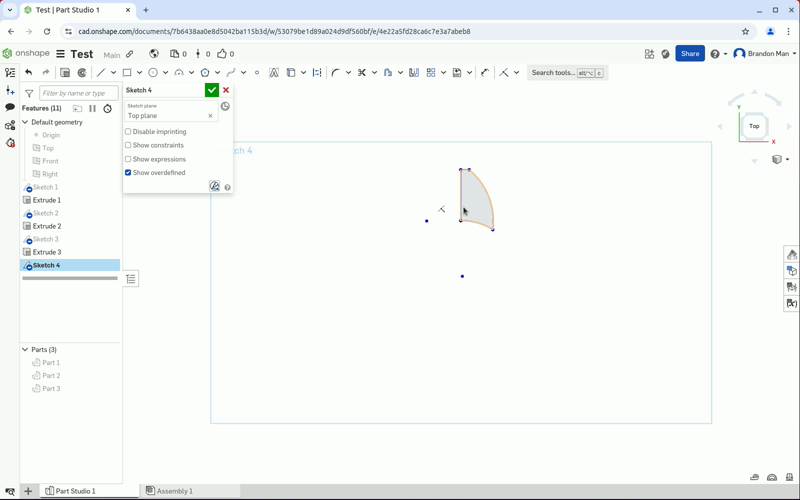
scroll(6)
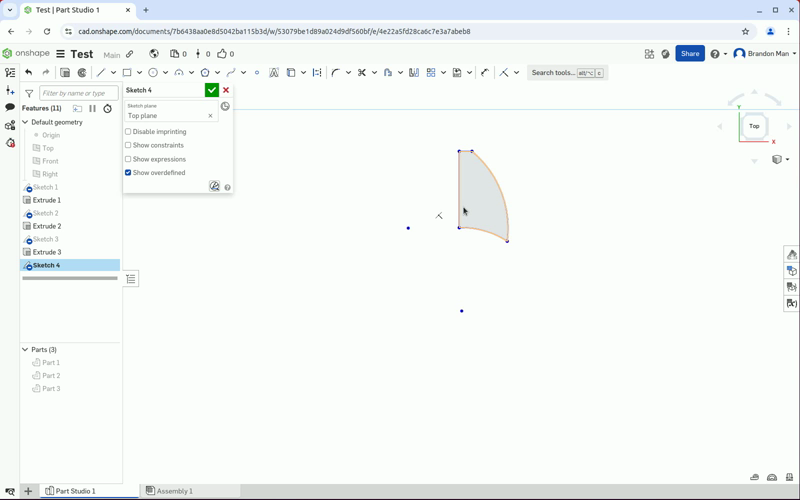
scroll(6)
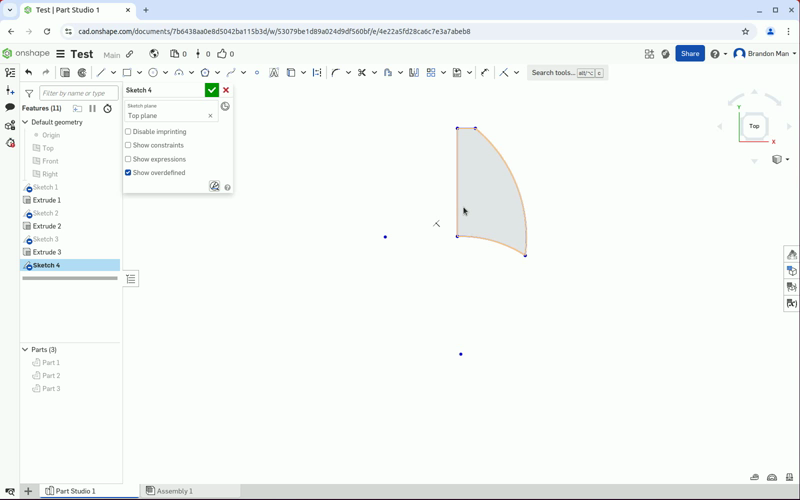
scroll(6)
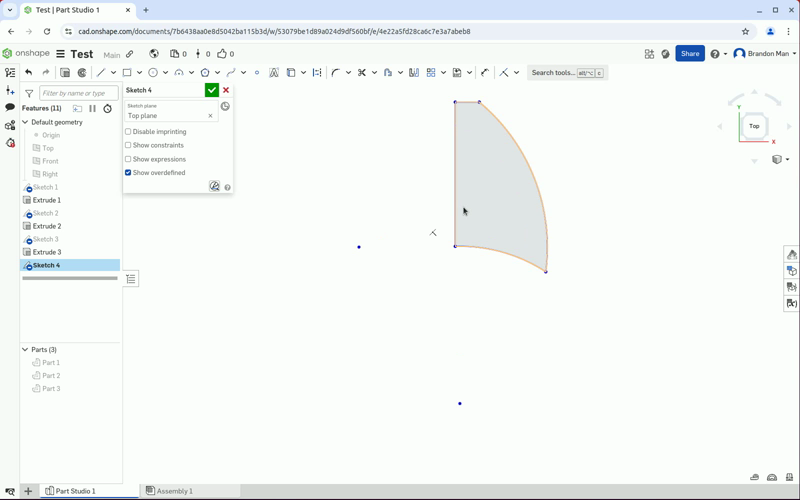
scroll(6)
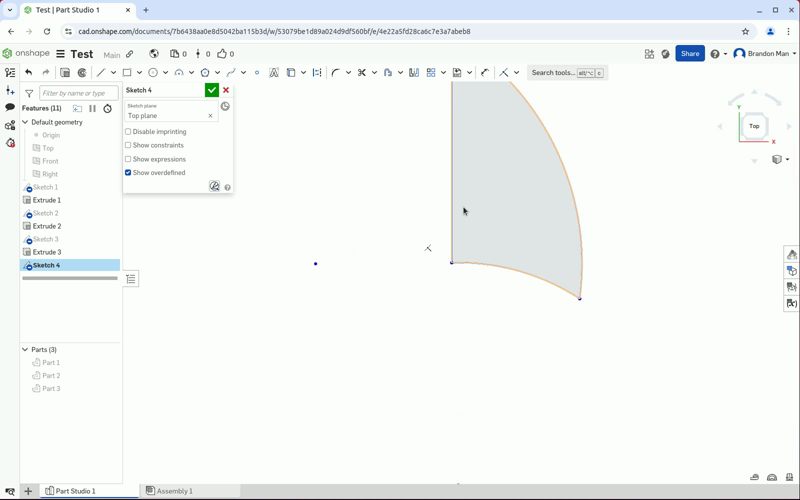
scroll(6)
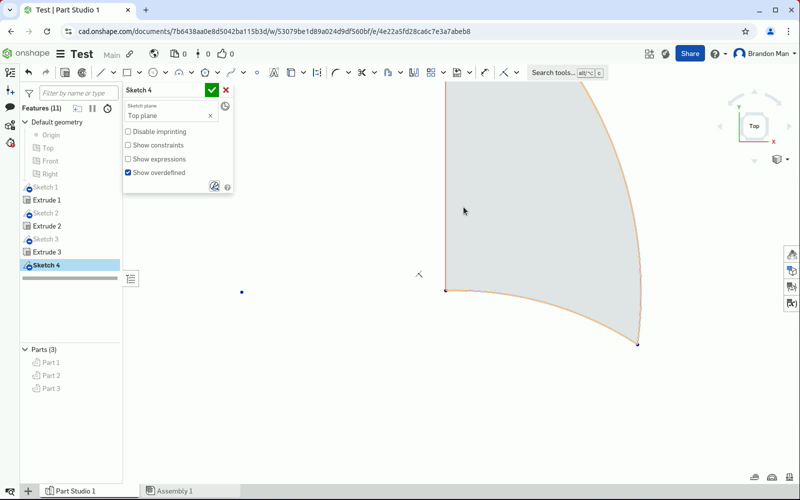
scroll(6)
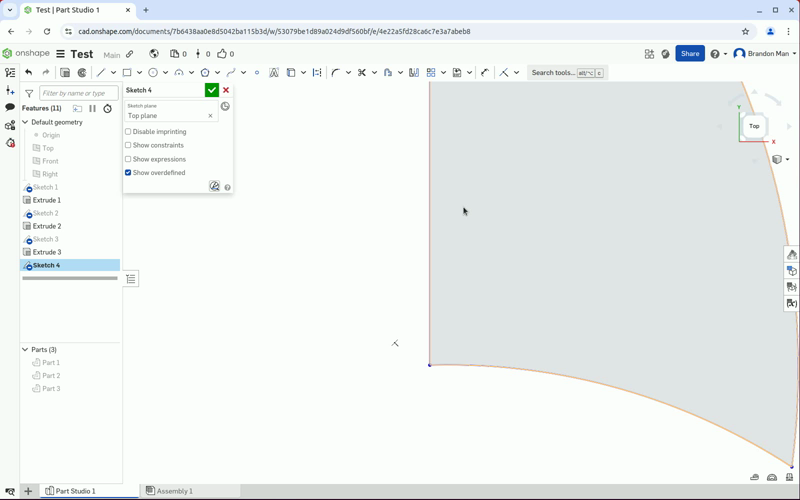
click(463, 206)
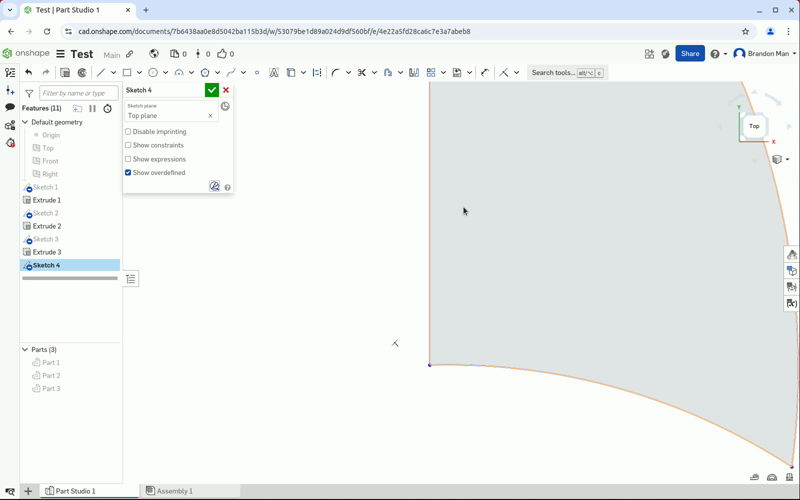
scroll(-6)
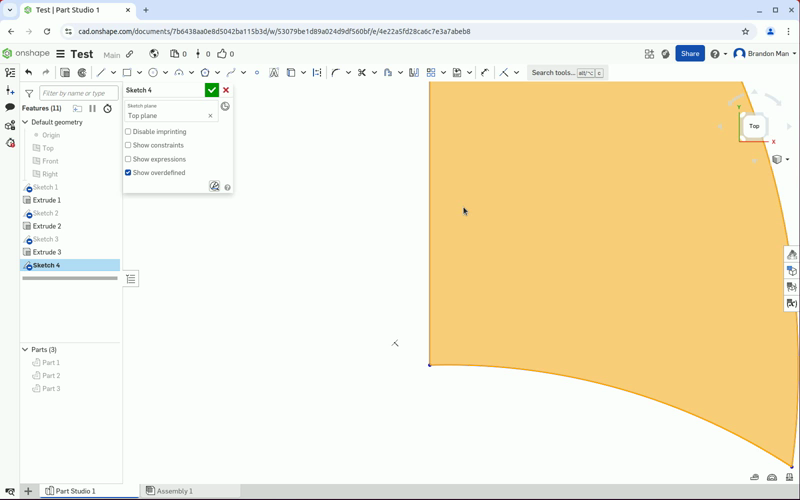
scroll(-6)
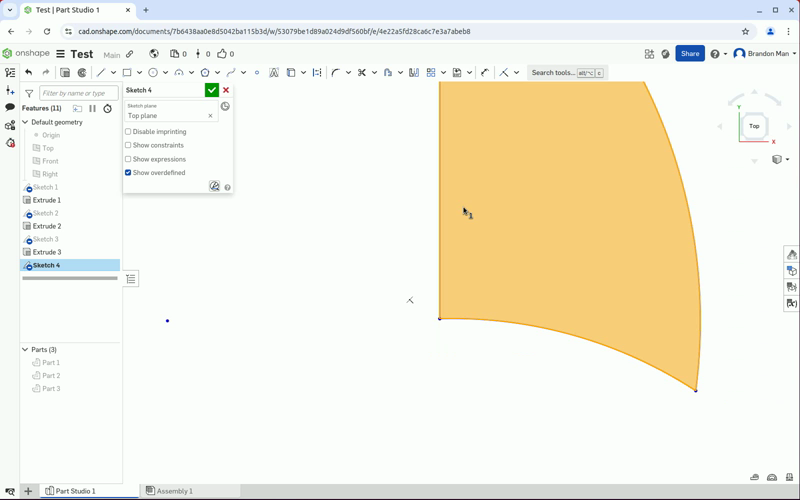
scroll(-6)
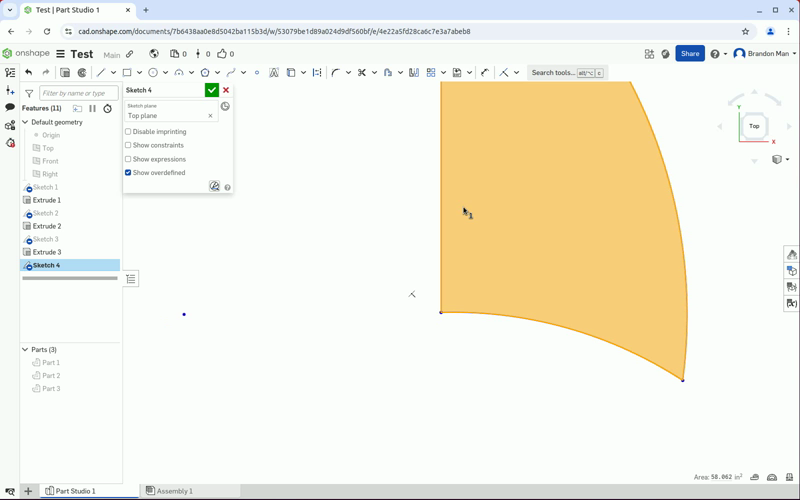
scroll(-6)
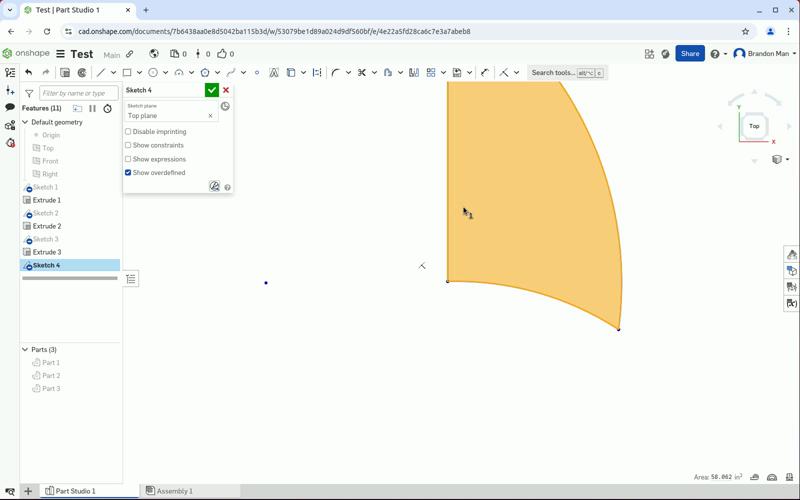
scroll(-6)
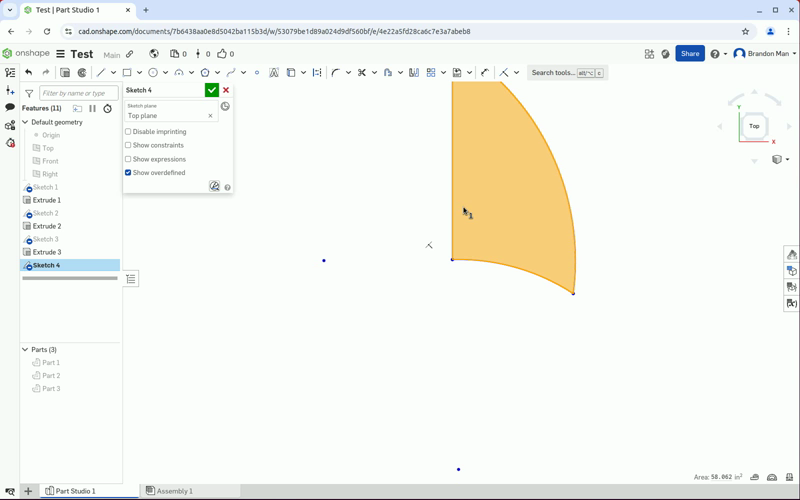
scroll(-6)
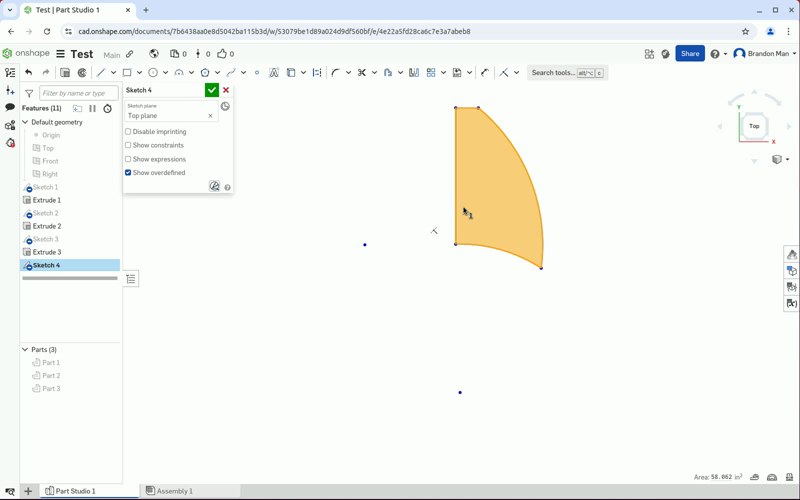
scroll(-6)
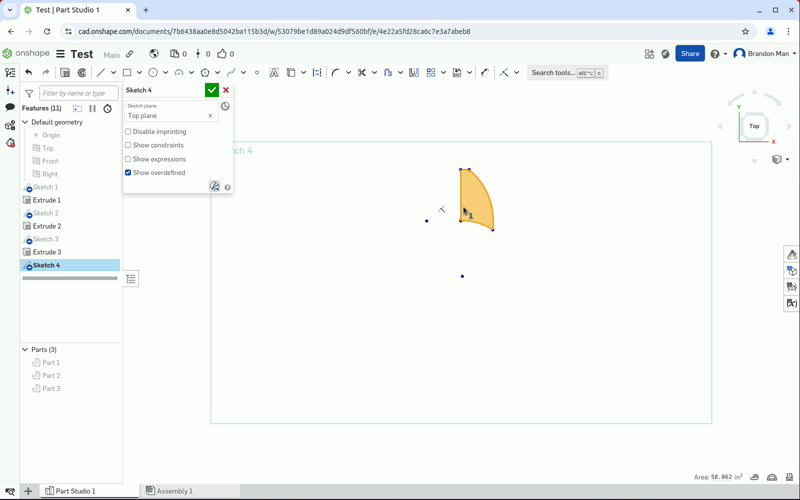
mouse_move(73, 352)
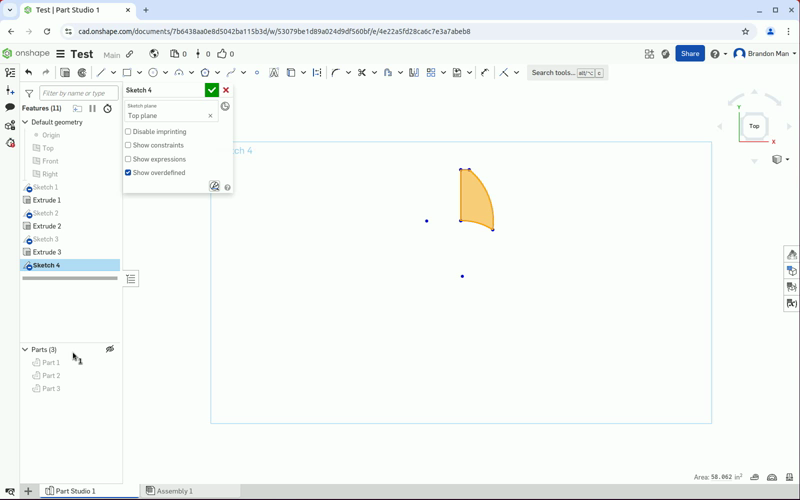
key(shift+y)
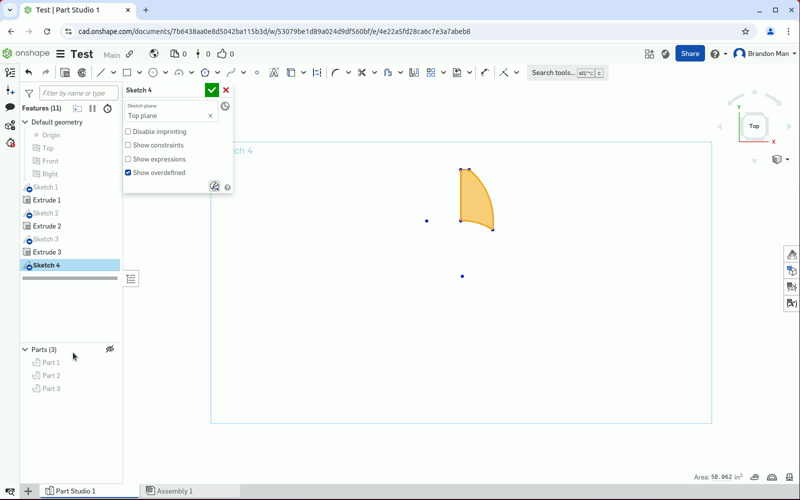
key(shift+e)
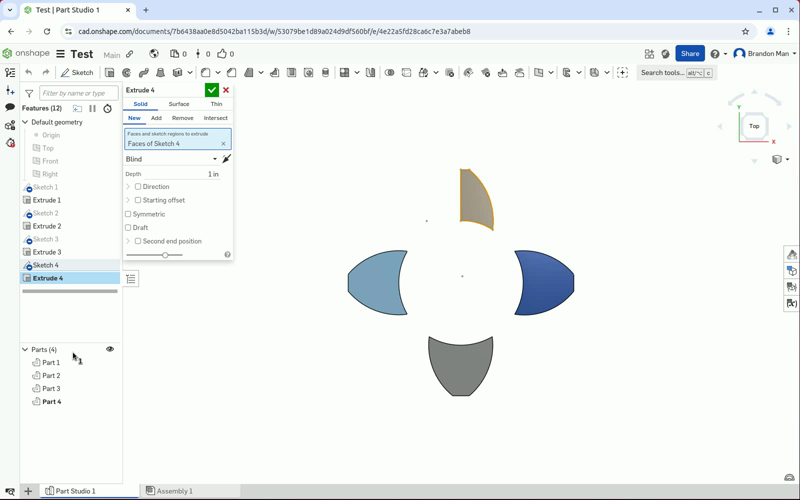
mouse_move(143, 106)
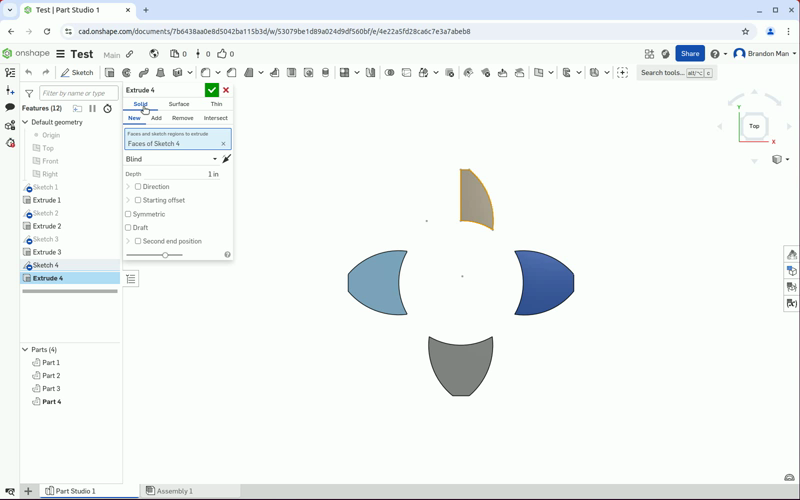
click(143, 106)
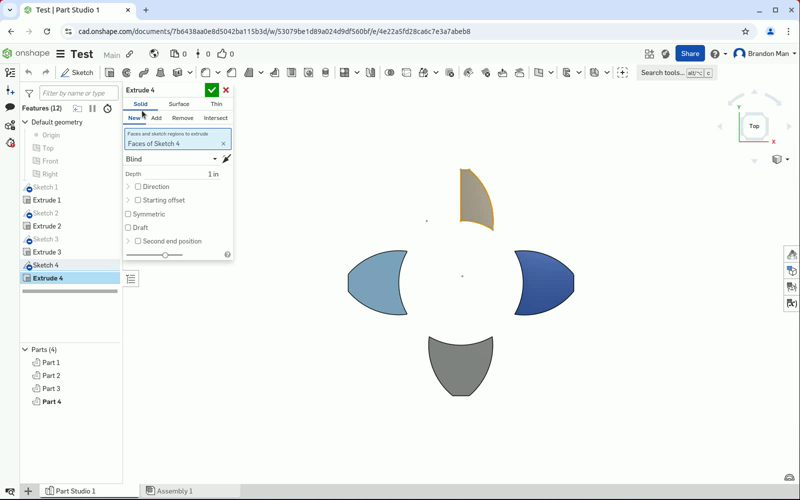
mouse_move(137, 120)
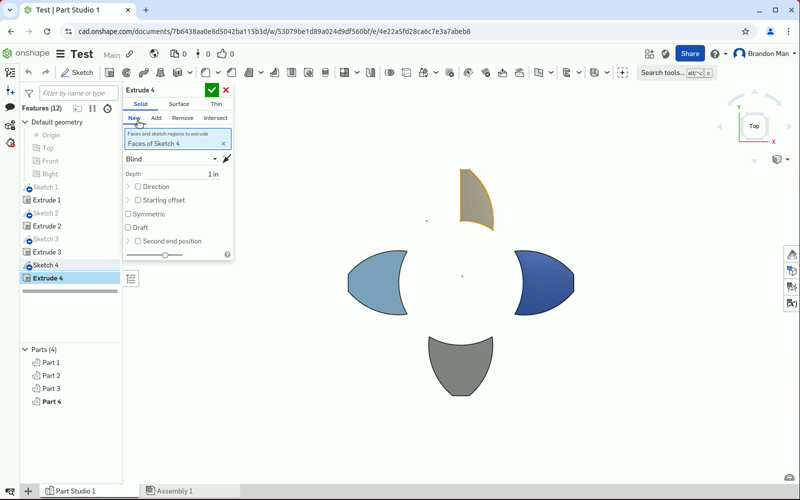
click(137, 120)
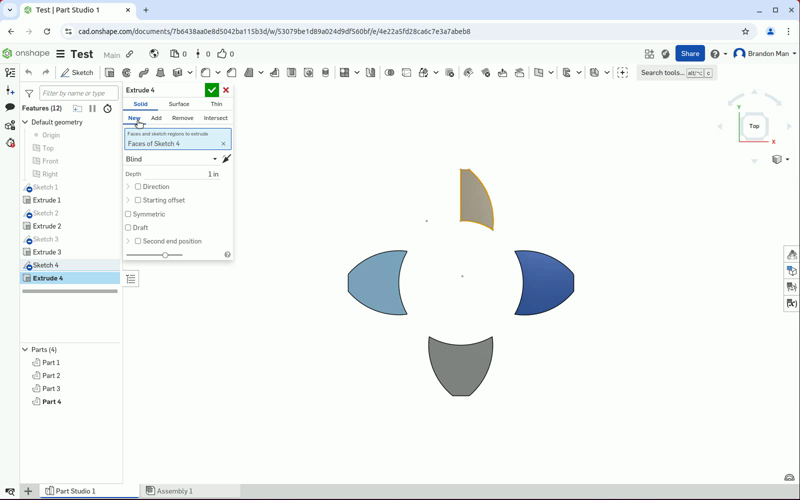
key(tab, 4)
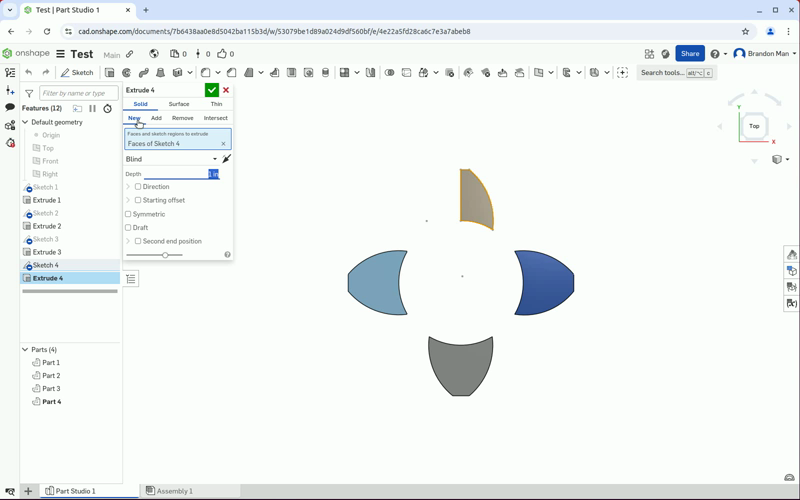
text(3.37)
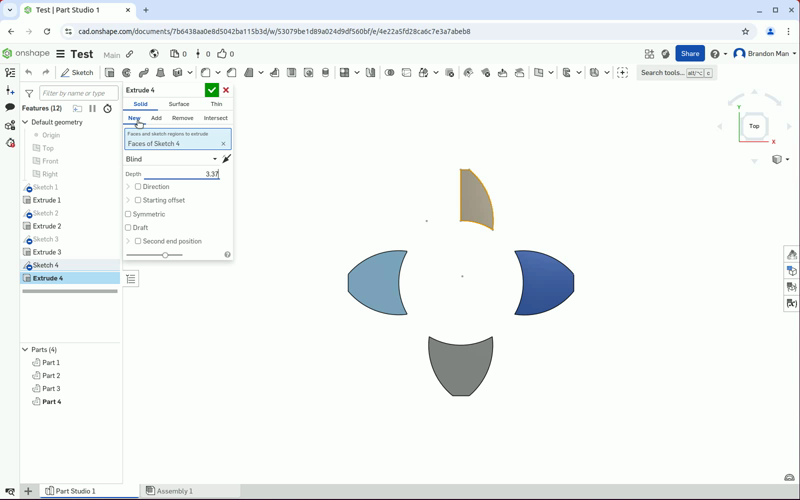
key(enter)
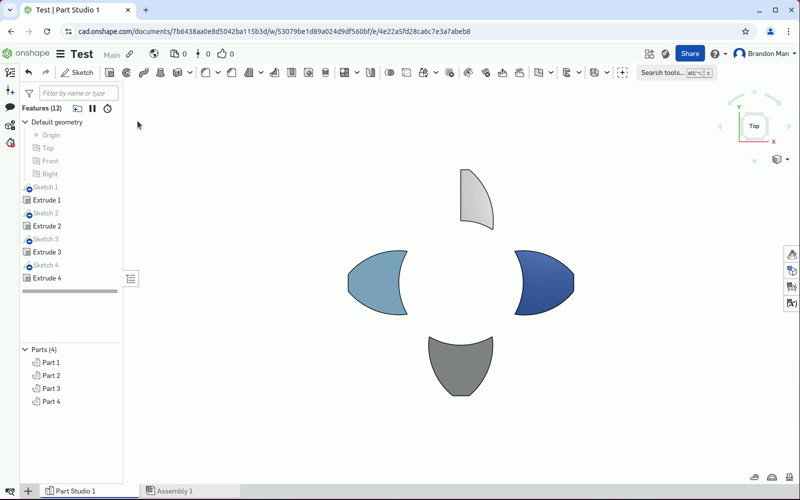
key(shift+h)
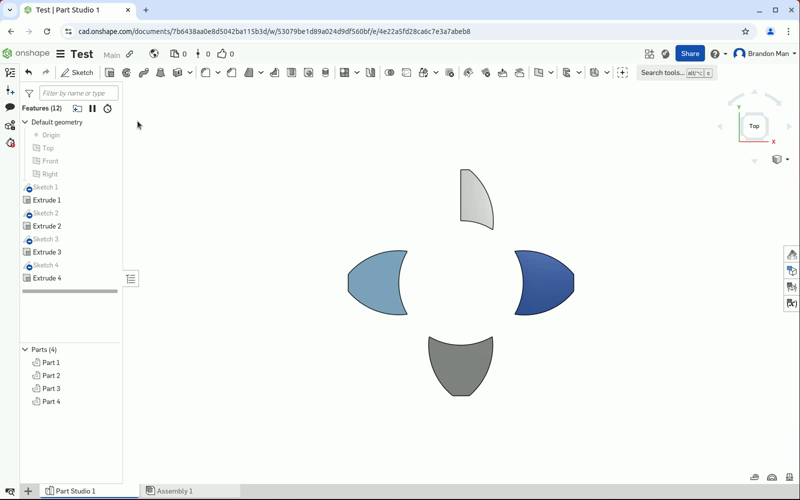
key(shift+h)
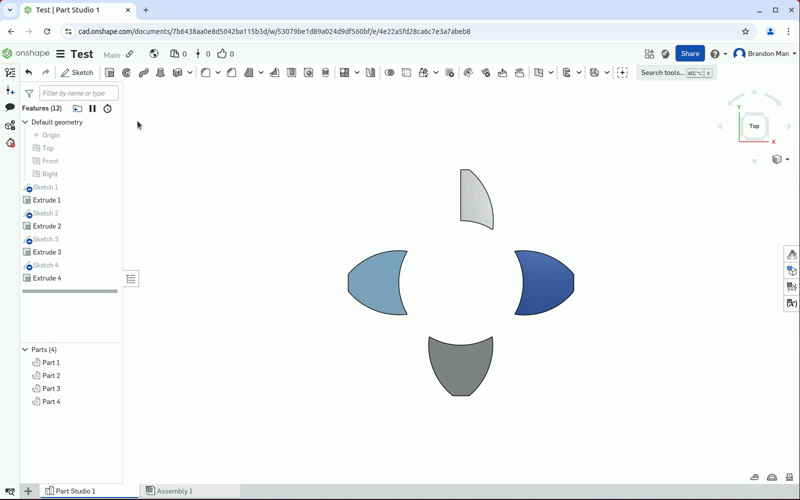
mouse_move(73, 189)
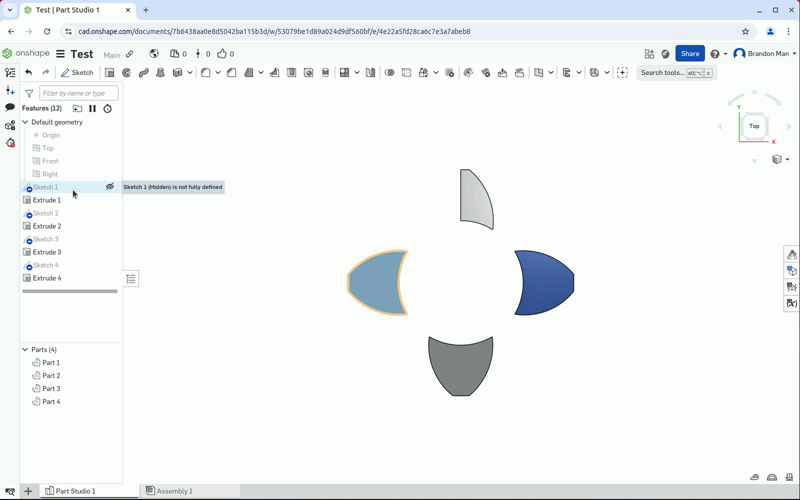
click(73, 189)
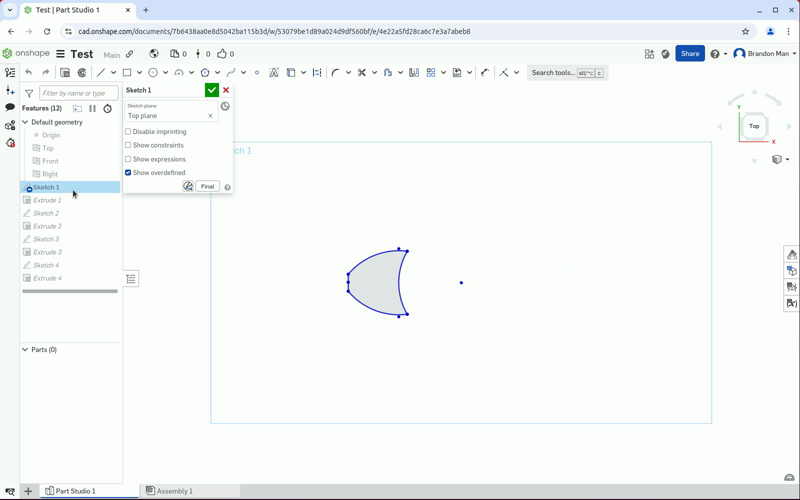
mouse_move(229, 92)
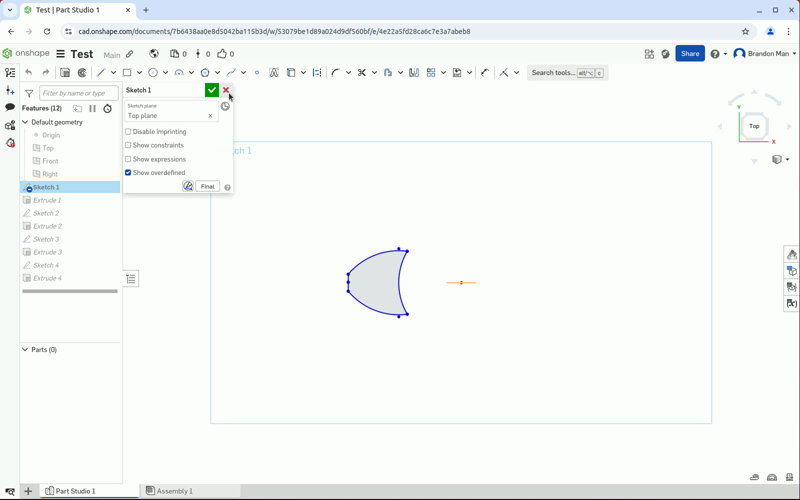
click(229, 92)
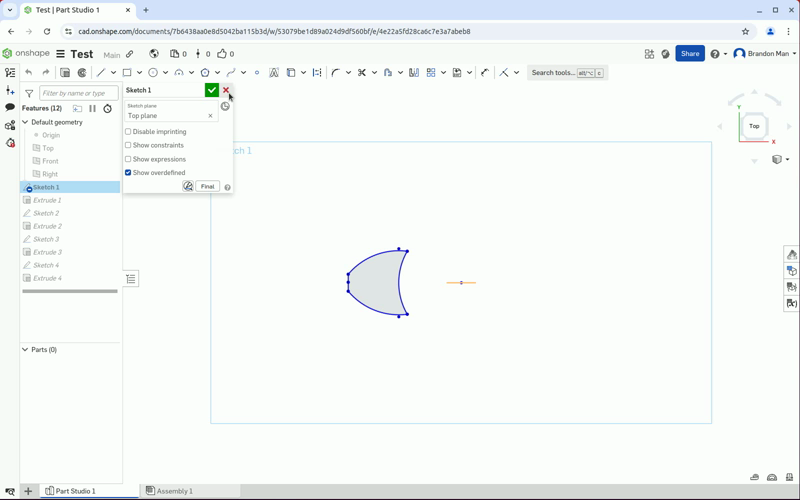
key(shift+s)
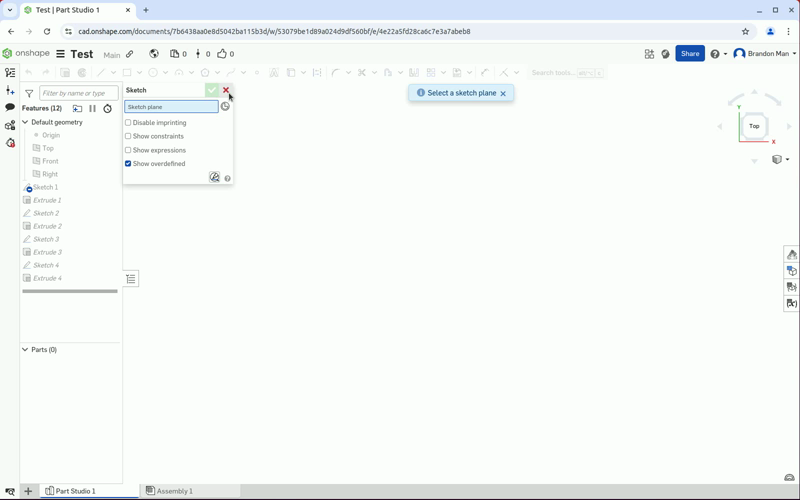
mouse_move(73, 150)
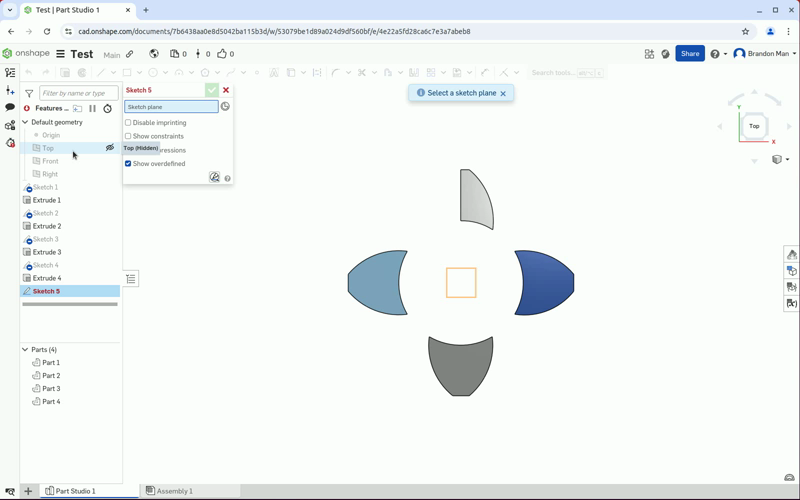
click(73, 150)
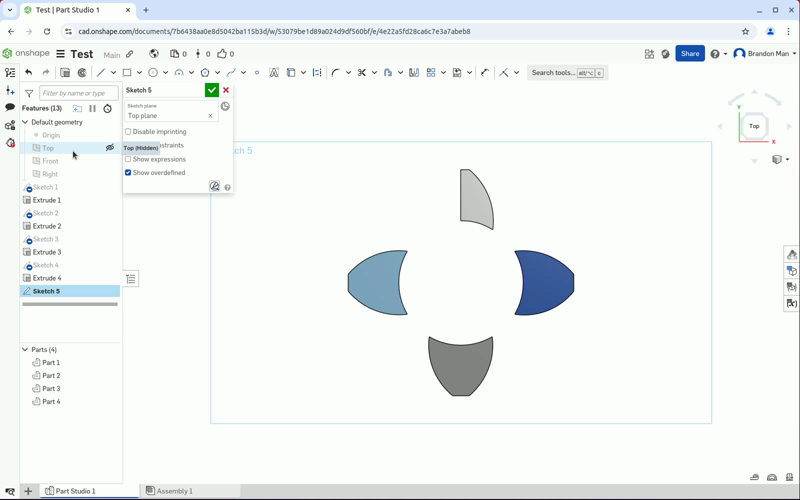
mouse_move(73, 352)
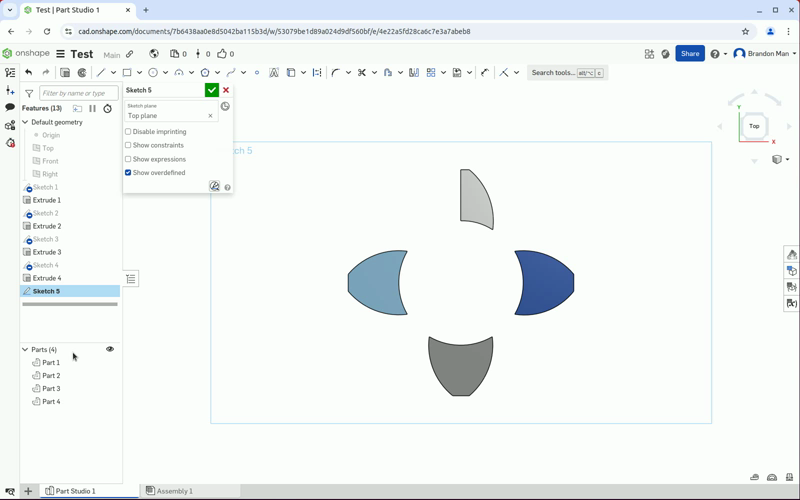
key(y)
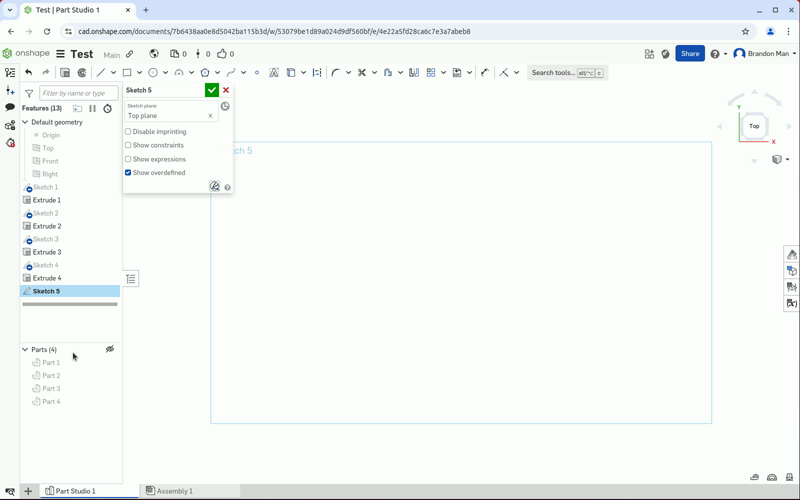
key(a)
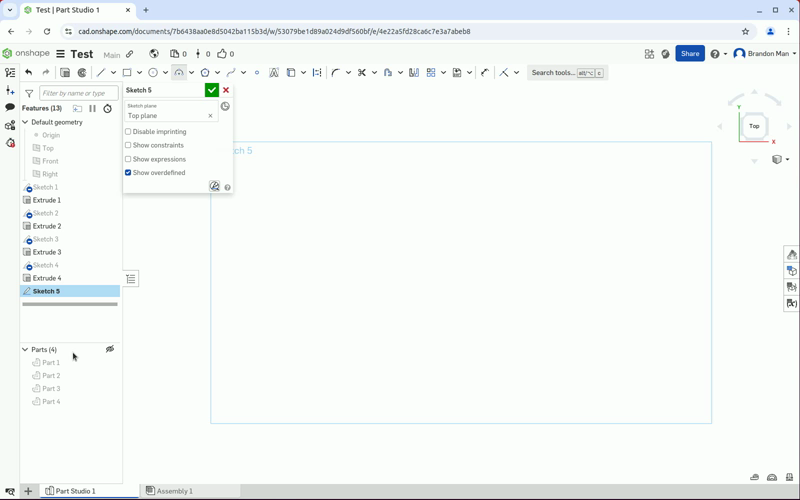
key_down(shift)
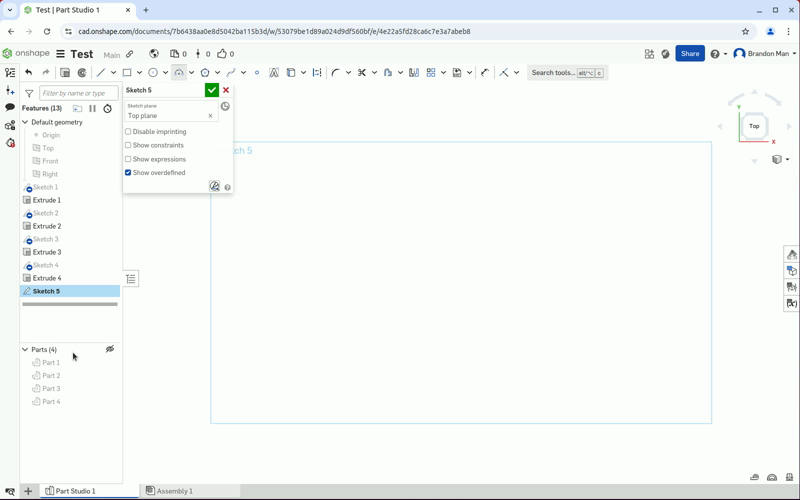
mouse_move(429, 228)
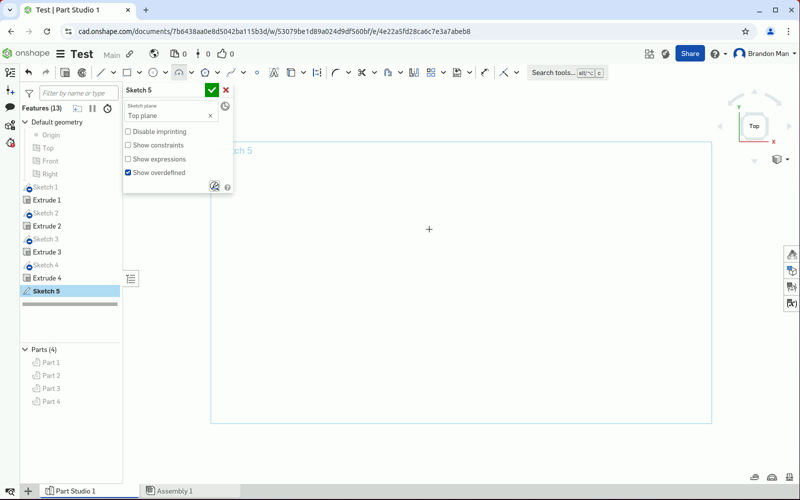
click(429, 228)
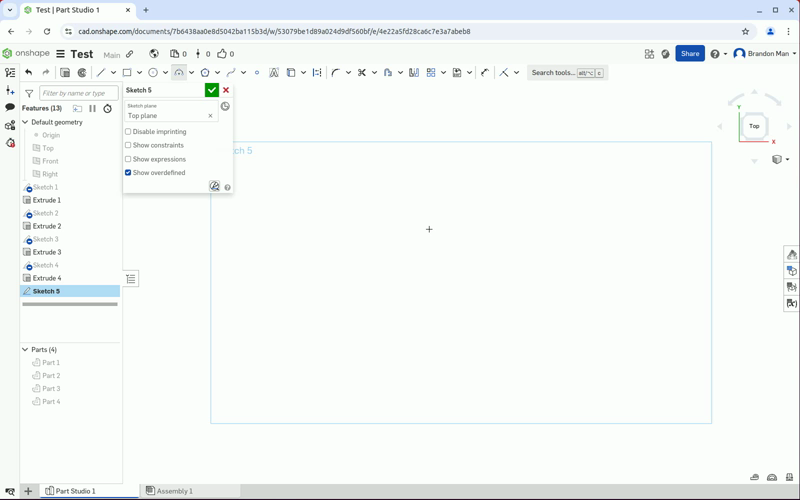
key_up(shift)
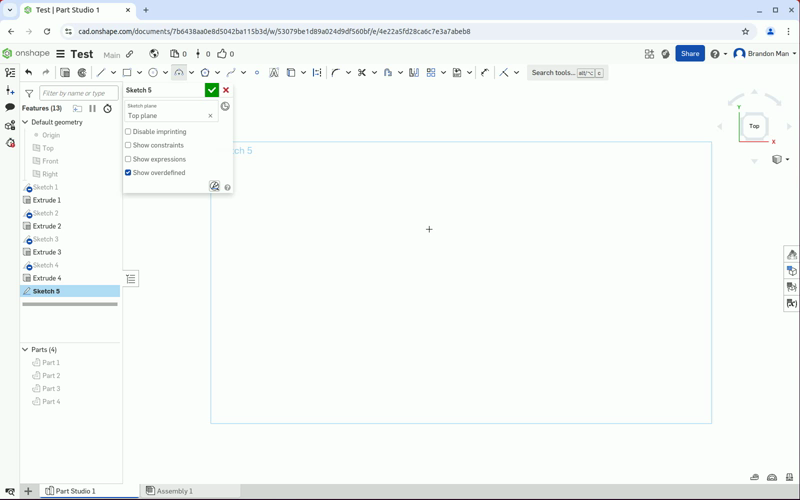
key_down(shift)
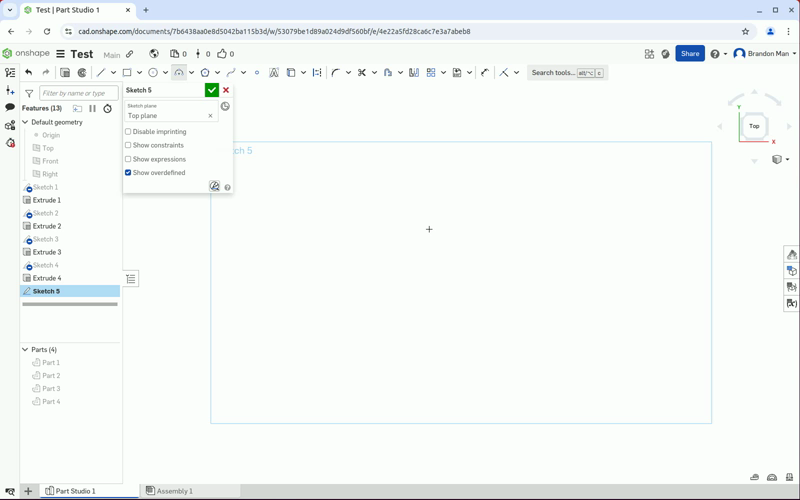
mouse_move(460, 220)
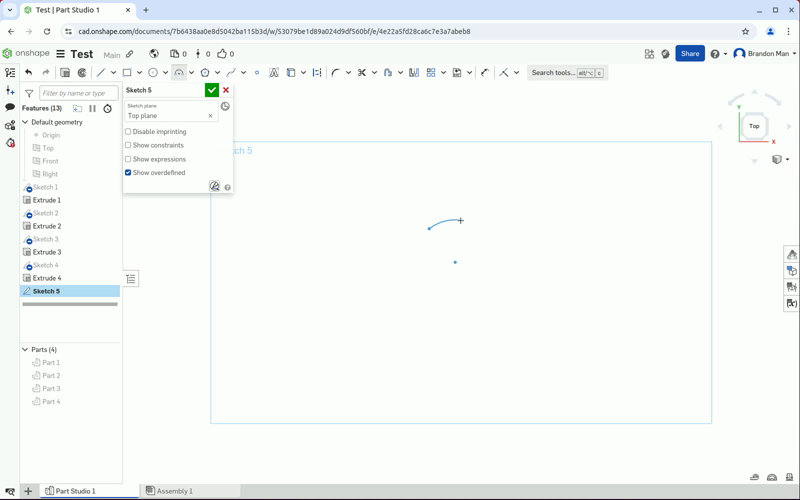
click(460, 220)
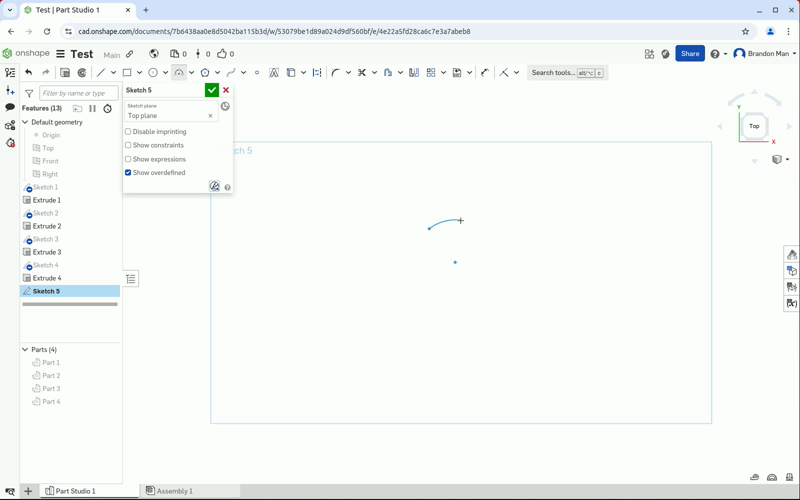
mouse_move(444, 222)
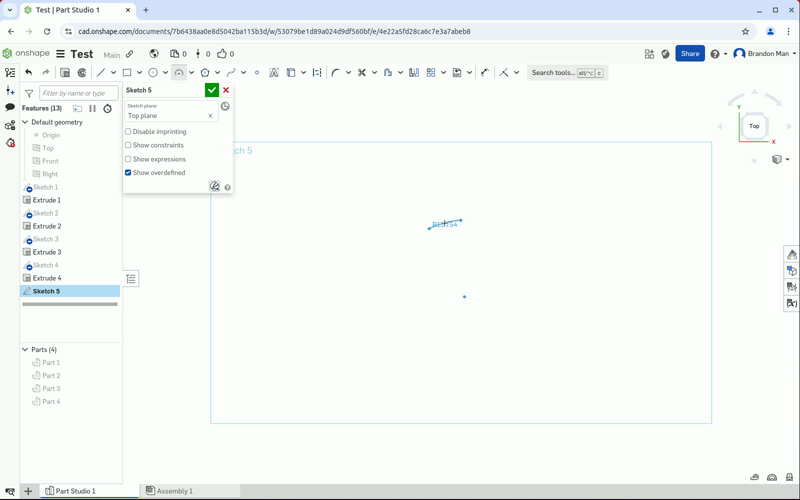
click(444, 222)
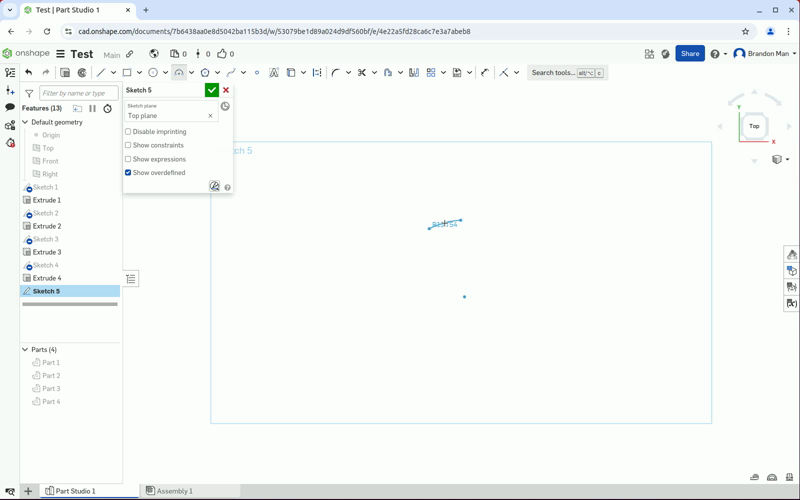
key_up(shift)
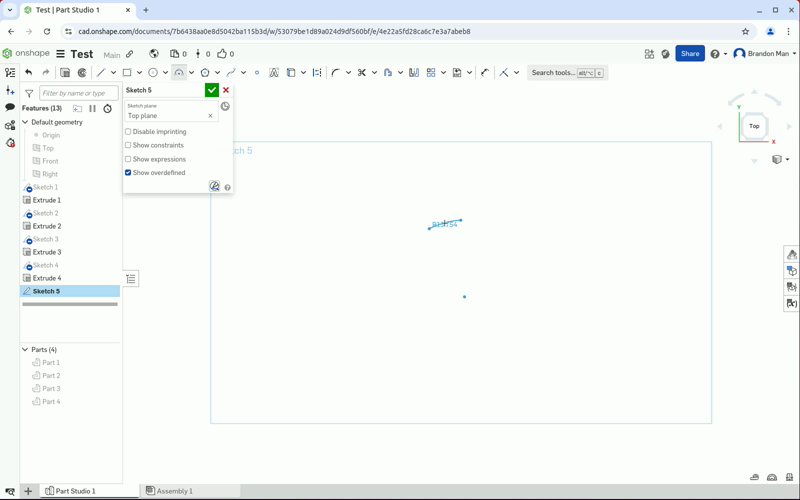
key(esc)
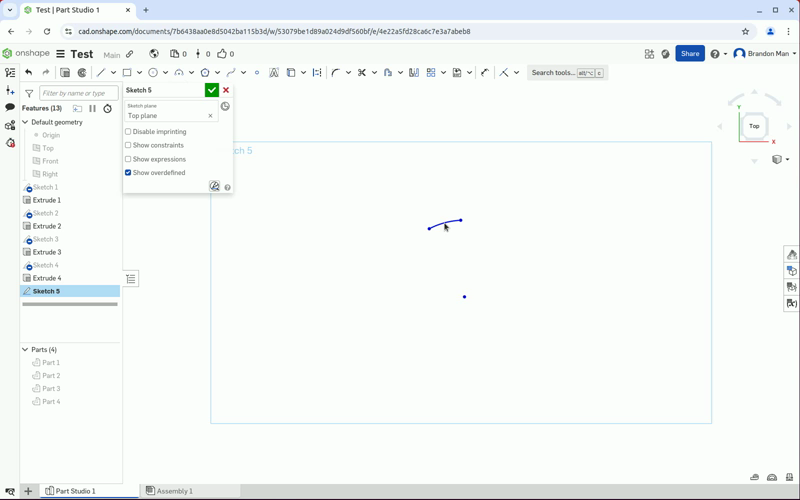
key(l)
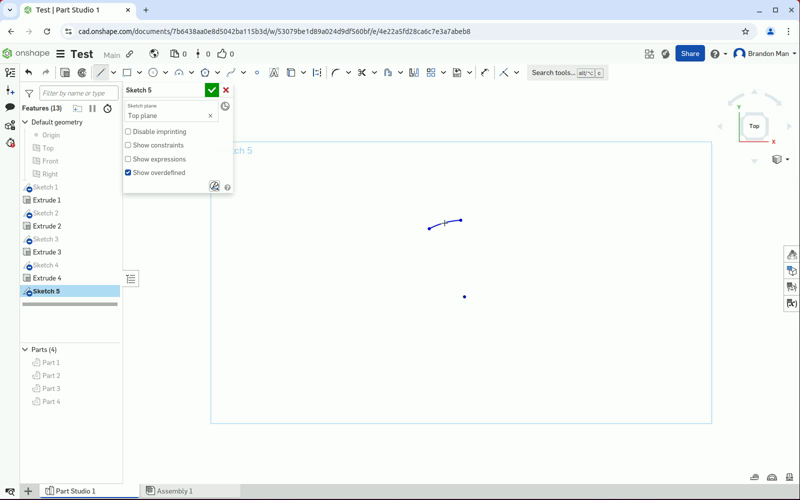
mouse_move(460, 220)
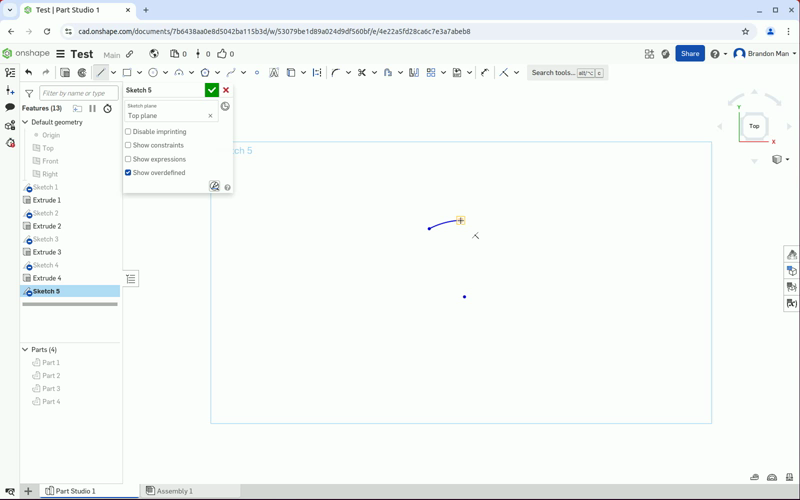
click(460, 220)
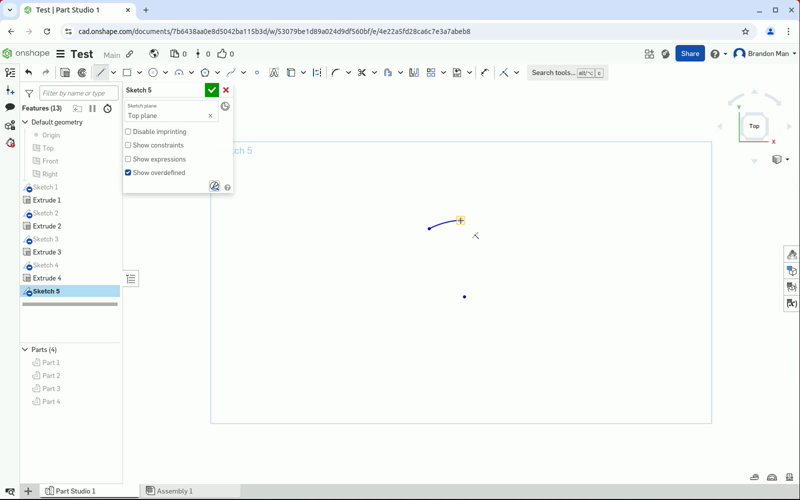
key_down(shift)
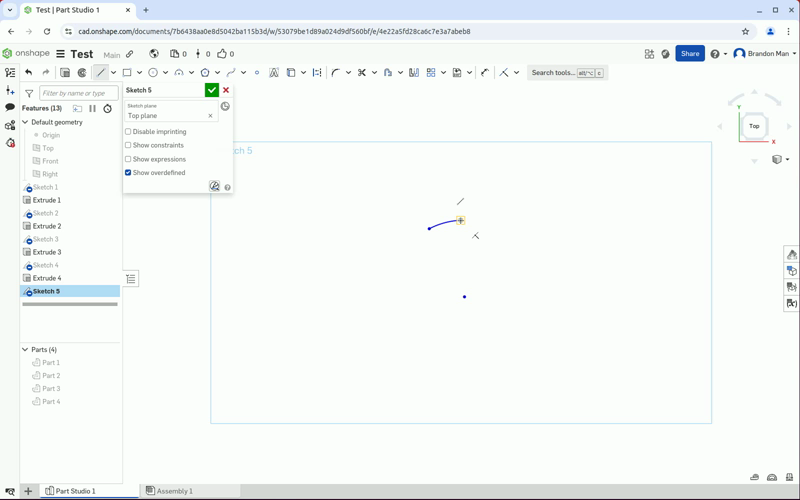
mouse_move(490, 220)
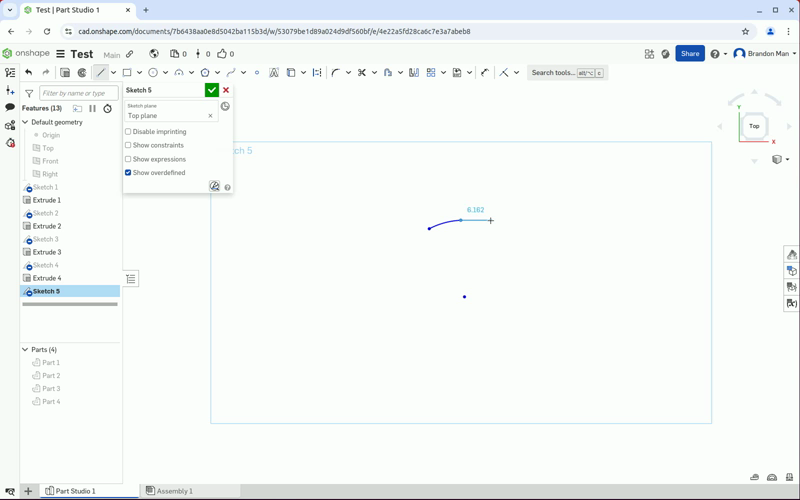
mouse_move(460, 169)
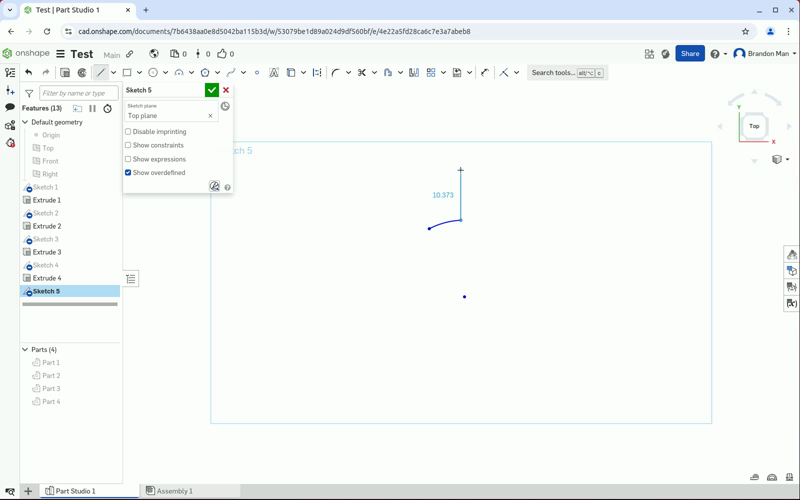
click(460, 169)
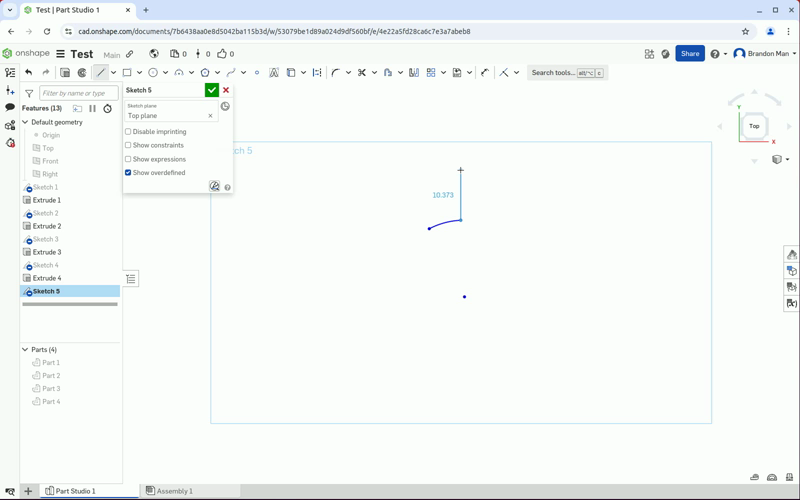
key_up(shift)
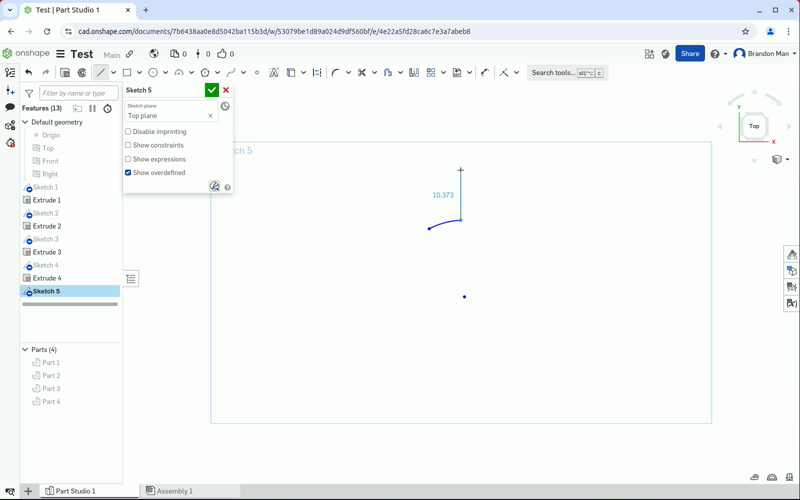
key_down(shift)
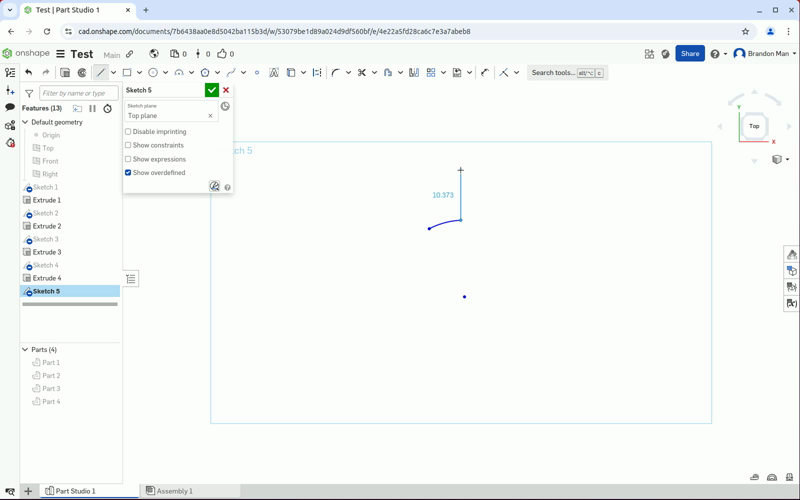
mouse_move(490, 169)
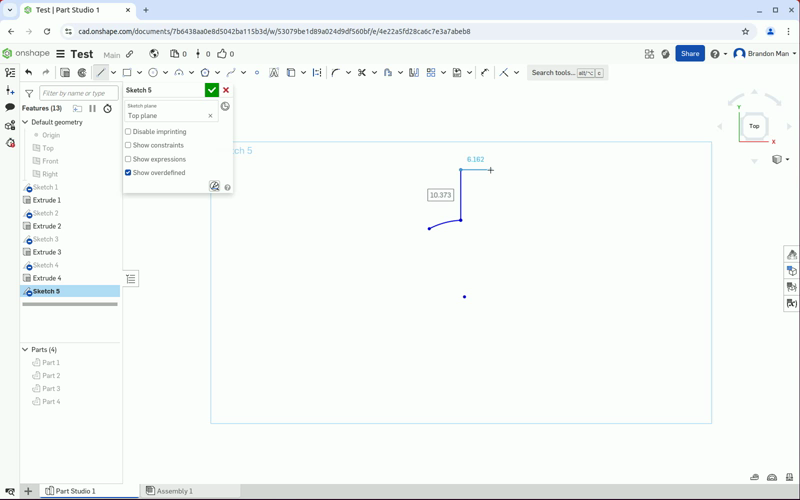
mouse_move(452, 169)
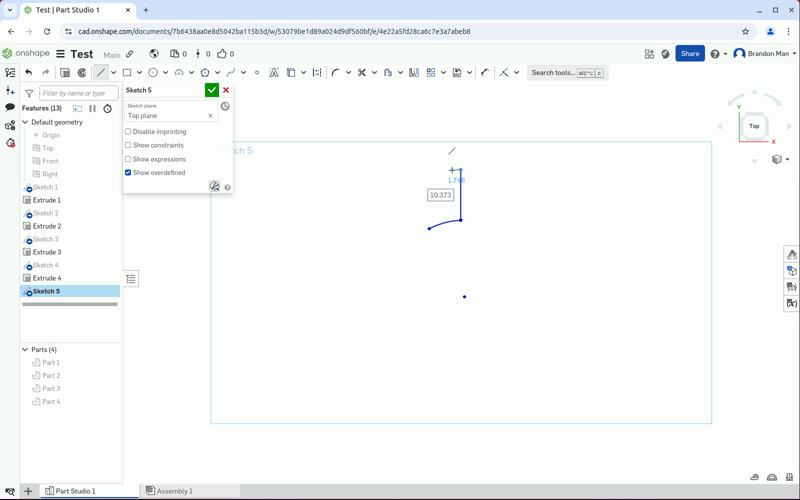
click(452, 169)
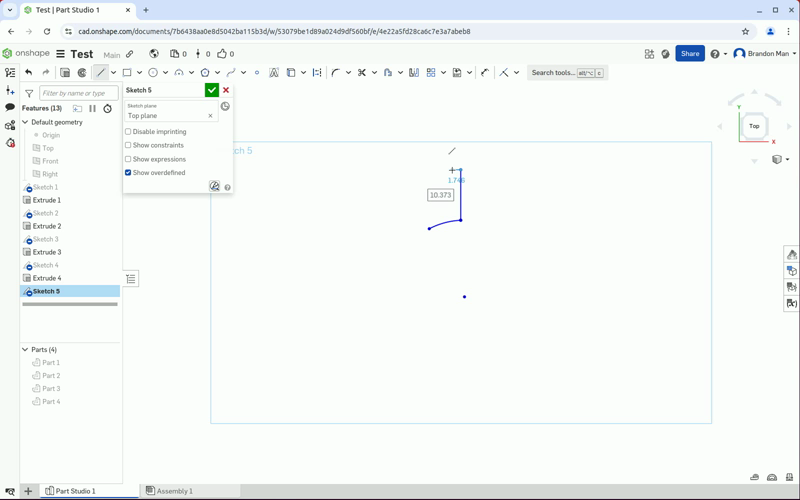
key_up(shift)
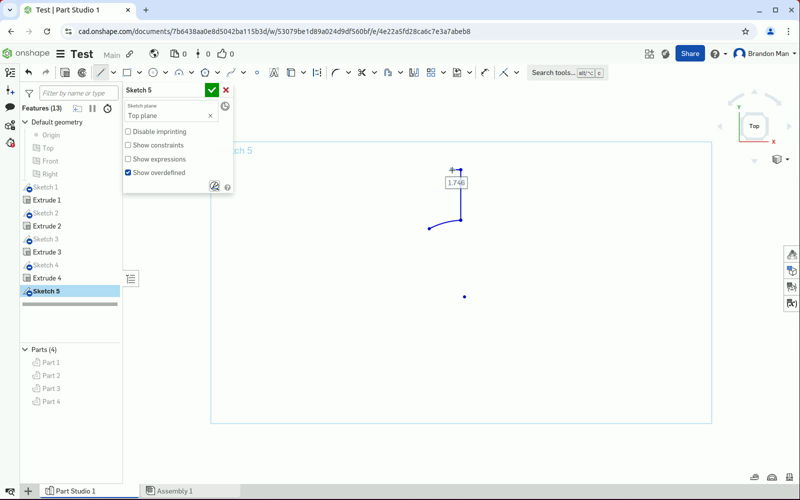
key(esc)
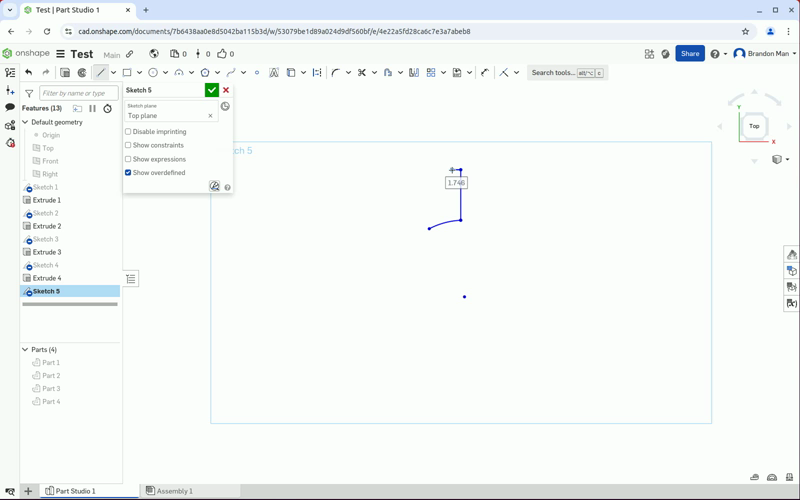
key(a)
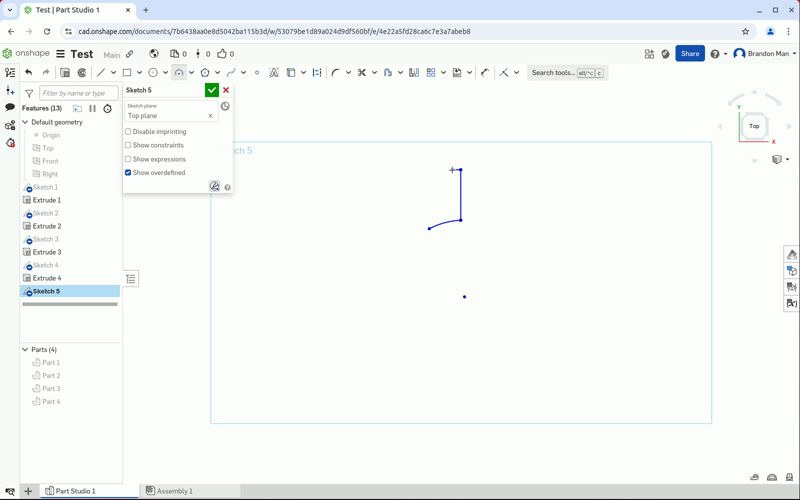
mouse_move(452, 169)
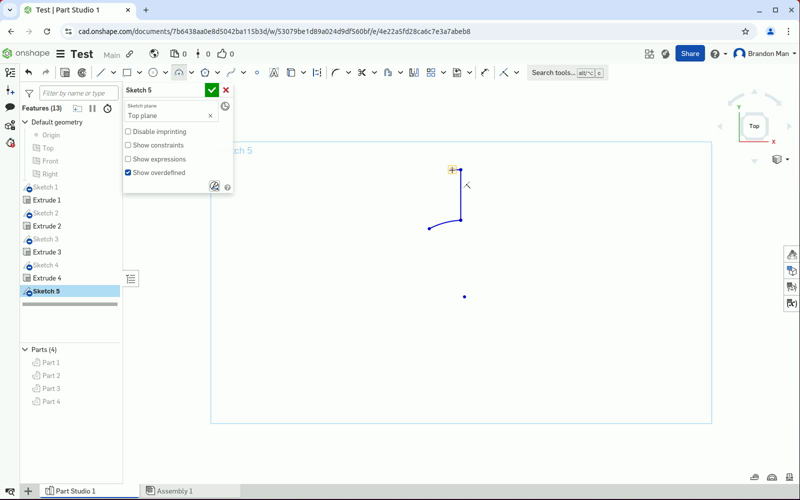
click(452, 169)
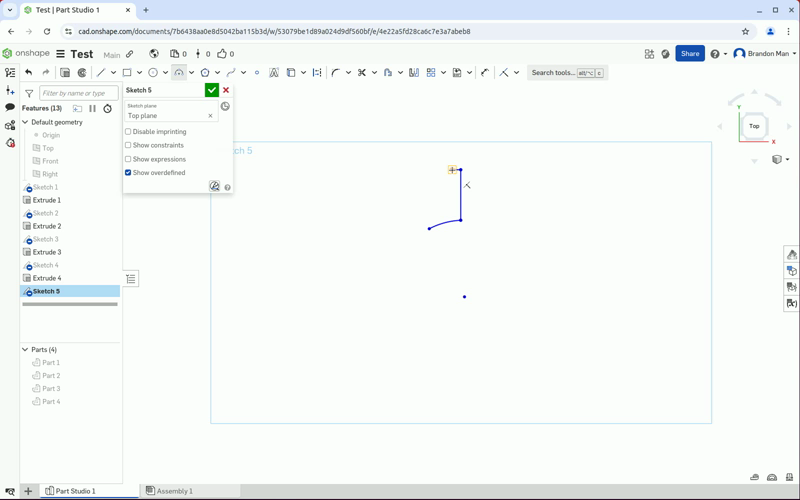
mouse_move(429, 228)
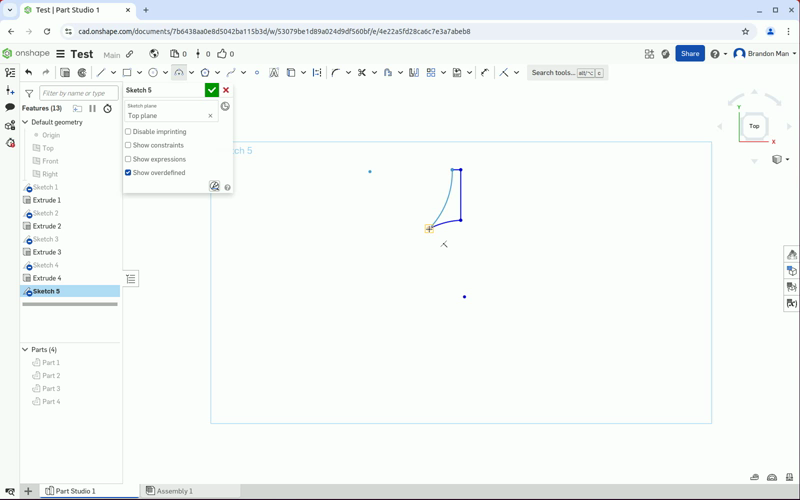
click(429, 228)
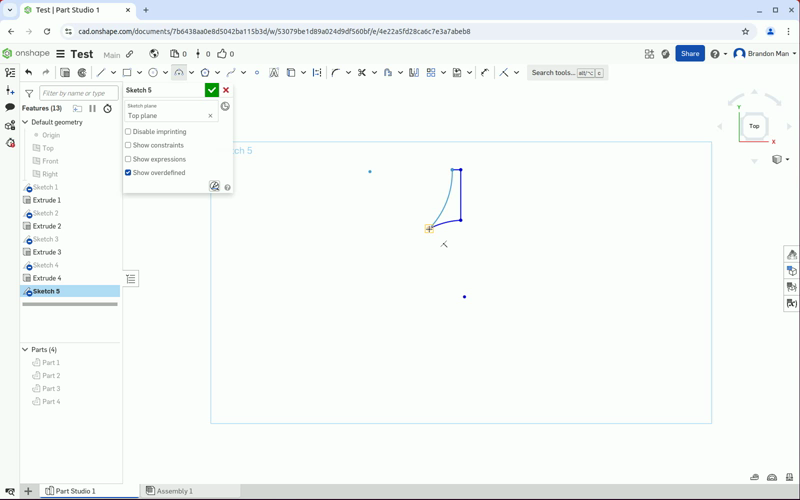
key_down(shift)
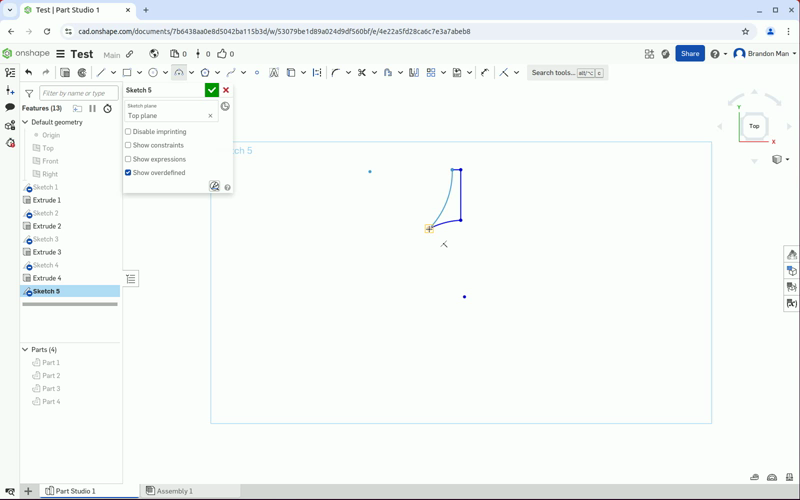
mouse_move(433, 196)
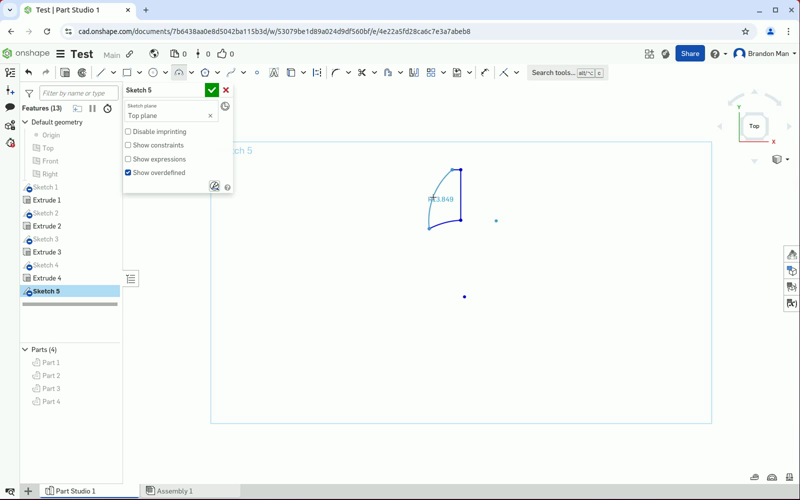
click(433, 196)
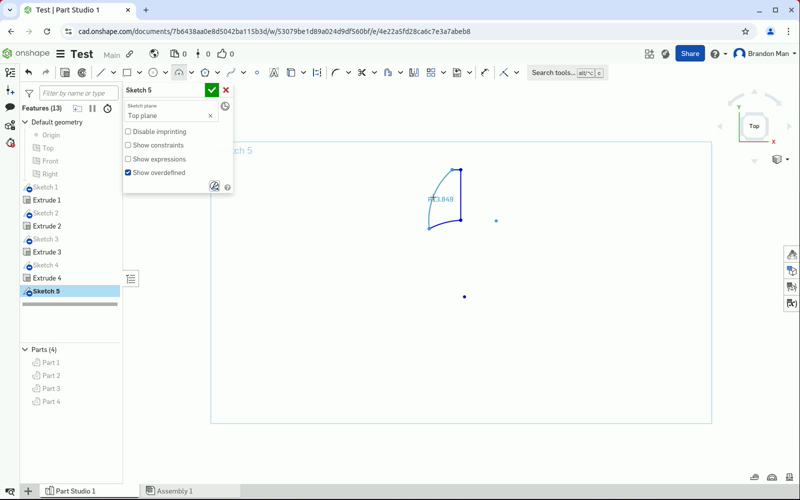
key_up(shift)
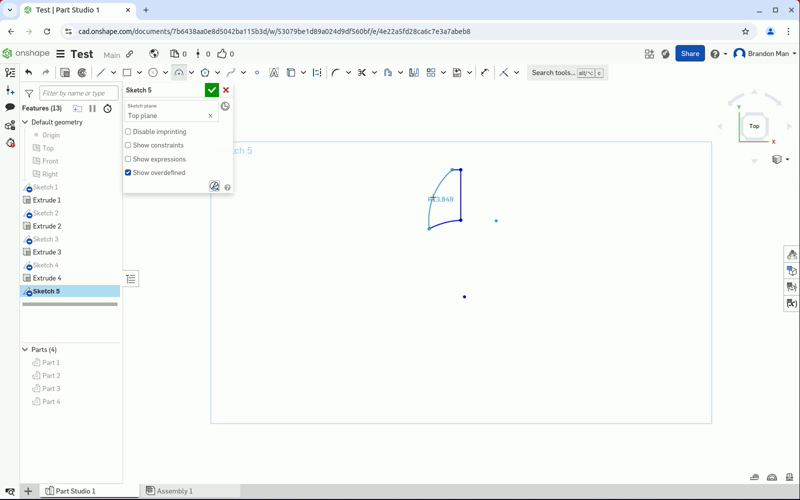
key(esc)
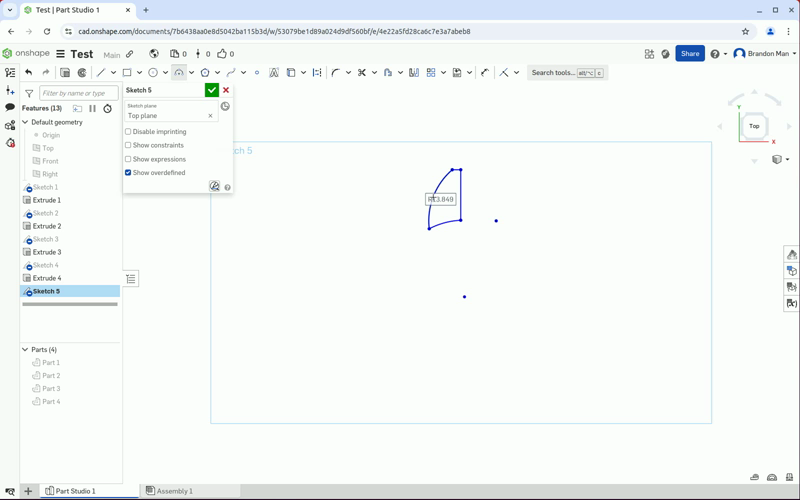
mouse_move(450, 219)
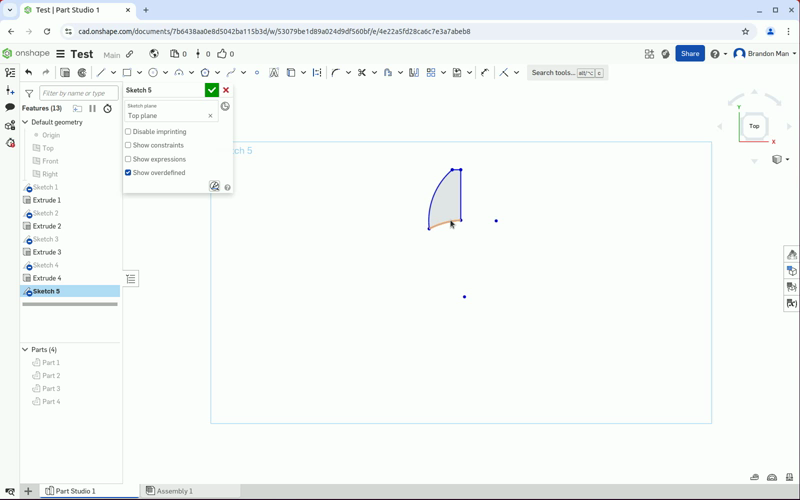
scroll(6)
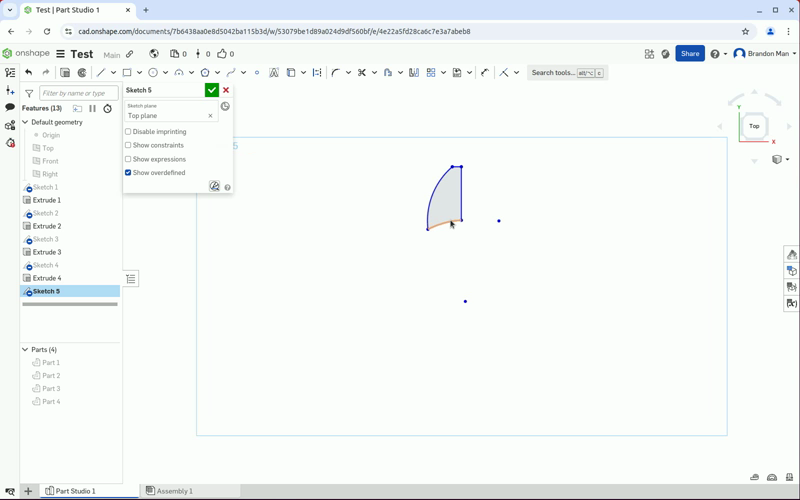
scroll(6)
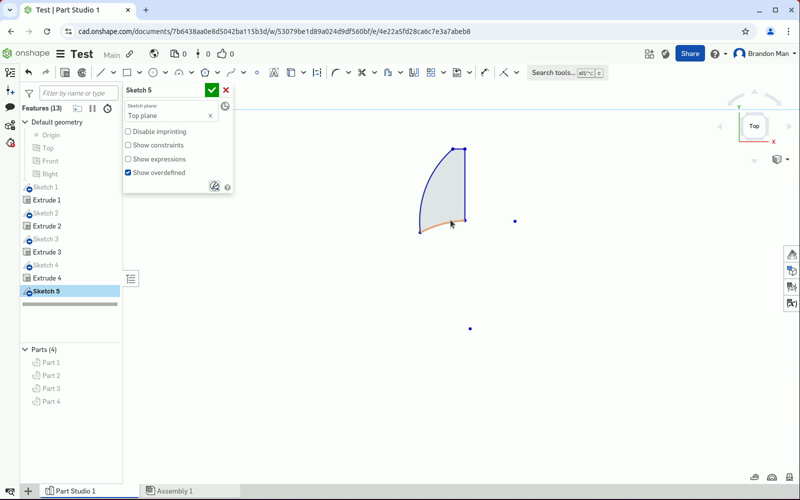
scroll(6)
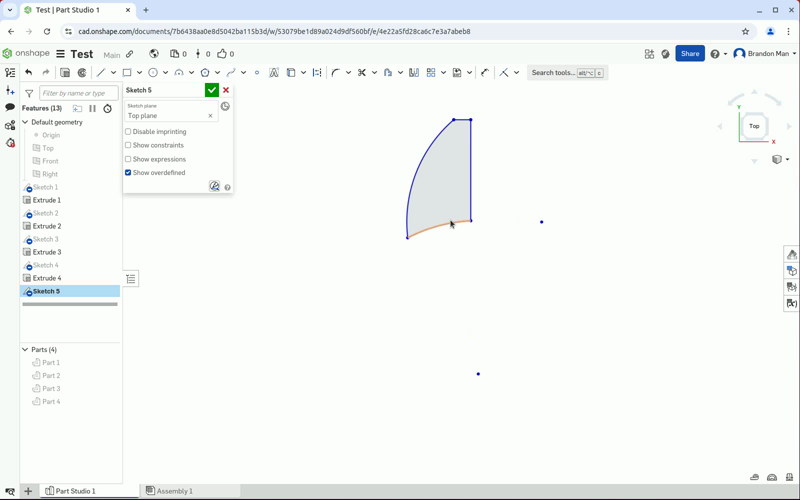
scroll(6)
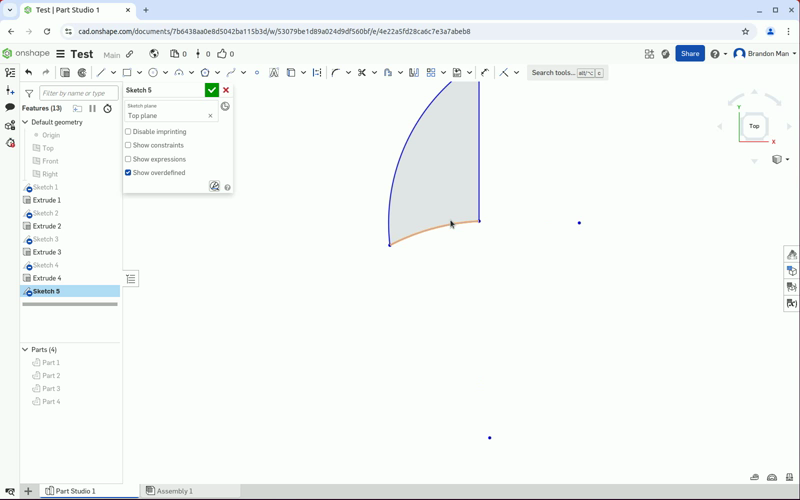
scroll(6)
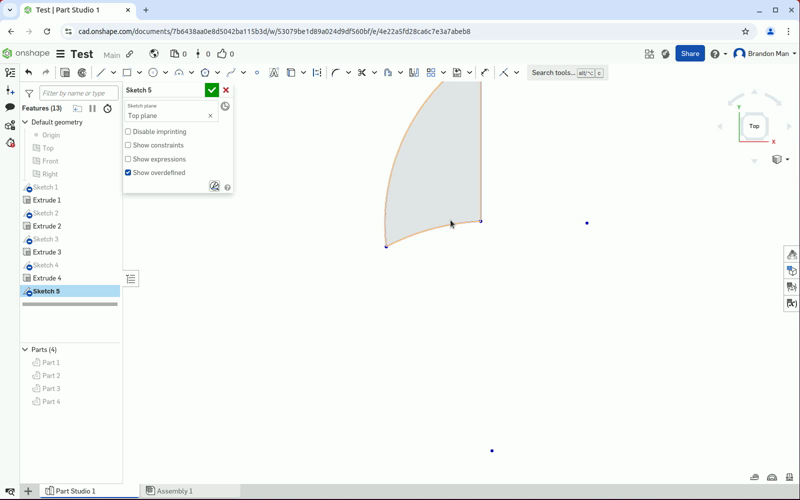
scroll(6)
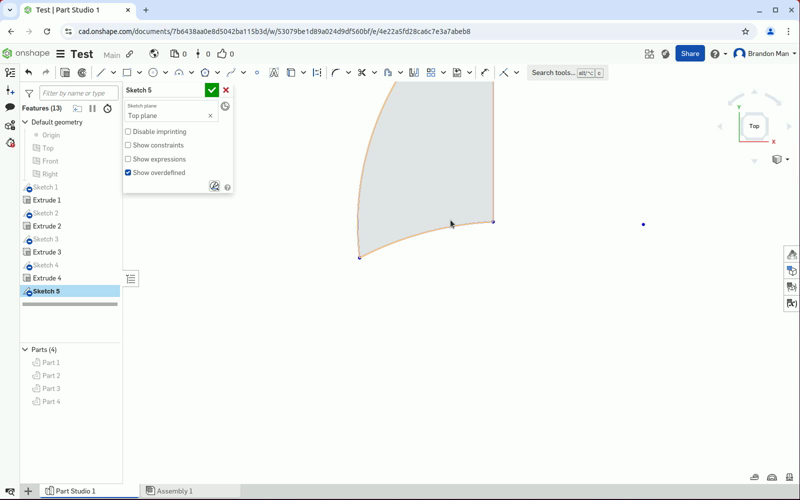
scroll(6)
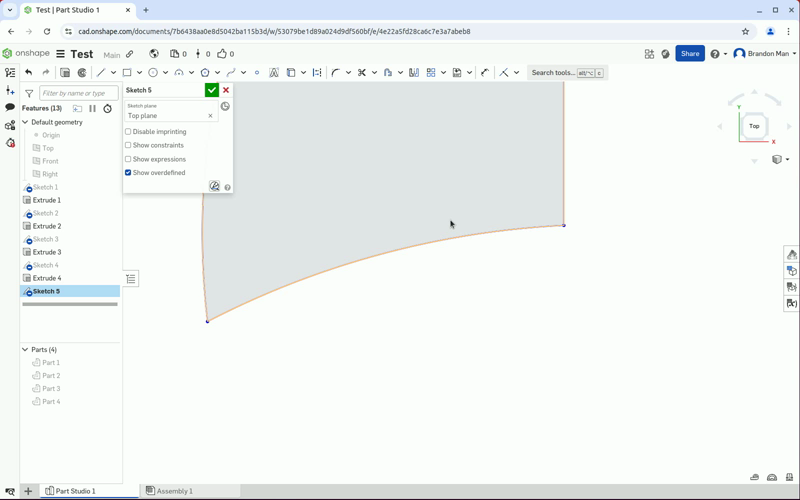
click(450, 219)
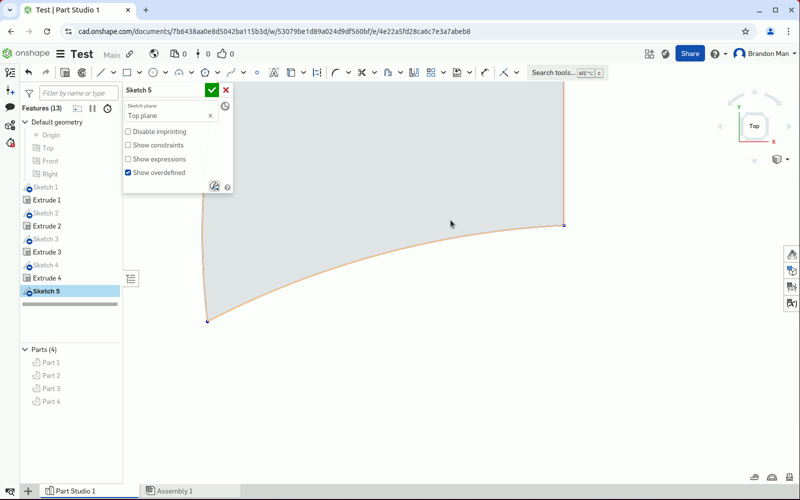
scroll(-6)
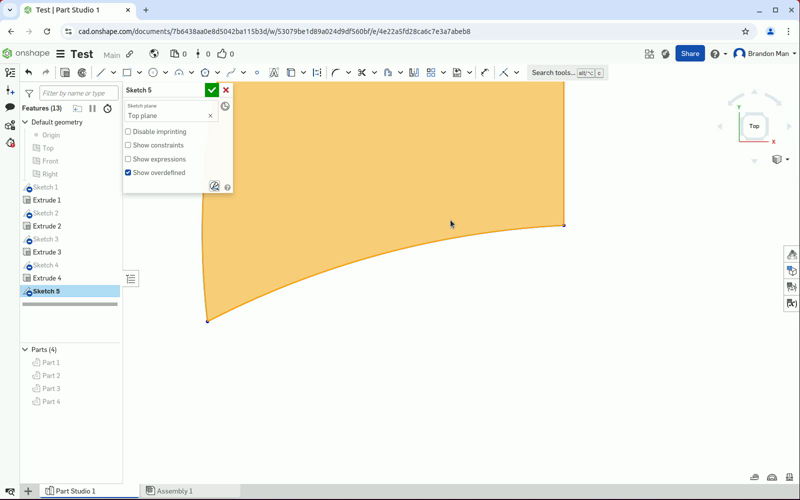
scroll(-6)
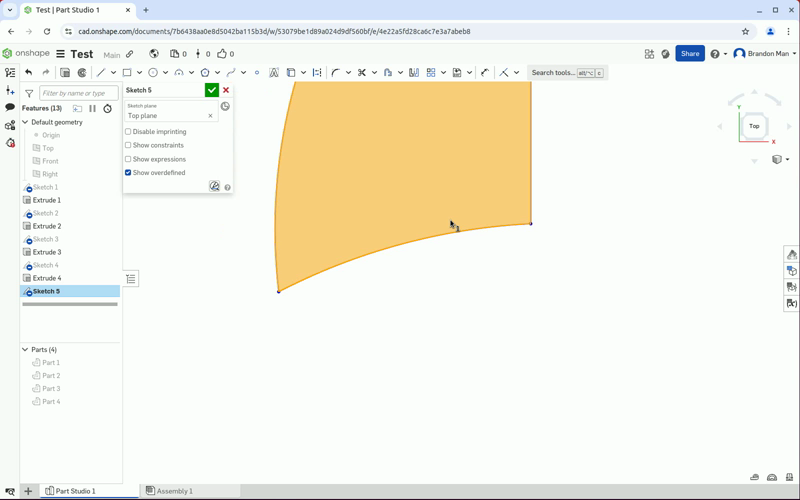
scroll(-6)
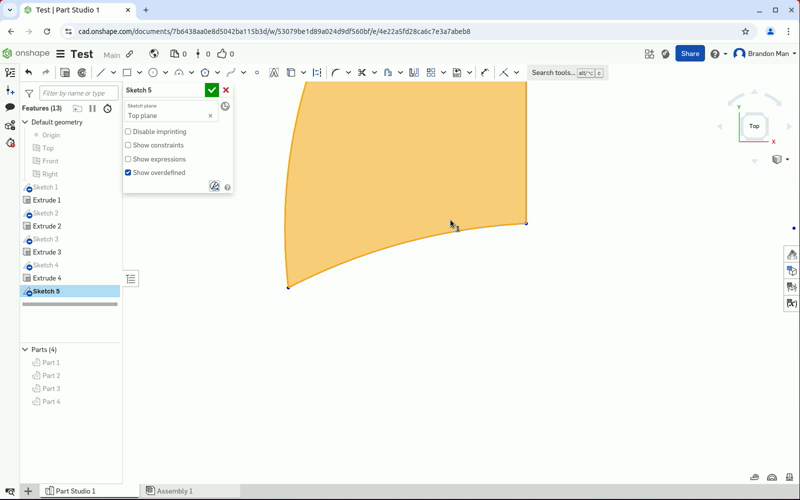
scroll(-6)
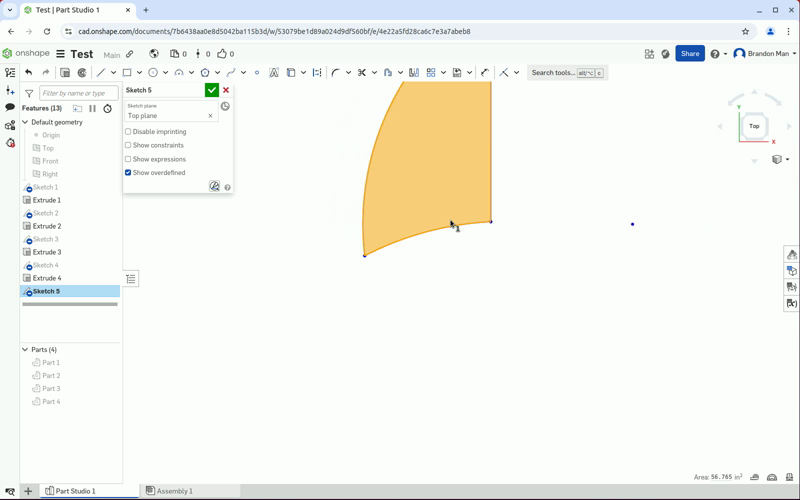
scroll(-6)
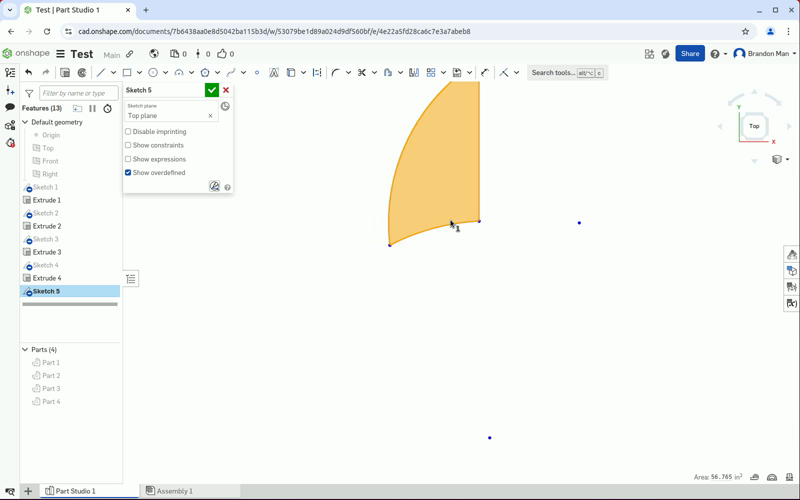
scroll(-6)
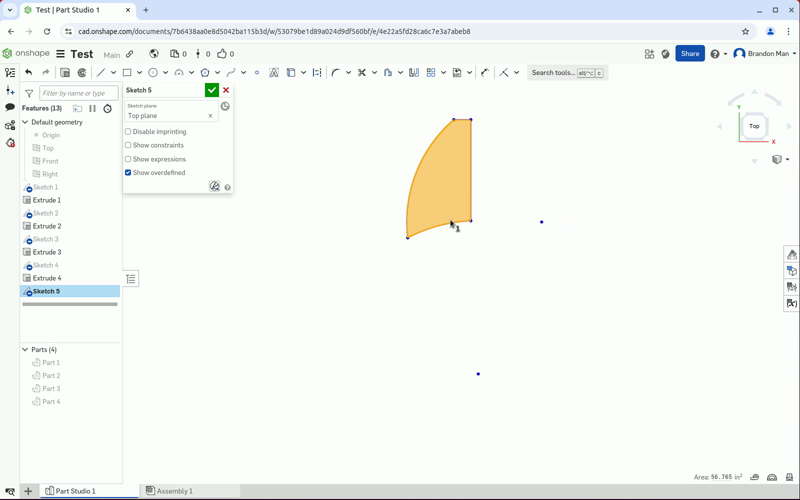
scroll(-6)
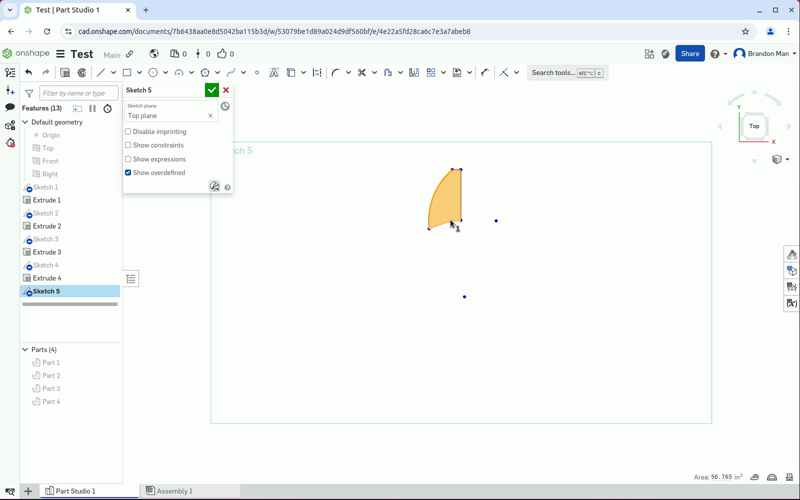
mouse_move(73, 352)
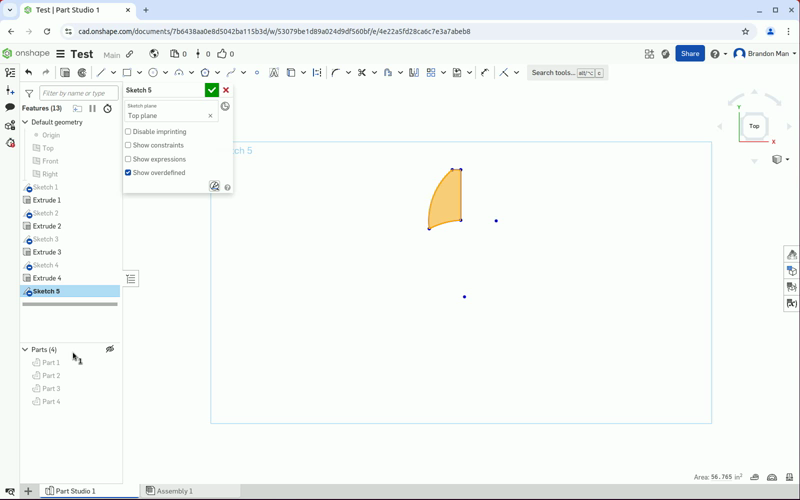
key(shift+y)
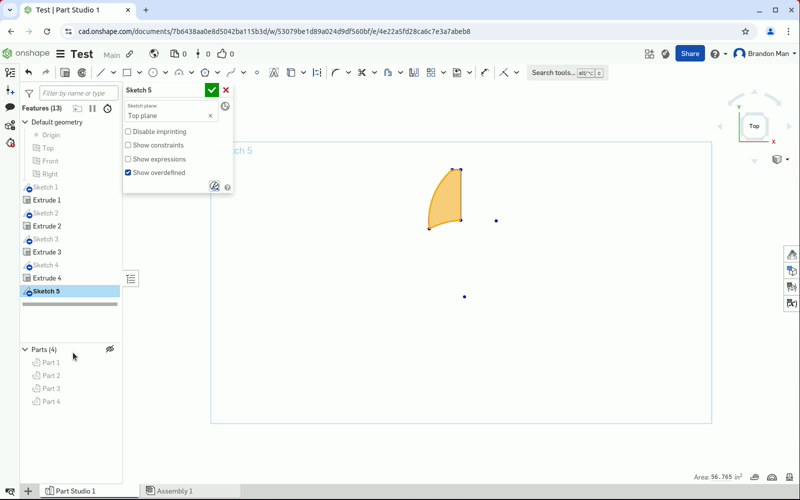
key(shift+e)
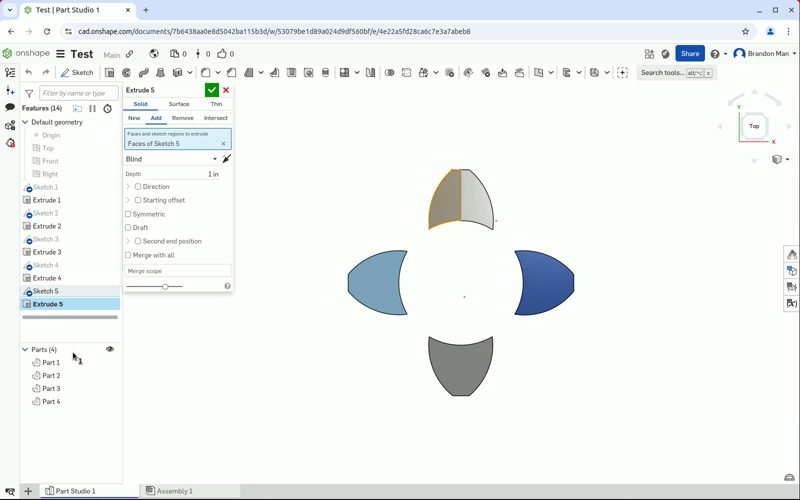
mouse_move(143, 106)
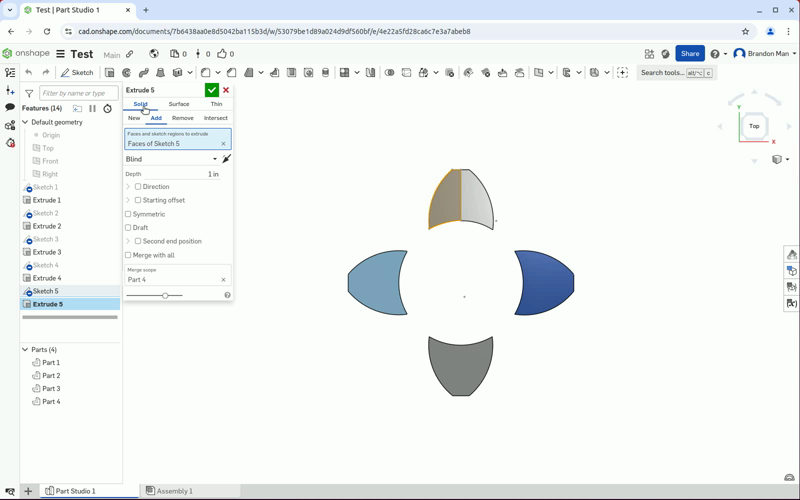
click(143, 106)
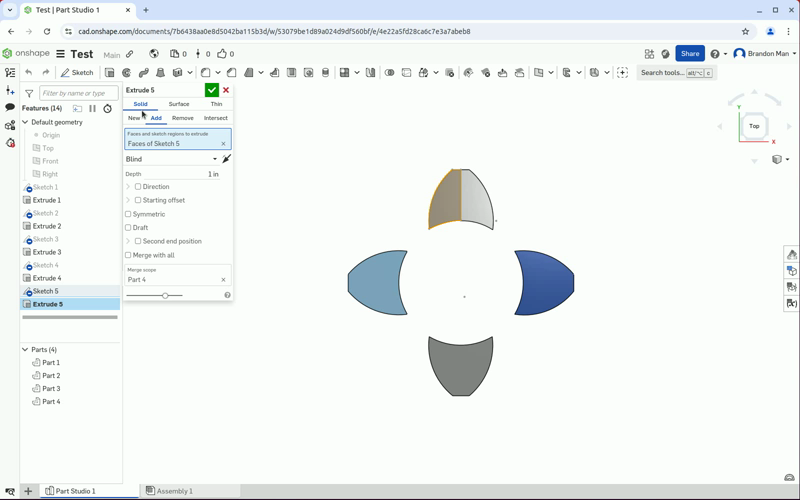
mouse_move(137, 120)
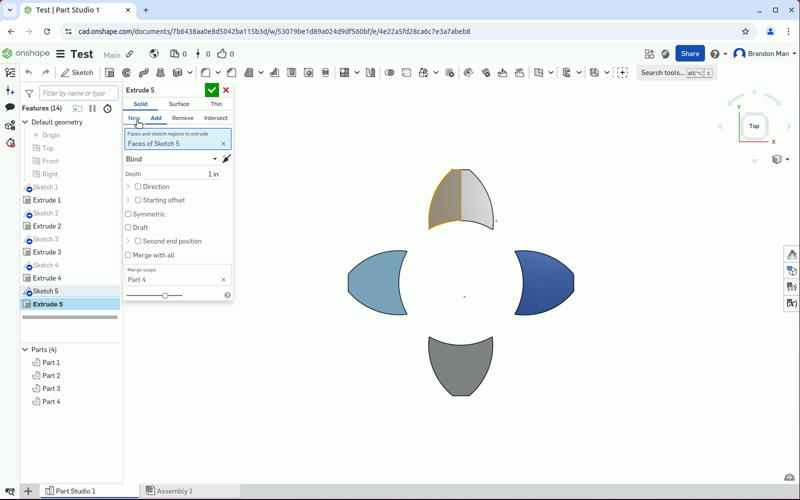
click(137, 120)
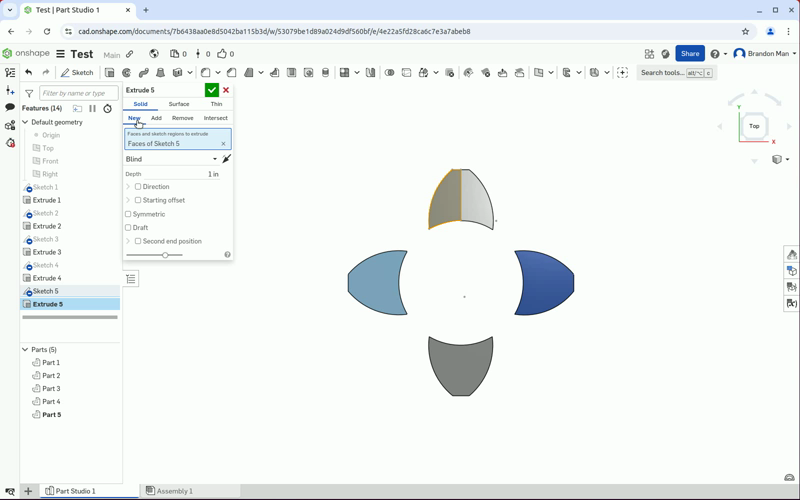
key(tab, 4)
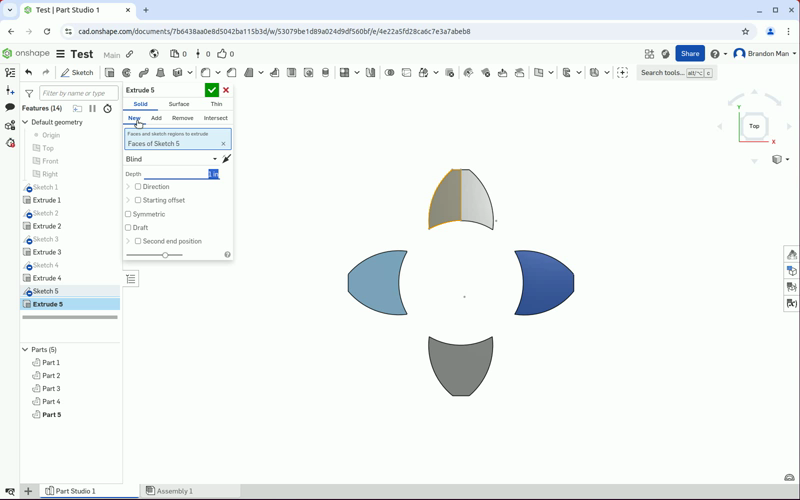
text(3.37)
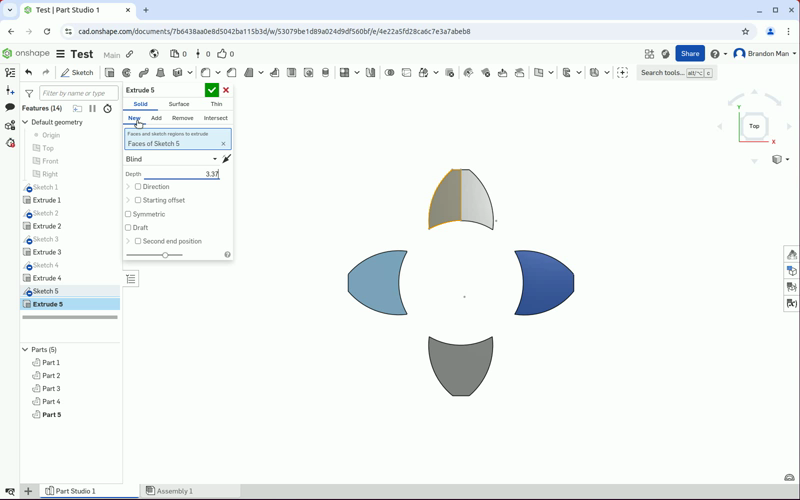
key(enter)
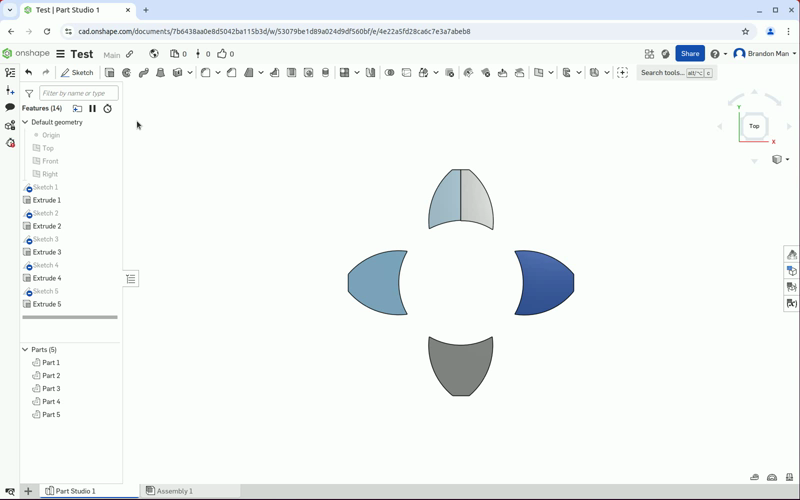
key(shift+h)
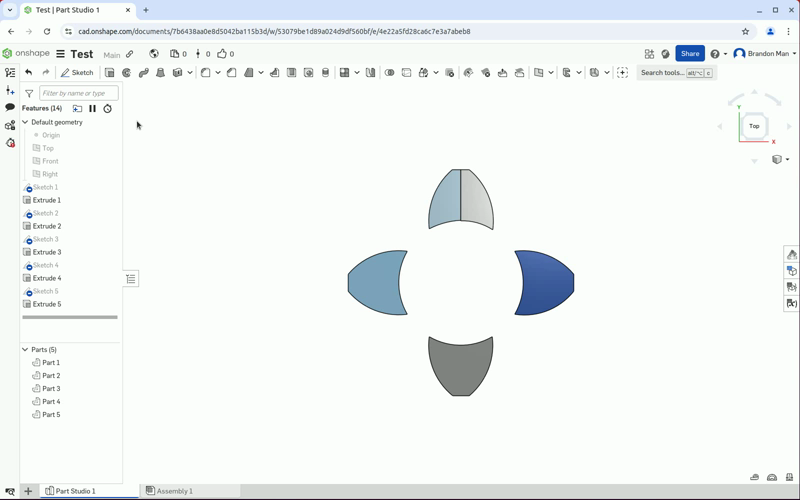
key(shift+h)
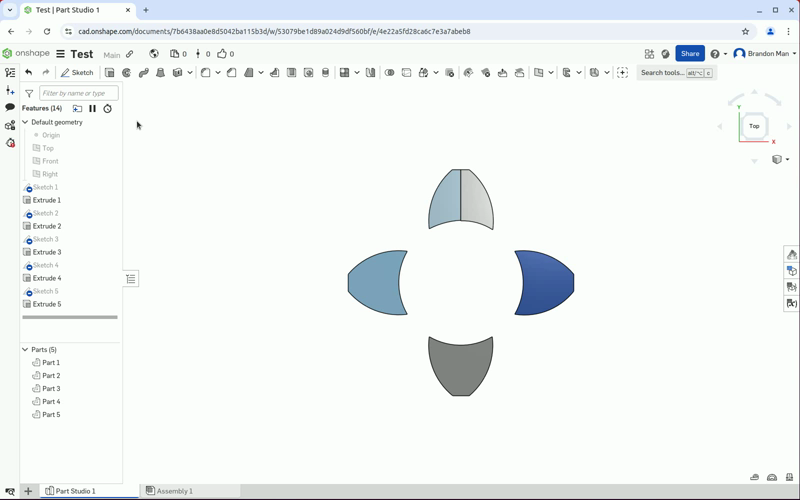
mouse_move(73, 189)
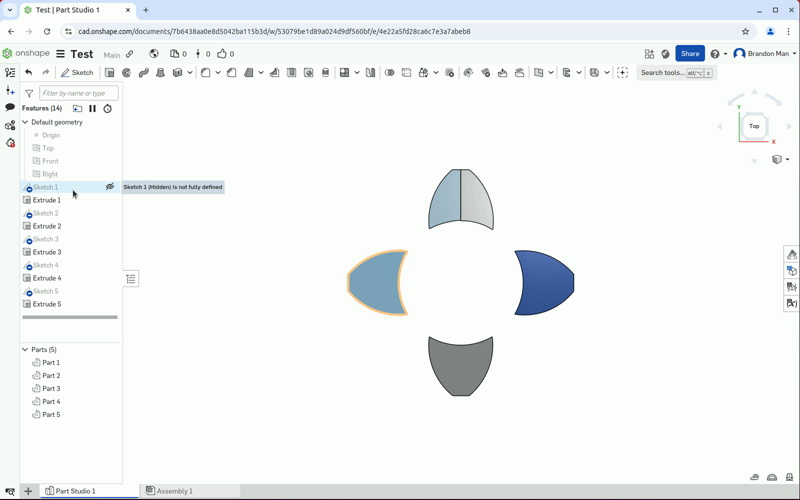
click(73, 189)
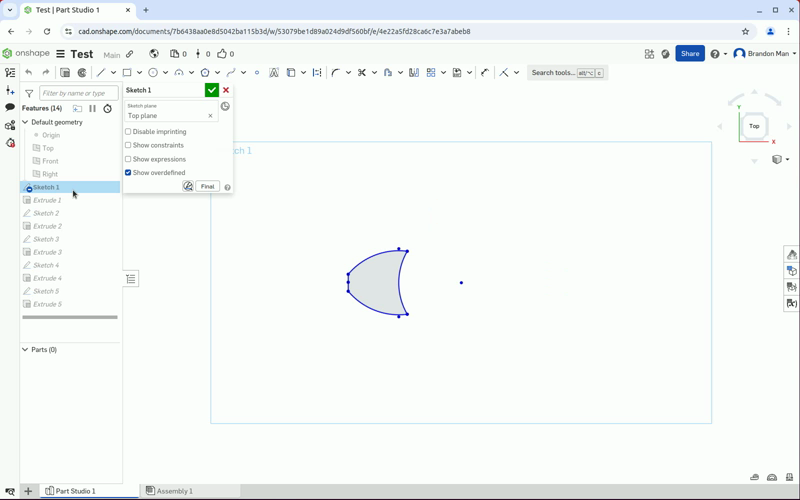
mouse_move(229, 92)
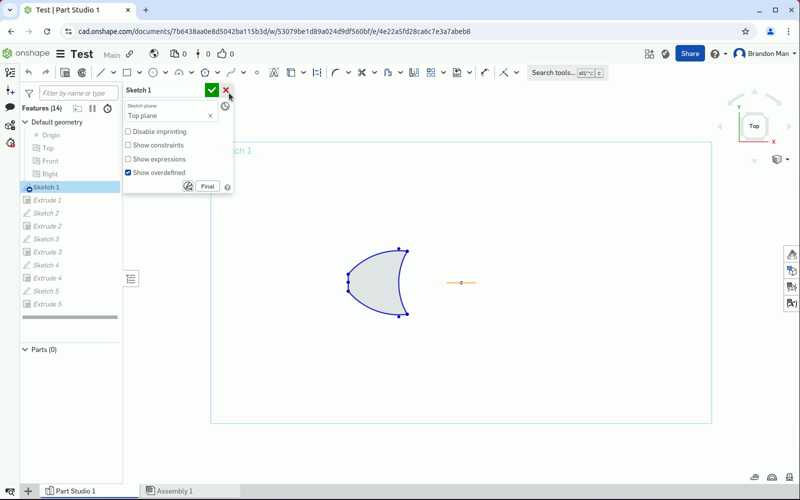
click(229, 92)
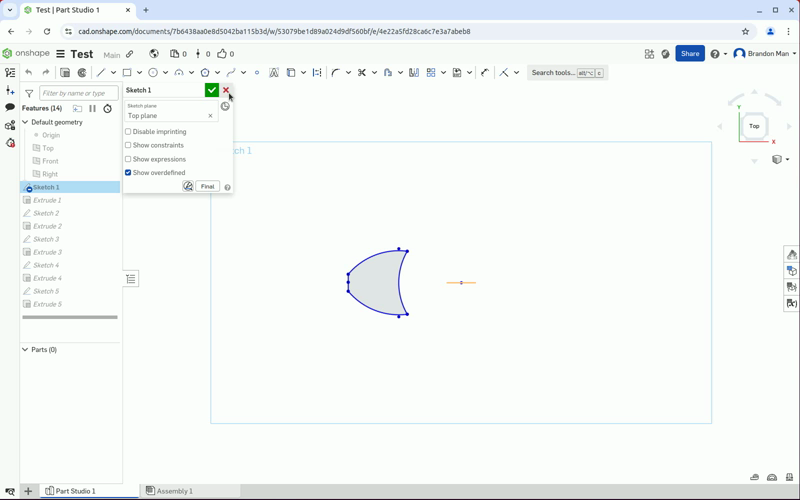
key(shift+s)
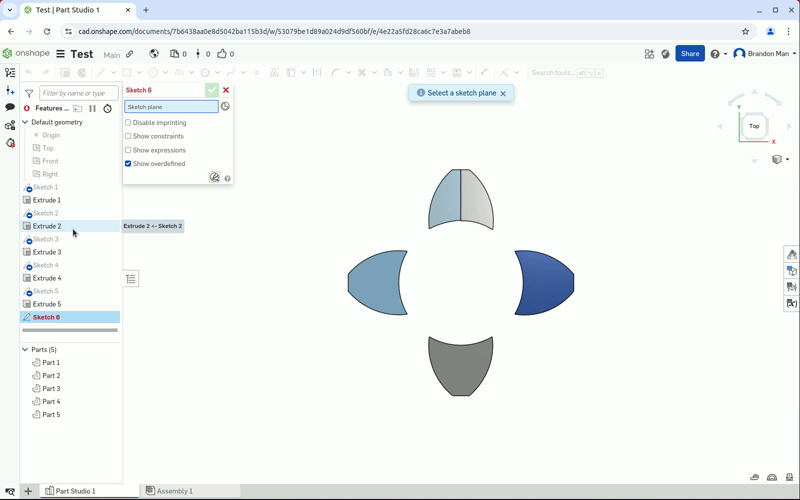
scroll(3)
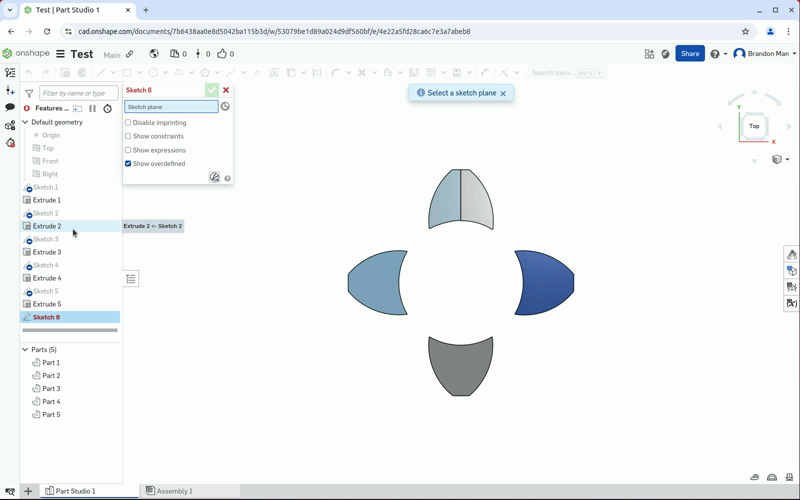
mouse_move(73, 150)
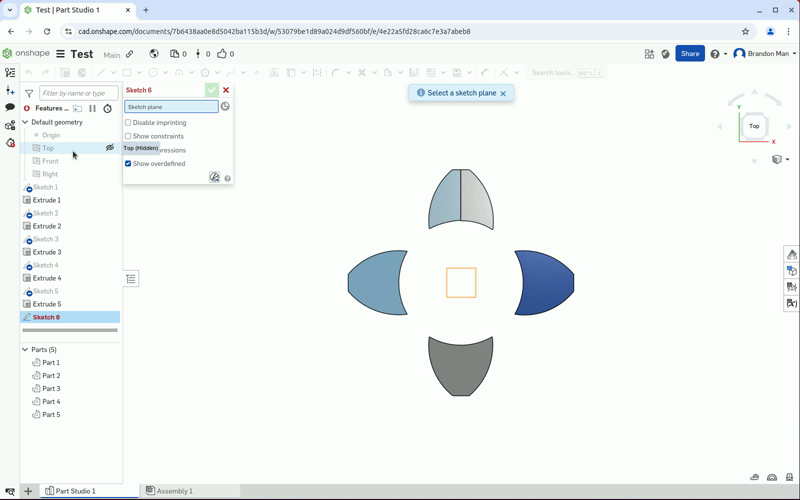
click(73, 150)
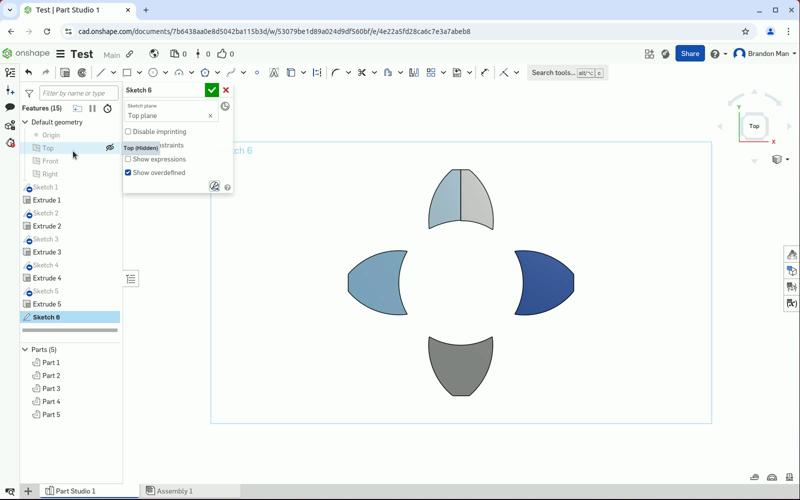
mouse_move(73, 352)
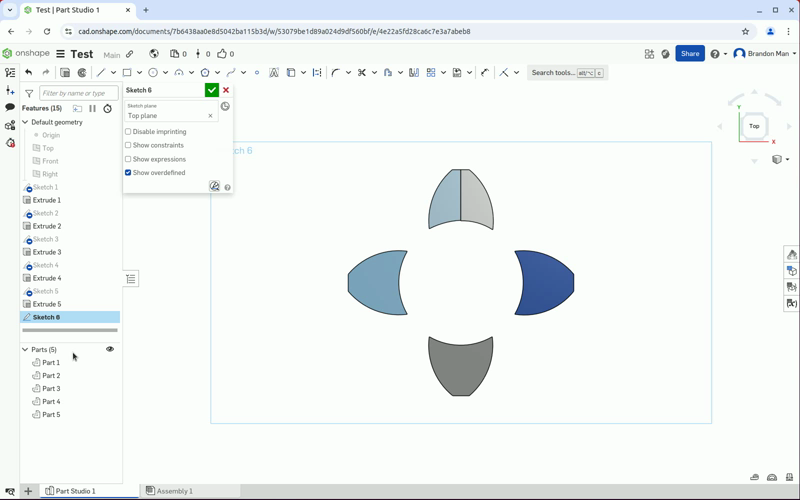
key(y)
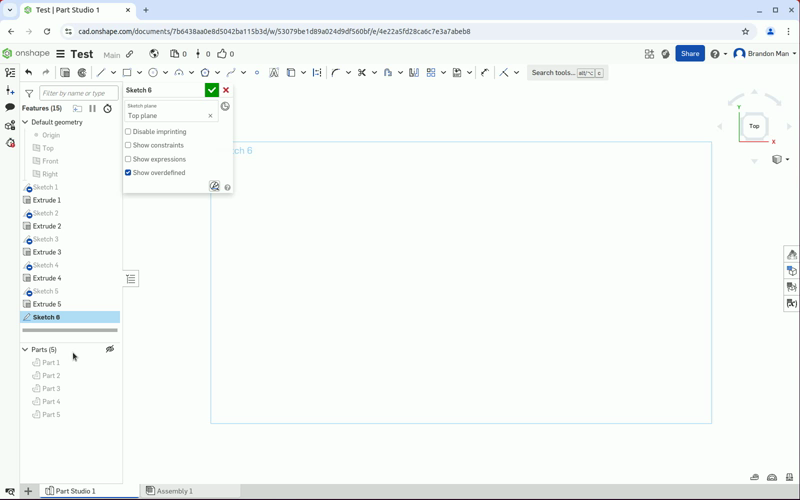
key(c)
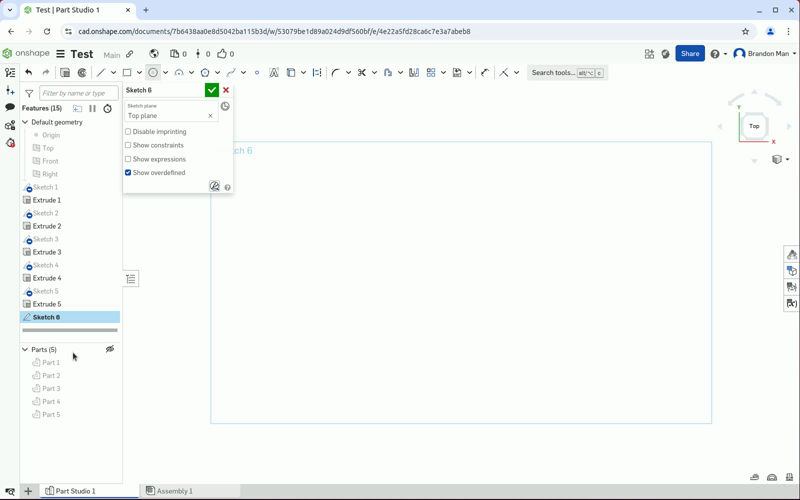
key_down(shift)
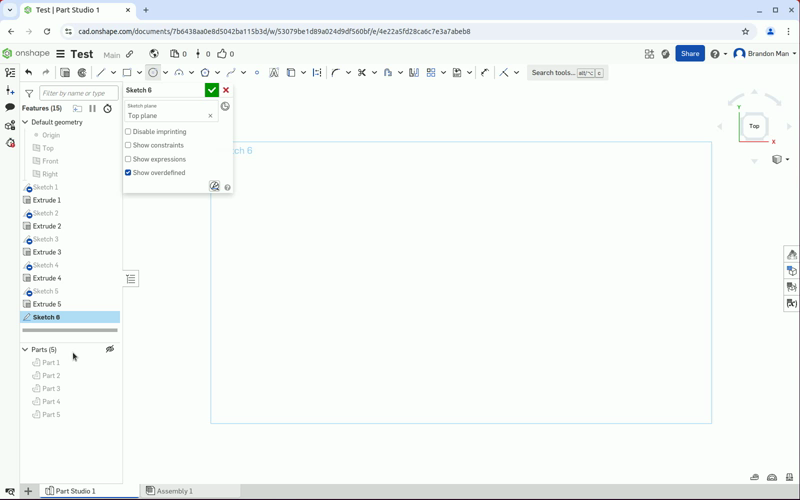
mouse_move(461, 282)
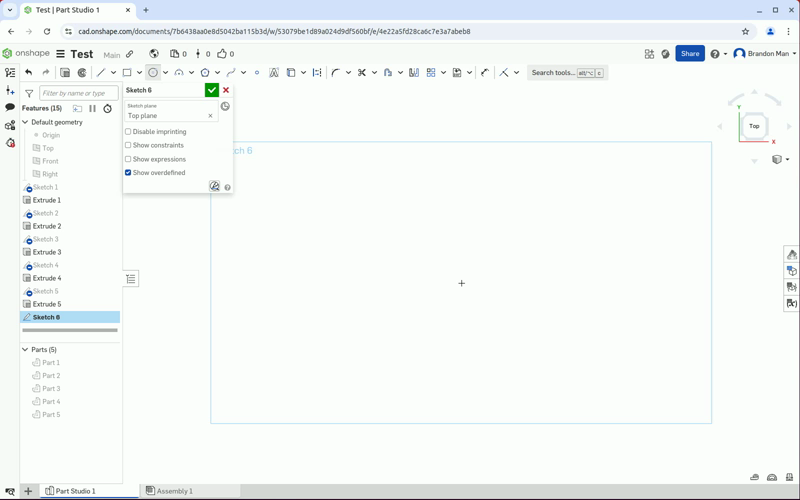
click(461, 282)
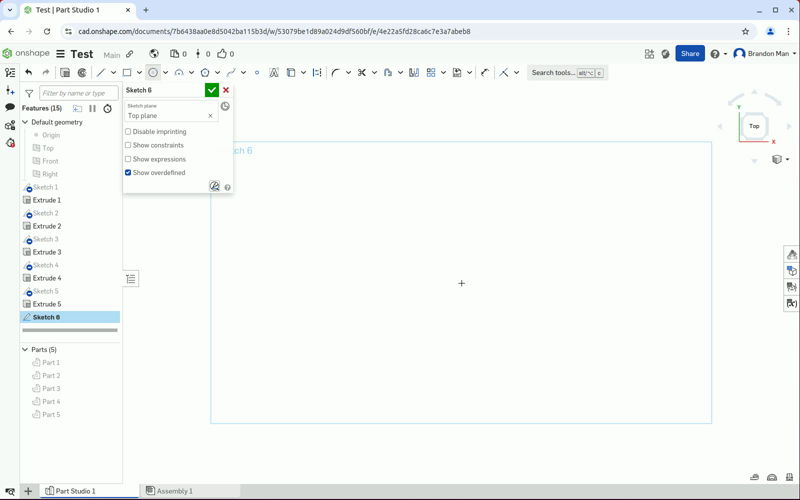
key_up(shift)
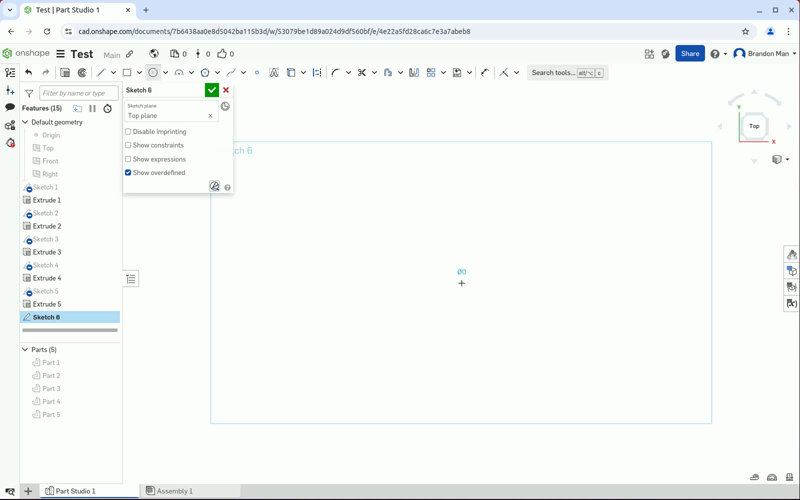
mouse_move(525, 282)
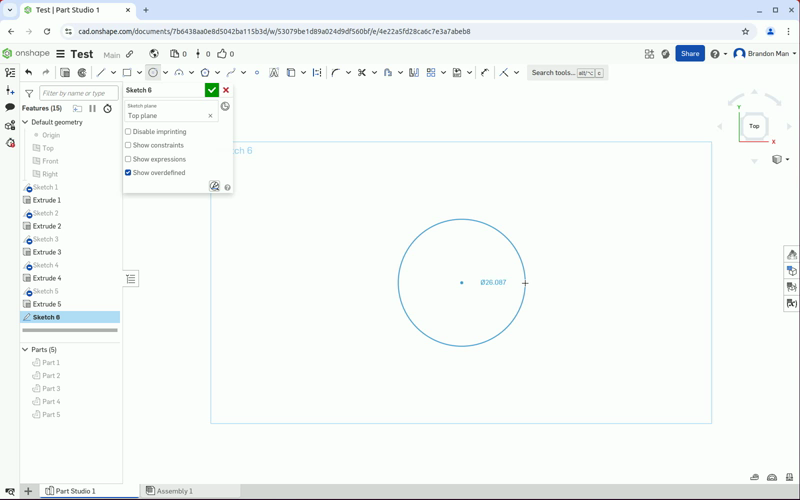
click(525, 282)
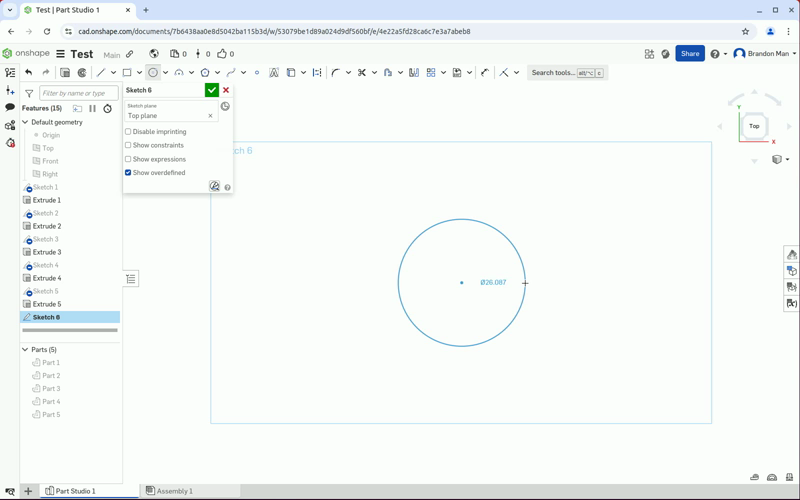
key(esc)
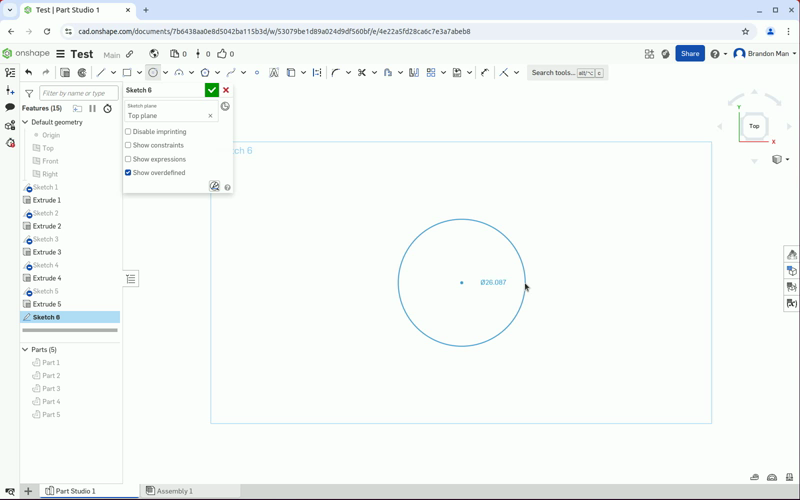
mouse_move(512, 281)
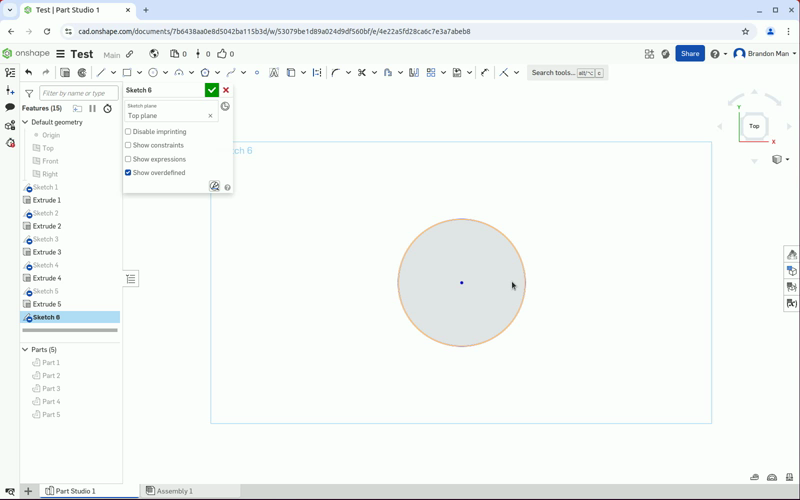
click(512, 281)
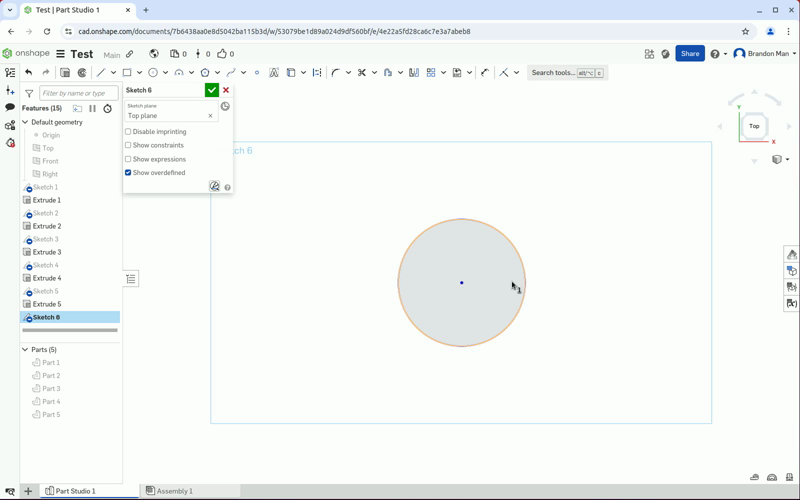
mouse_move(73, 352)
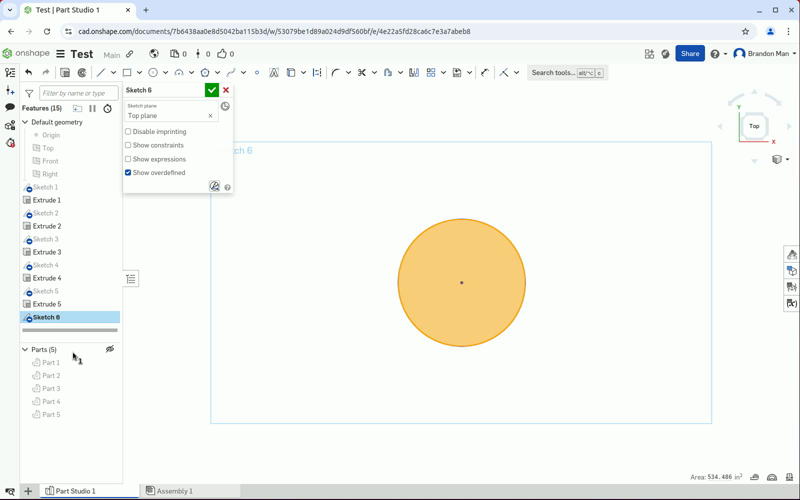
key(shift+y)
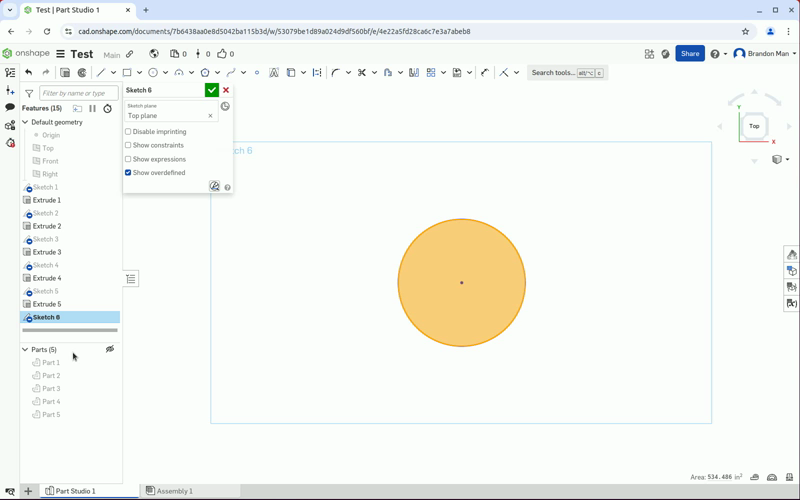
key(shift+e)
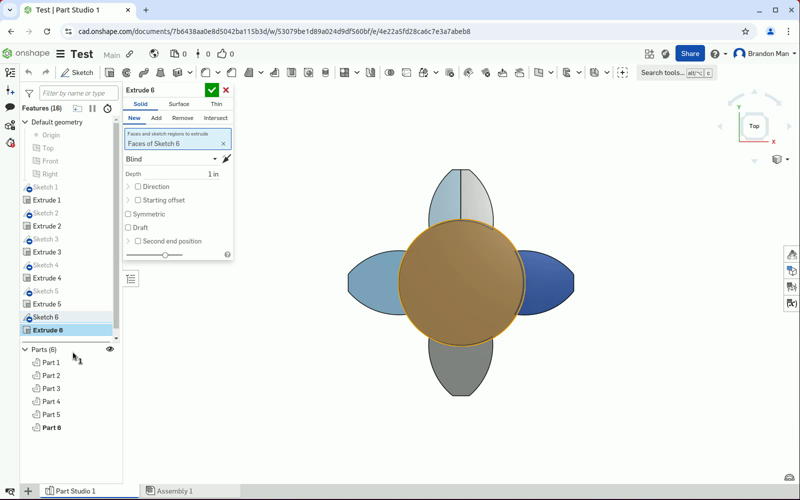
mouse_move(143, 106)
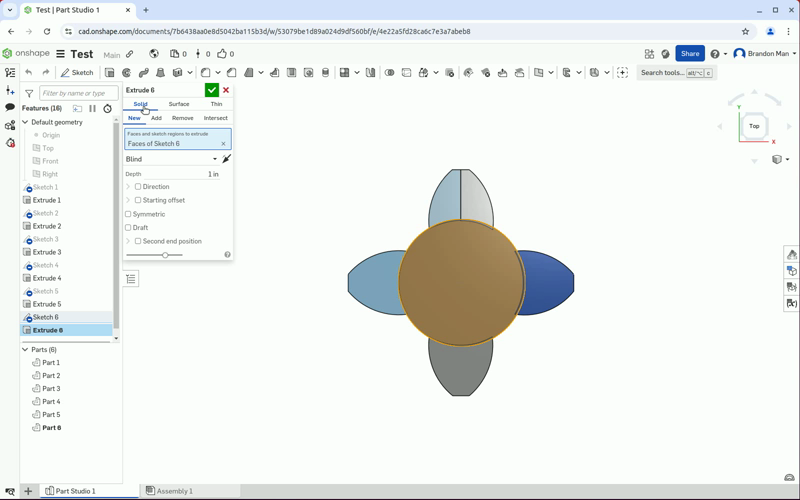
click(143, 106)
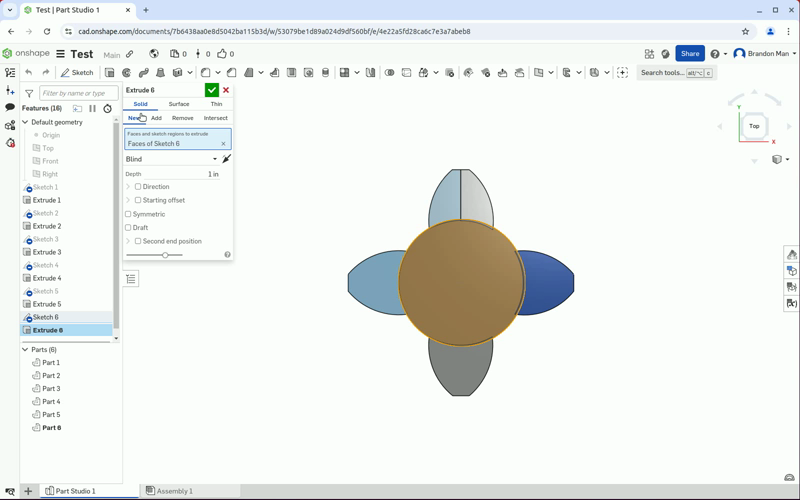
mouse_move(137, 120)
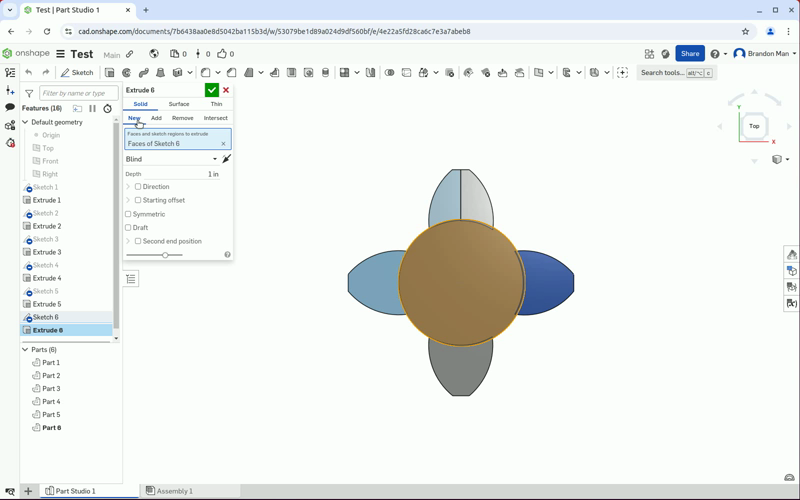
click(137, 120)
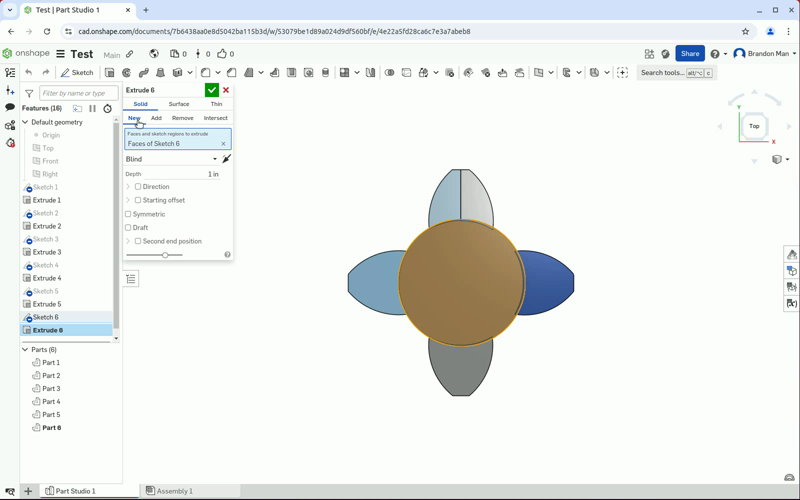
key(tab, 4)
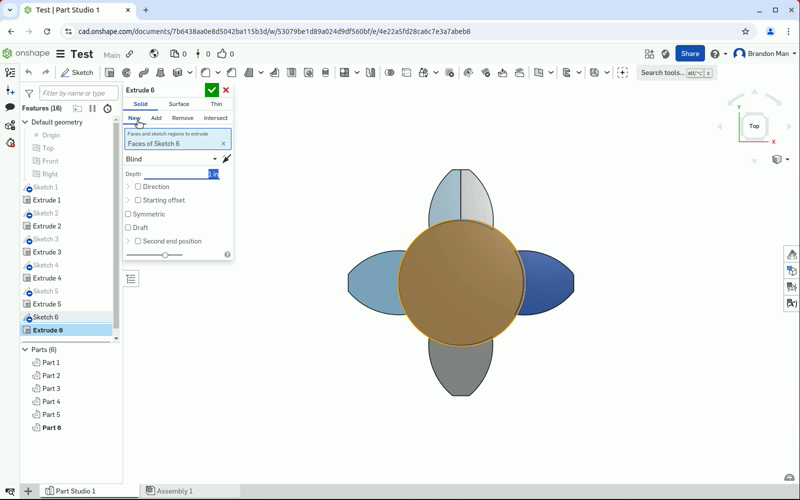
text(3.37)
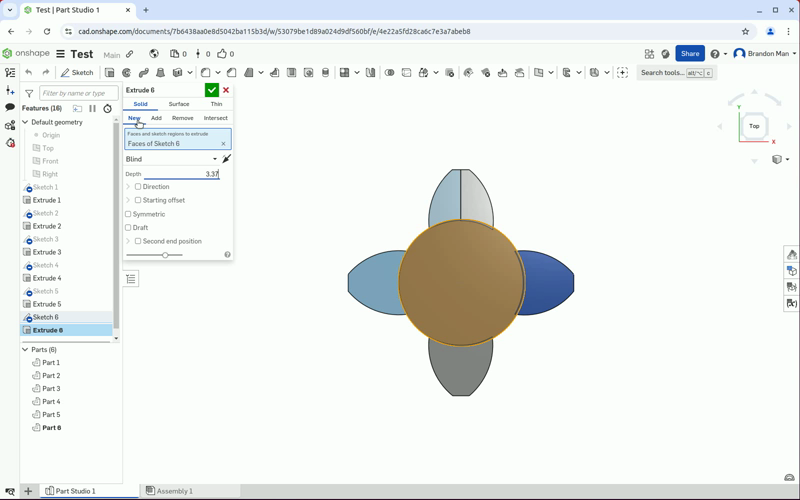
key(enter)
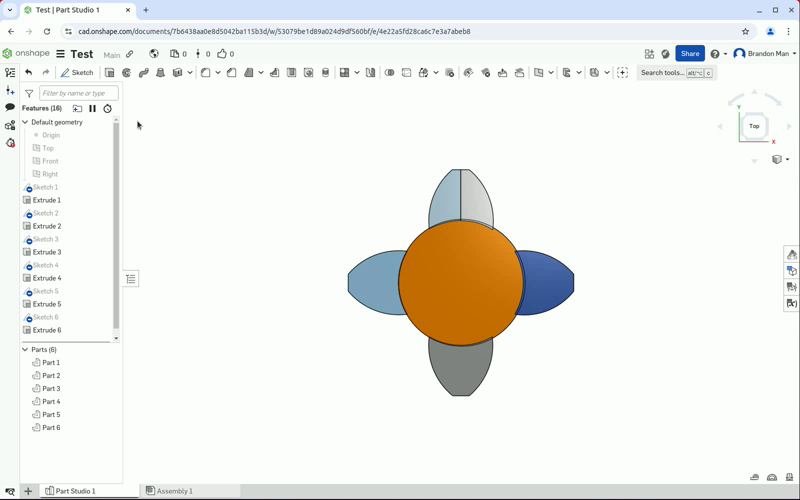
key(shift+h)
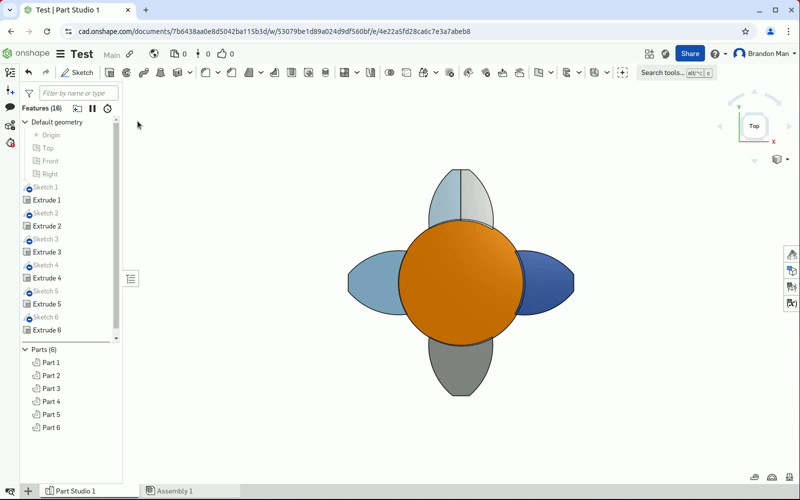
key(shift+h)
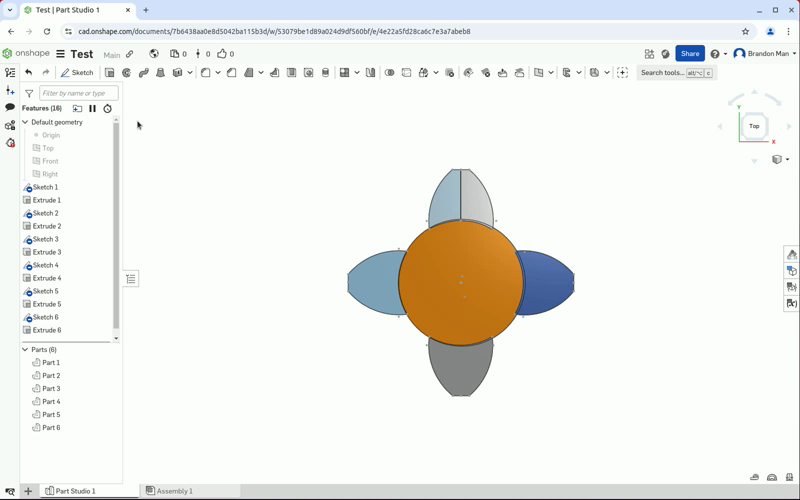
key(shift+7)
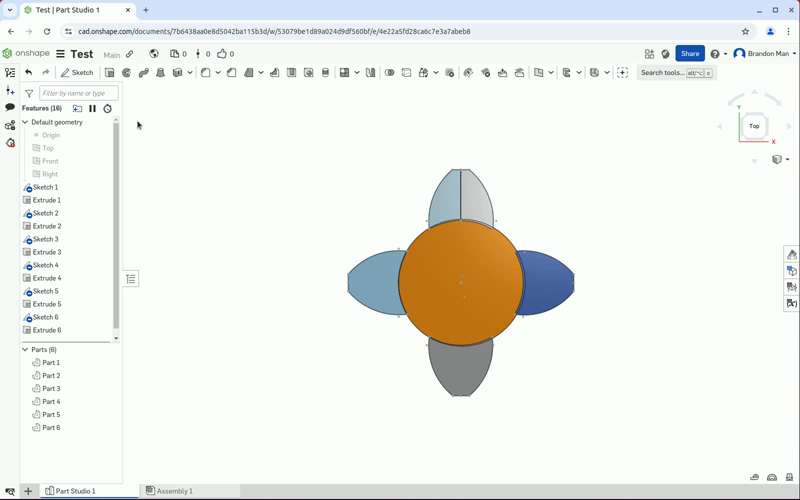
key(up, 3)
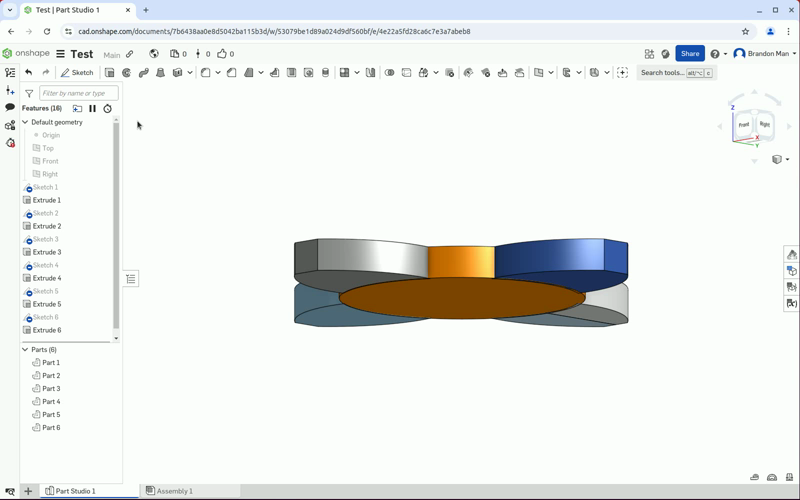
key(left, 3)
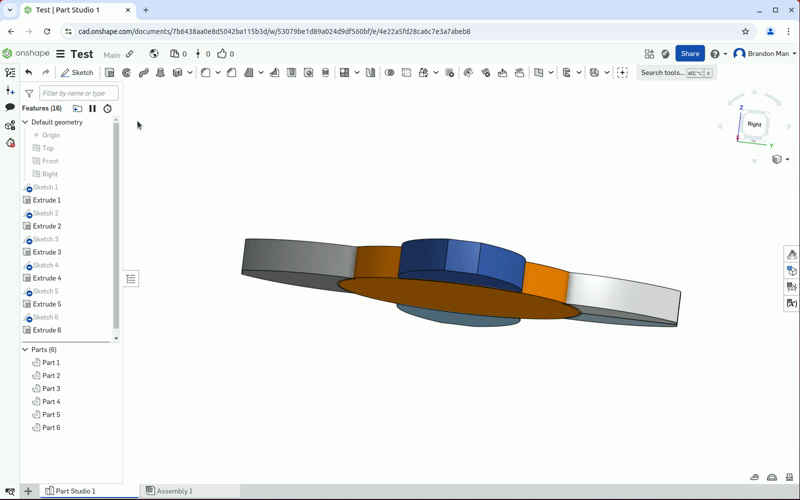
key(right, 3)
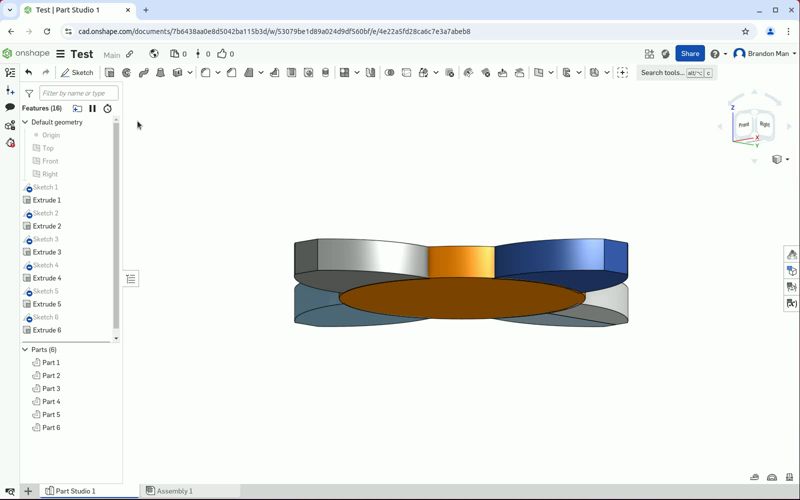
key(down, 3)
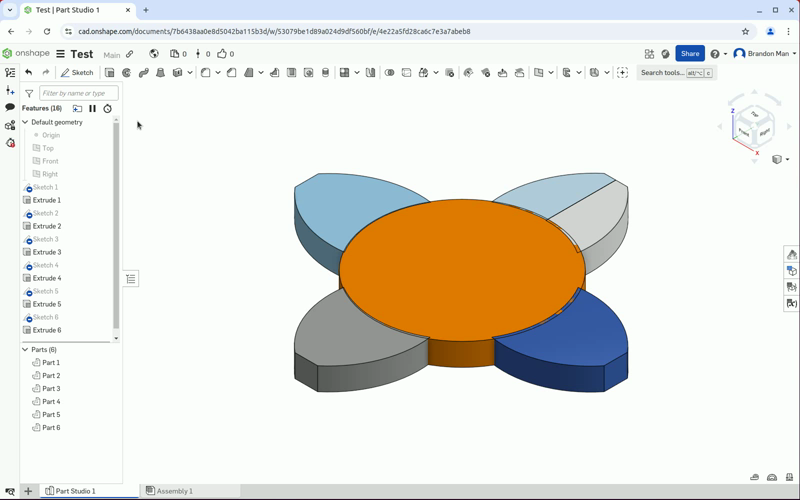
mouse_move(69, 189)
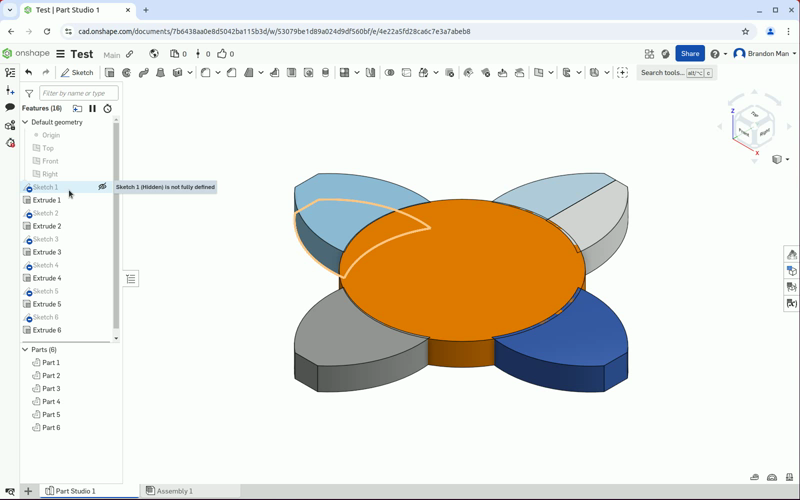
click(69, 189)